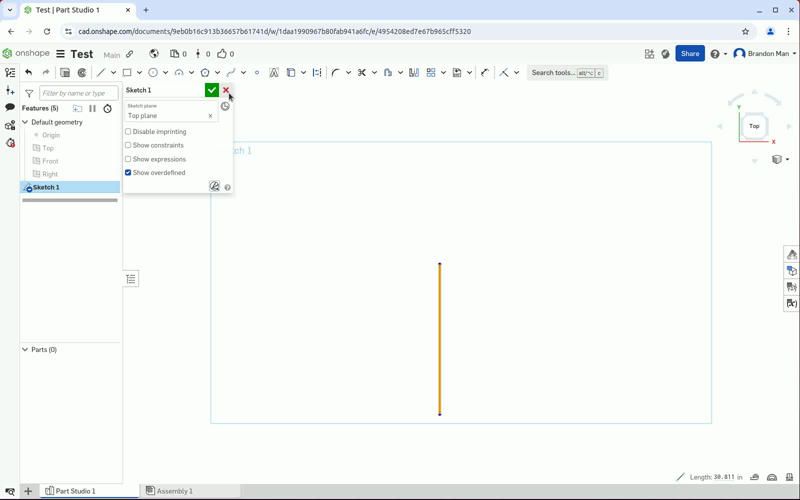
key(shift+h)
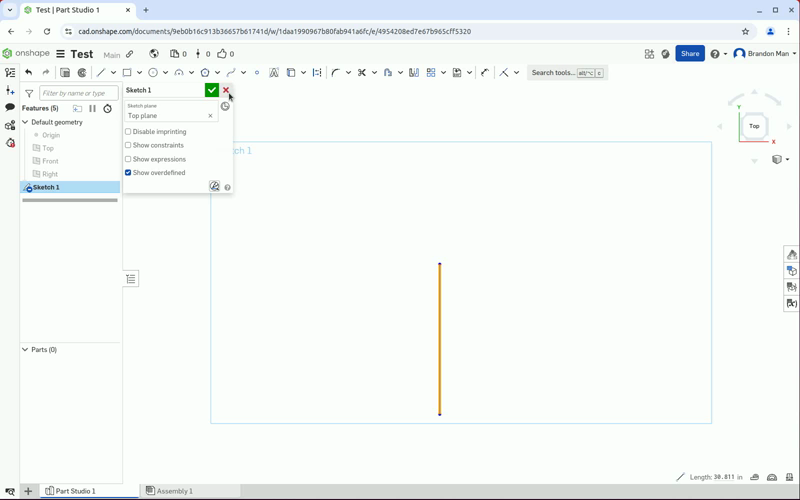
key(shift+s)
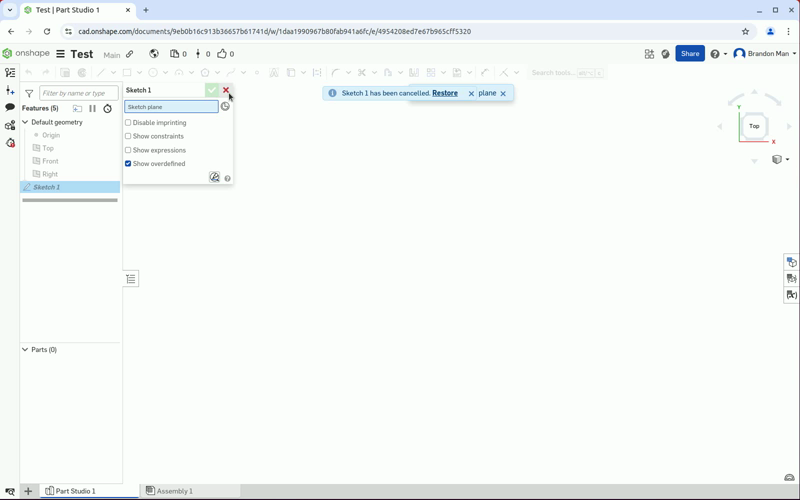
mouse_move(73, 150)
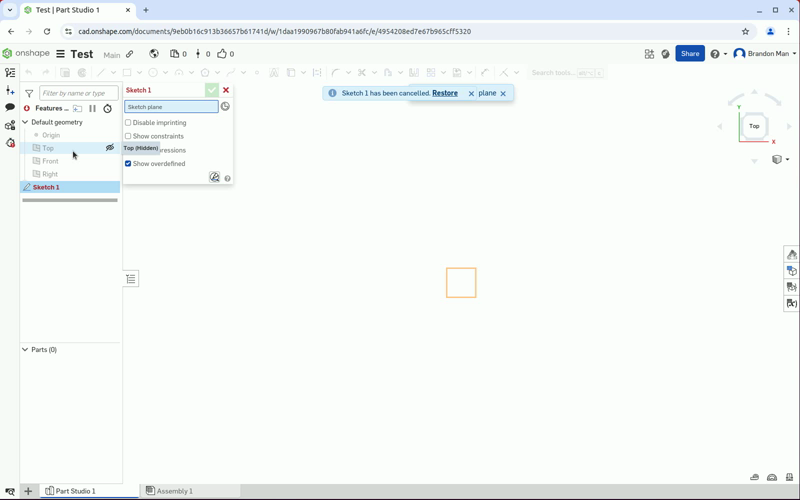
click(73, 150)
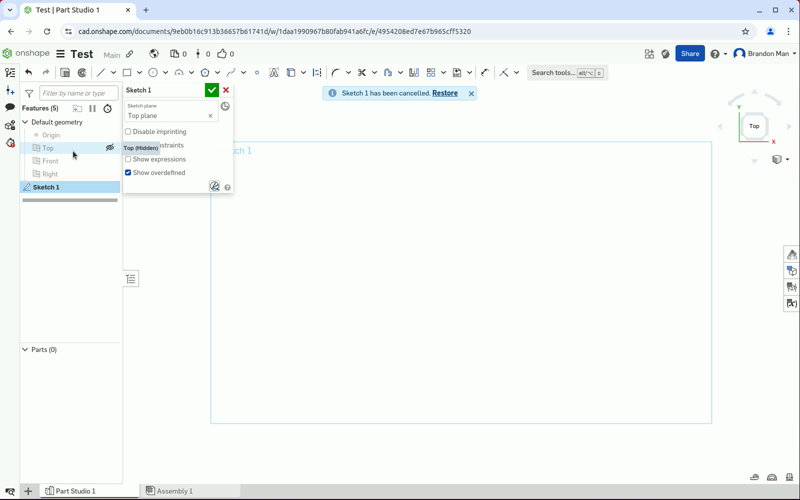
mouse_move(73, 352)
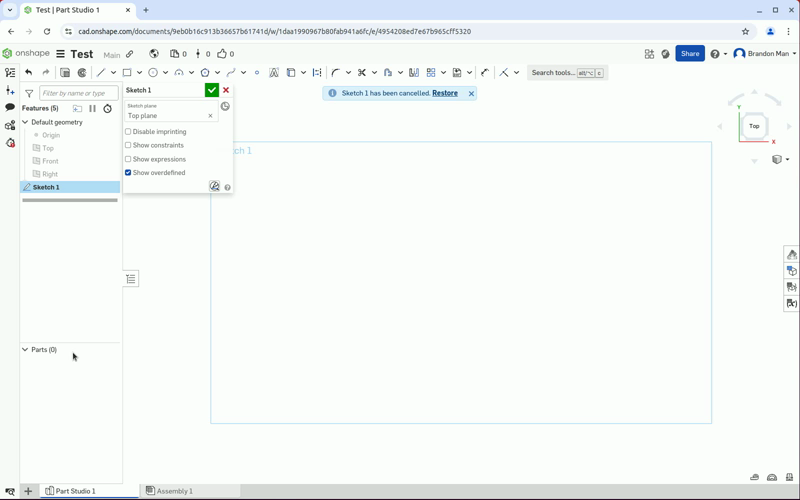
key(y)
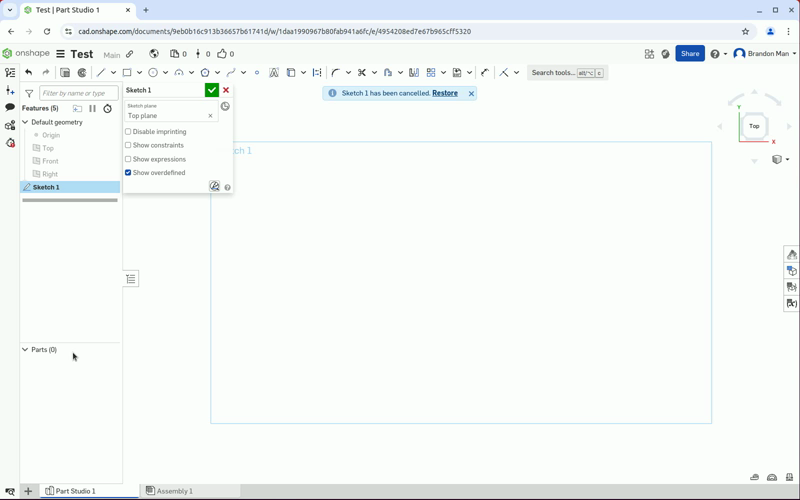
key(l)
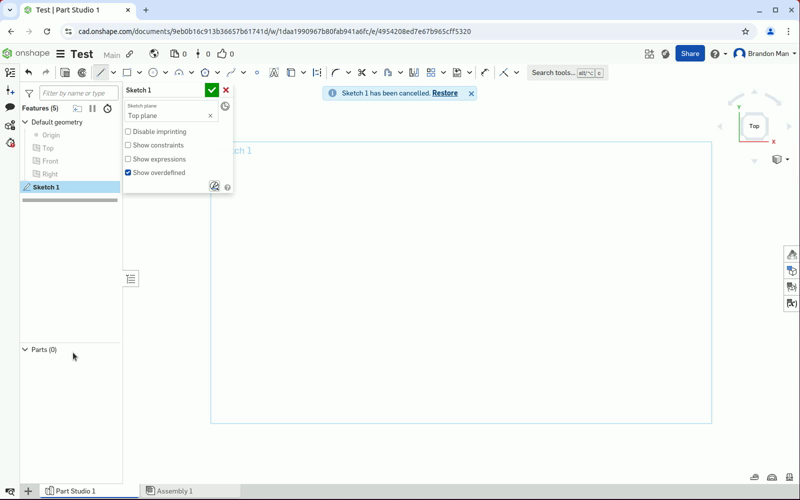
key_down(shift)
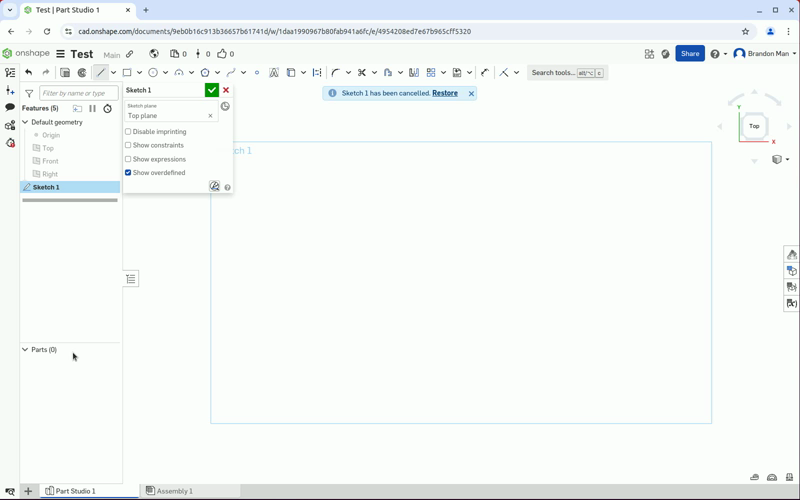
mouse_move(348, 262)
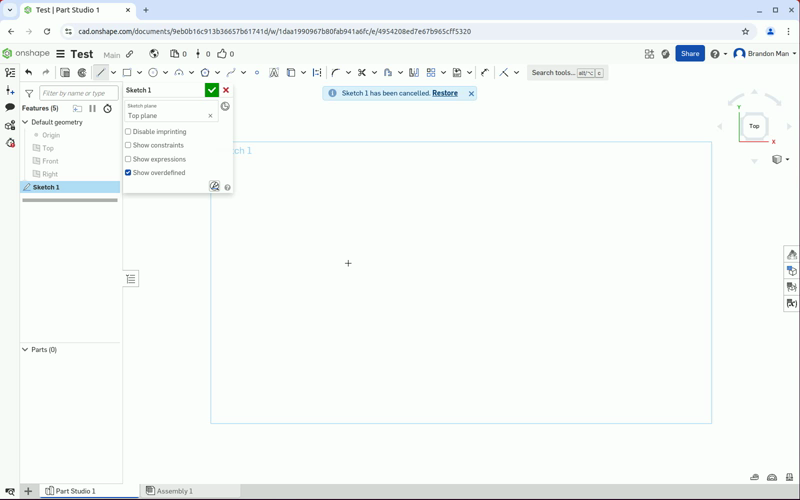
click(348, 262)
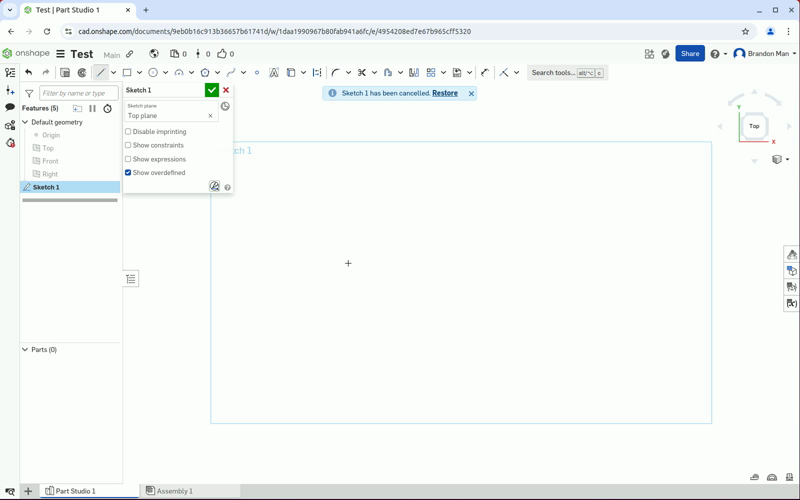
key_up(shift)
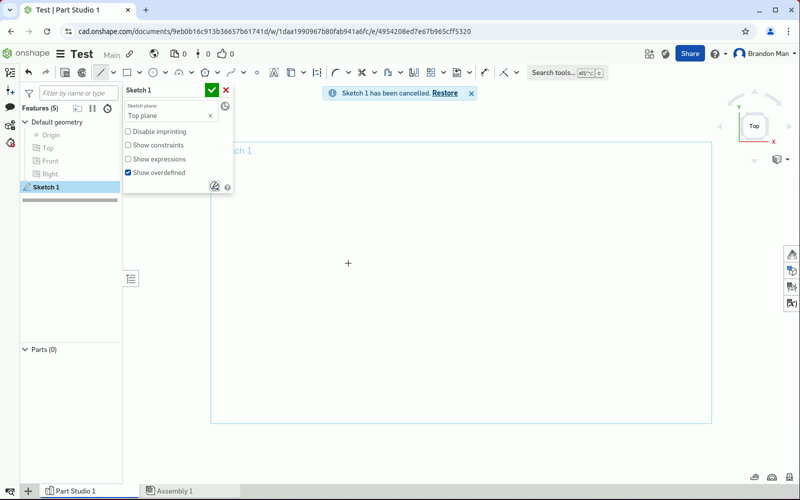
key_down(shift)
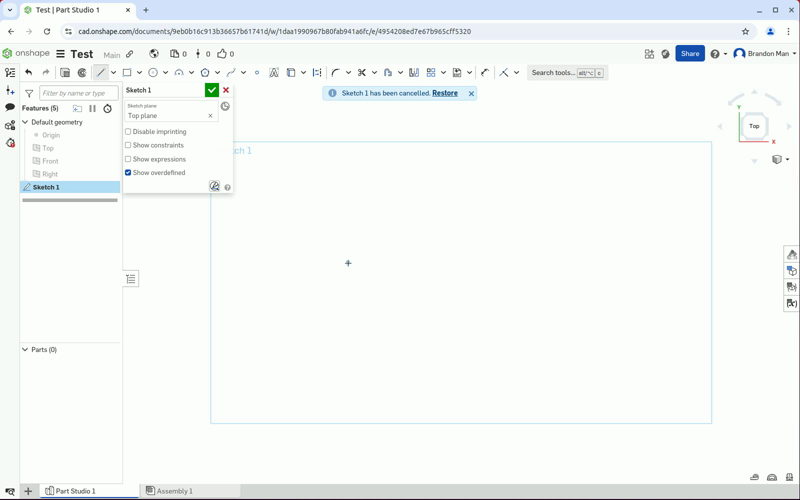
mouse_move(447, 262)
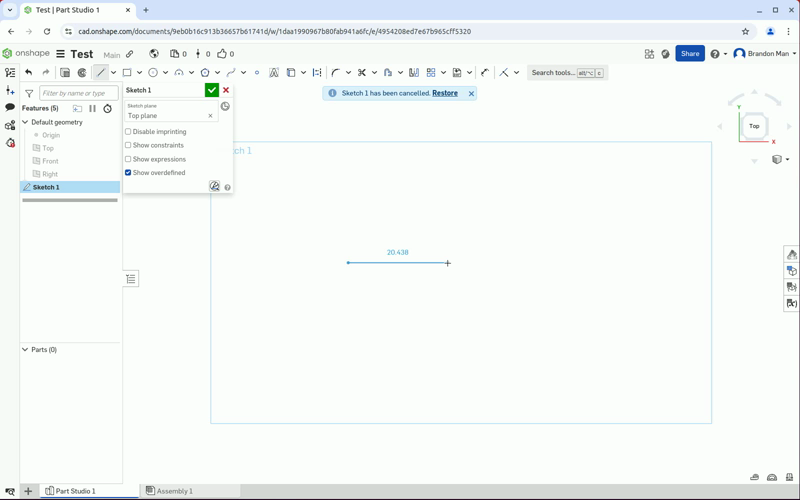
click(447, 262)
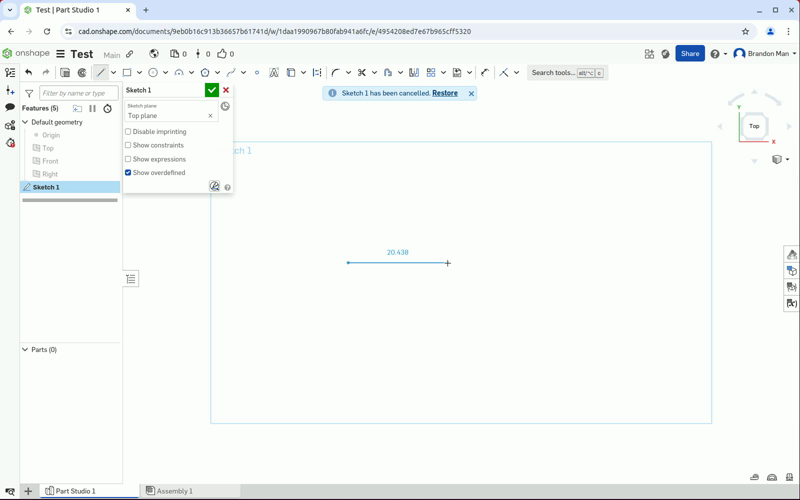
key_up(shift)
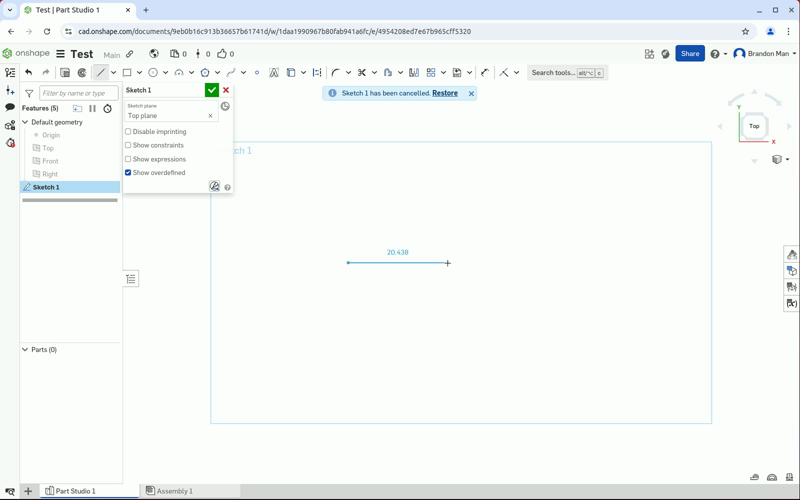
key_down(shift)
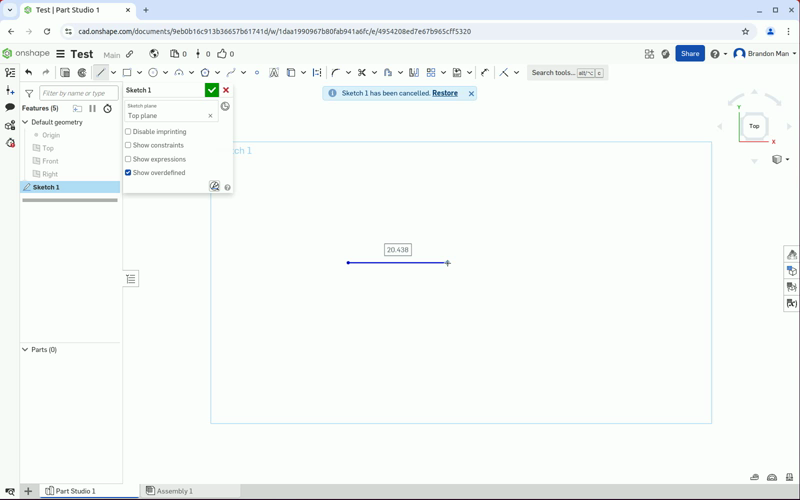
mouse_move(477, 262)
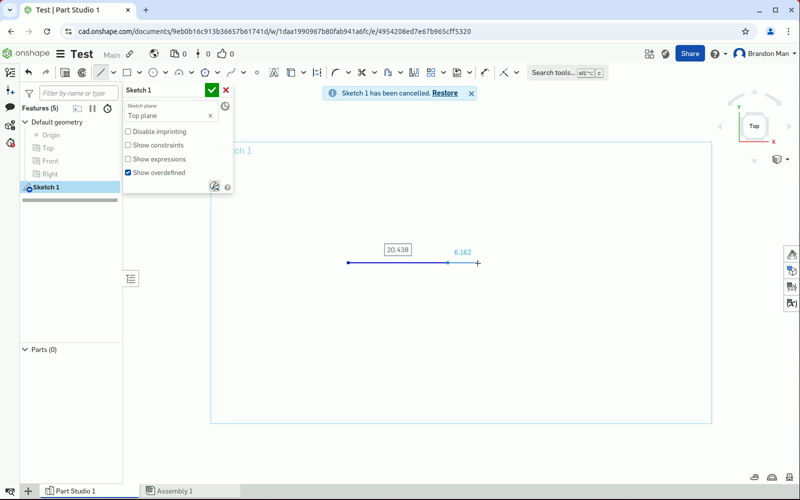
mouse_move(447, 225)
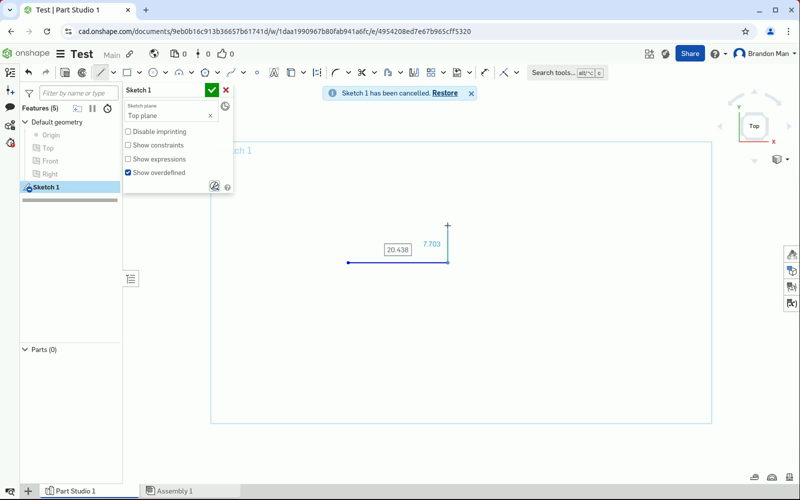
click(447, 225)
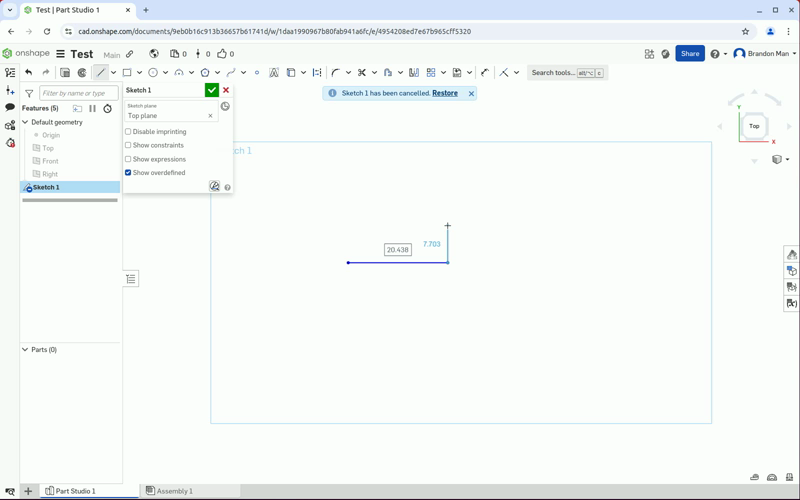
key_up(shift)
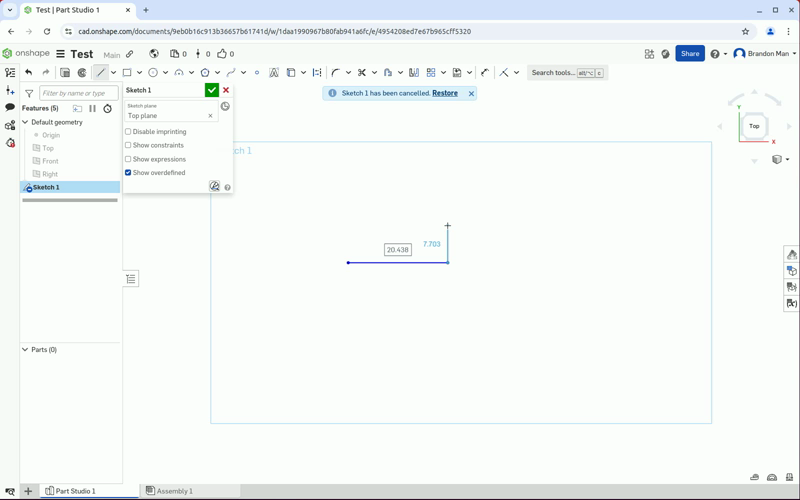
key_down(shift)
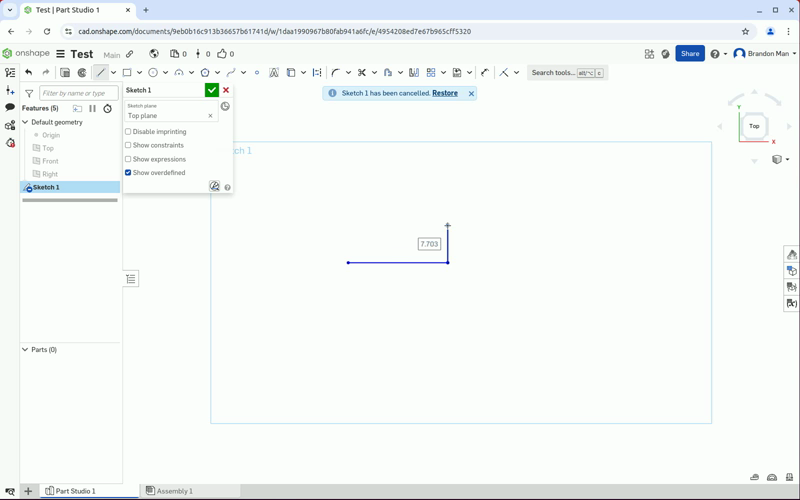
mouse_move(348, 225)
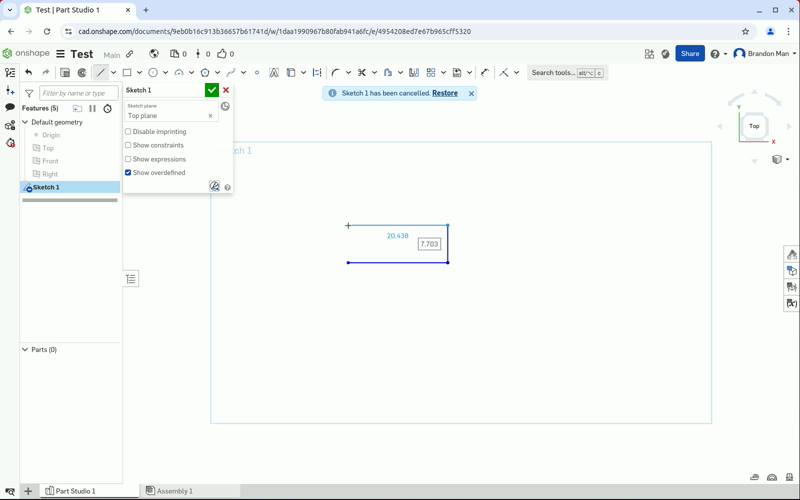
click(348, 225)
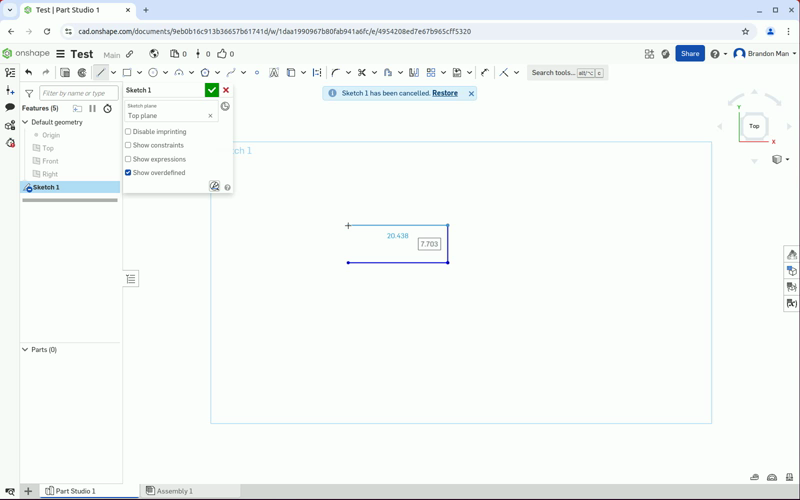
key_up(shift)
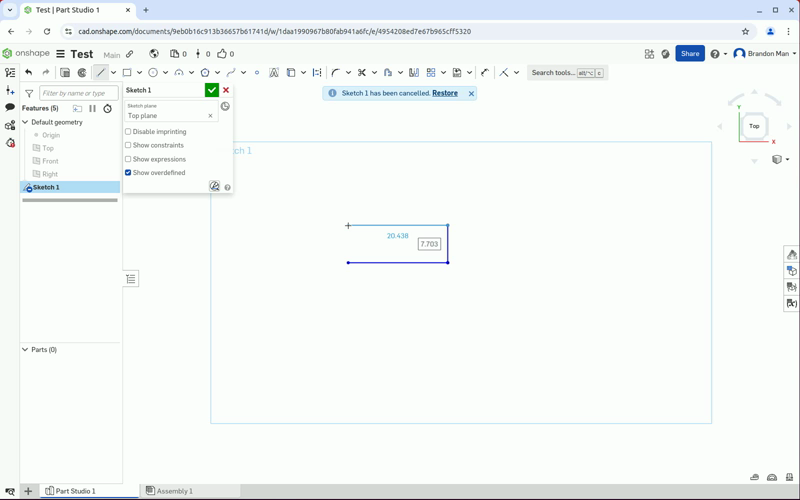
mouse_move(378, 225)
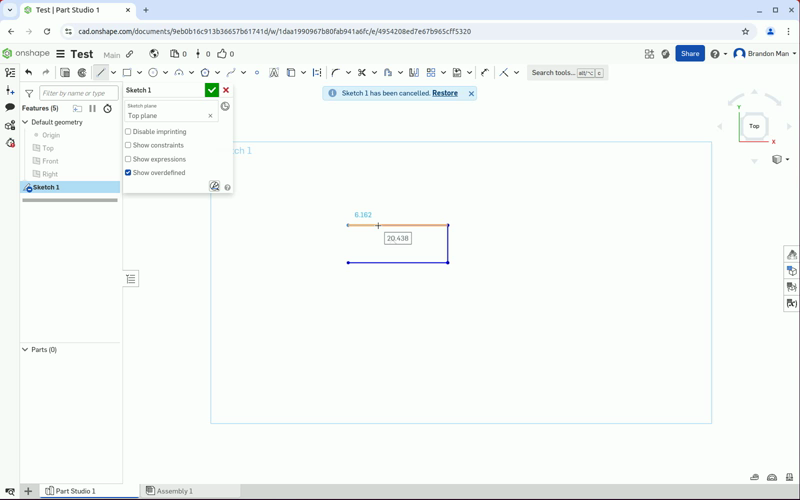
key_down(shift)
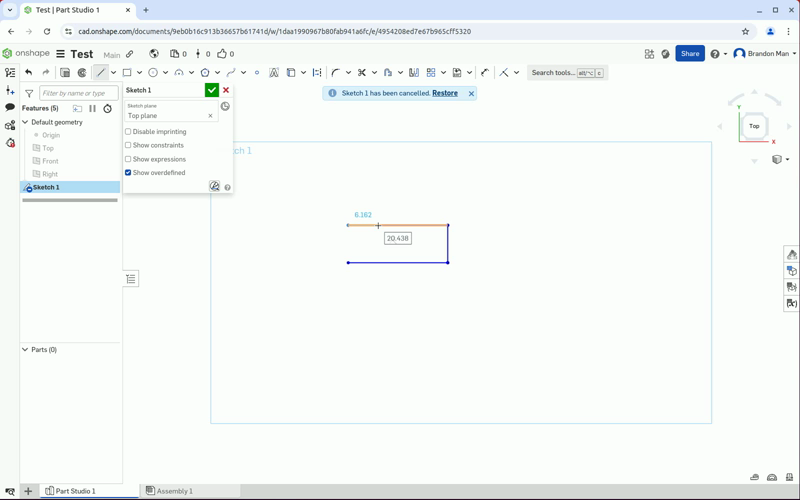
mouse_move(348, 262)
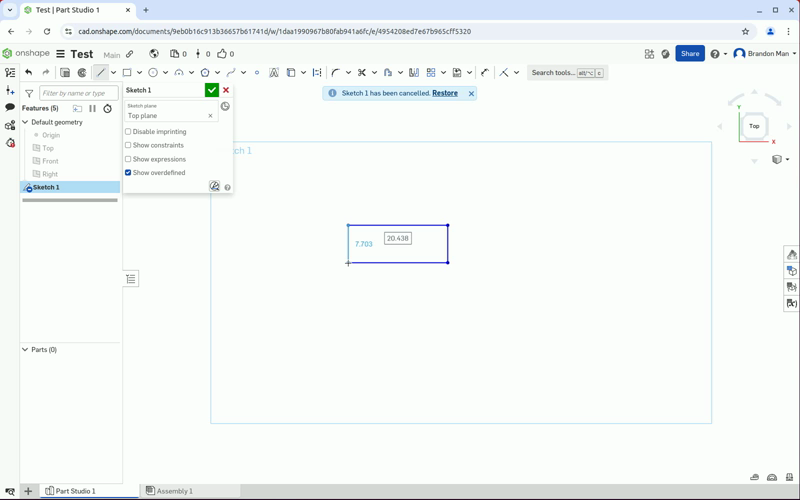
key_up(shift)
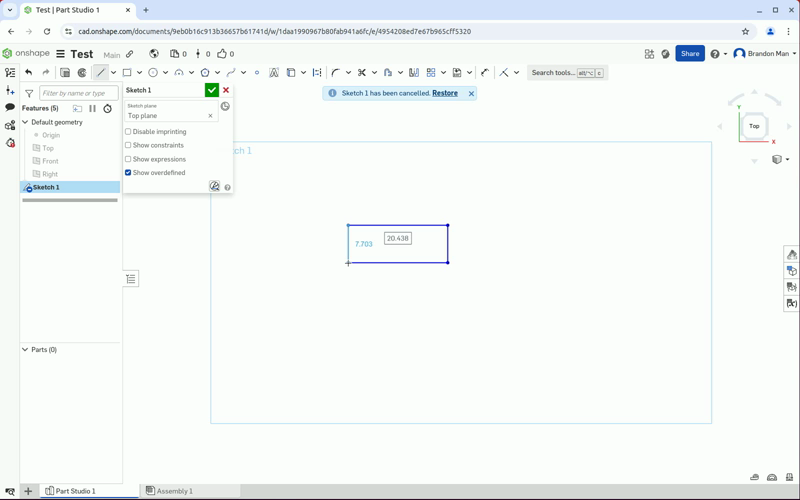
click(348, 262)
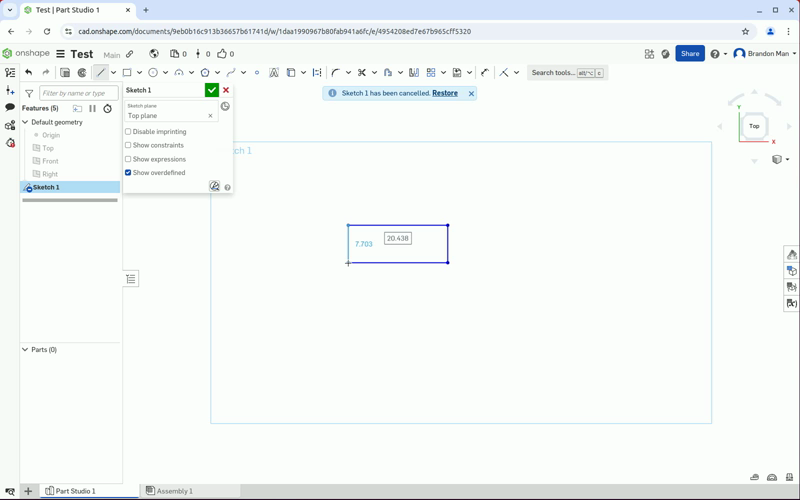
key(esc)
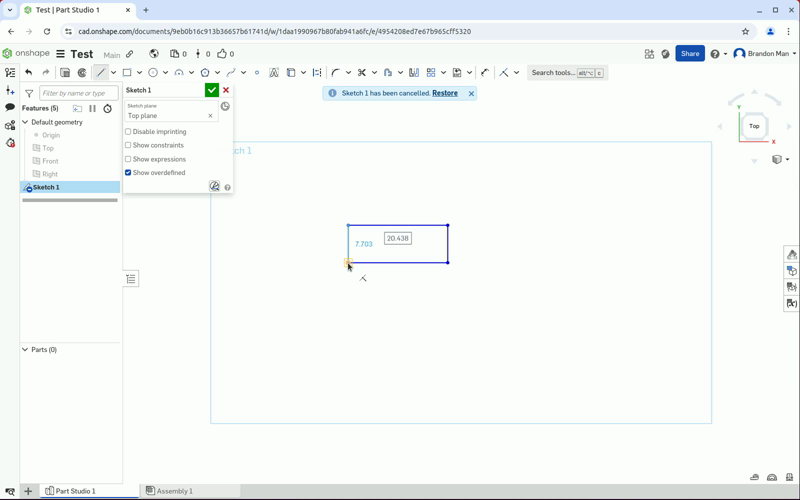
mouse_move(384, 228)
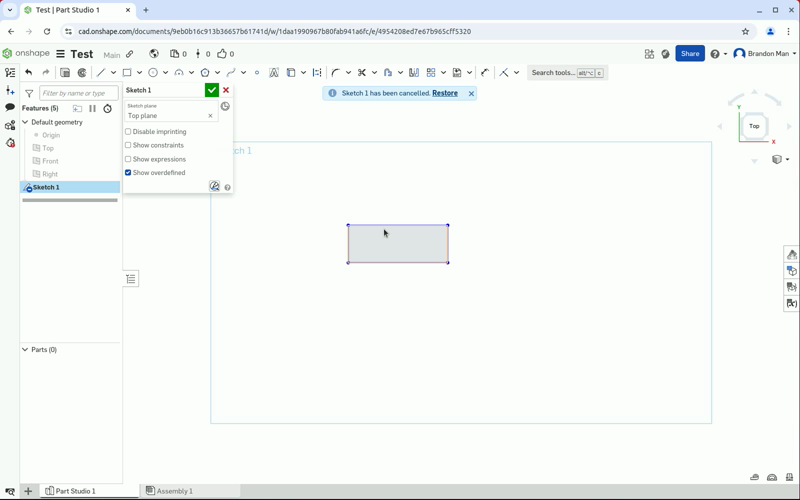
click(384, 228)
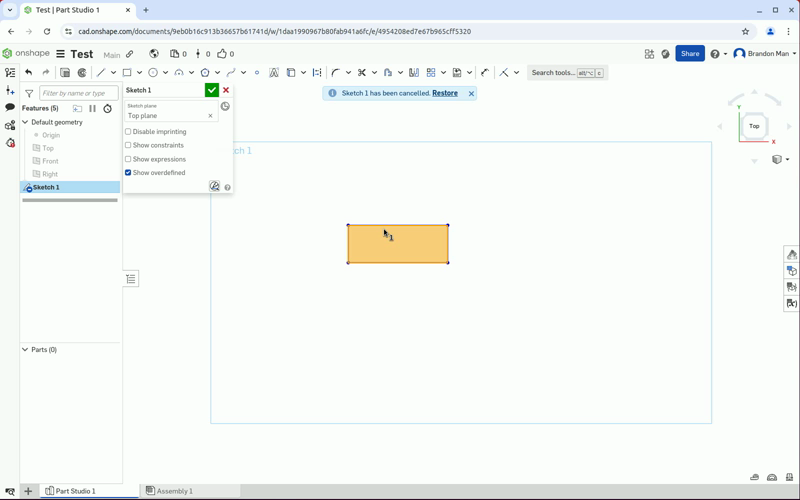
mouse_move(73, 352)
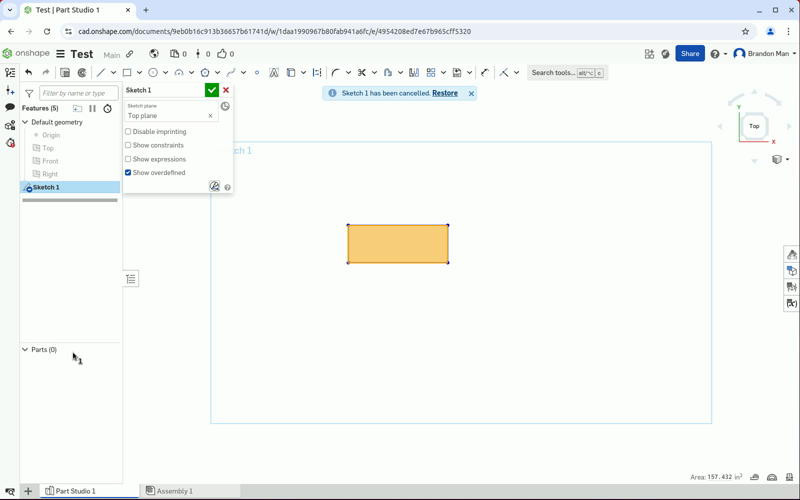
key(shift+y)
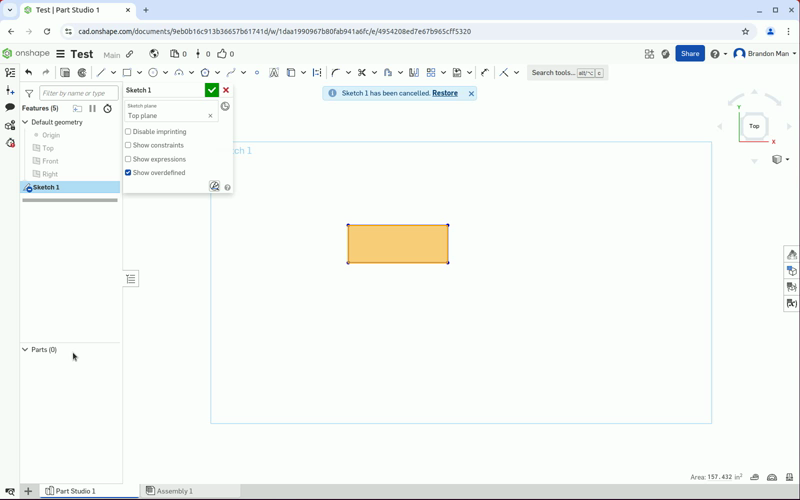
key(shift+e)
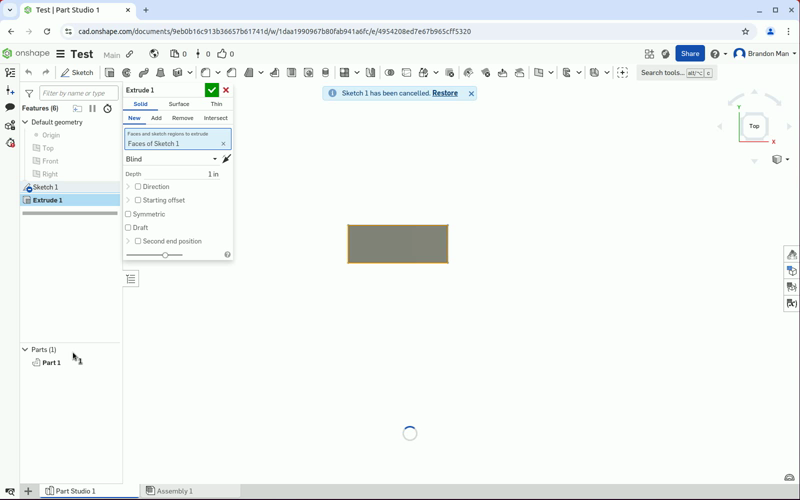
mouse_move(143, 106)
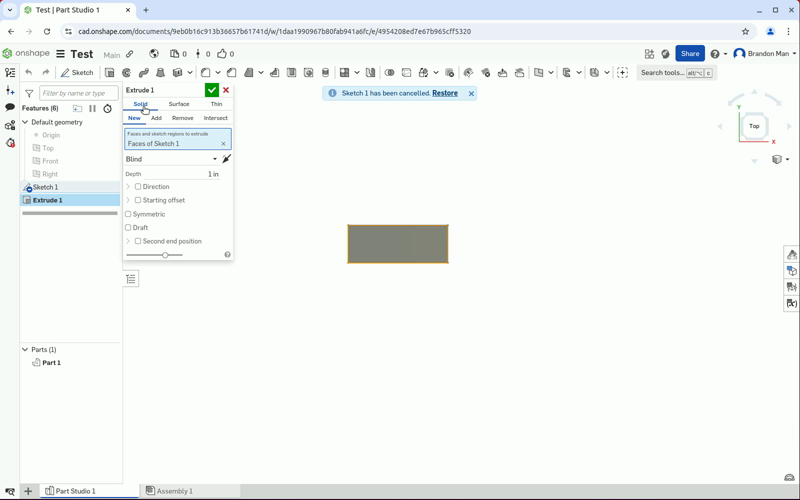
click(143, 106)
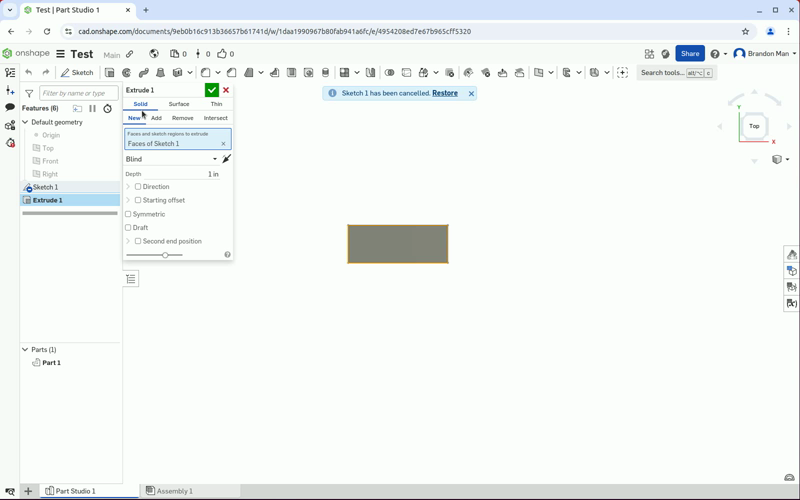
mouse_move(137, 120)
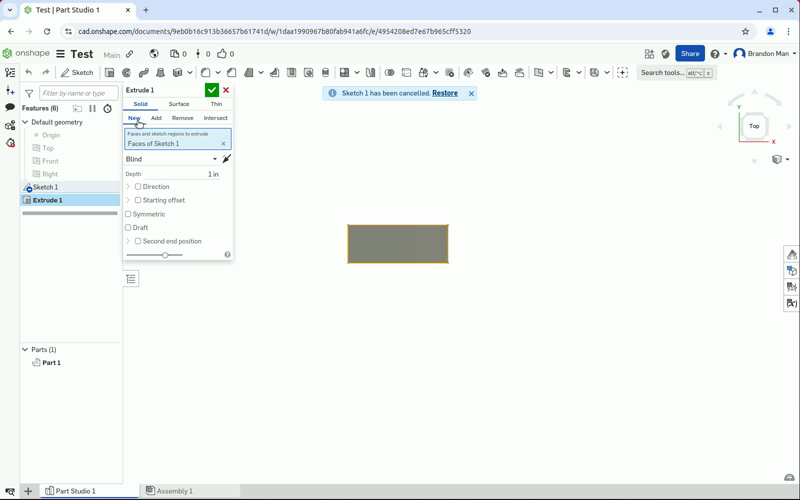
click(137, 120)
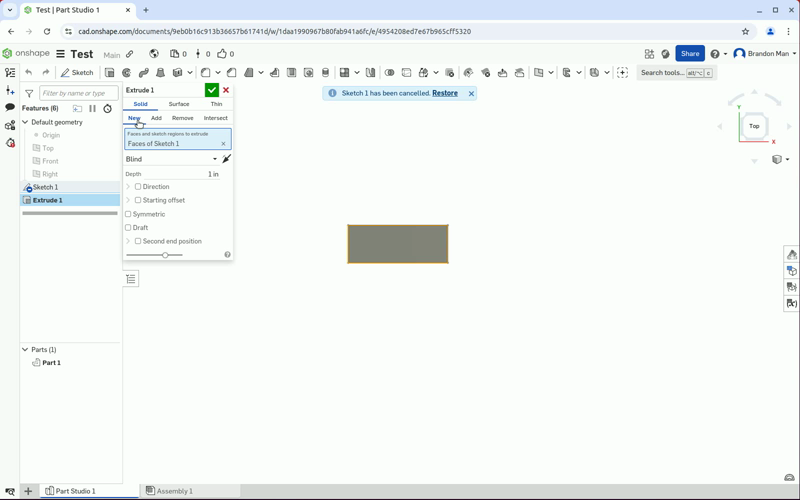
key(tab, 4)
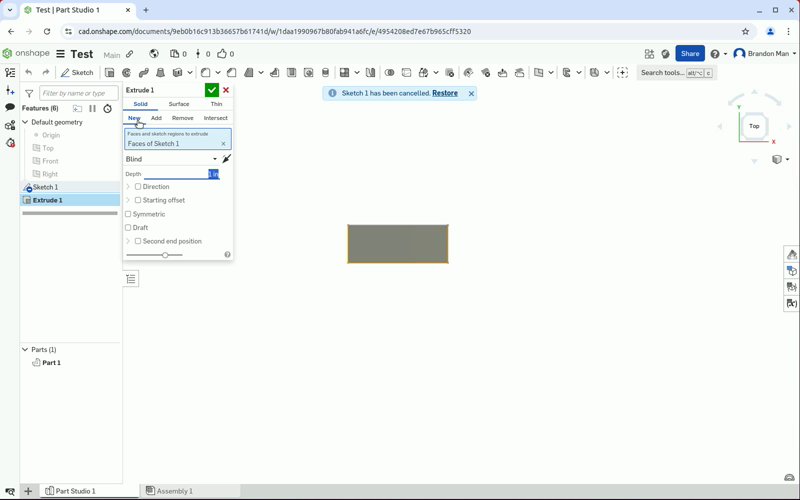
text(2.166)
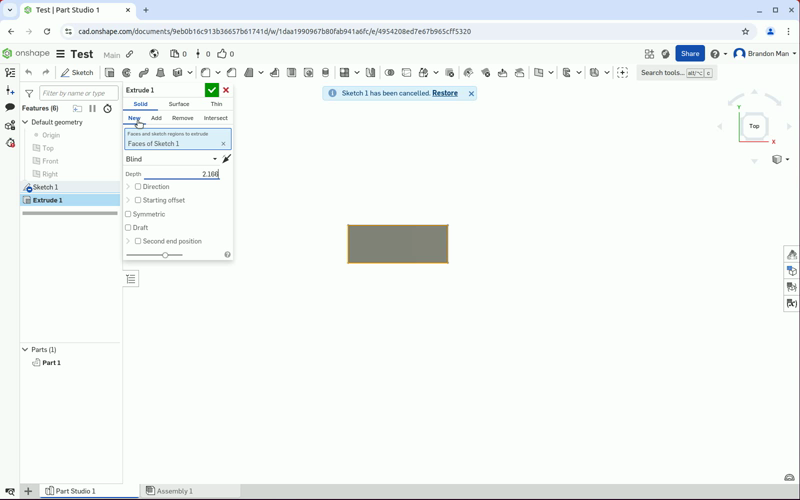
key(enter)
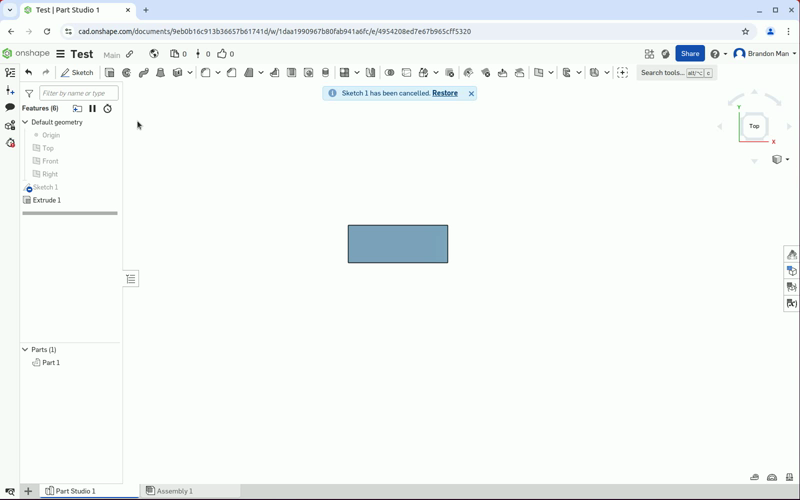
key(shift+h)
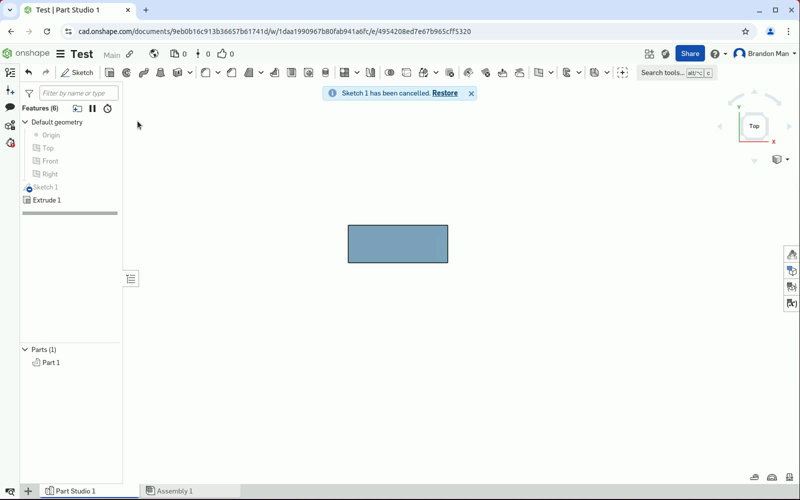
key(shift+h)
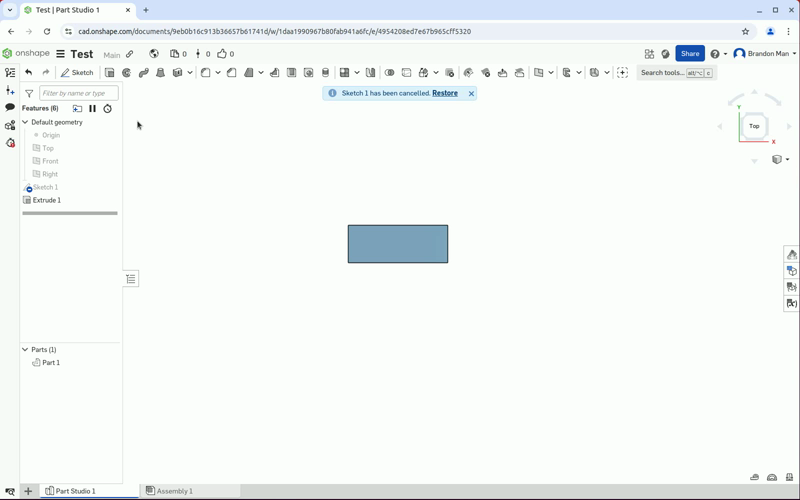
mouse_move(73, 189)
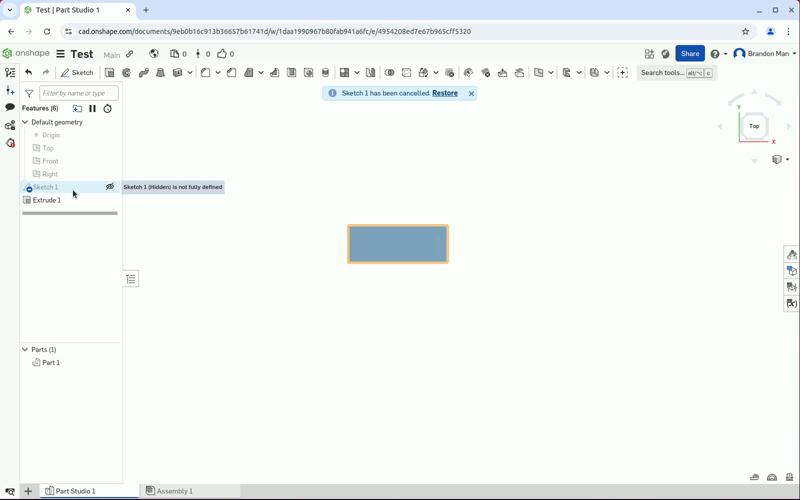
click(73, 189)
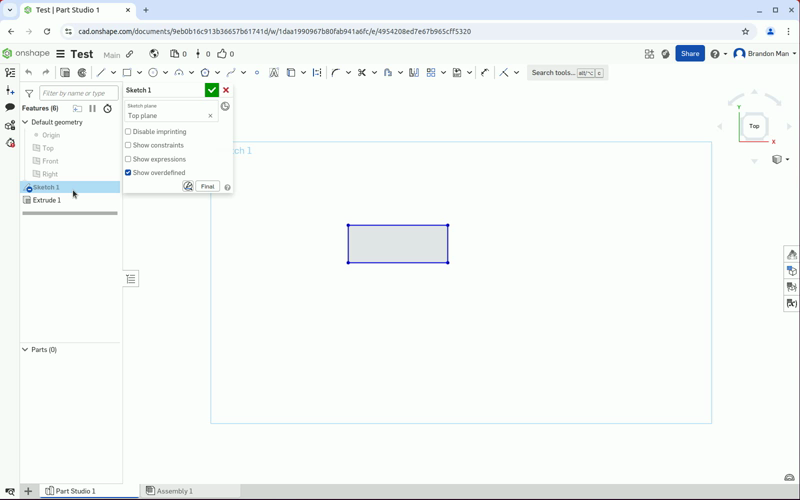
mouse_move(229, 92)
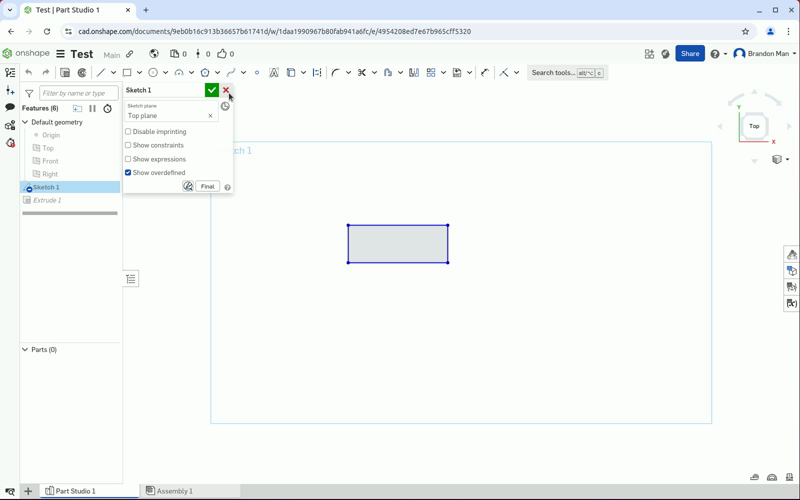
click(229, 92)
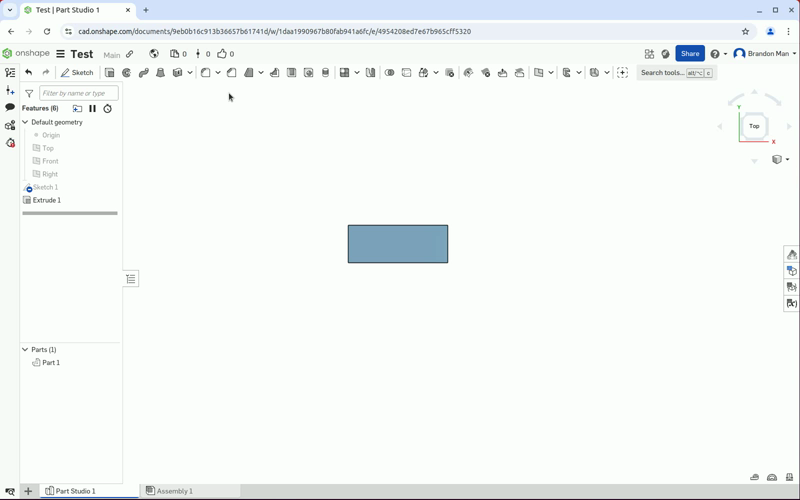
mouse_move(541, 75)
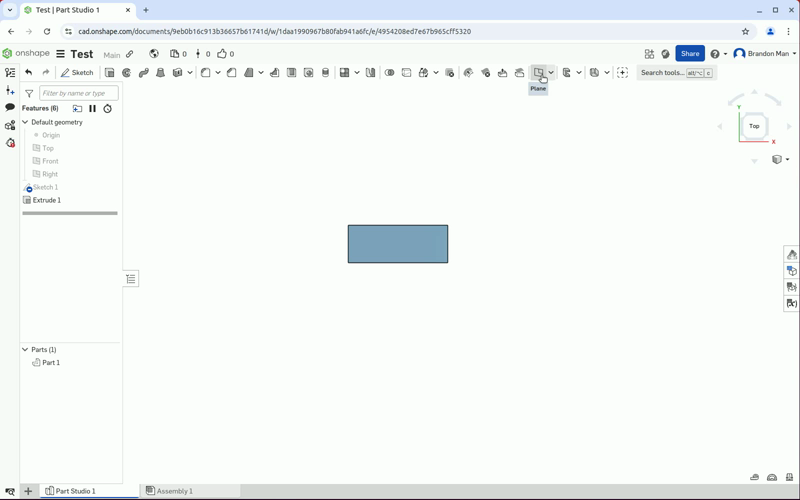
click(541, 75)
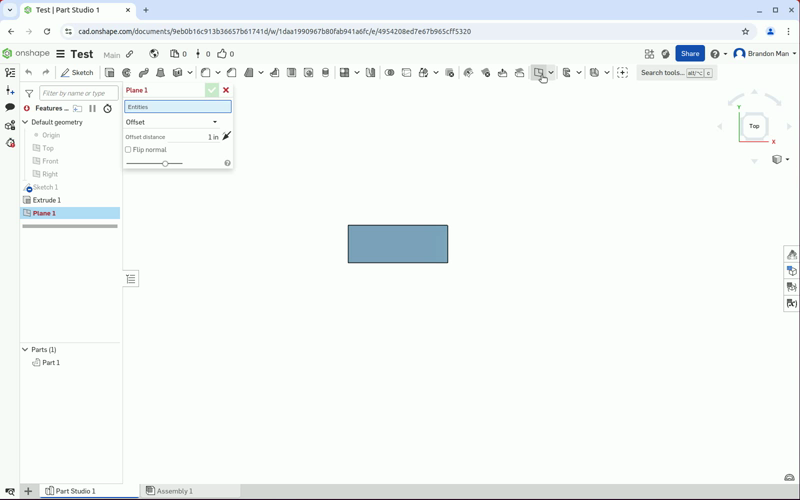
mouse_move(73, 150)
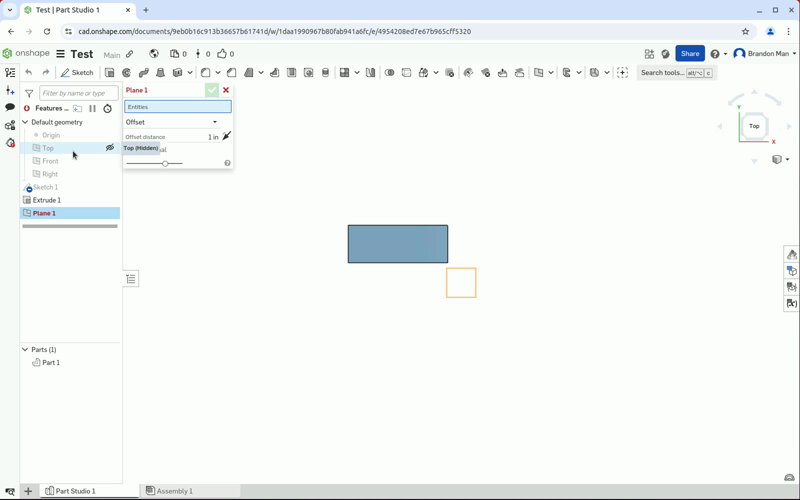
click(73, 150)
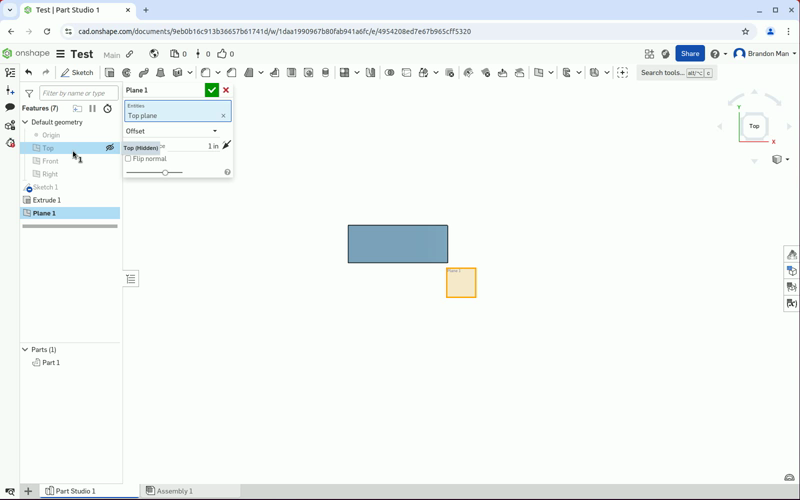
key(tab, 2)
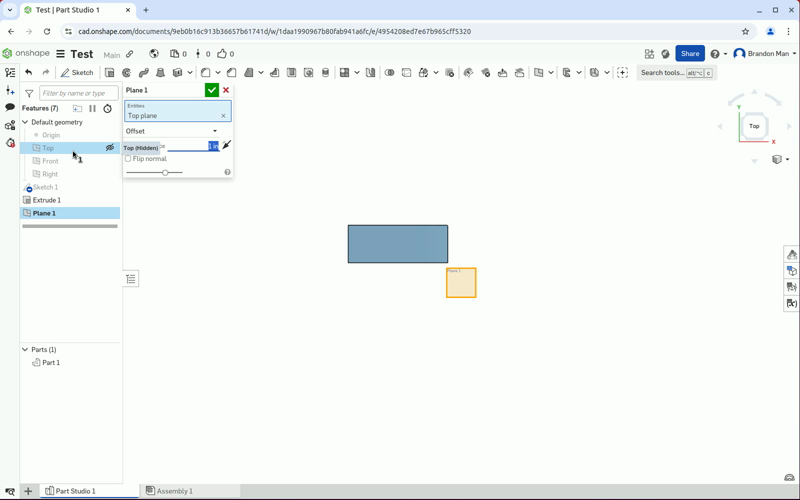
text(2.157)
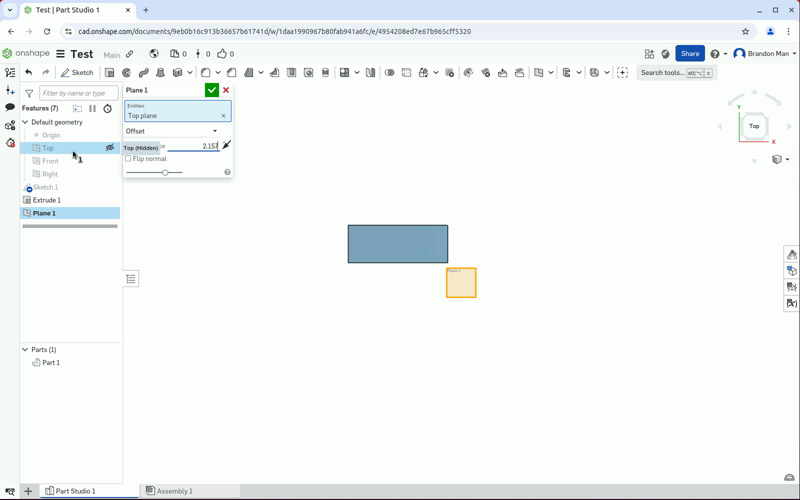
key(enter, 2)
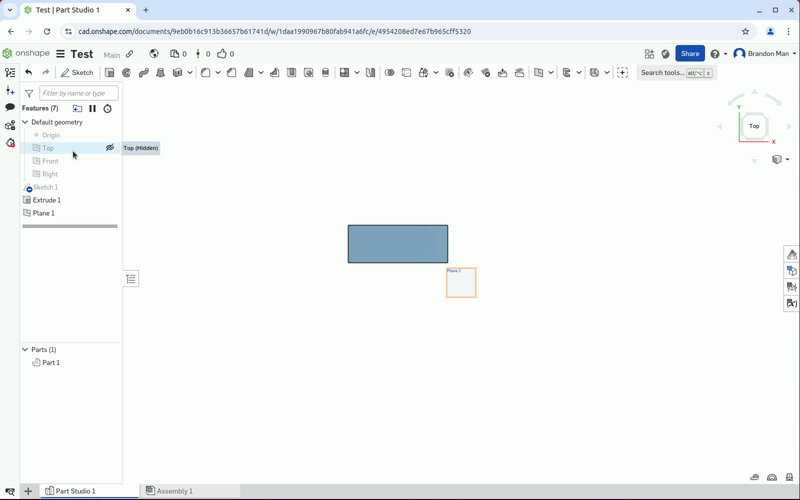
key(shift+s)
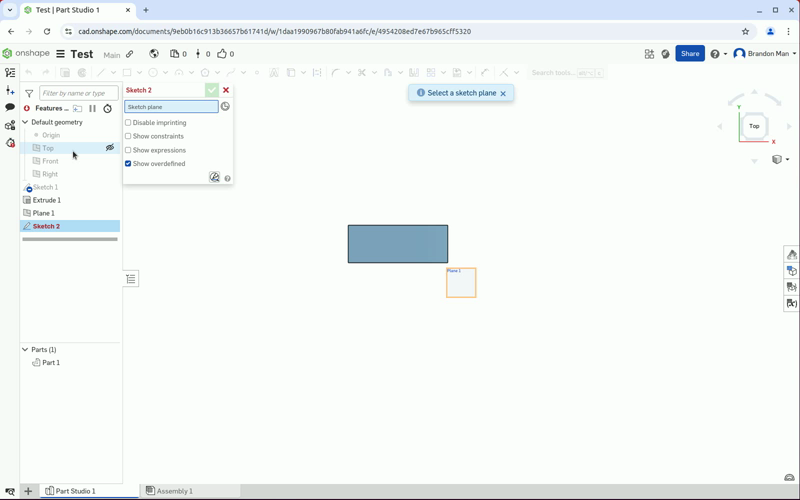
mouse_move(73, 215)
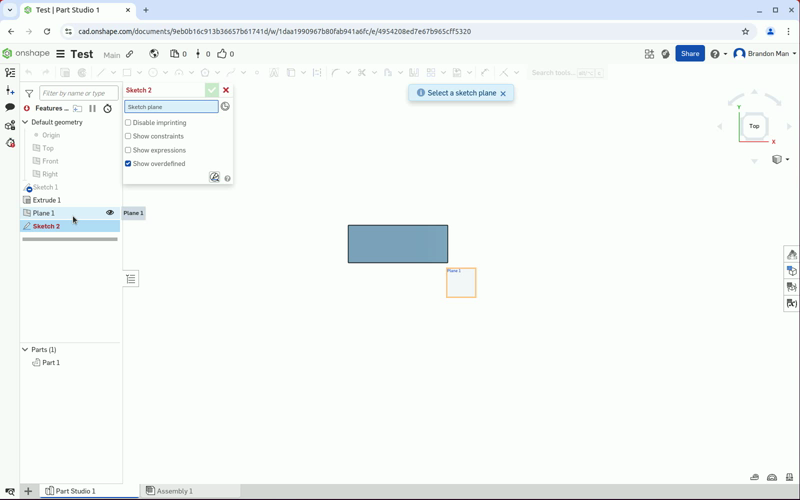
click(73, 215)
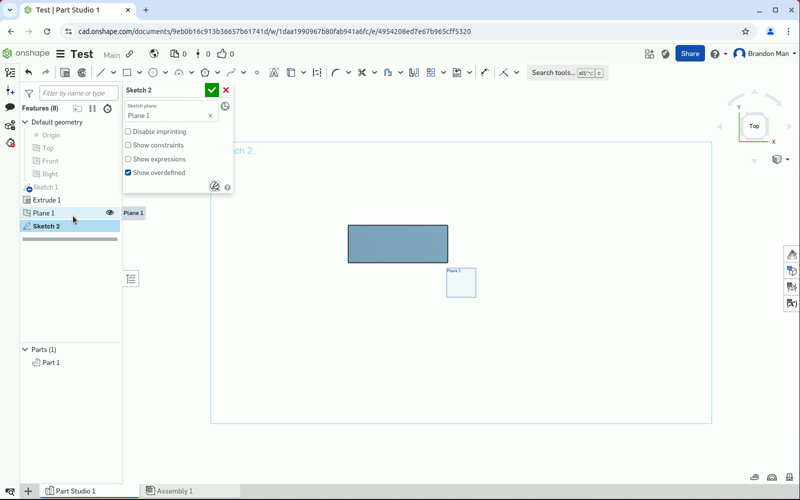
mouse_move(73, 352)
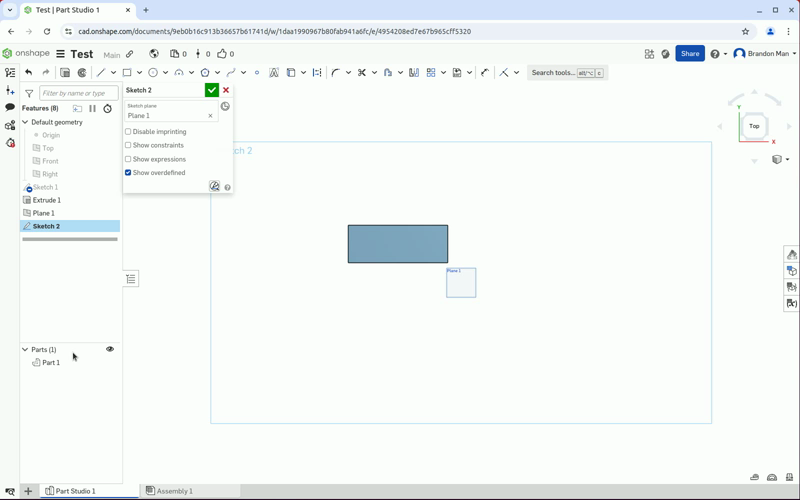
key(y)
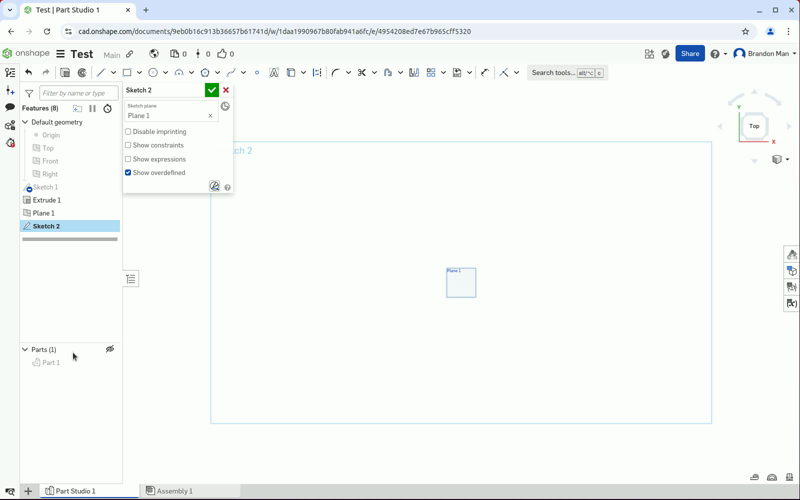
key(l)
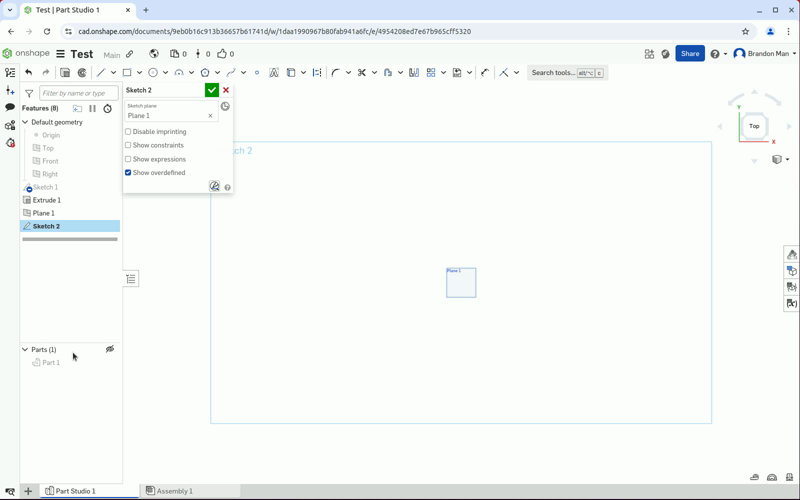
key_down(shift)
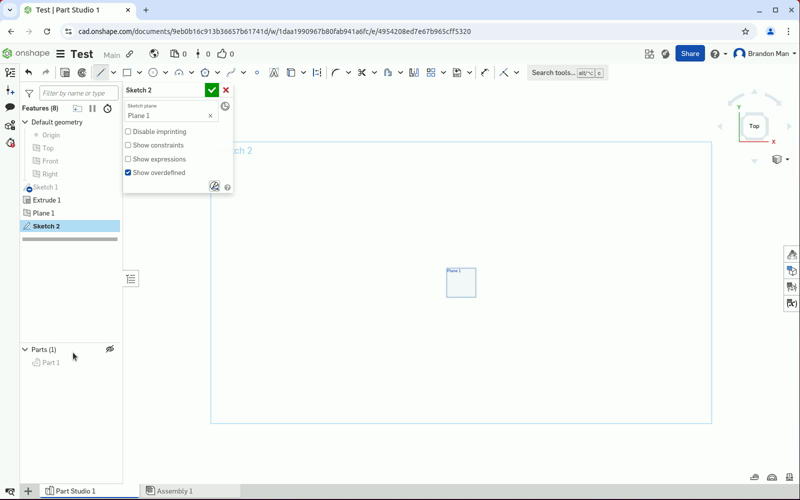
mouse_move(348, 262)
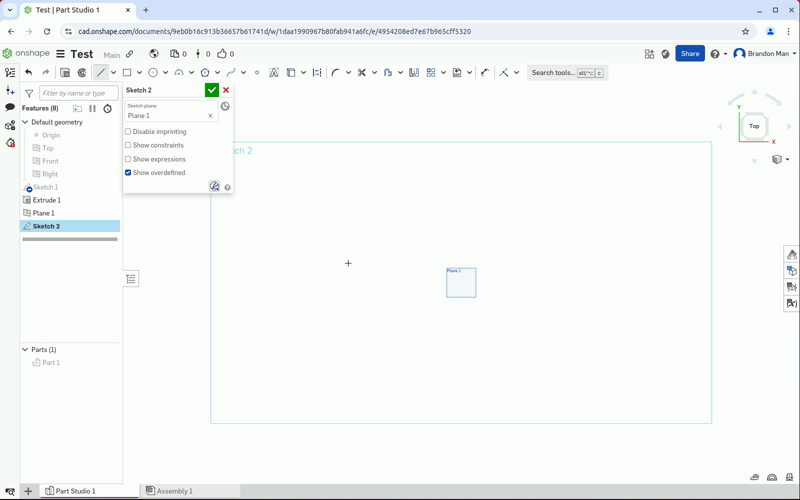
click(348, 262)
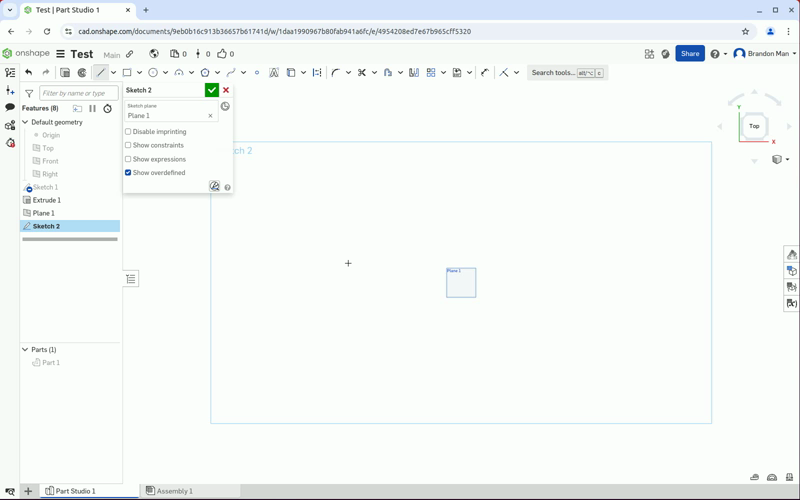
key_up(shift)
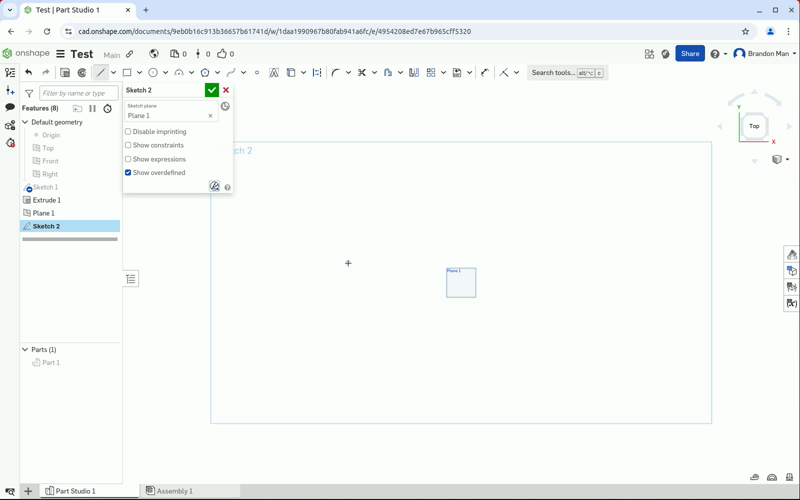
key_down(shift)
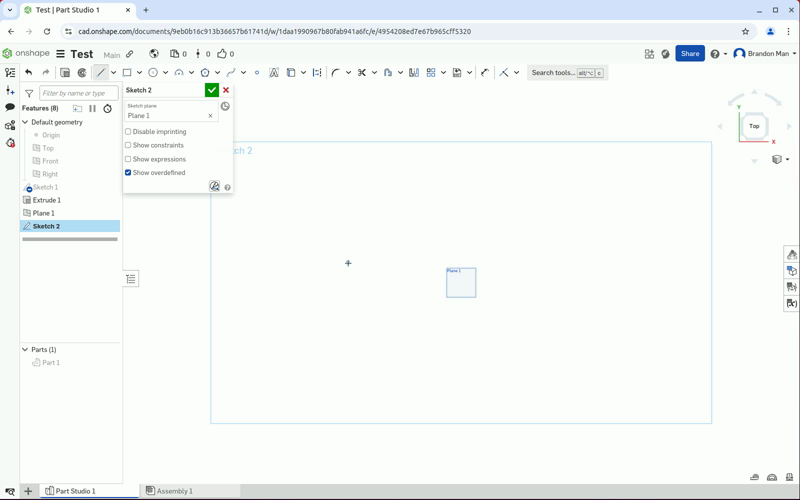
mouse_move(378, 262)
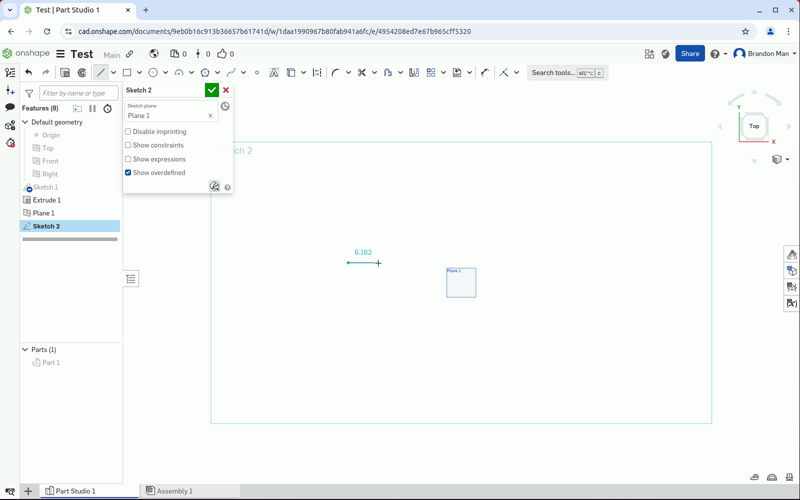
mouse_move(356, 262)
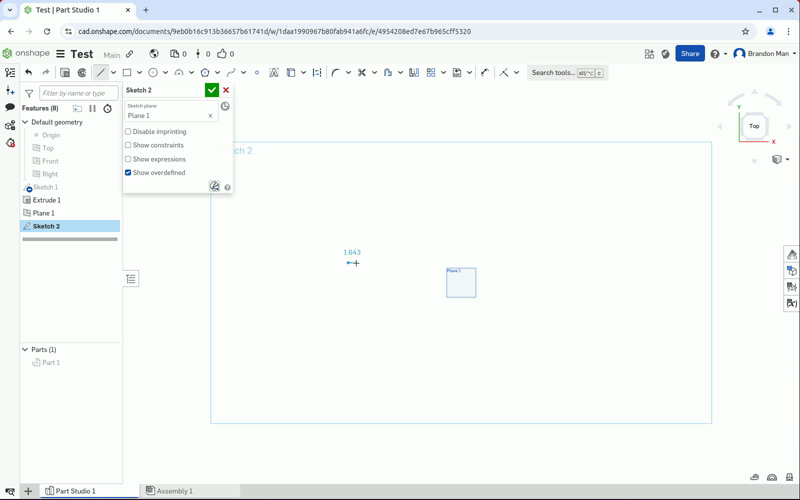
click(356, 262)
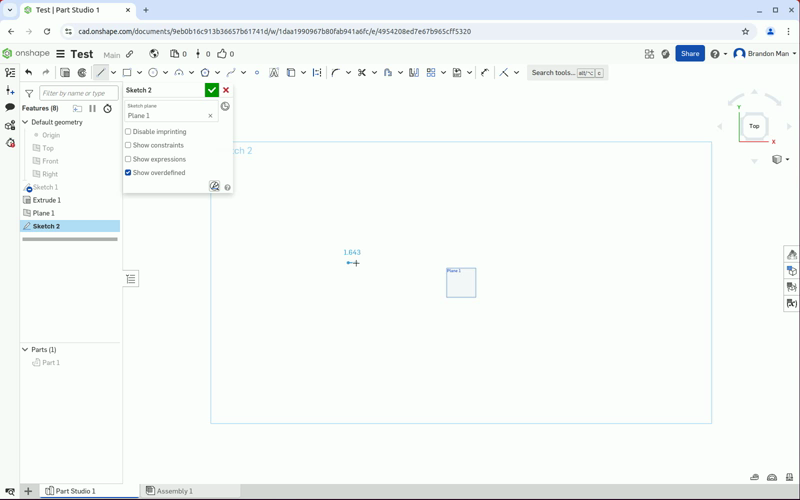
key_up(shift)
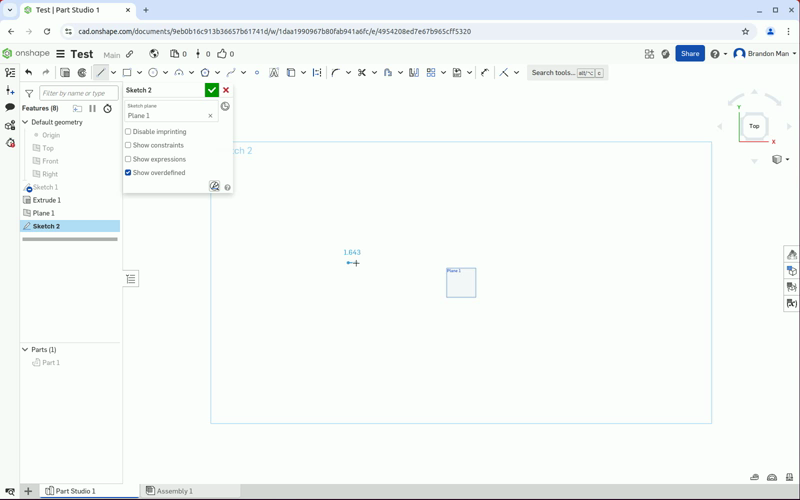
key_down(shift)
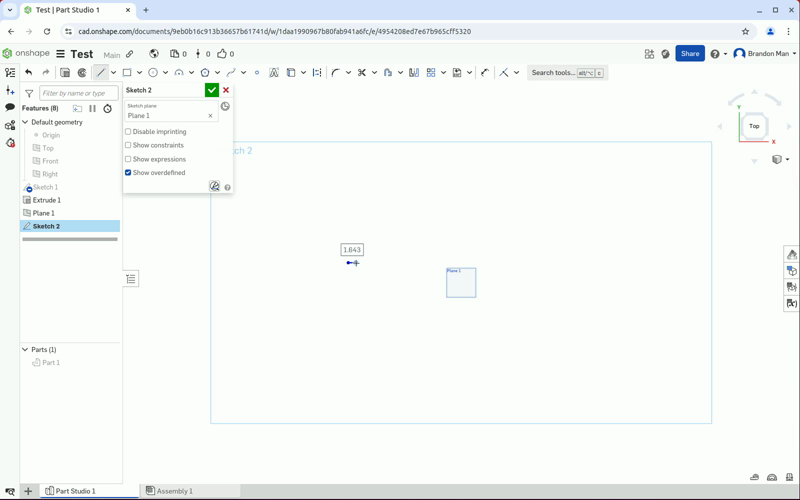
mouse_move(386, 262)
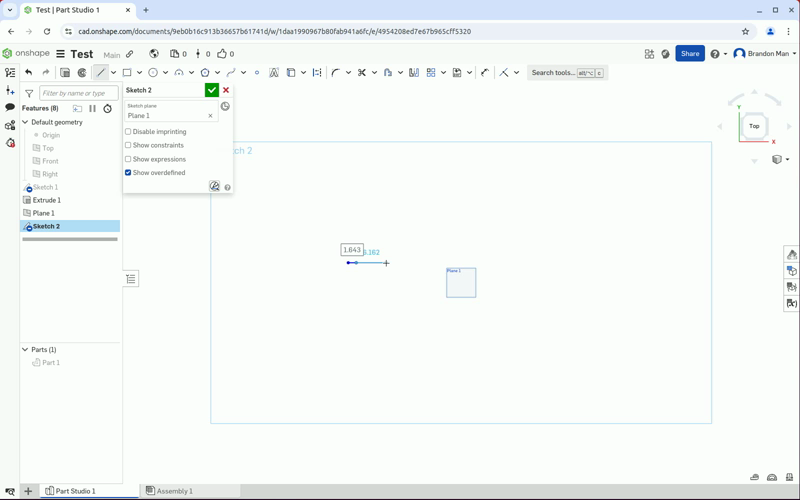
mouse_move(356, 224)
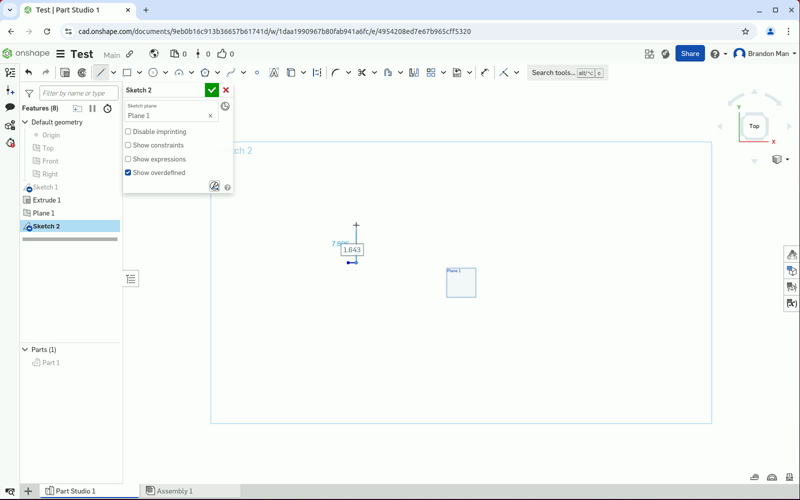
click(356, 224)
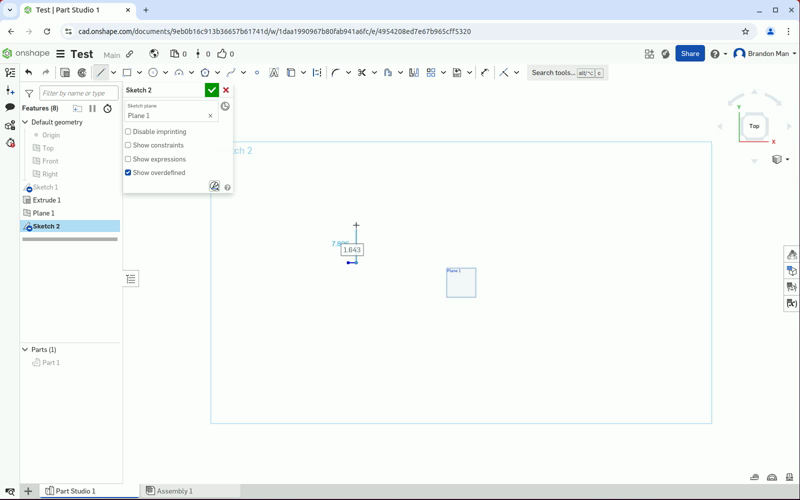
key_up(shift)
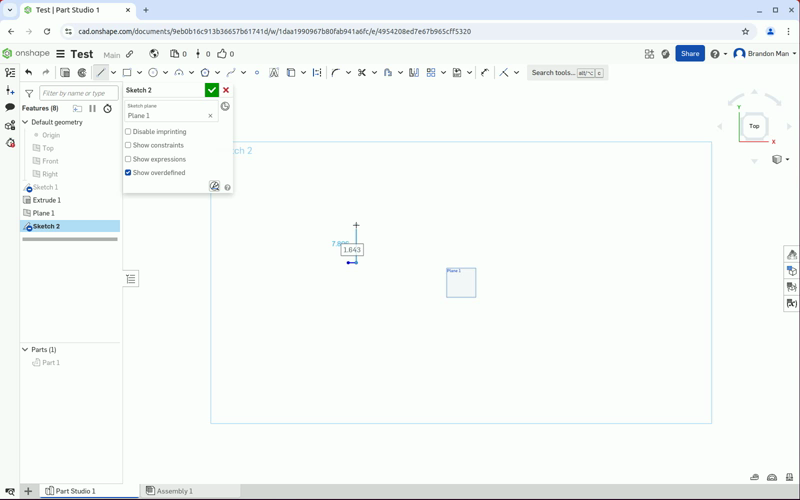
key_down(shift)
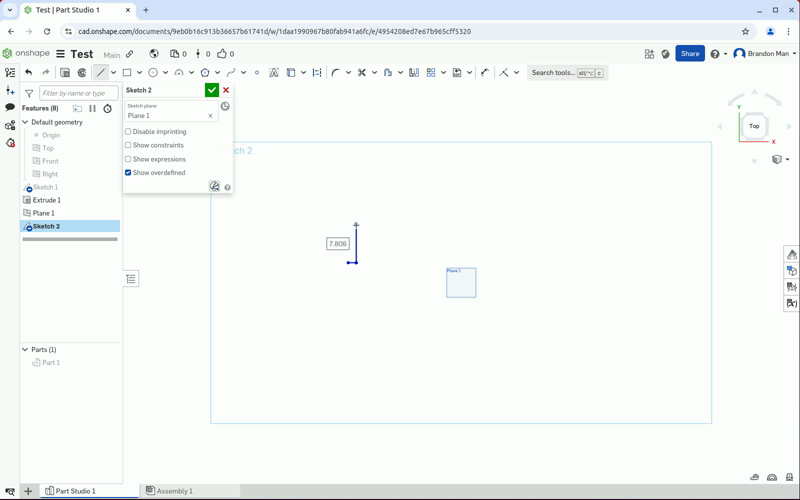
mouse_move(386, 224)
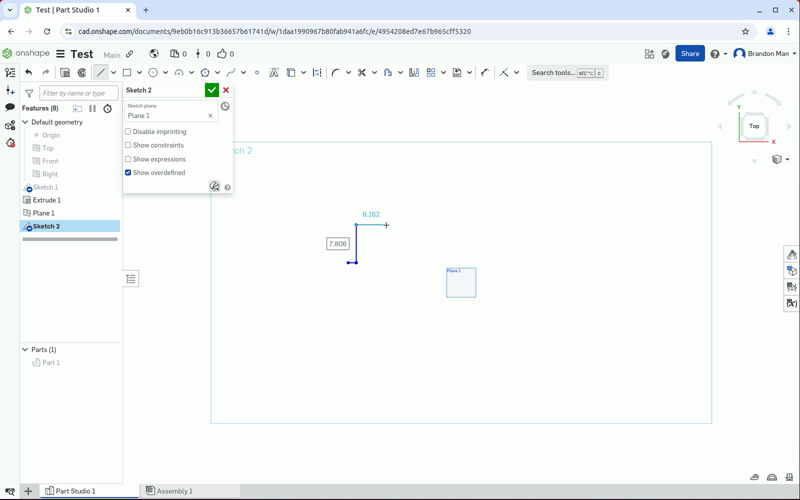
mouse_move(348, 224)
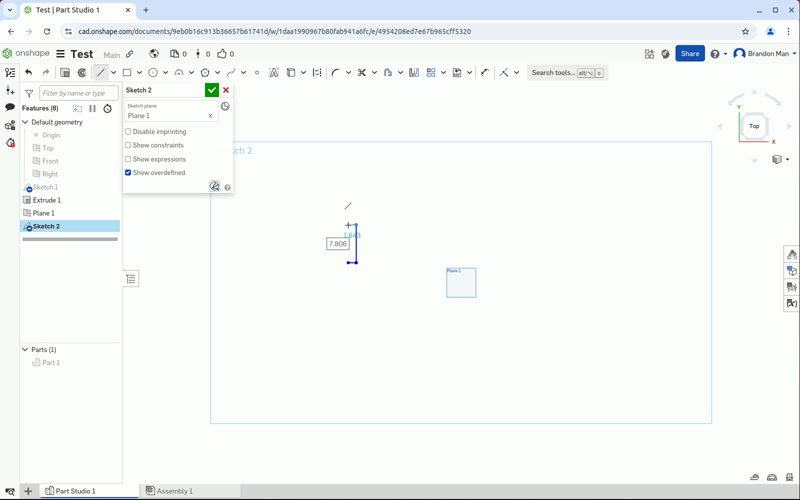
click(348, 224)
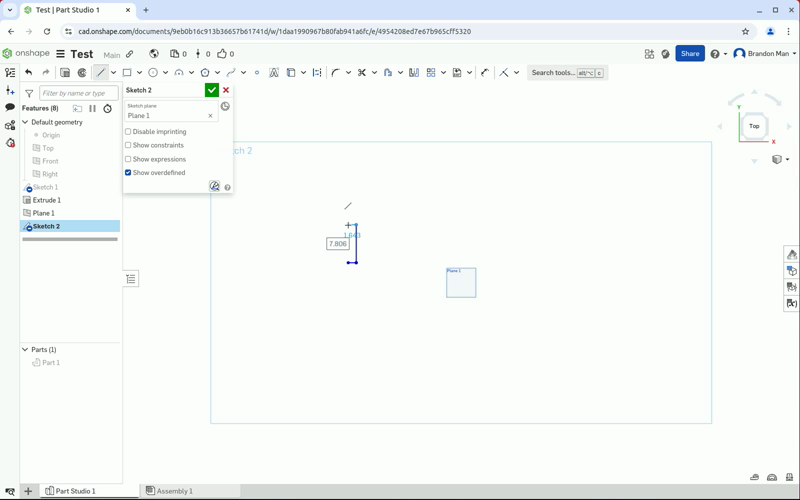
key_up(shift)
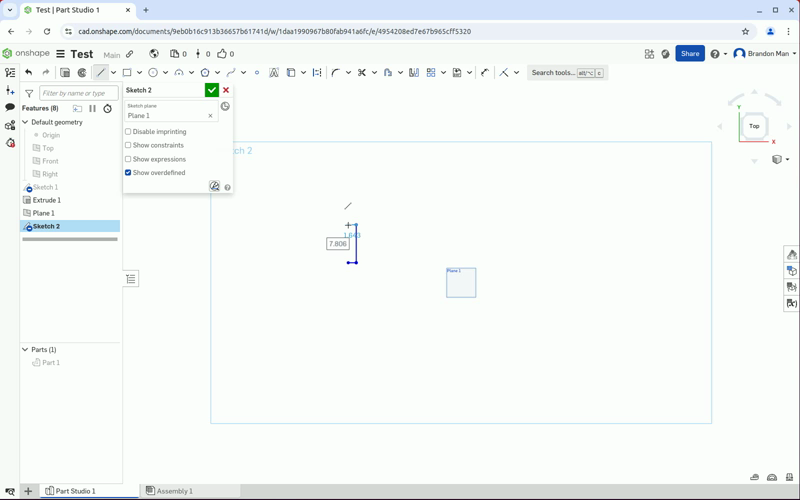
mouse_move(378, 224)
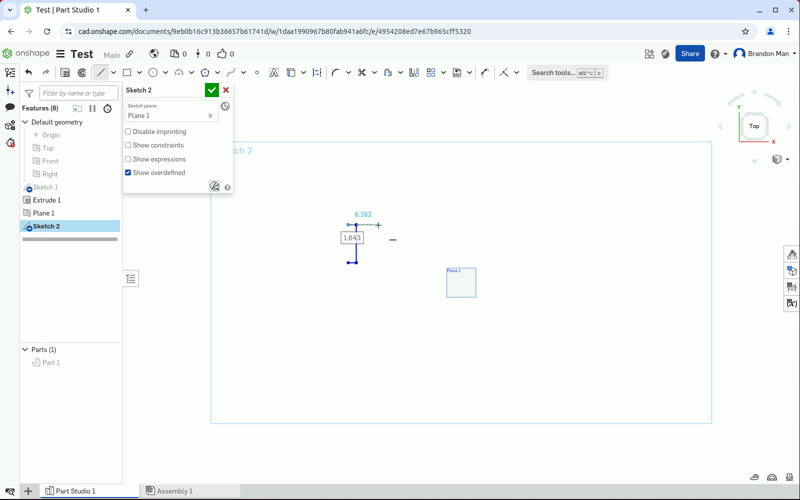
key_down(shift)
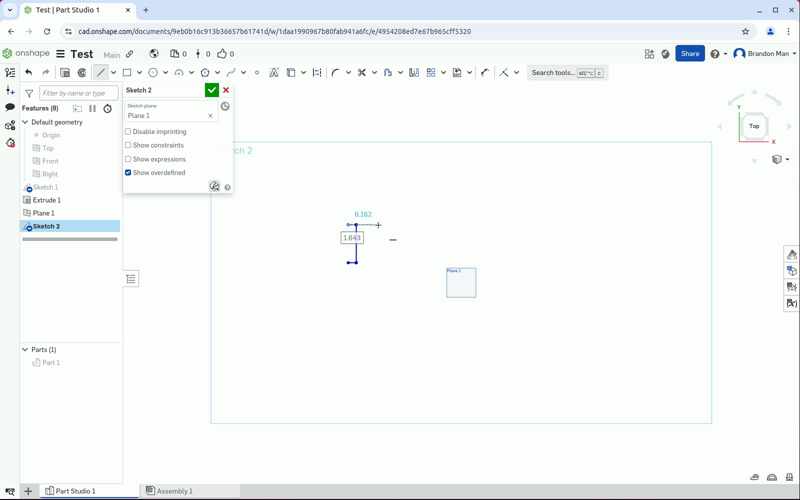
mouse_move(348, 262)
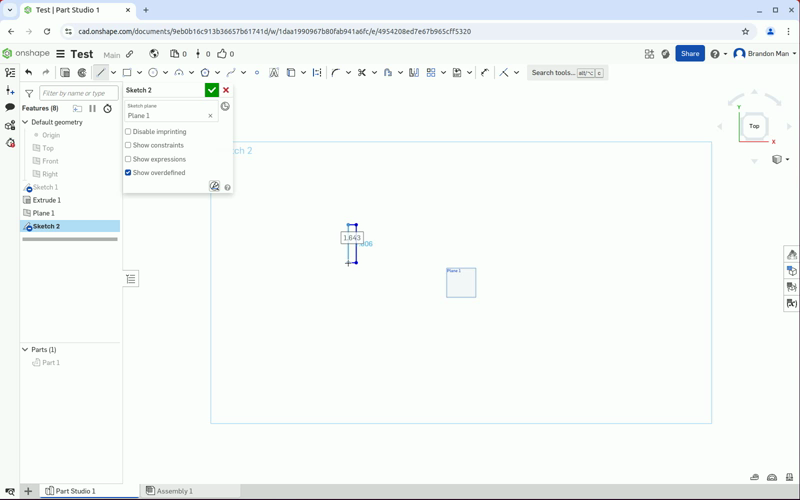
key_up(shift)
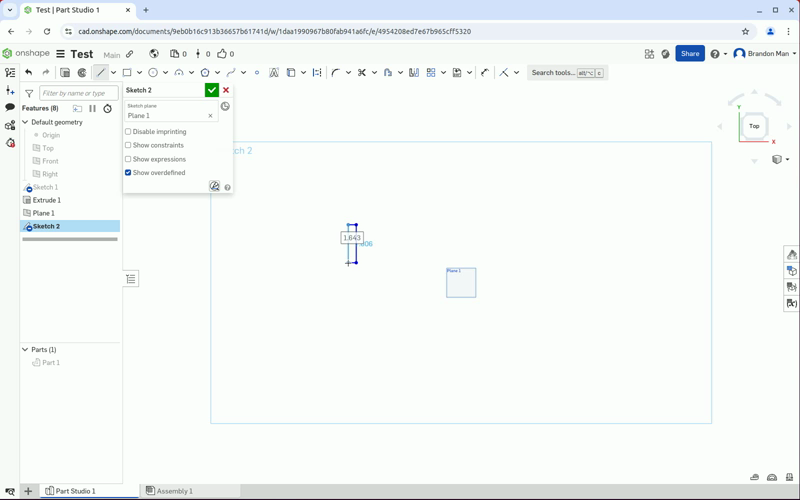
click(348, 262)
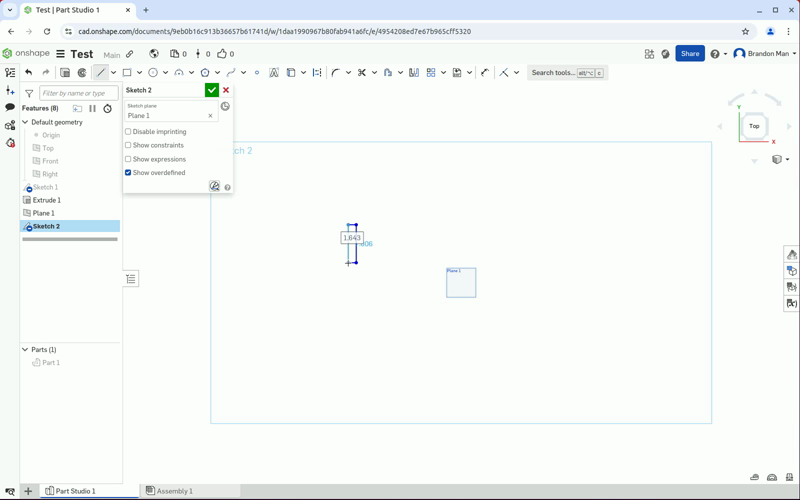
key(esc)
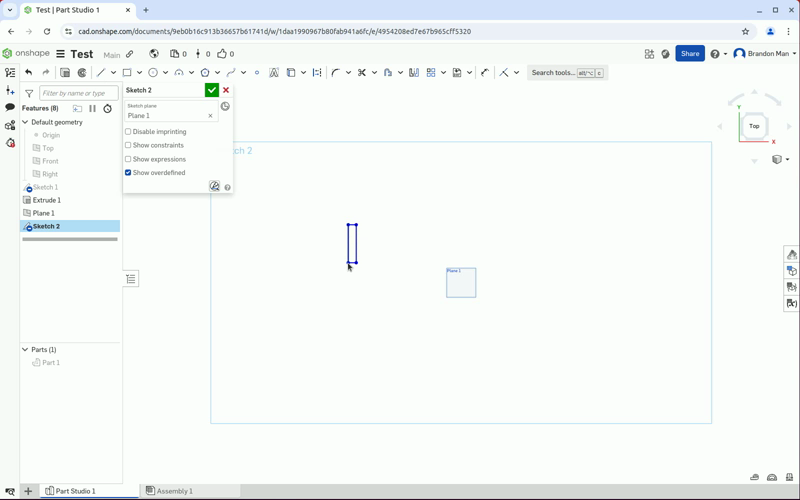
mouse_move(353, 253)
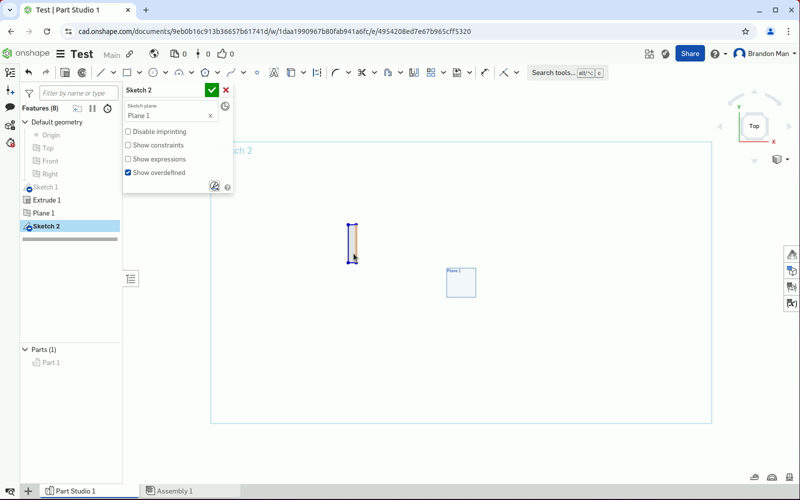
scroll(6)
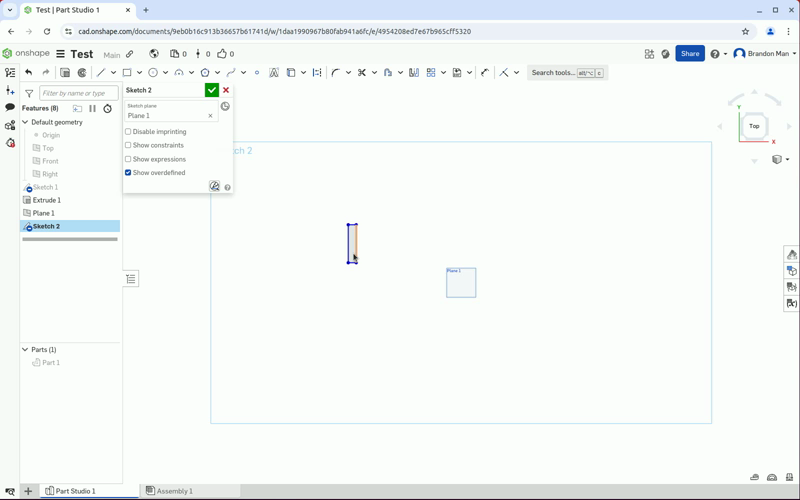
scroll(6)
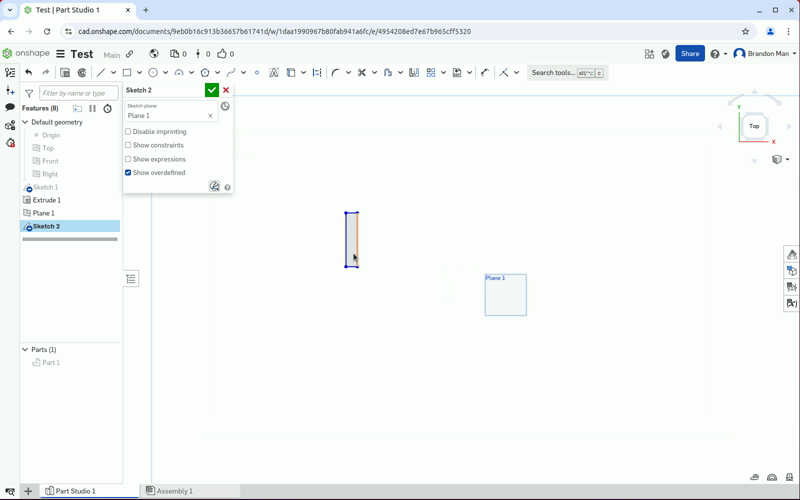
scroll(6)
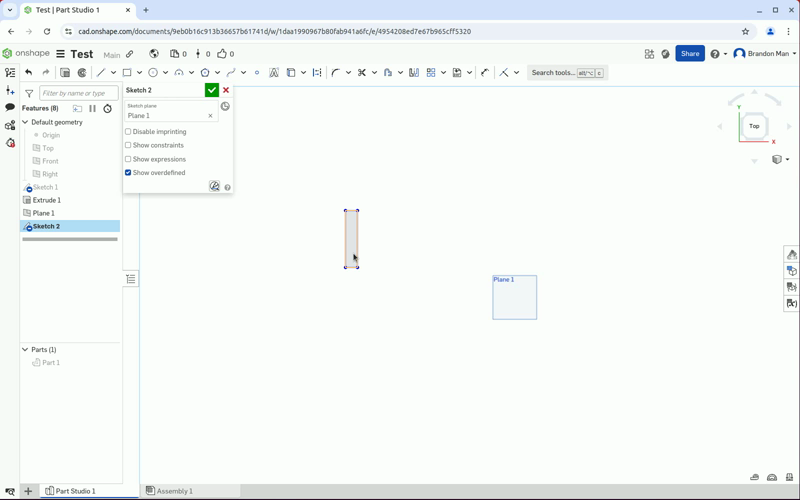
scroll(6)
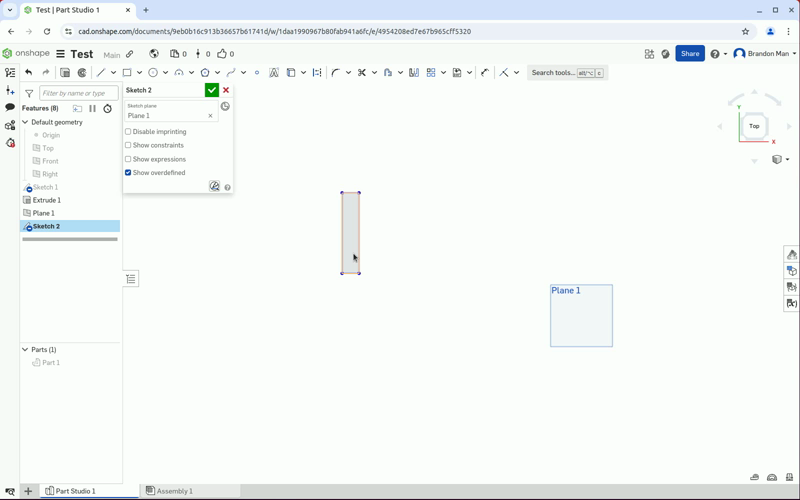
scroll(6)
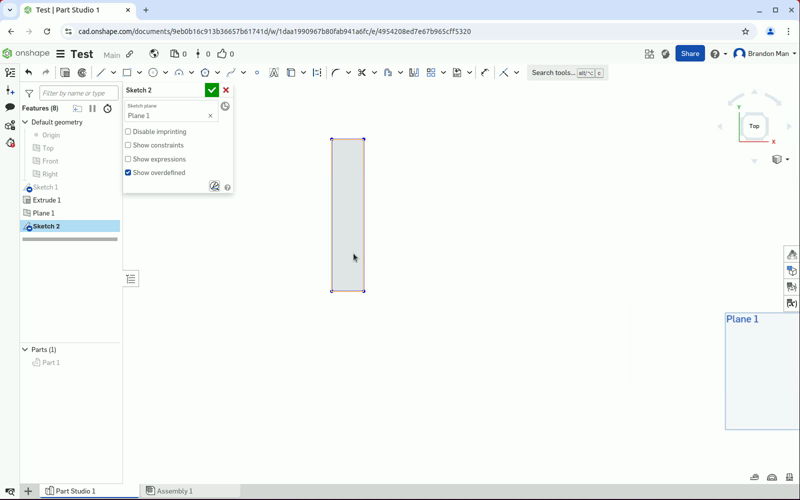
scroll(6)
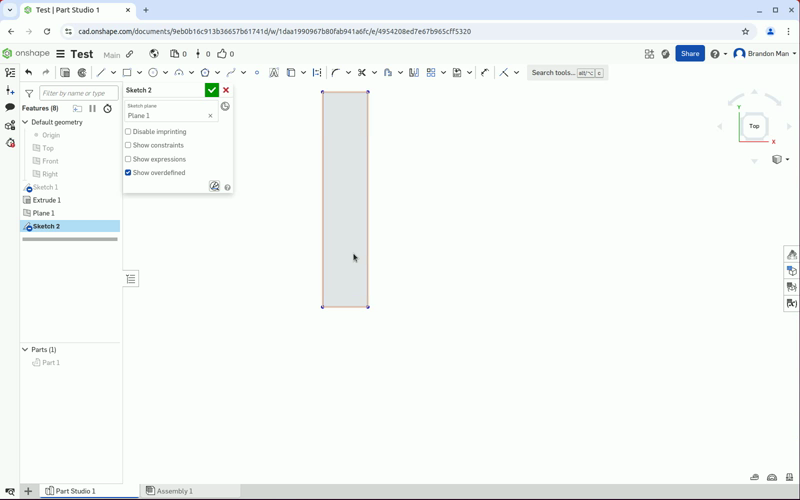
scroll(6)
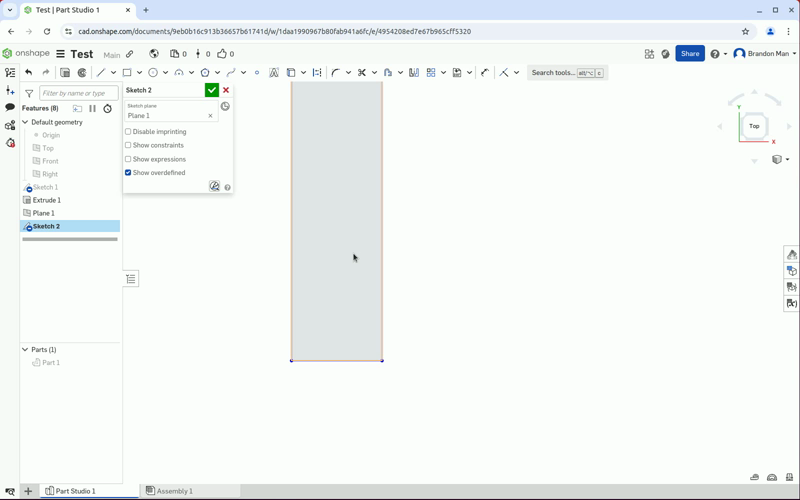
click(353, 253)
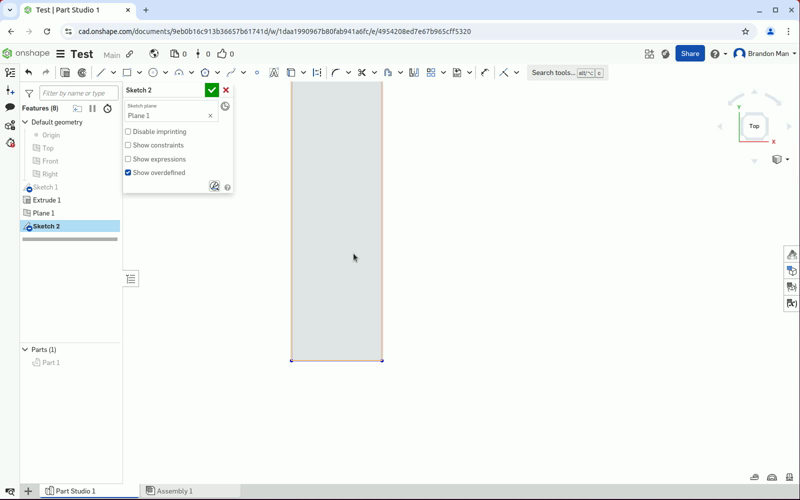
scroll(-6)
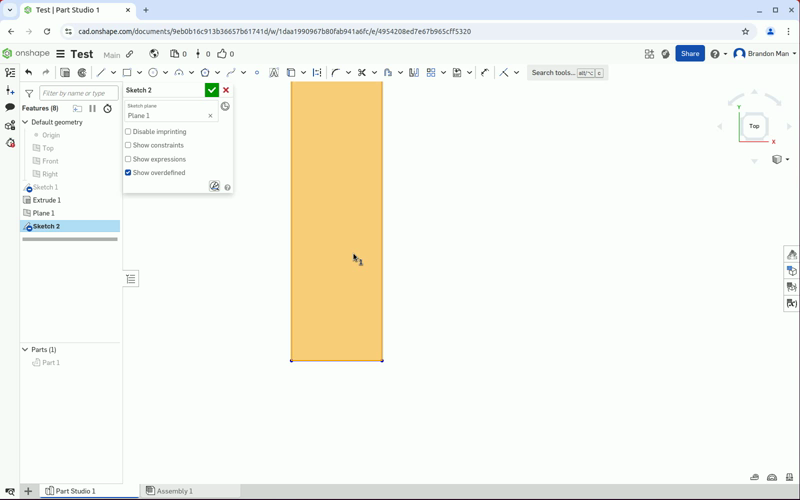
scroll(-6)
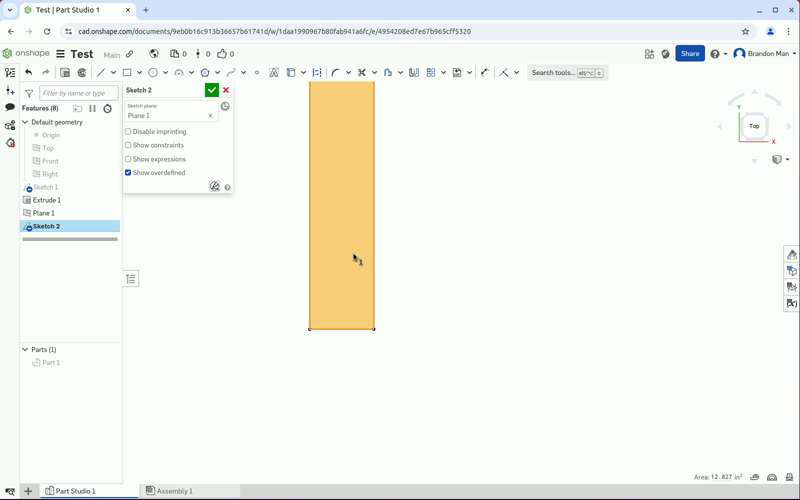
scroll(-6)
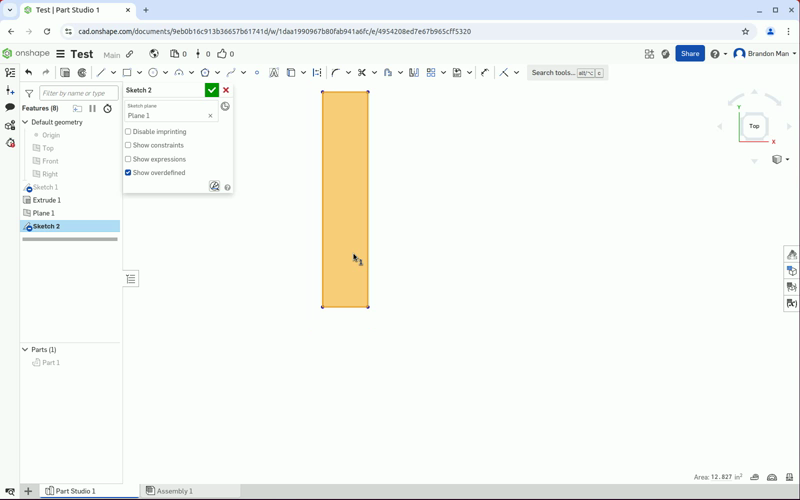
scroll(-6)
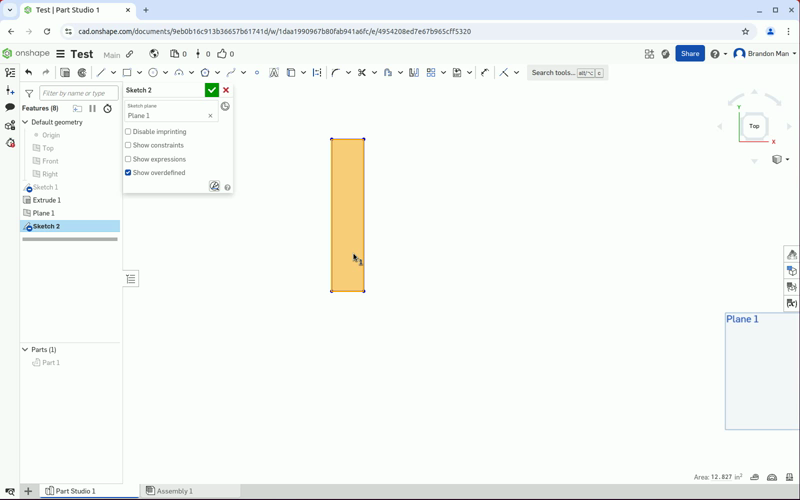
scroll(-6)
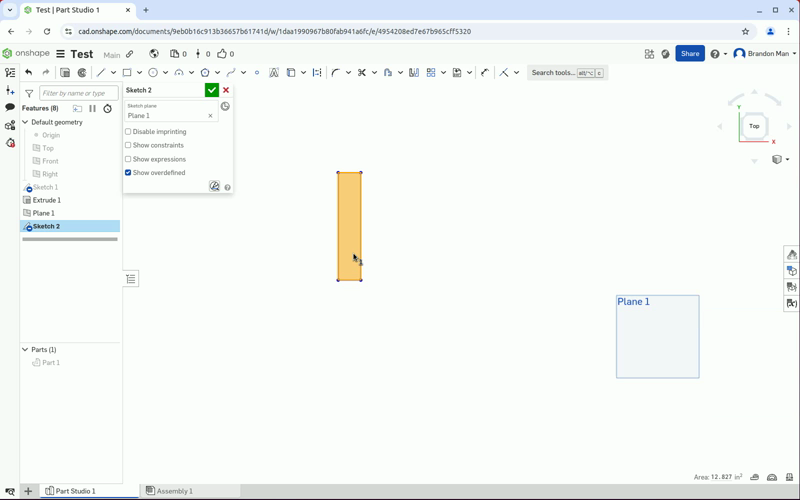
scroll(-6)
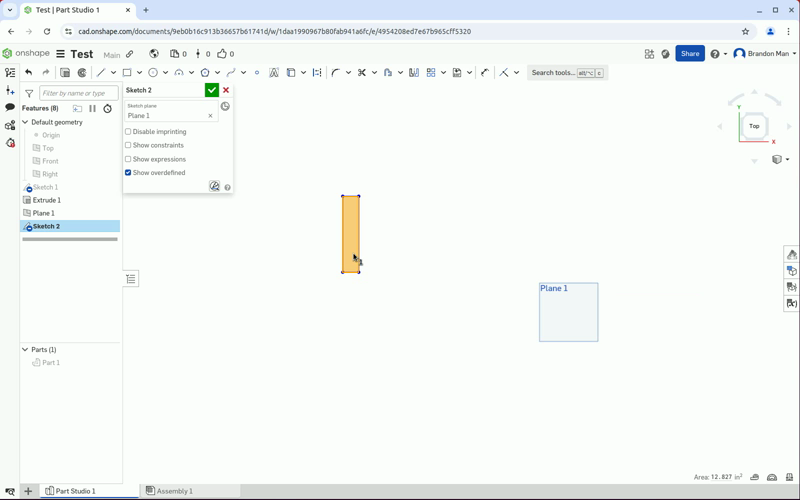
scroll(-6)
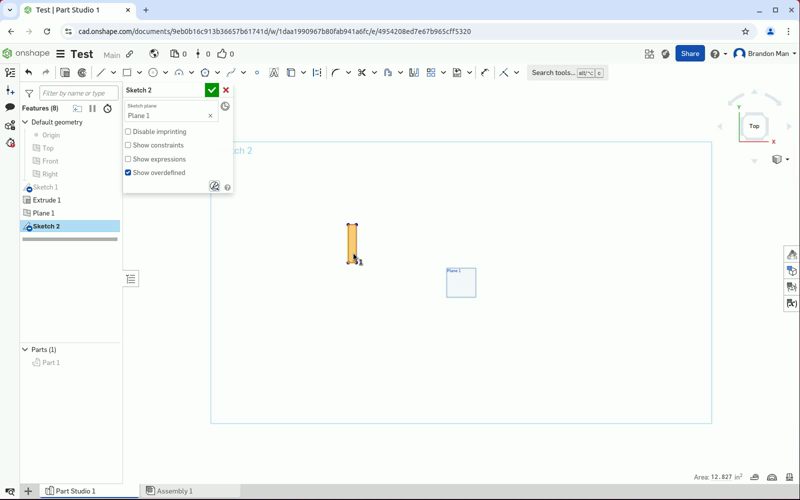
mouse_move(73, 352)
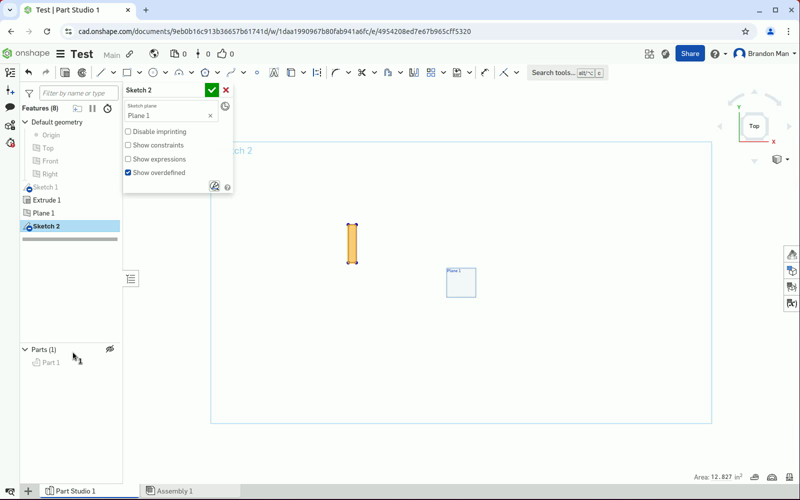
key(shift+y)
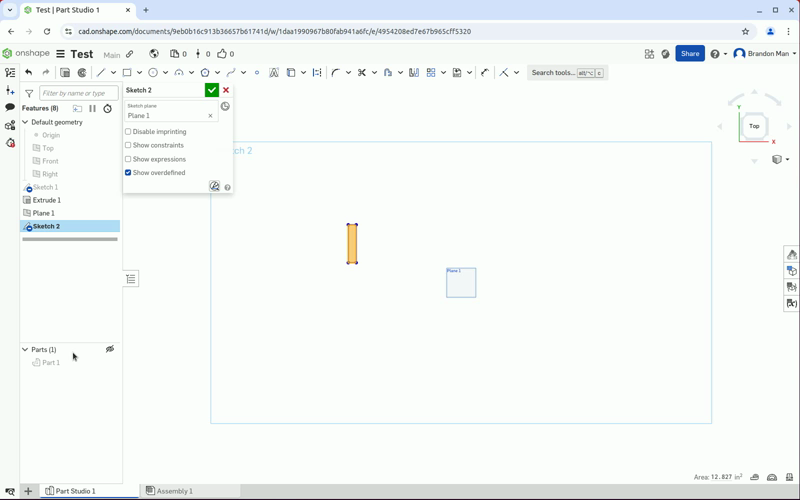
key(shift+e)
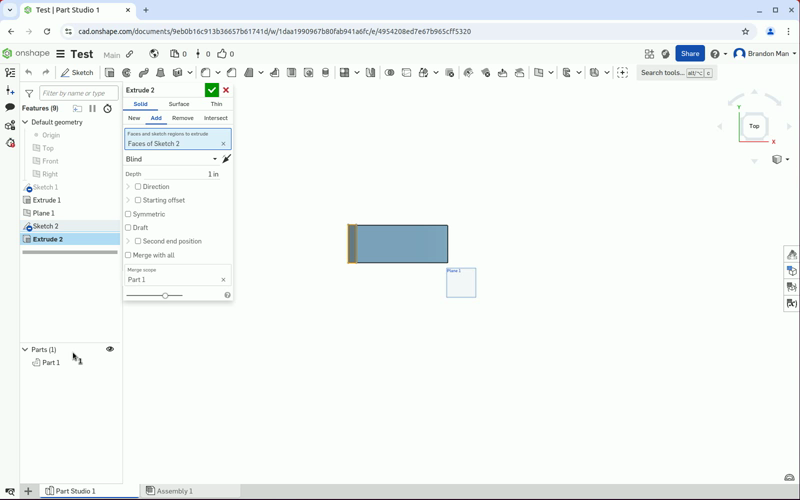
mouse_move(143, 106)
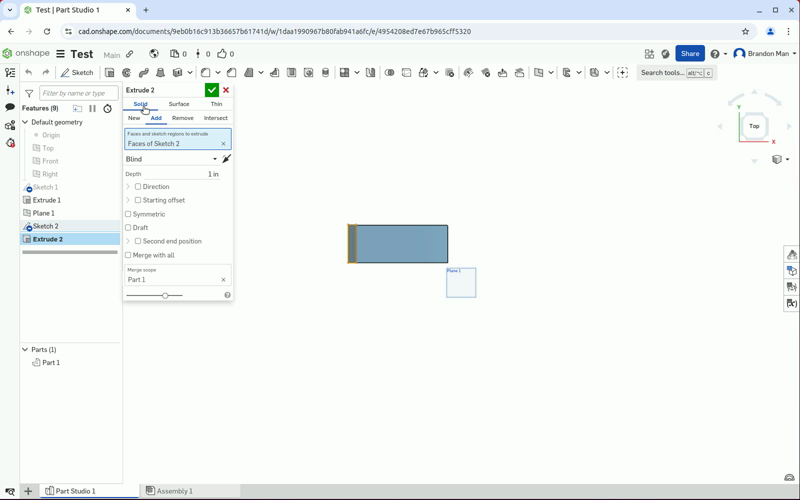
click(143, 106)
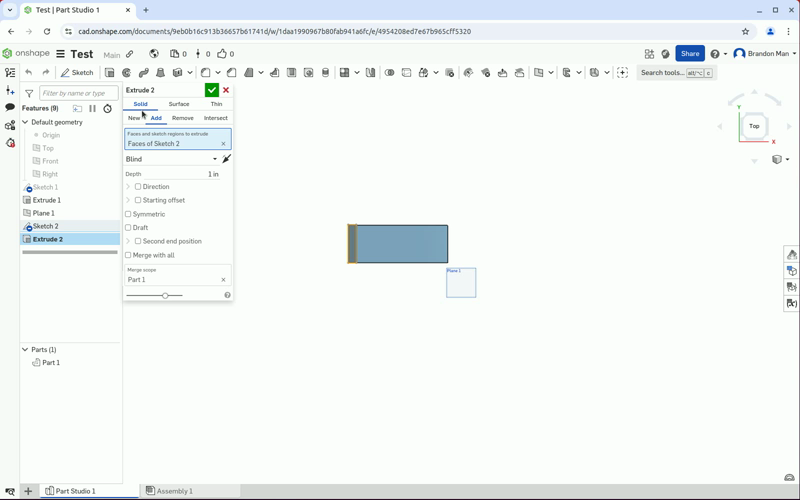
mouse_move(137, 120)
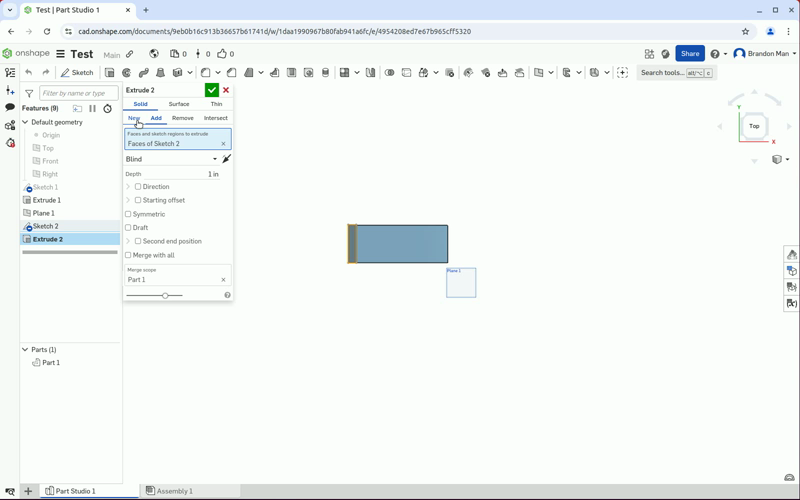
click(137, 120)
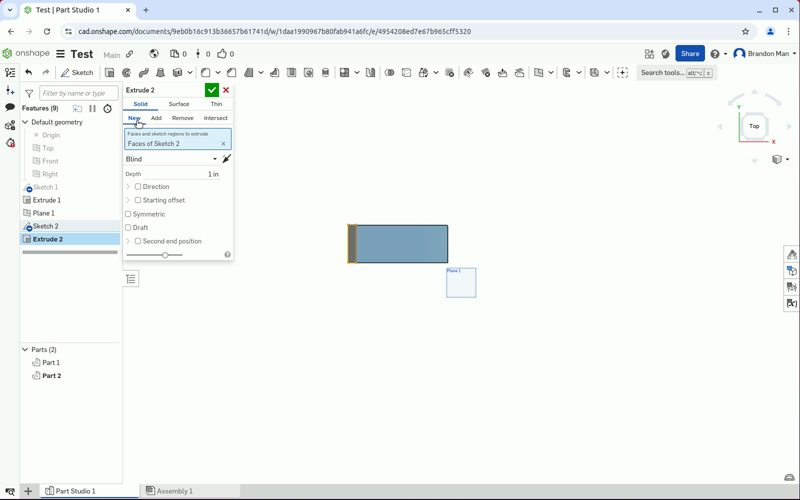
key(tab, 4)
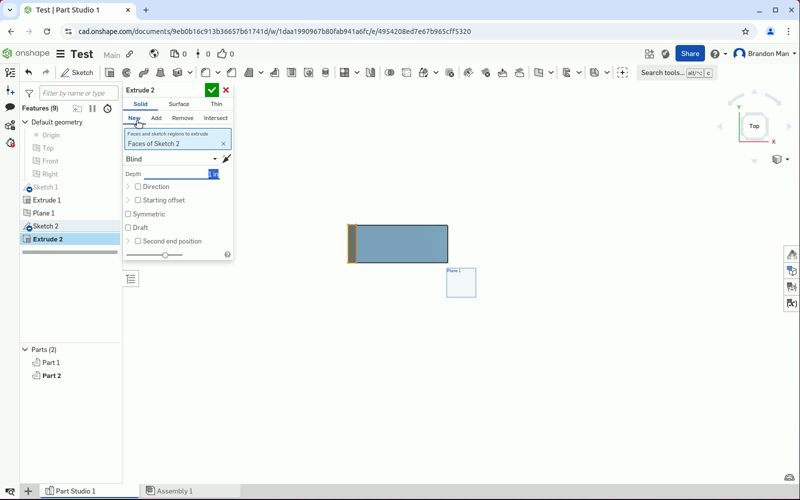
text(15.887)
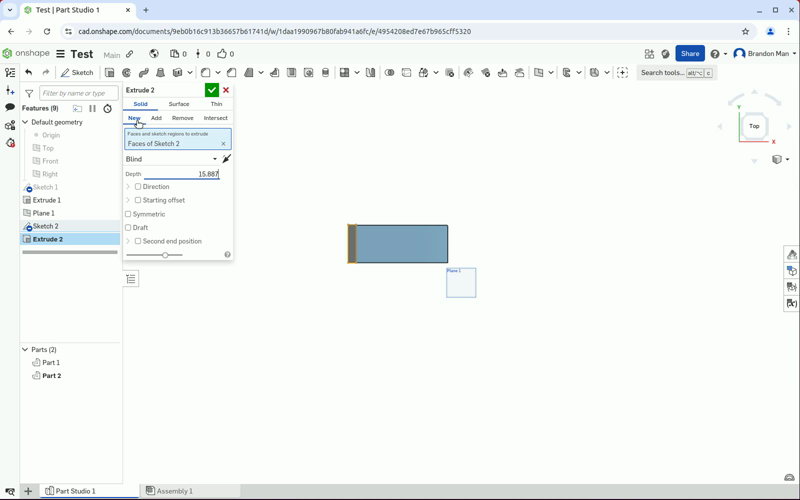
key(enter)
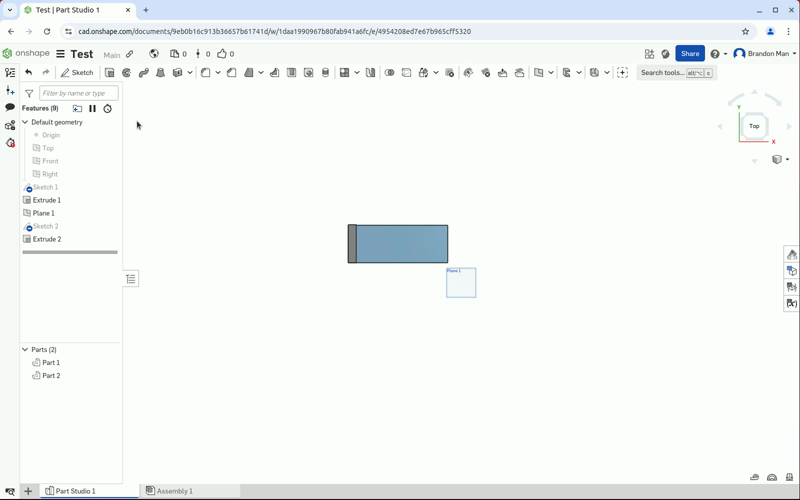
key(shift+h)
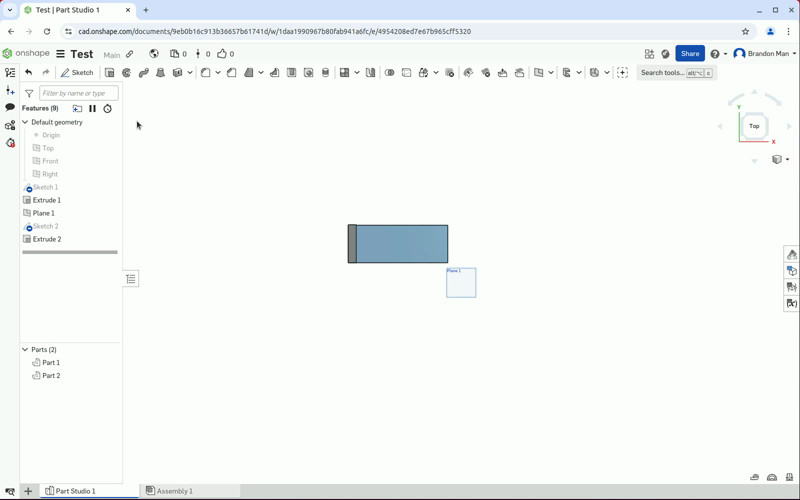
key(shift+h)
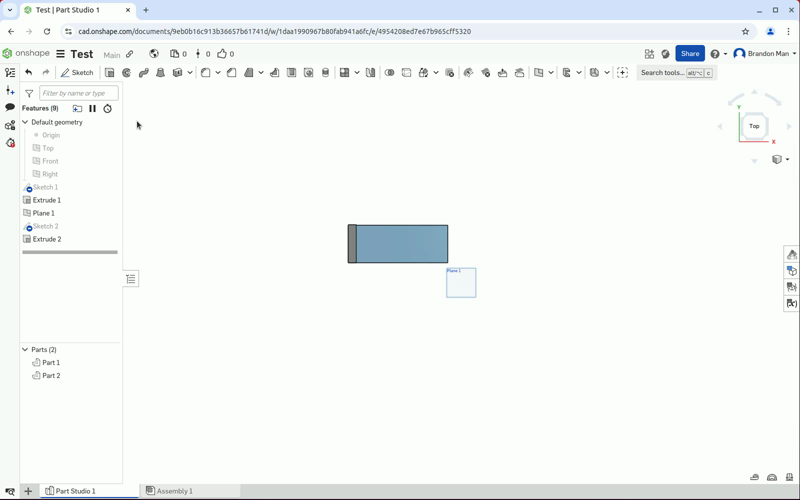
mouse_move(73, 189)
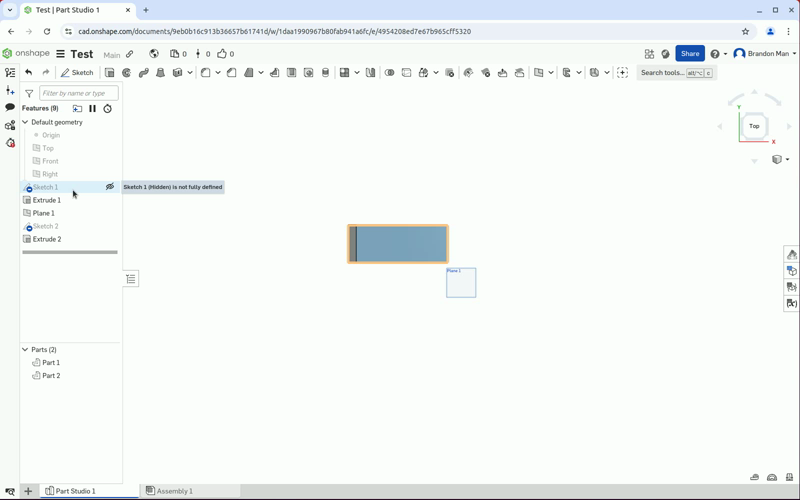
click(73, 189)
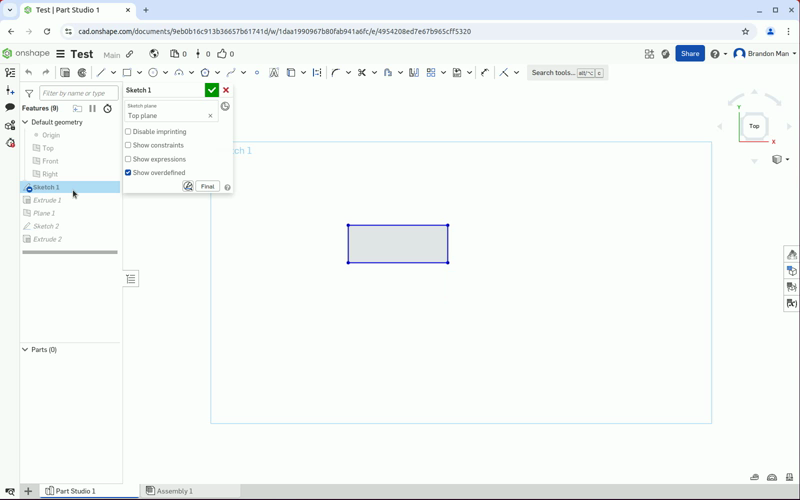
mouse_move(229, 92)
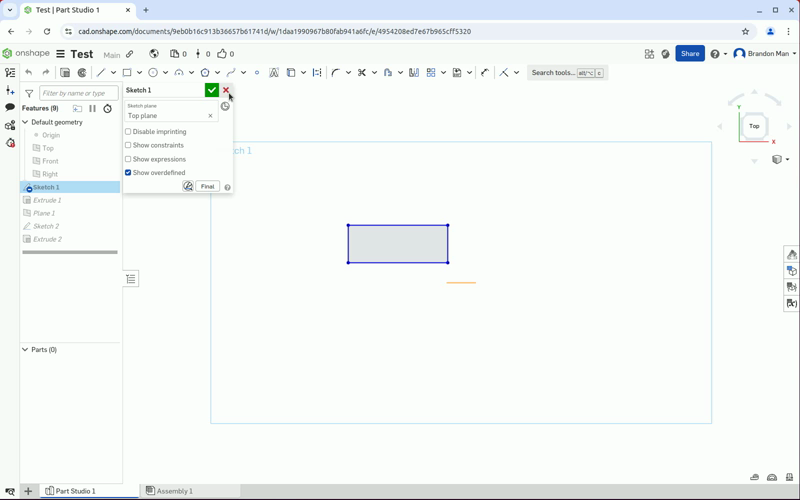
click(229, 92)
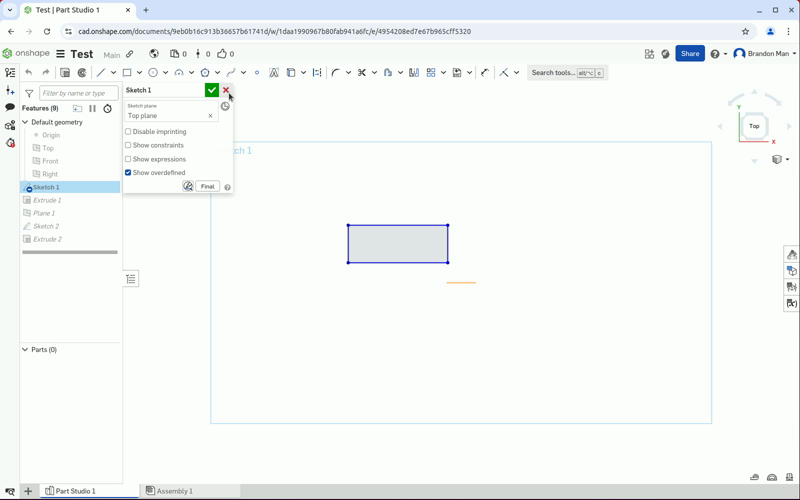
key(shift+s)
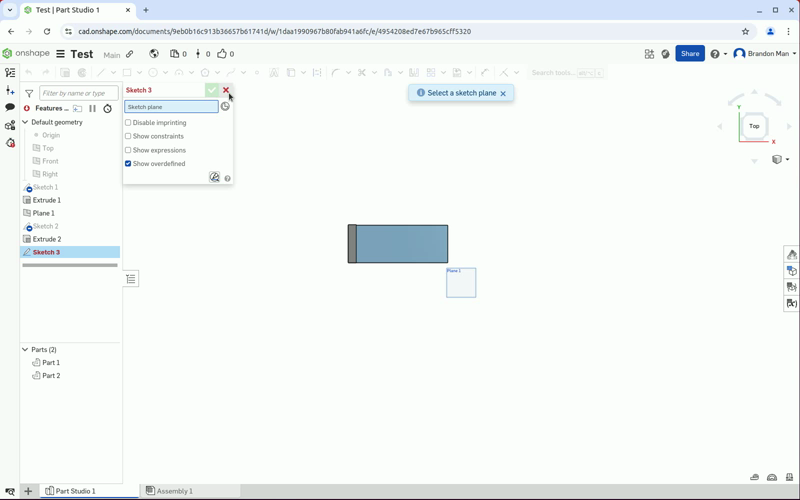
mouse_move(73, 215)
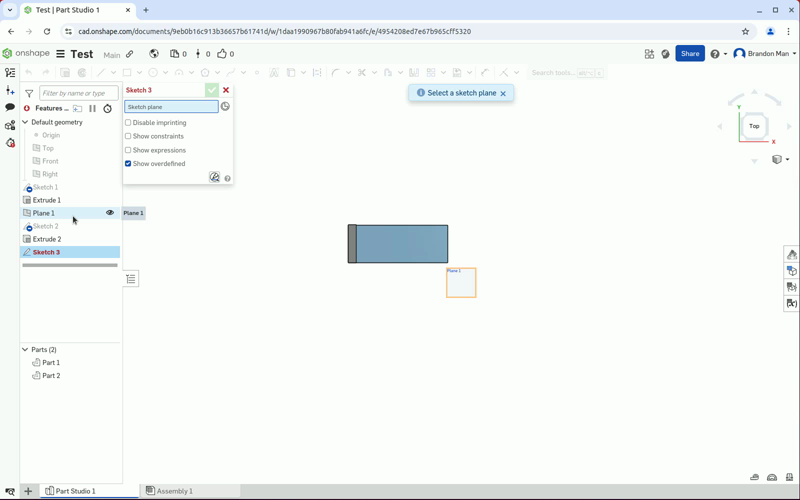
click(73, 215)
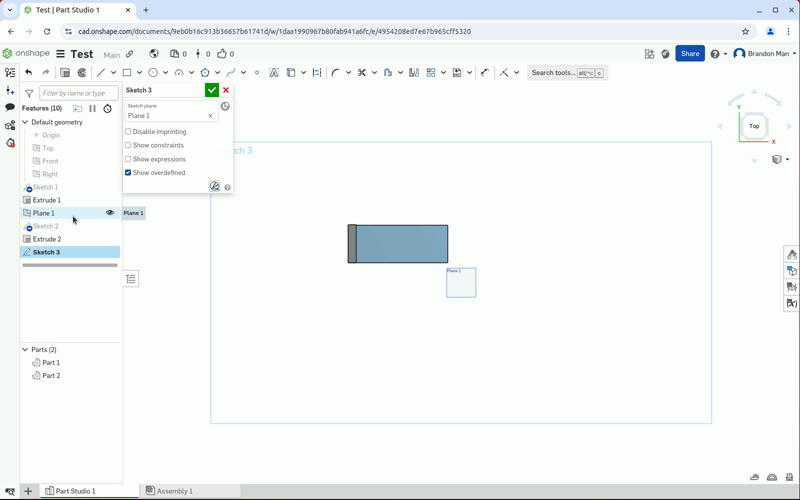
mouse_move(73, 352)
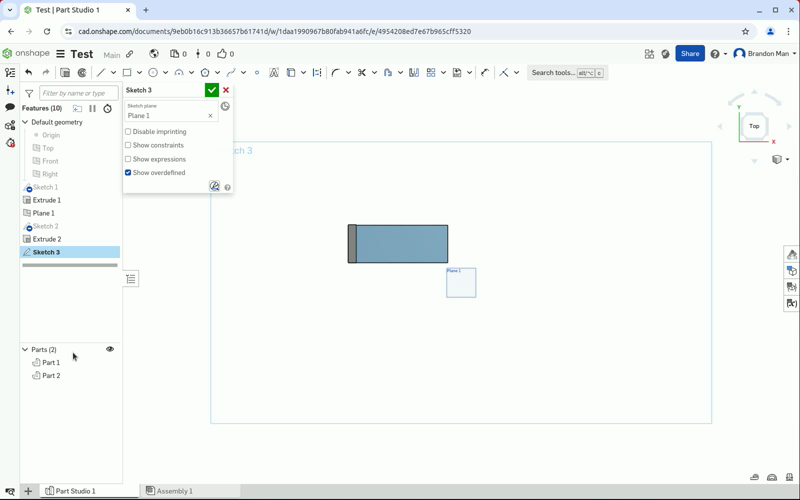
key(y)
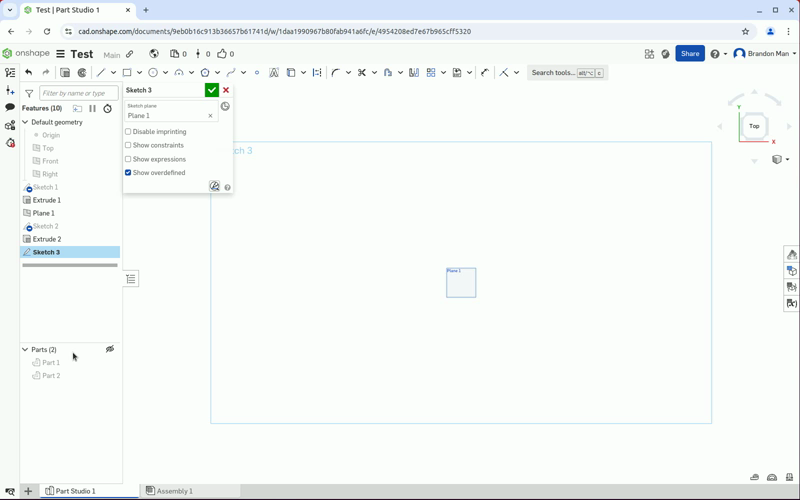
key(l)
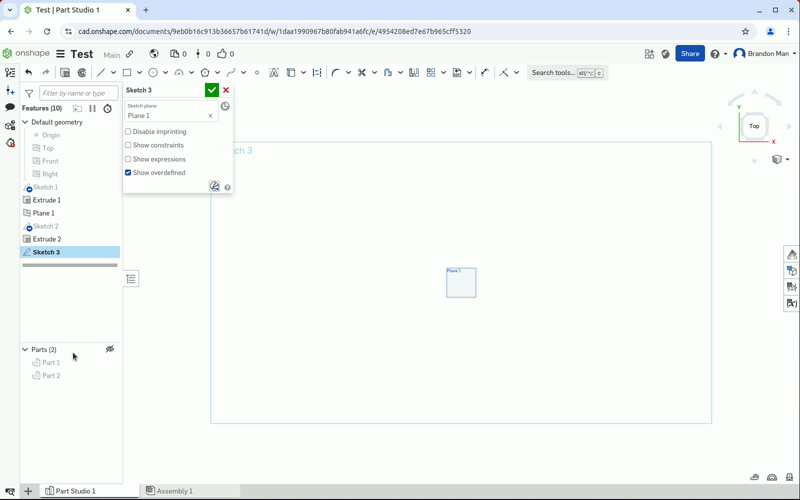
key_down(shift)
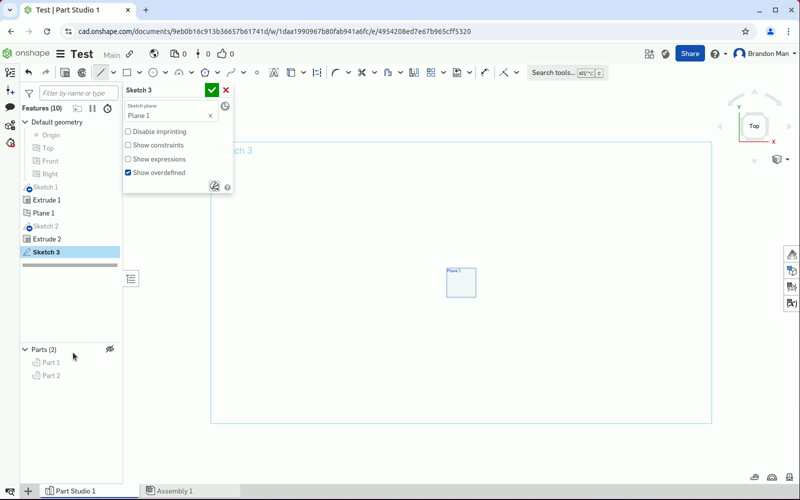
mouse_move(440, 262)
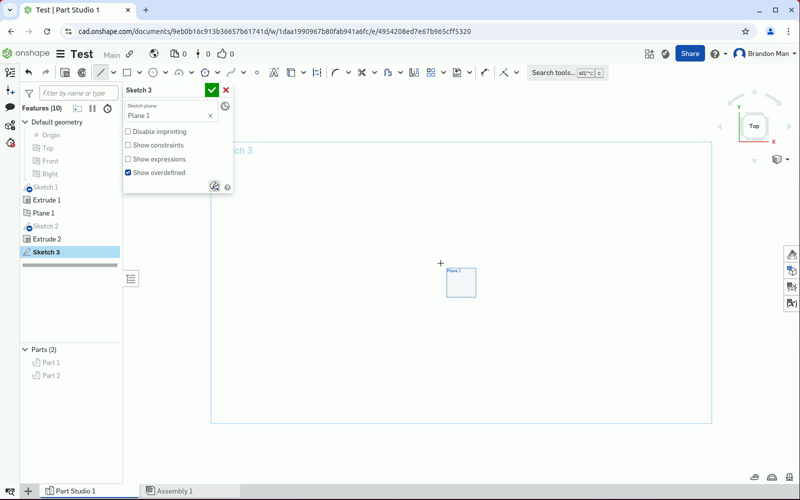
click(440, 262)
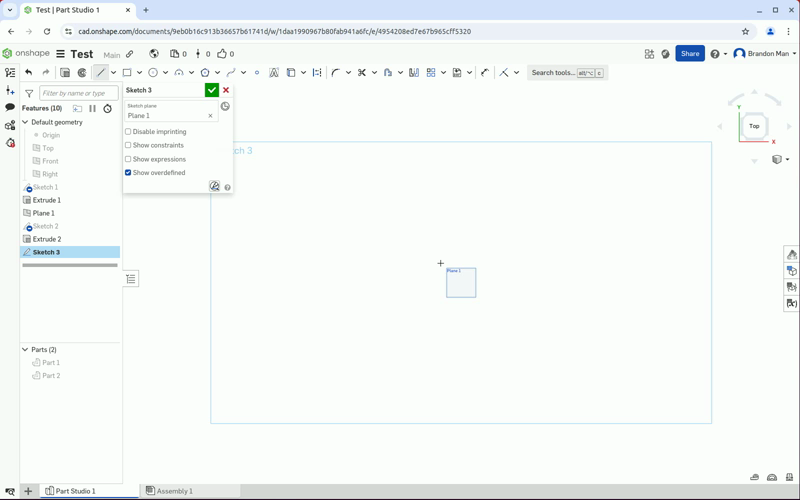
key_up(shift)
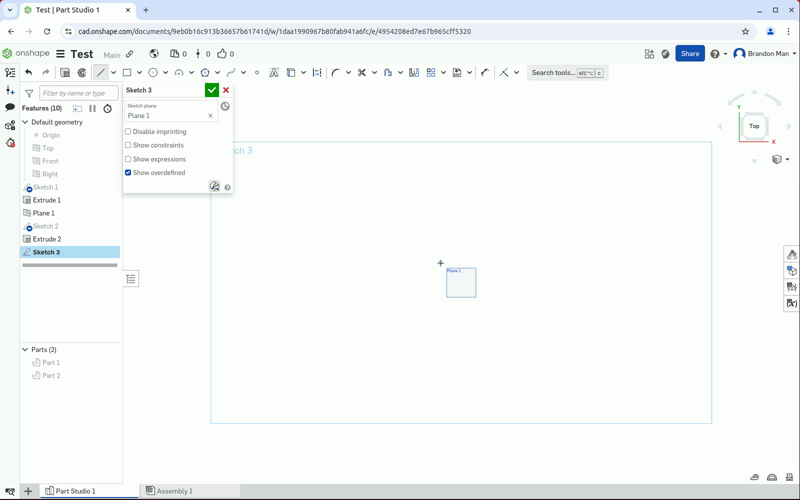
key_down(shift)
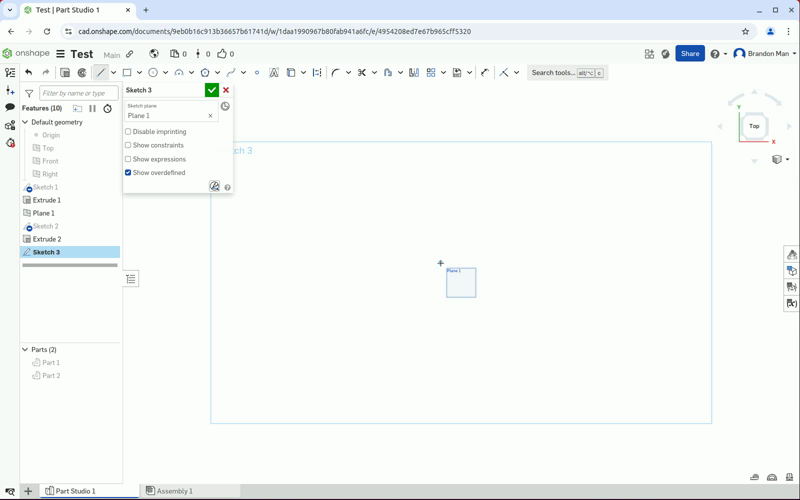
mouse_move(470, 262)
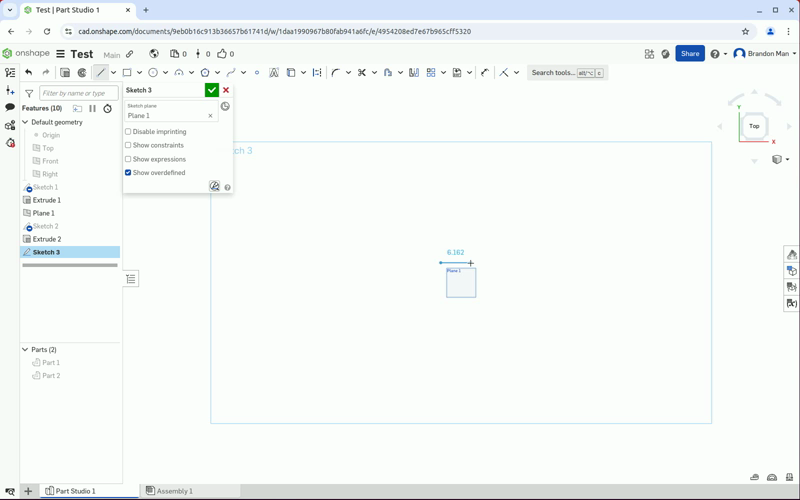
mouse_move(448, 262)
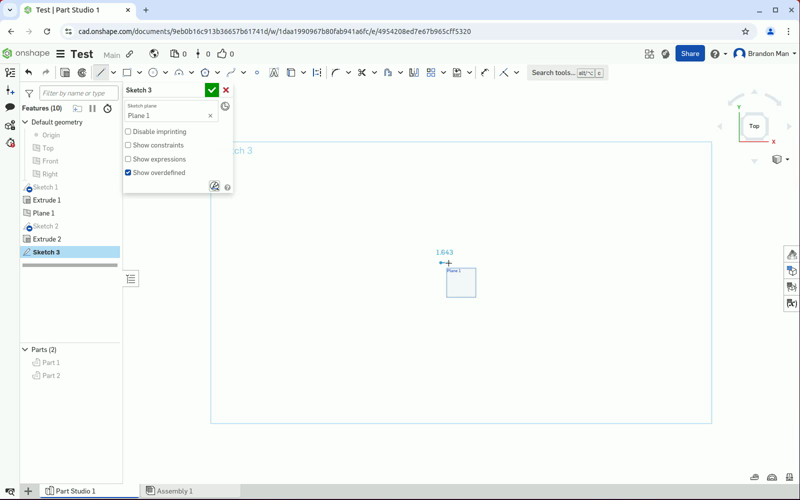
click(448, 262)
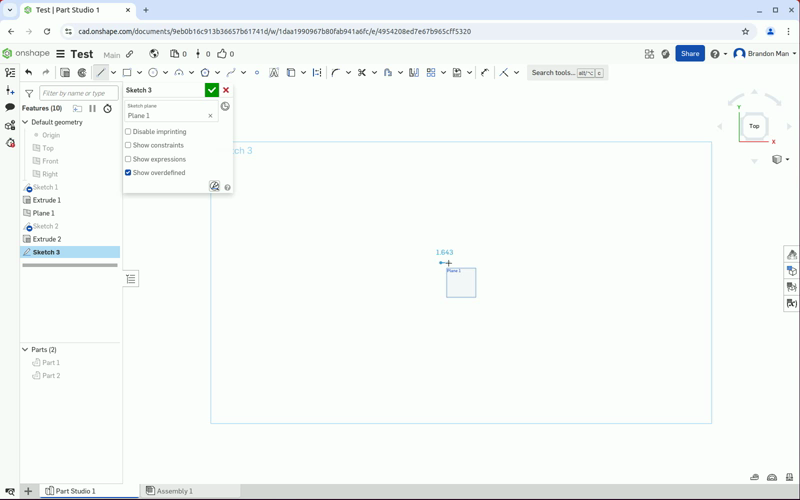
key_up(shift)
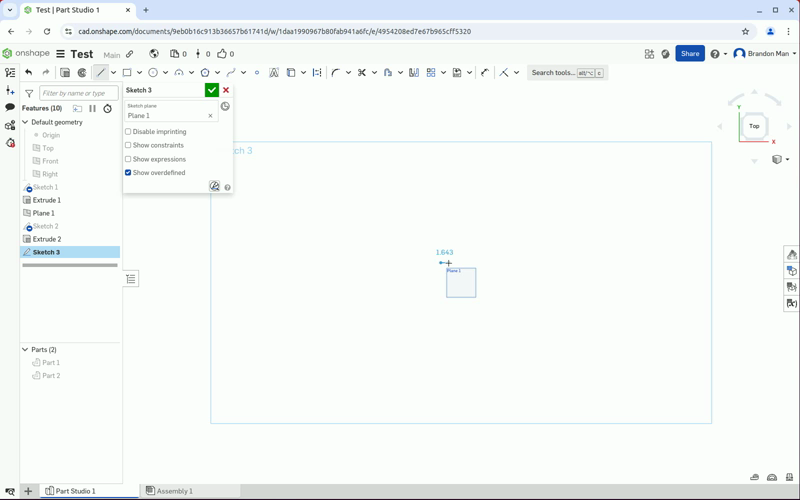
key_down(shift)
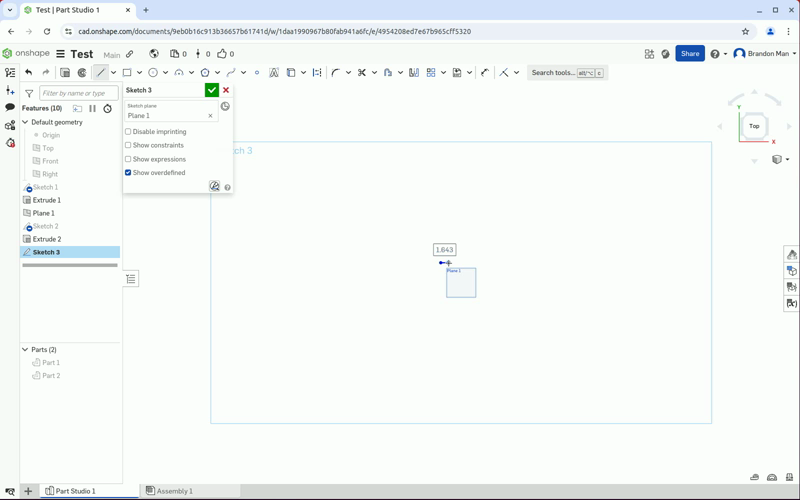
mouse_move(478, 262)
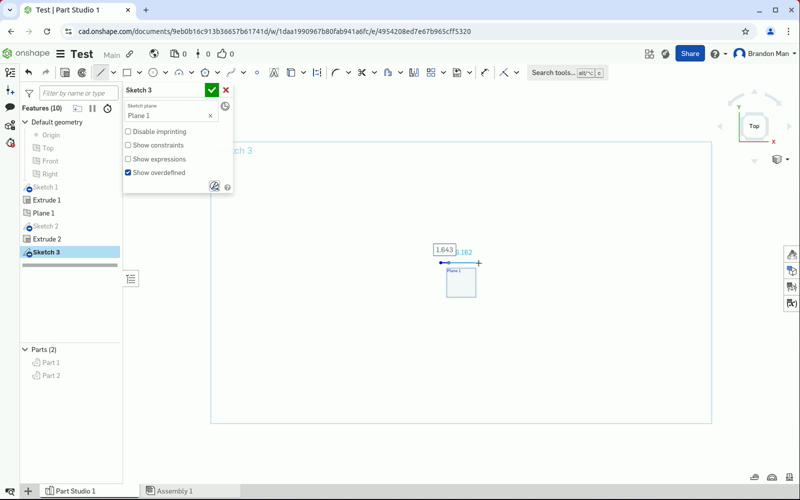
mouse_move(448, 224)
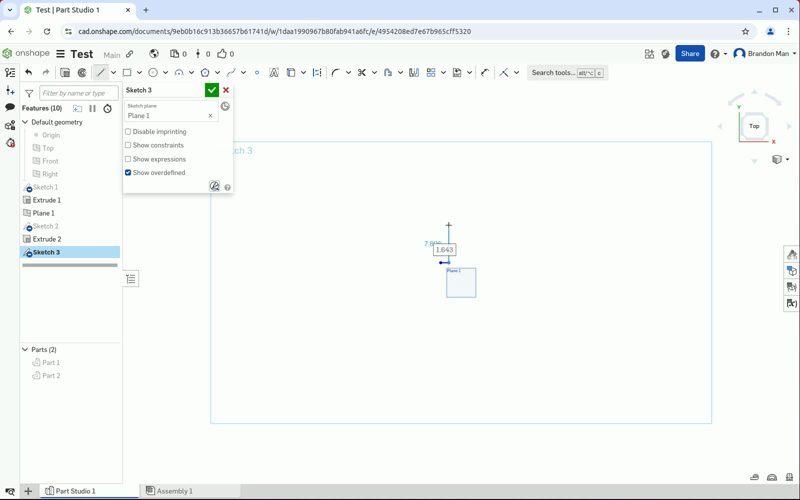
click(448, 224)
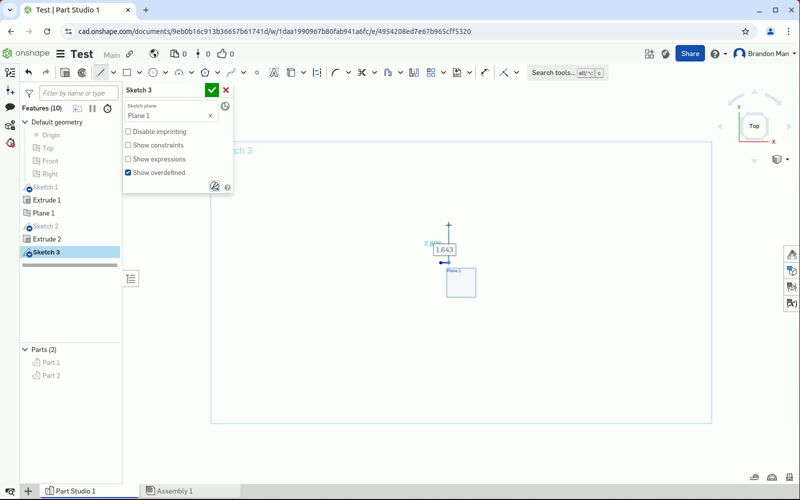
key_up(shift)
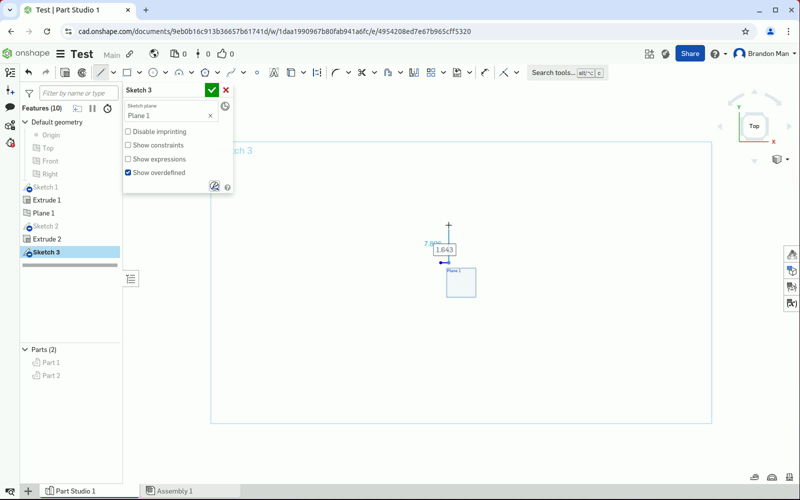
key_down(shift)
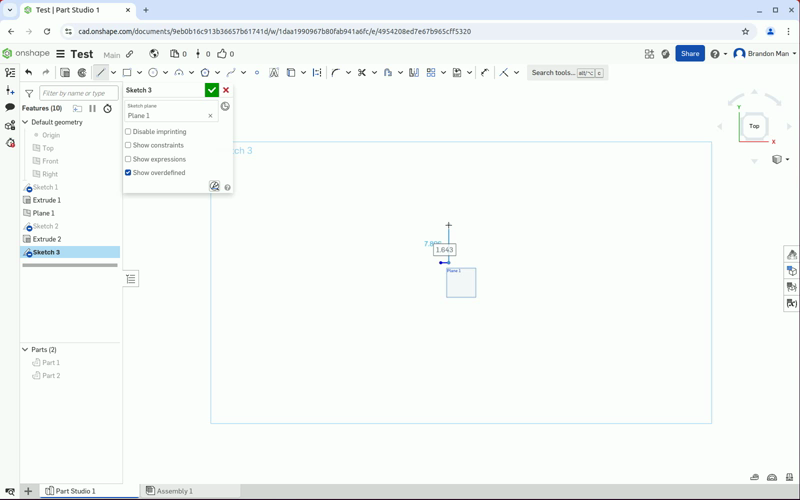
mouse_move(478, 224)
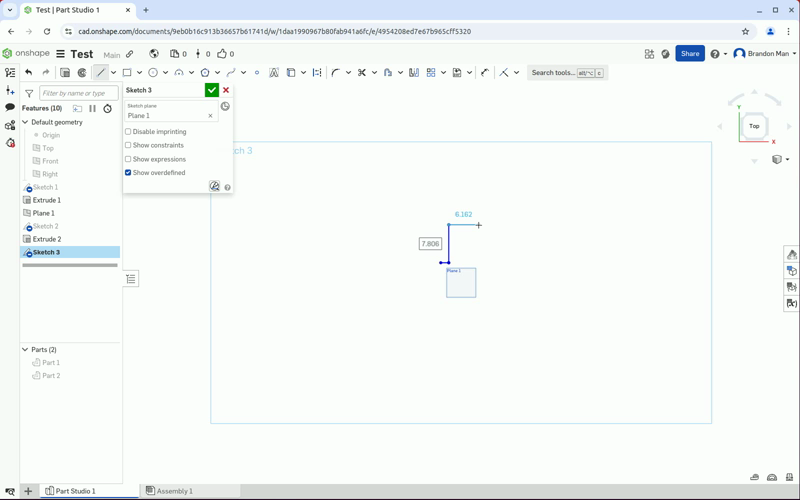
mouse_move(440, 224)
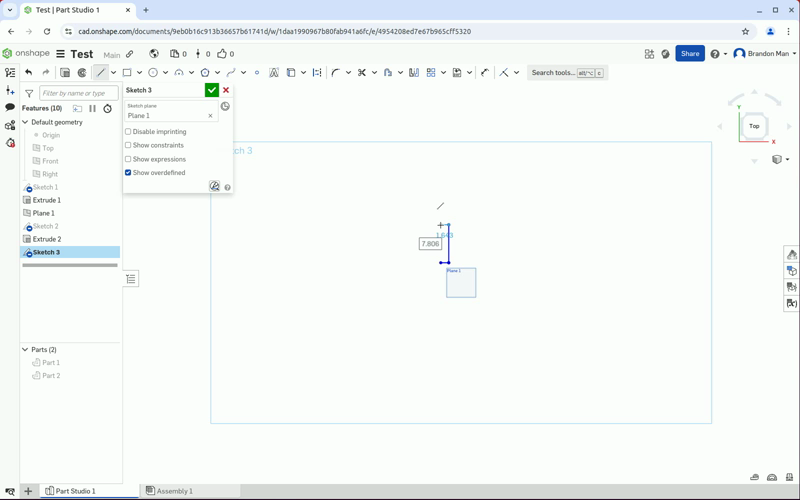
click(440, 224)
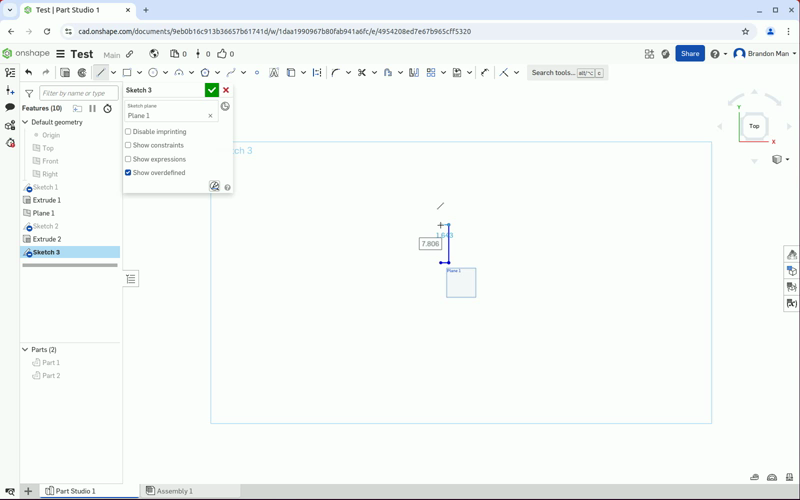
key_up(shift)
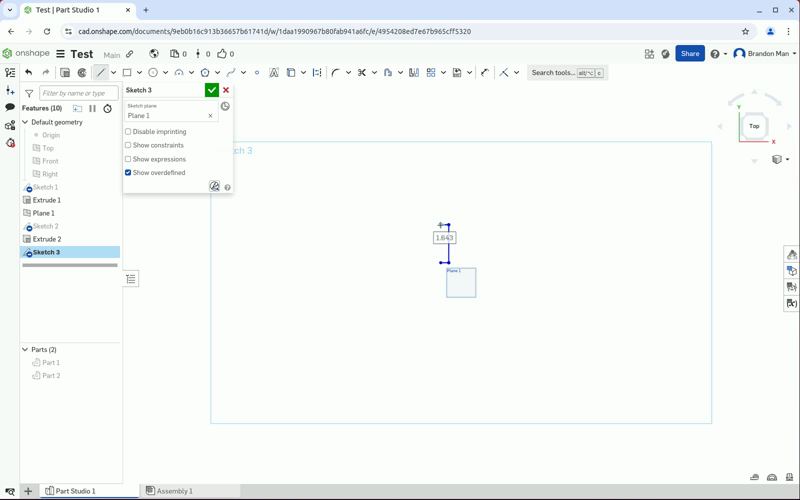
mouse_move(470, 224)
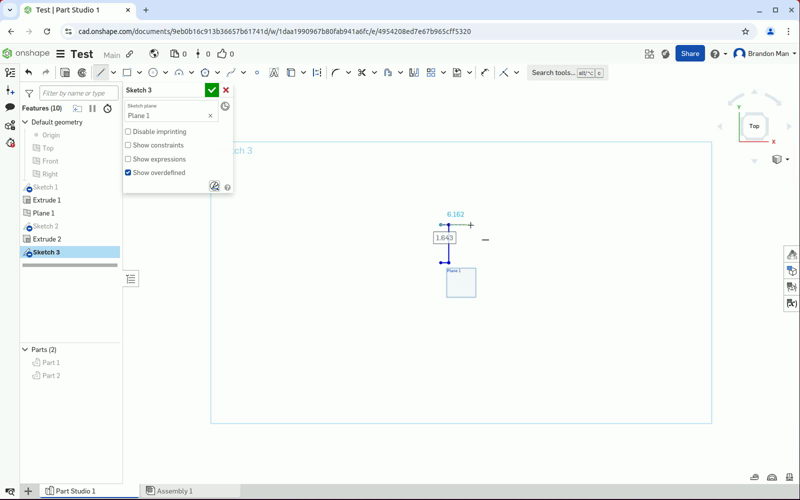
key_down(shift)
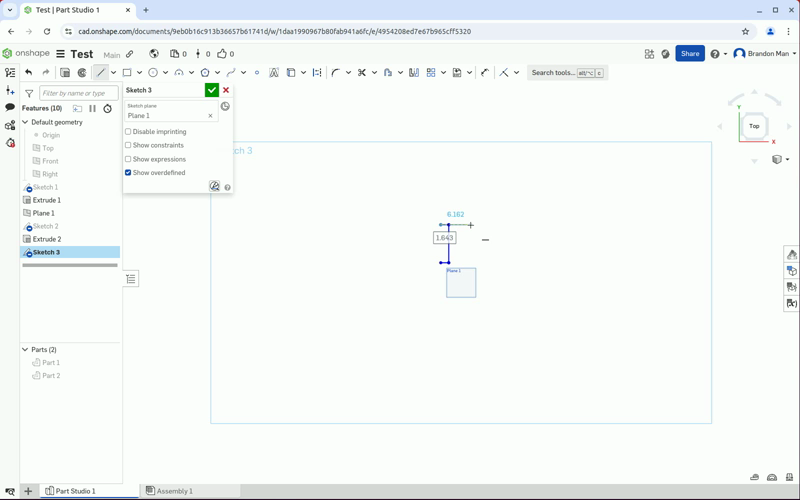
mouse_move(440, 262)
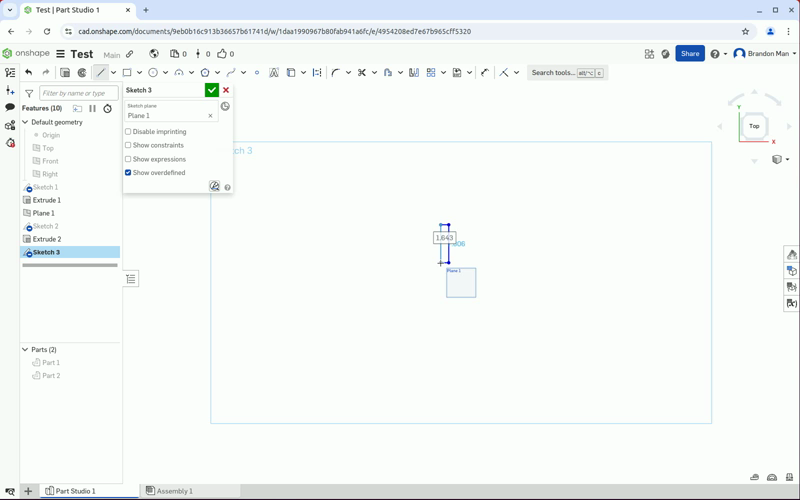
key_up(shift)
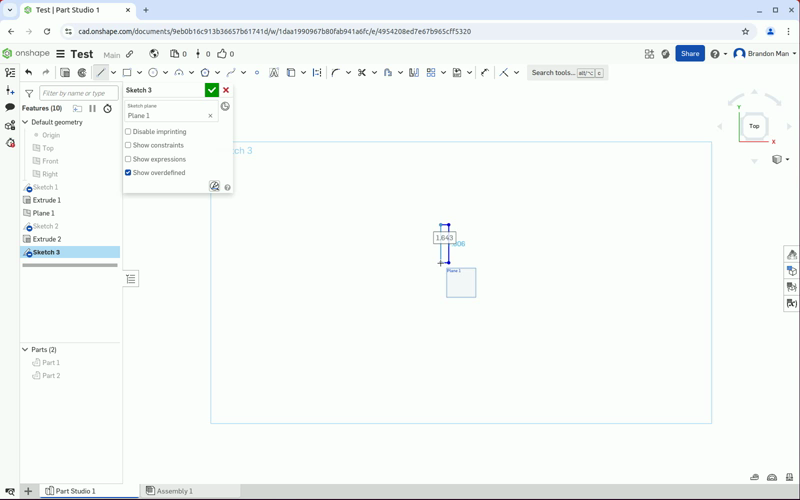
click(440, 262)
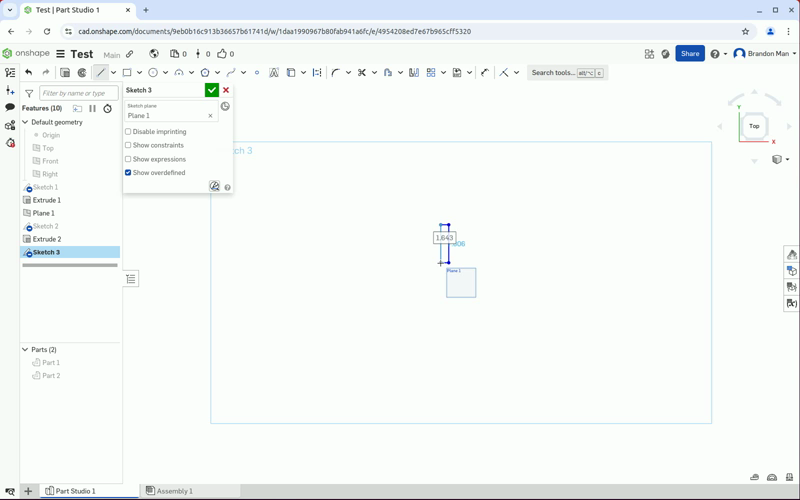
key(esc)
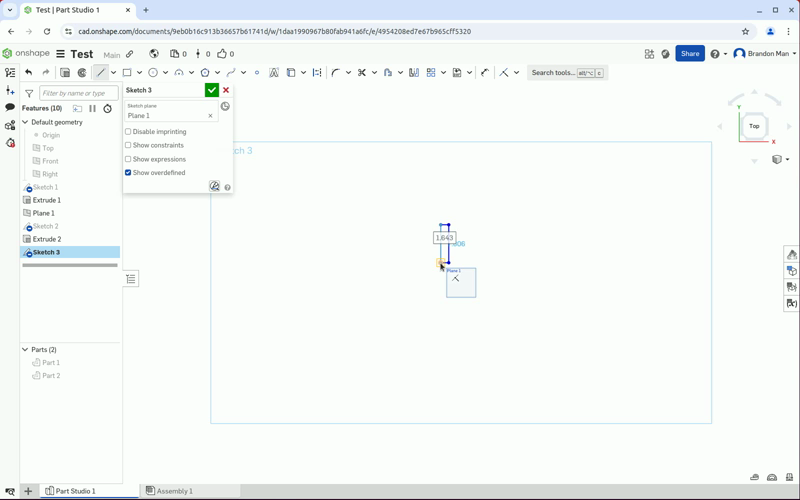
mouse_move(447, 260)
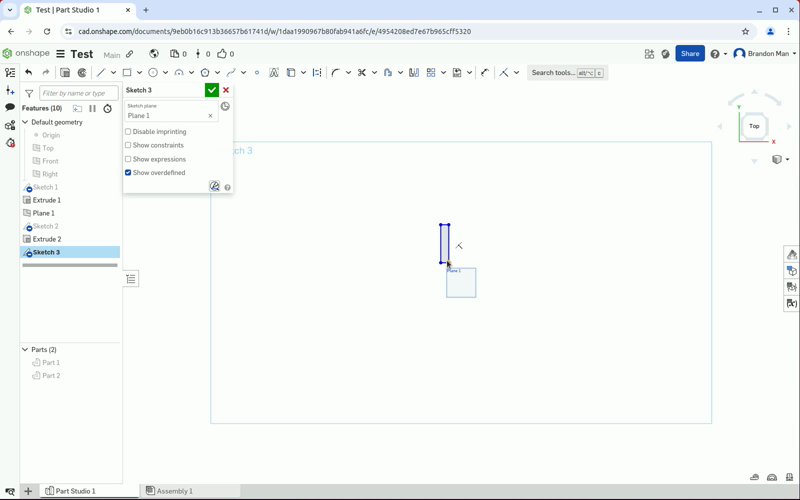
scroll(6)
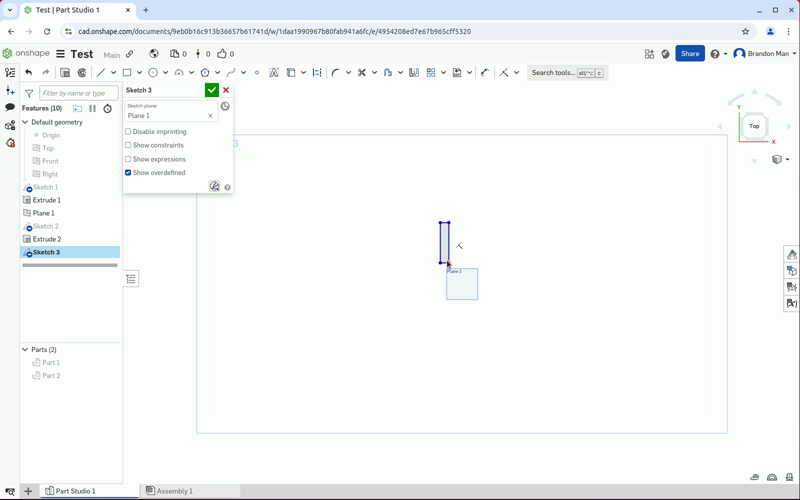
scroll(6)
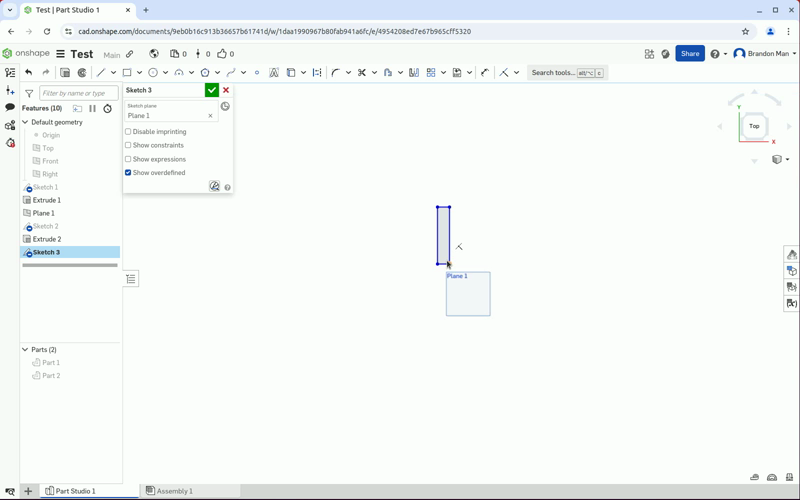
scroll(6)
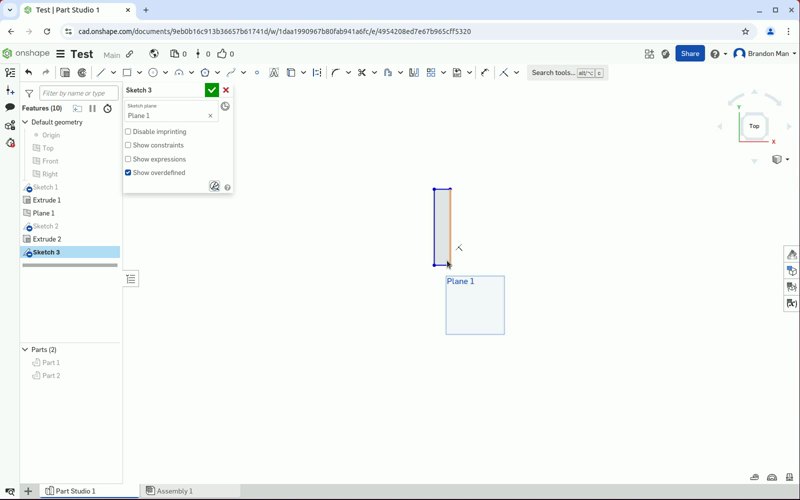
scroll(6)
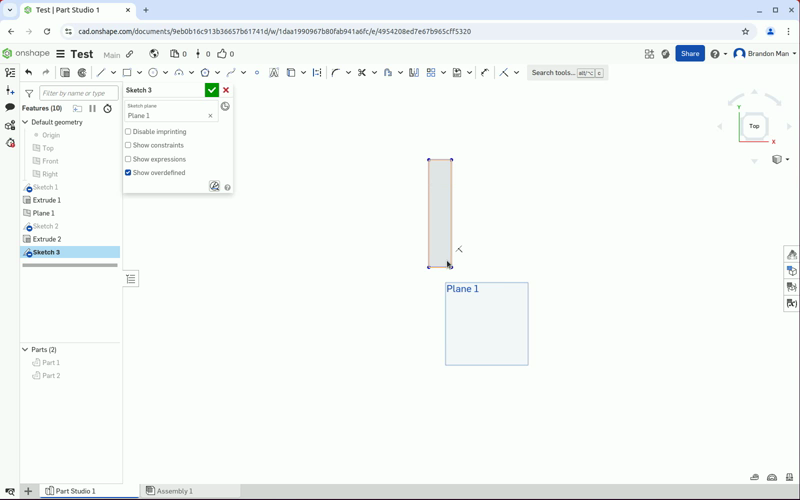
scroll(6)
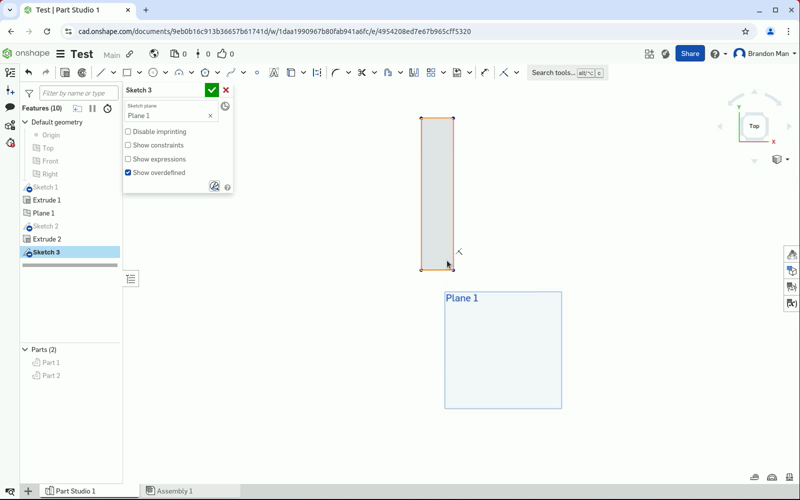
scroll(6)
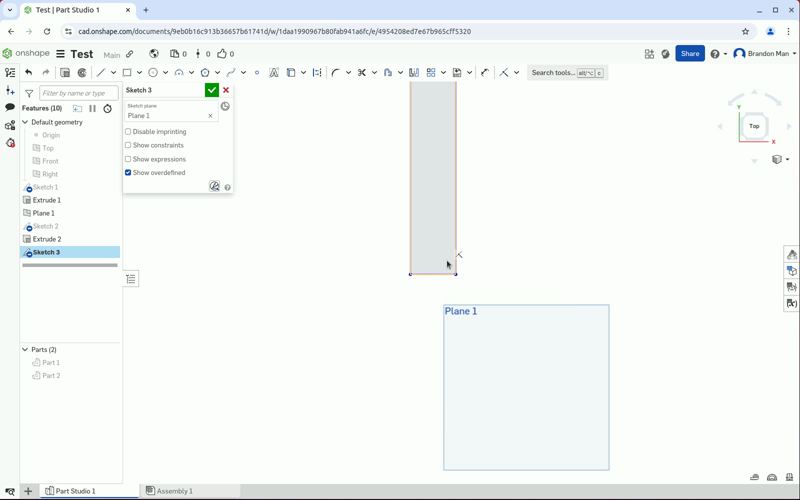
scroll(6)
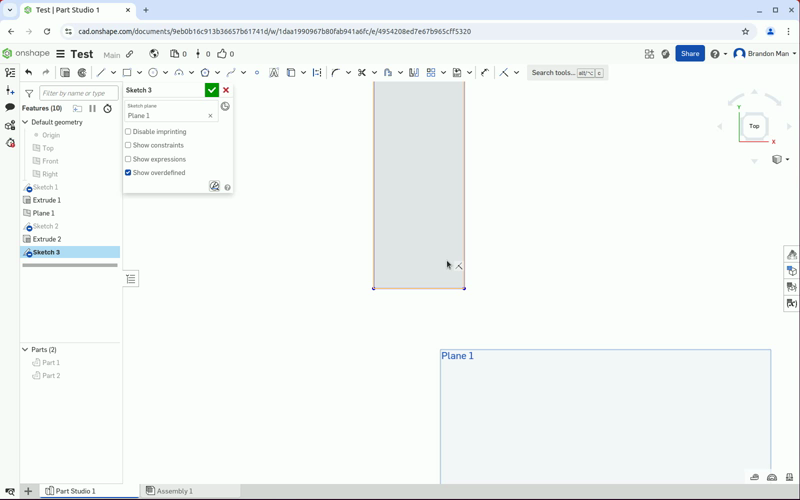
click(447, 260)
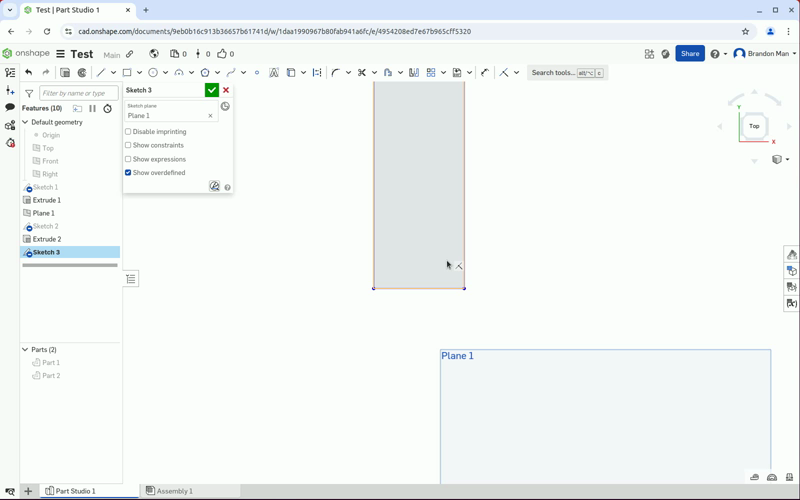
scroll(-6)
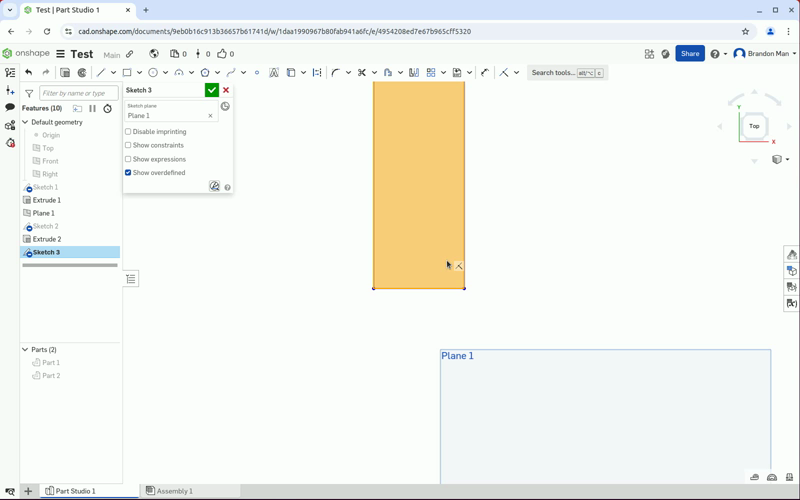
scroll(-6)
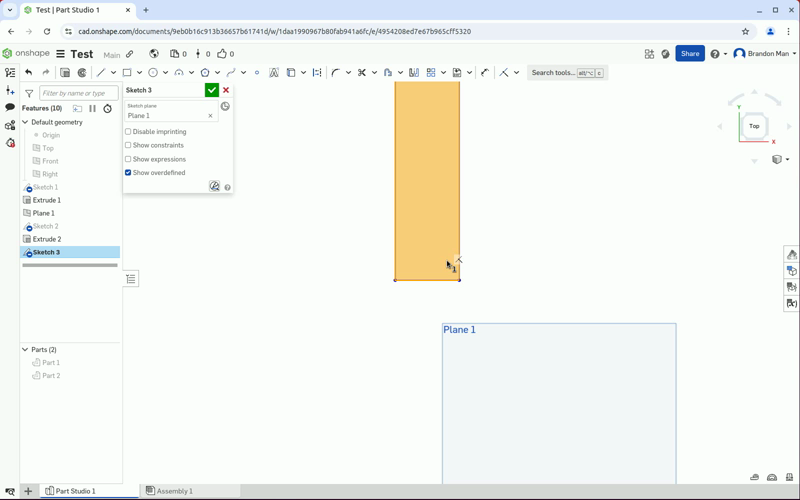
scroll(-6)
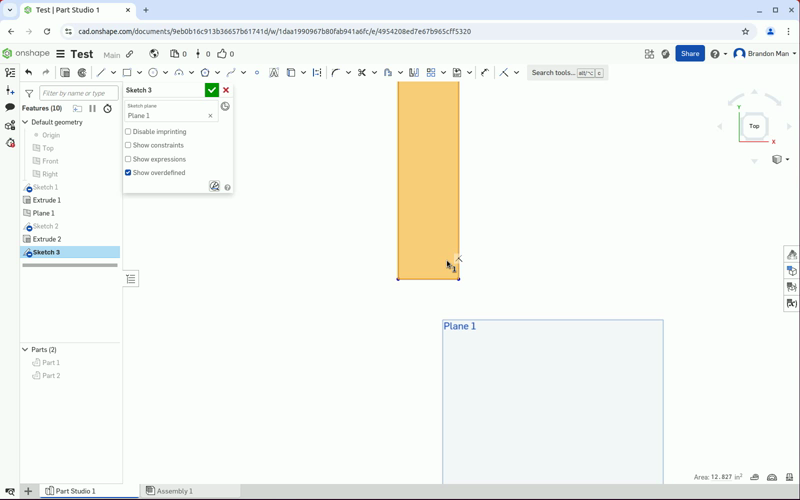
scroll(-6)
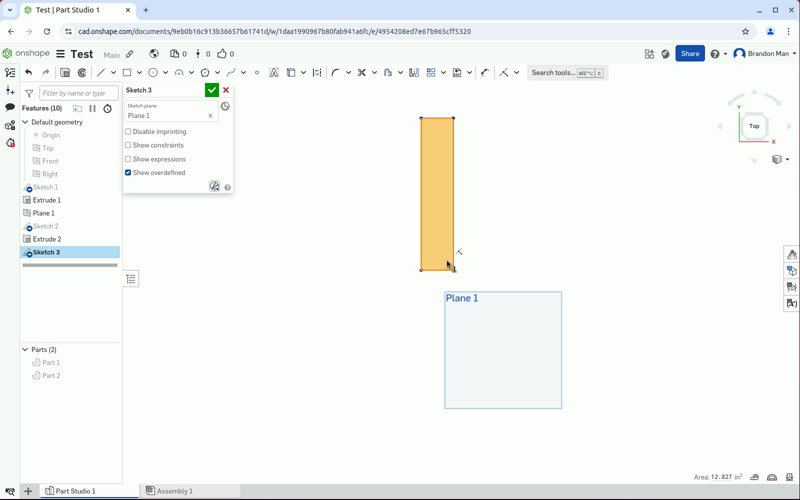
scroll(-6)
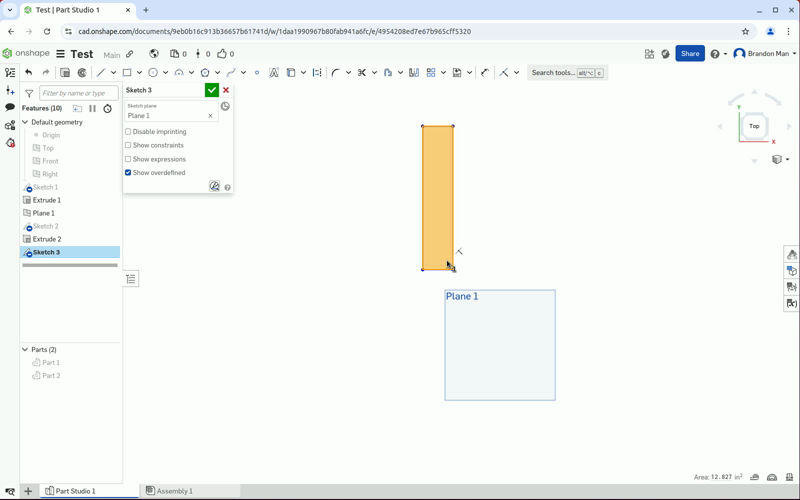
scroll(-6)
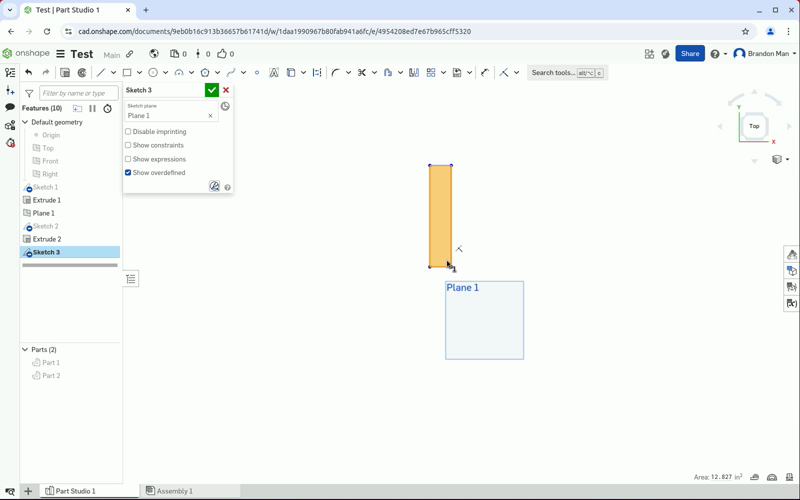
scroll(-6)
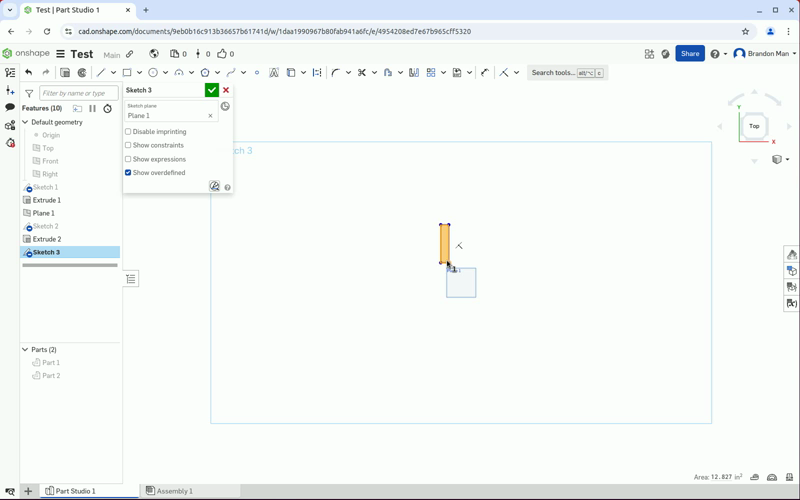
mouse_move(73, 352)
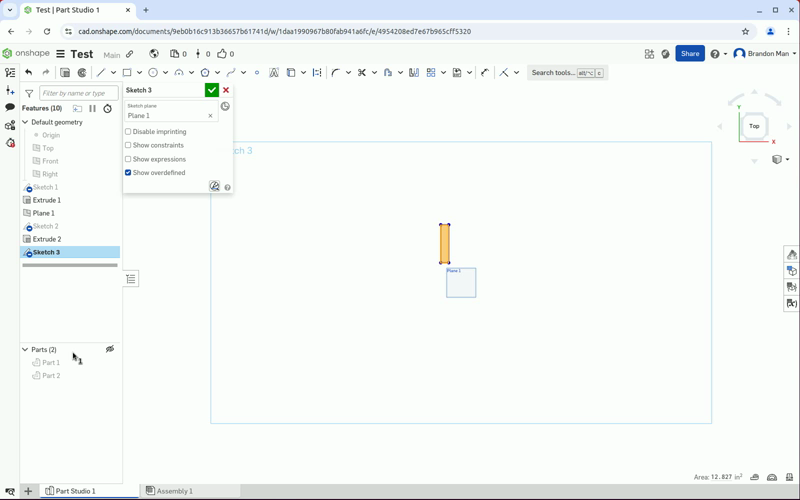
key(shift+y)
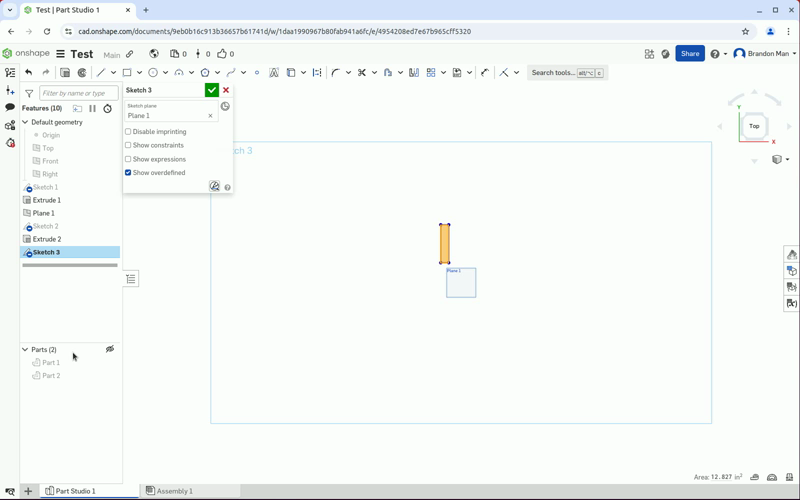
key(shift+e)
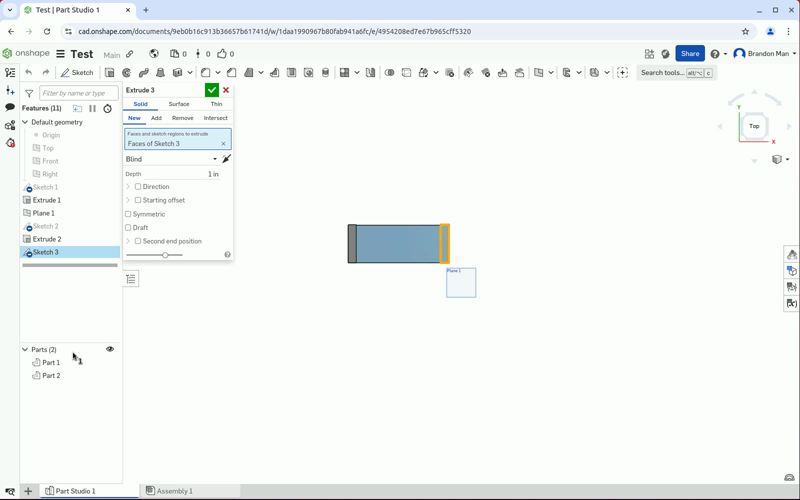
mouse_move(143, 106)
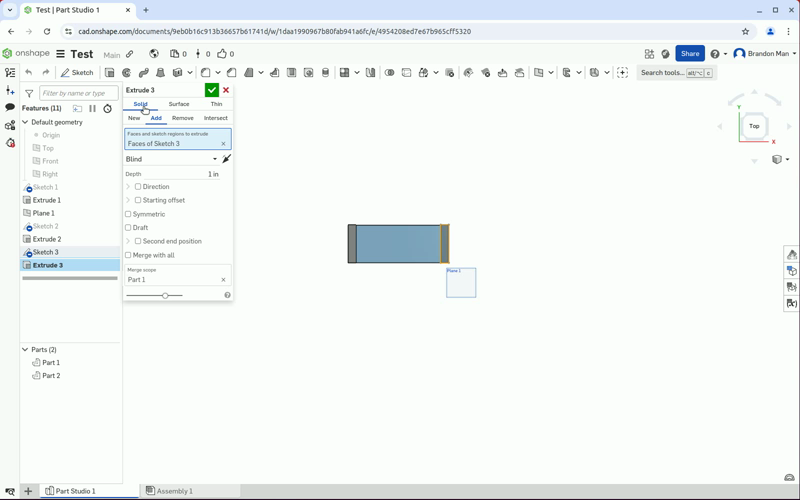
click(143, 106)
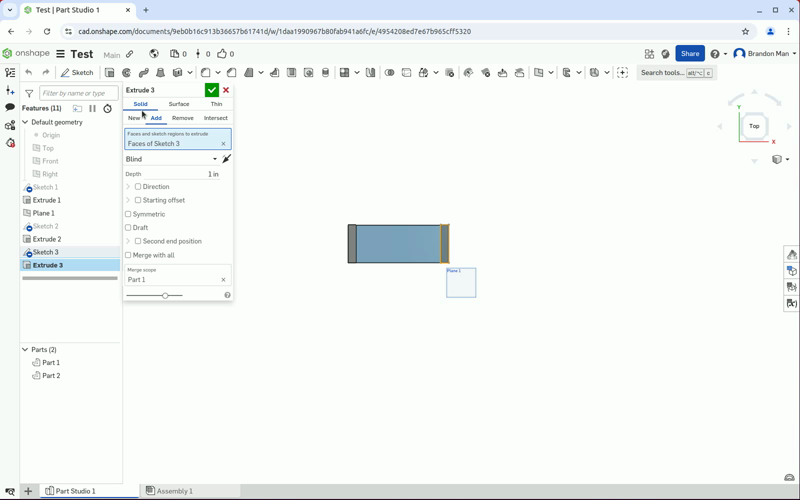
mouse_move(137, 120)
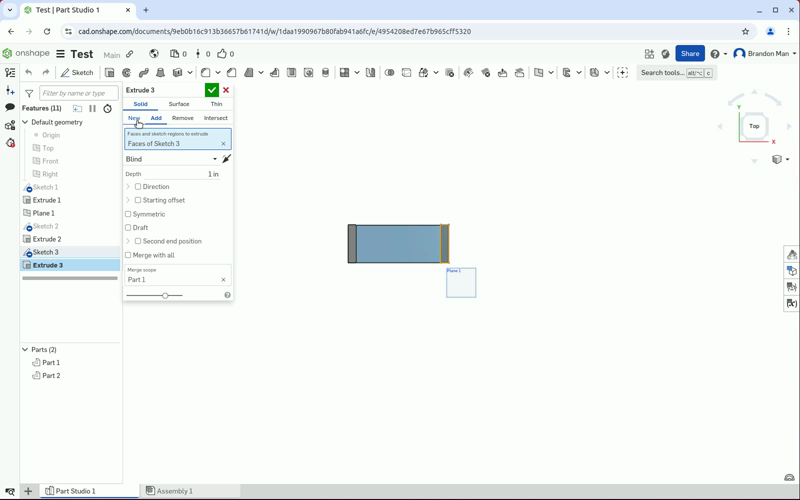
click(137, 120)
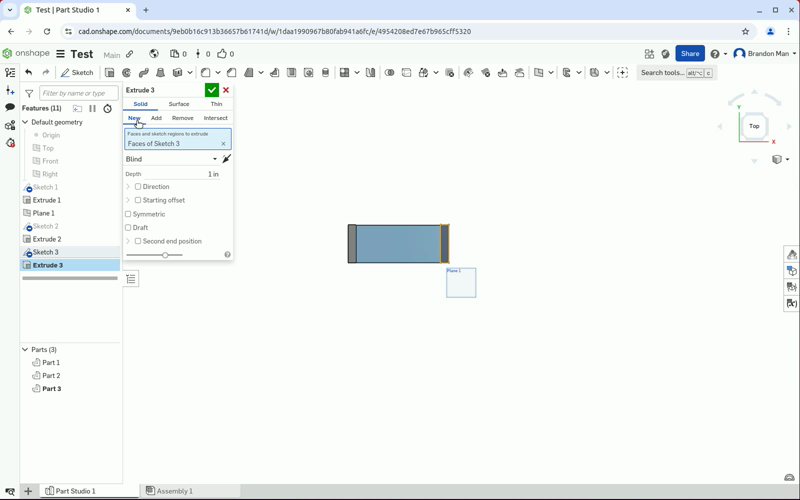
key(tab, 4)
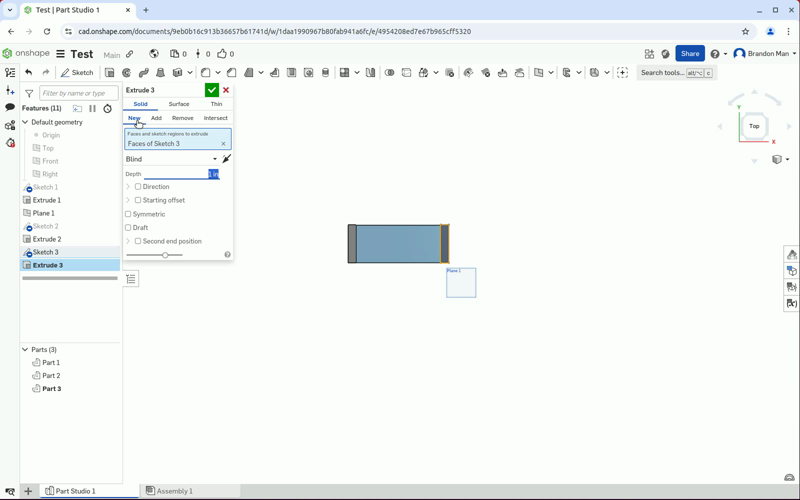
text(15.887)
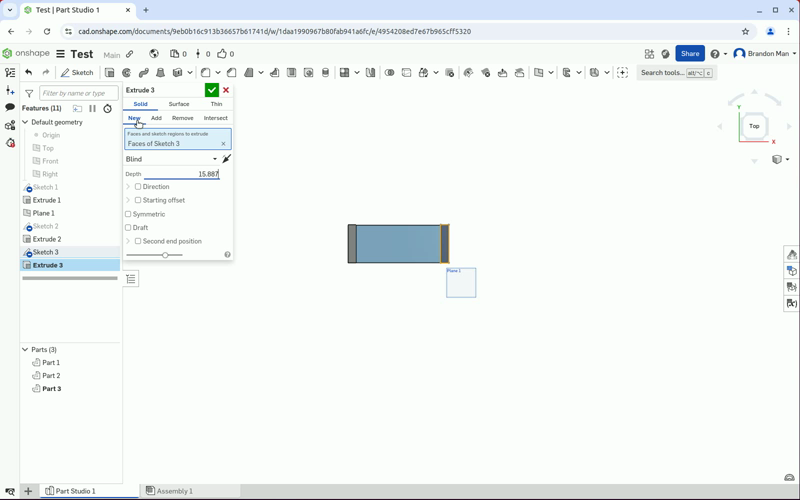
key(enter)
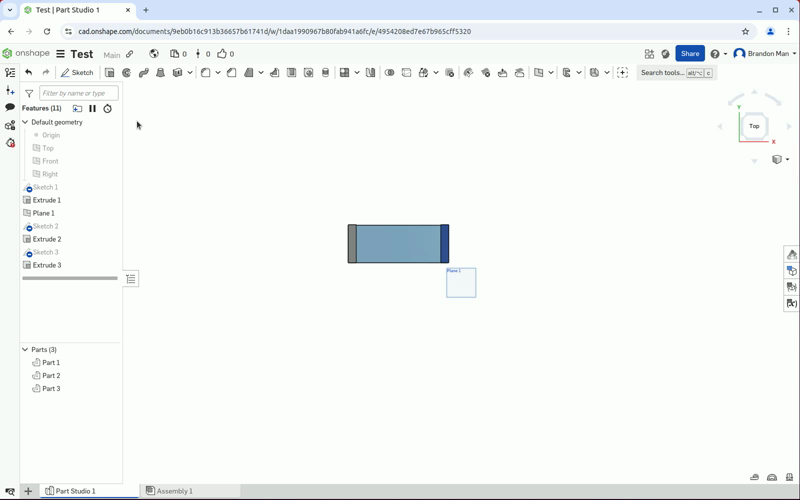
key(shift+h)
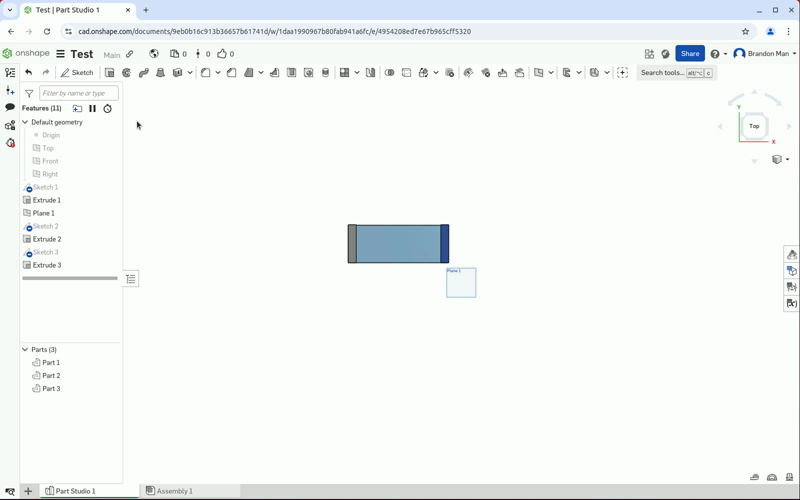
key(shift+h)
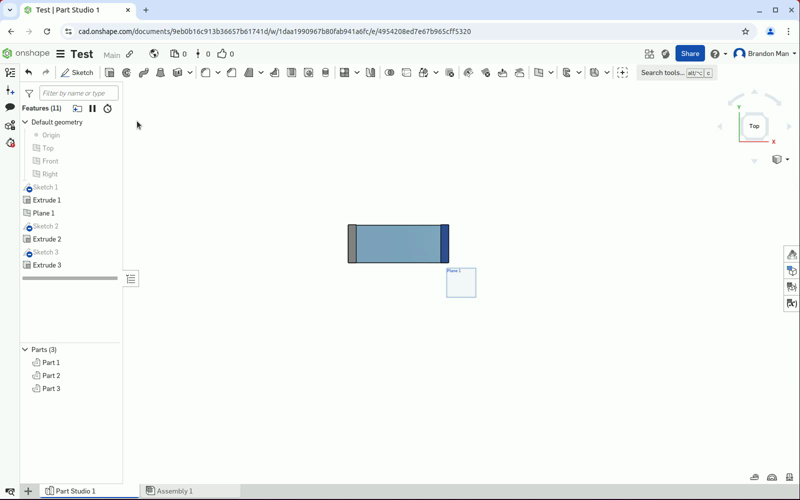
mouse_move(73, 189)
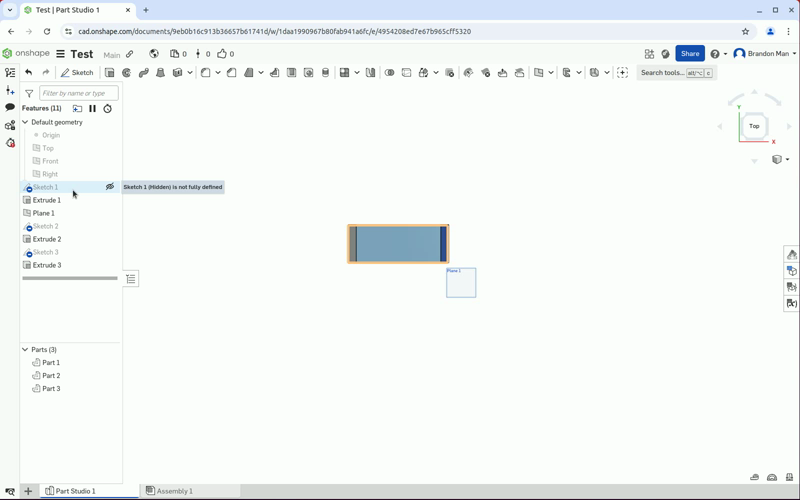
click(73, 189)
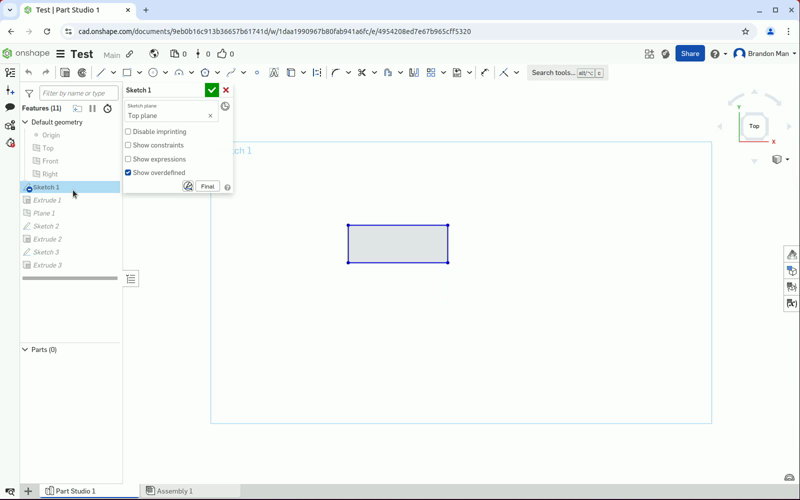
mouse_move(229, 92)
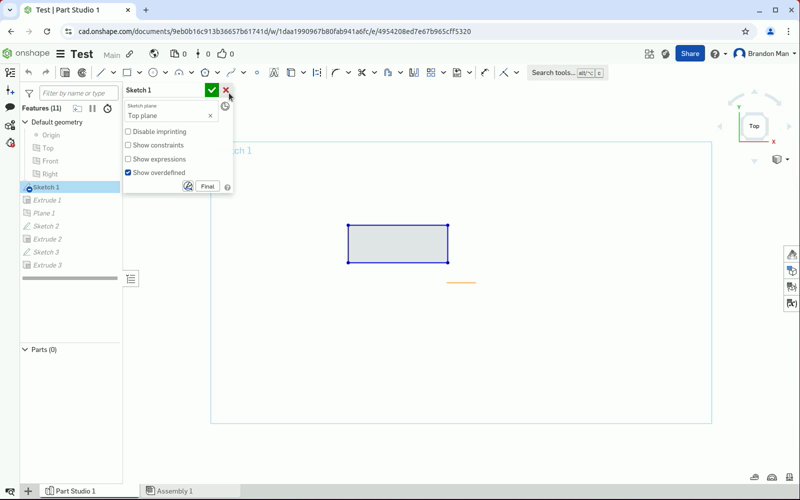
click(229, 92)
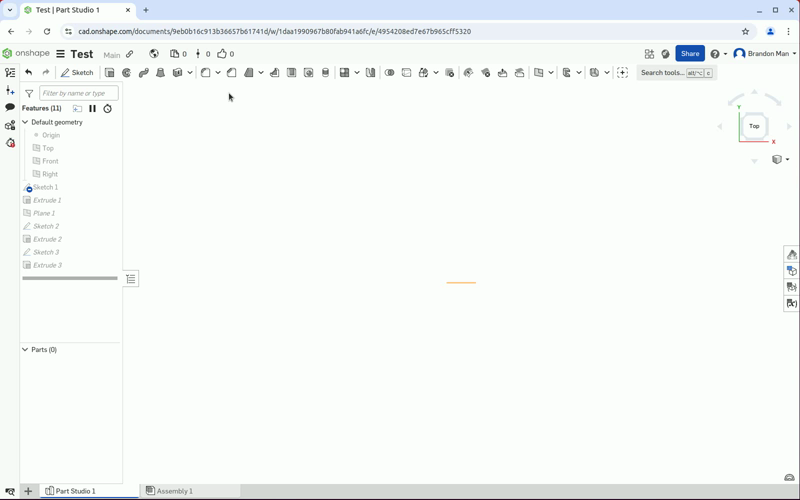
mouse_move(73, 352)
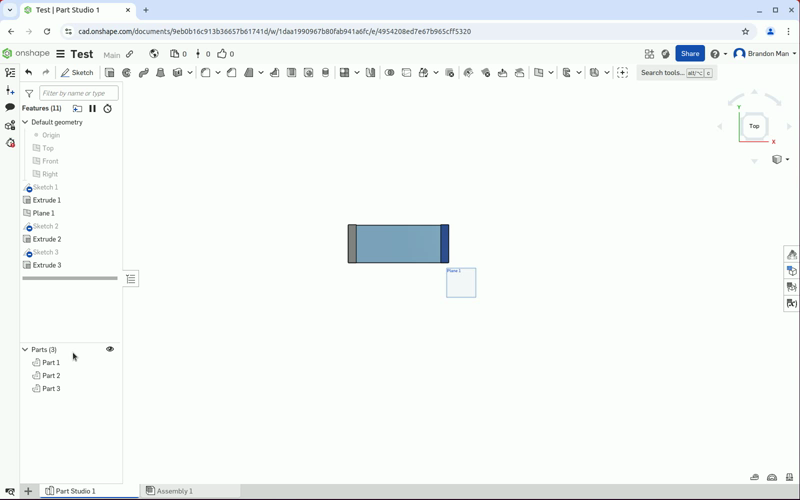
key(y)
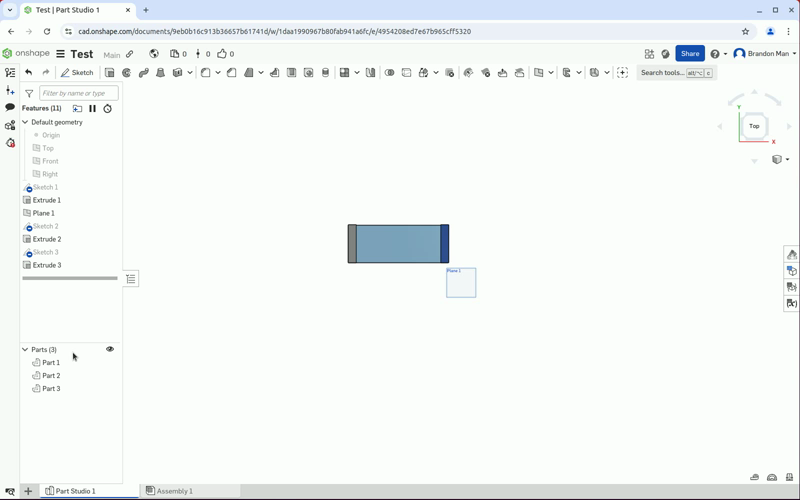
key(shift+p)
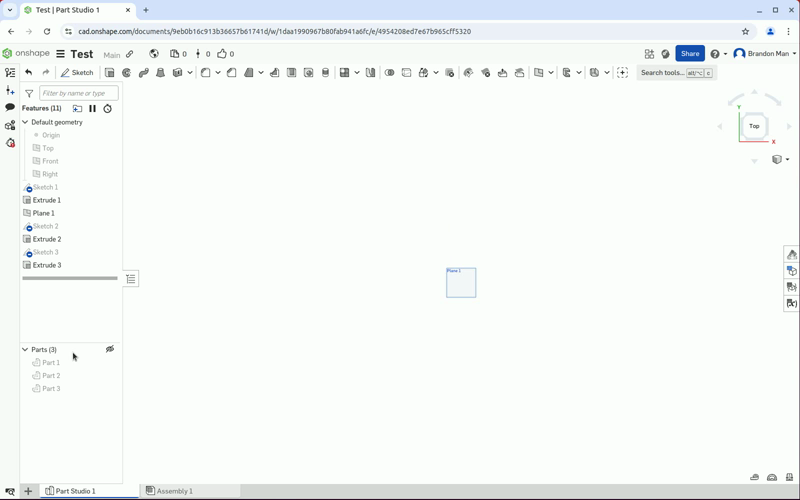
key(space)
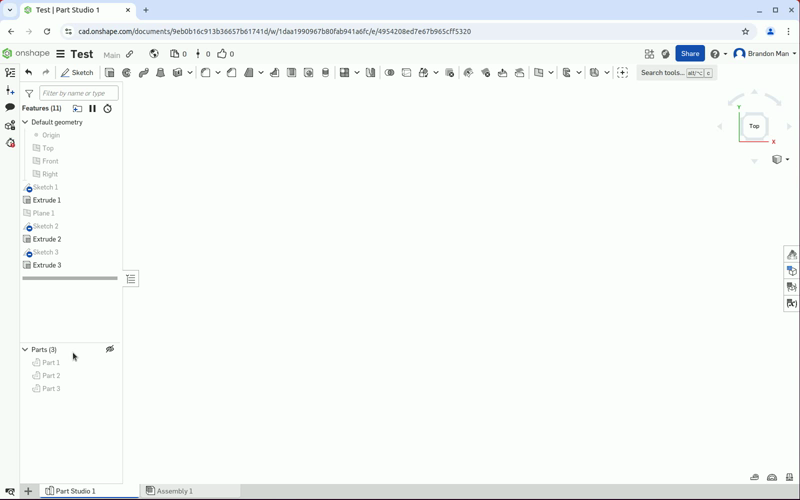
key_down(shift)
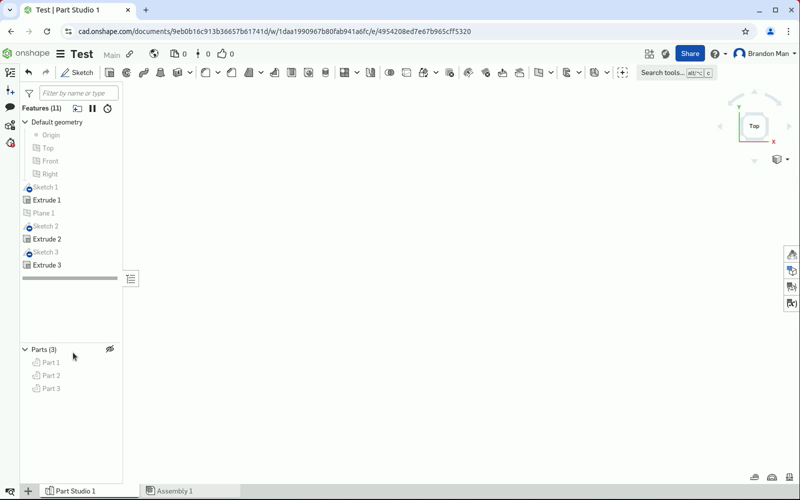
key(up)
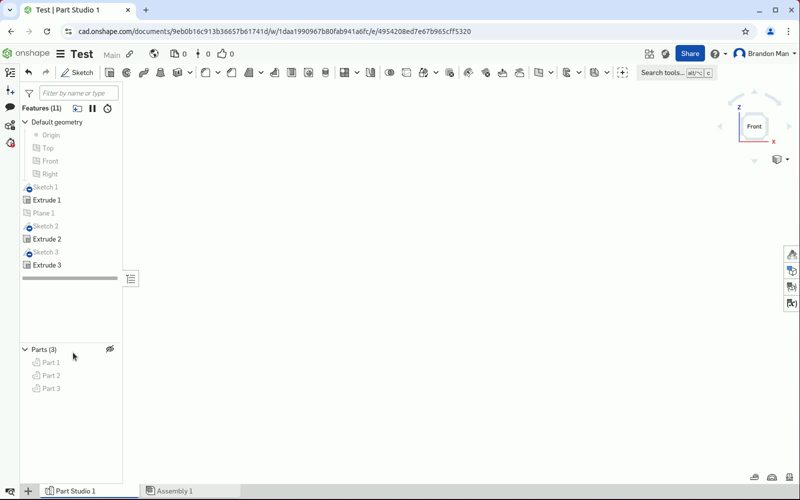
key_up(shift)
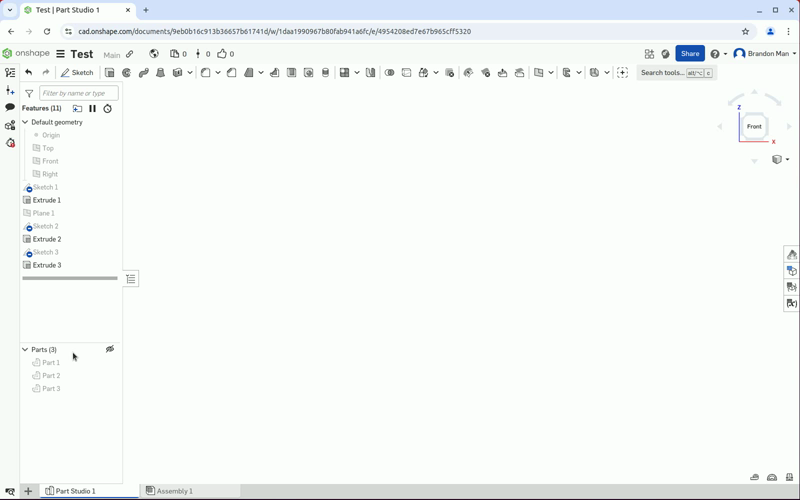
key(space)
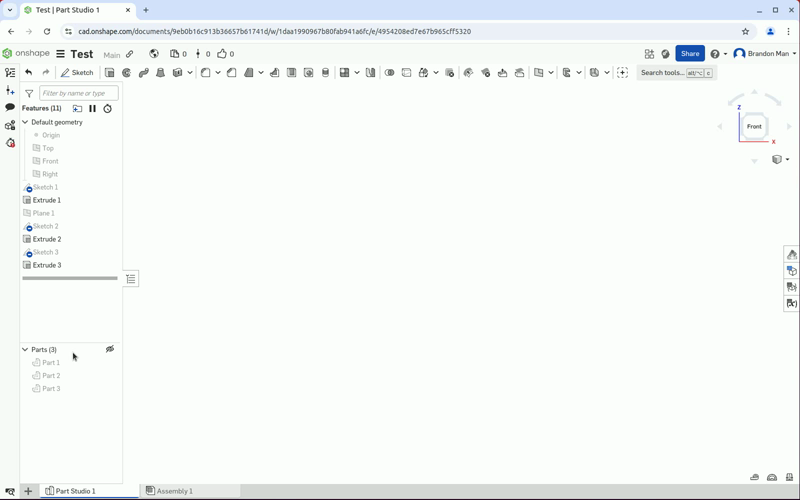
key_down(shift)
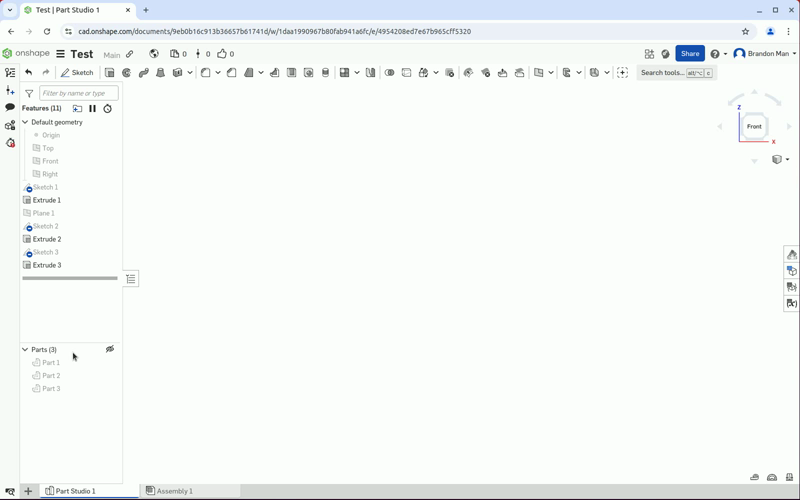
key(left)
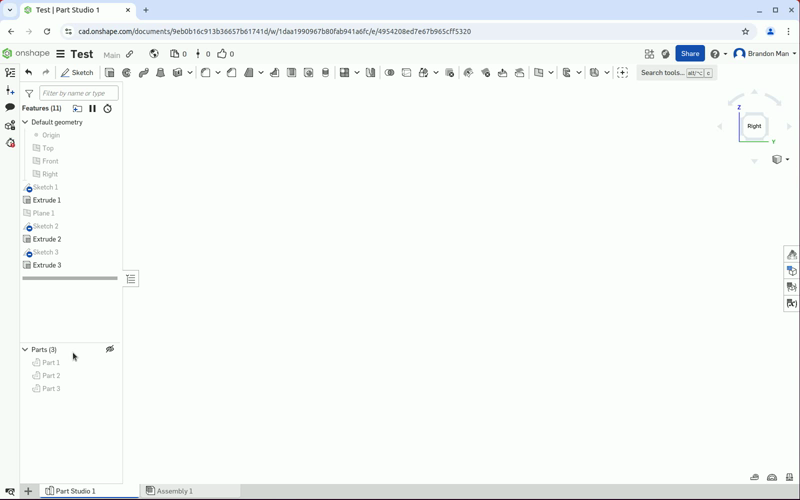
key_up(shift)
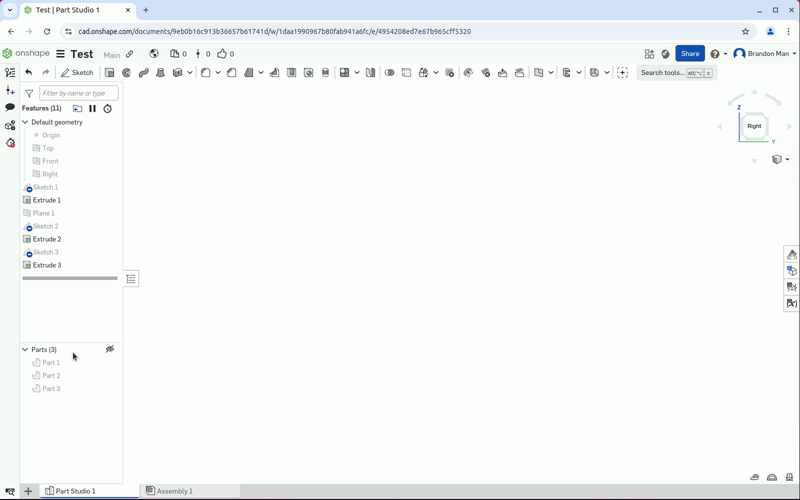
mouse_move(73, 352)
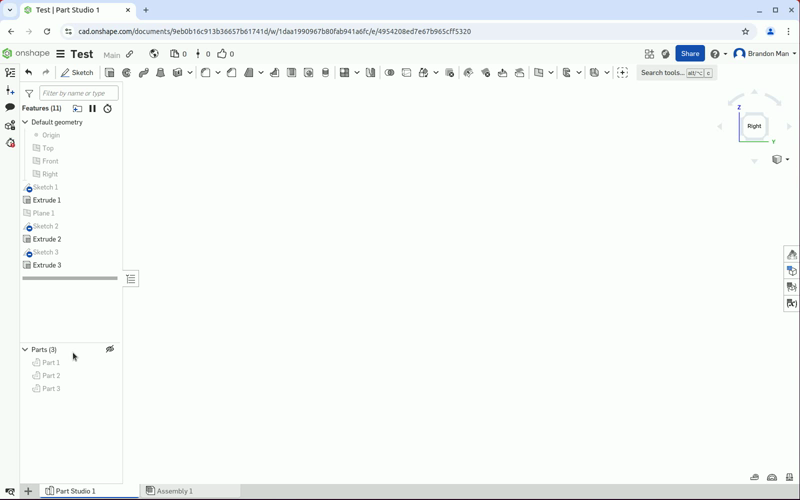
key(shift+y)
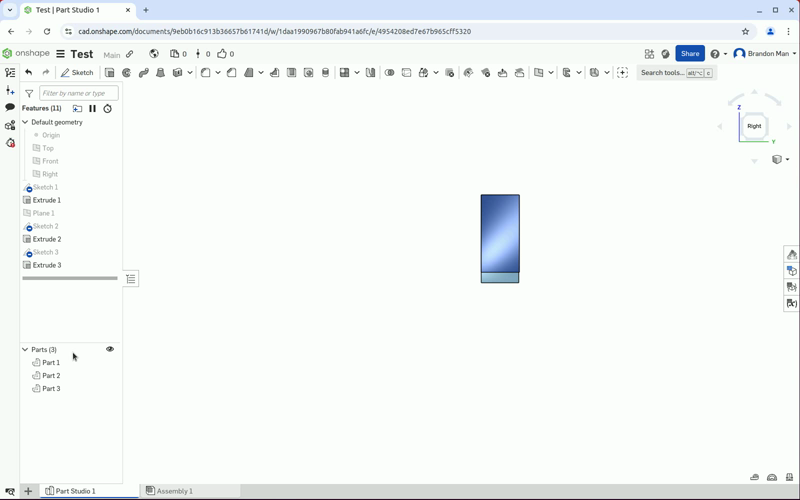
mouse_move(541, 75)
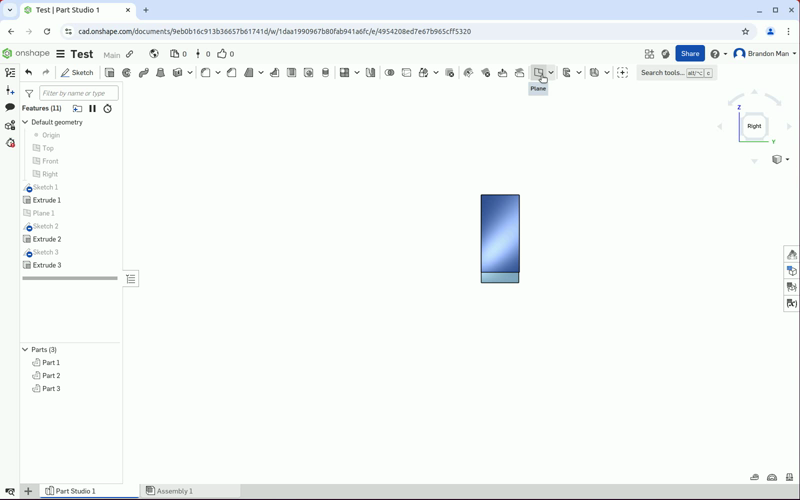
click(541, 75)
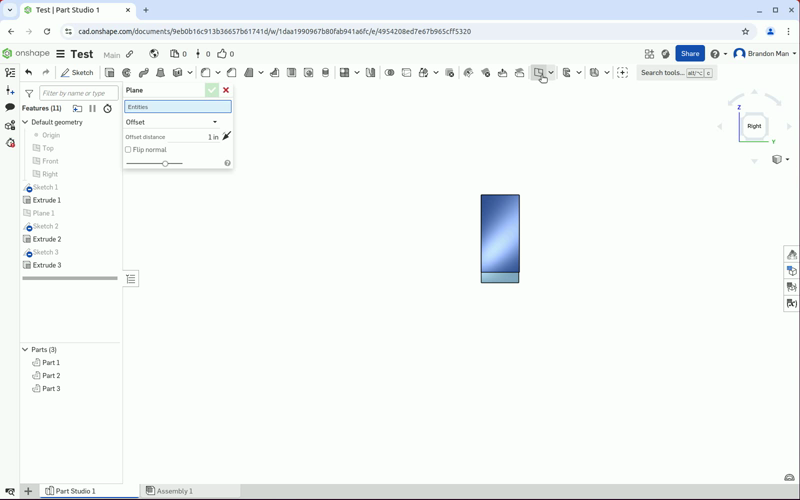
mouse_move(73, 176)
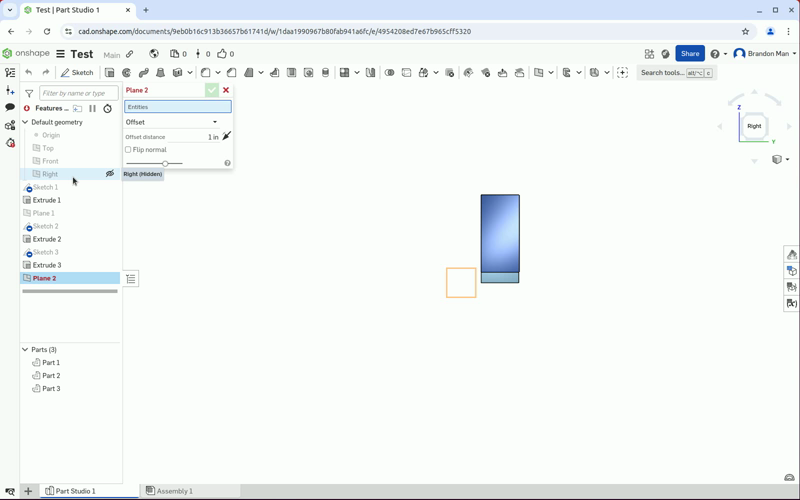
click(73, 176)
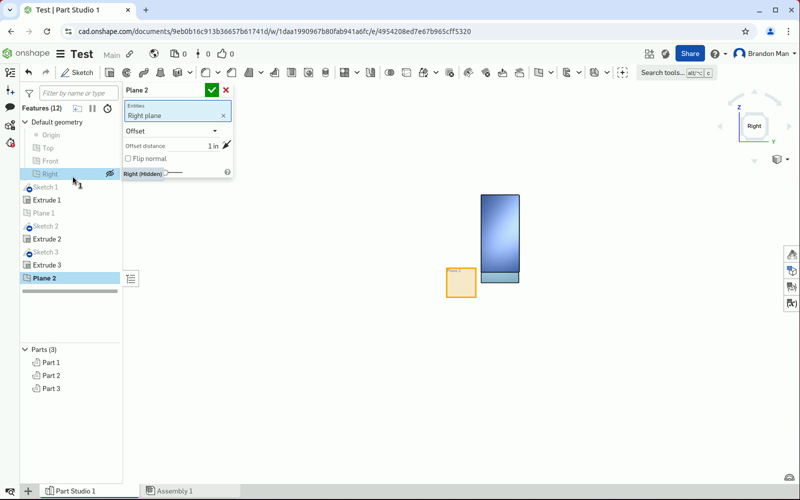
key(tab, 2)
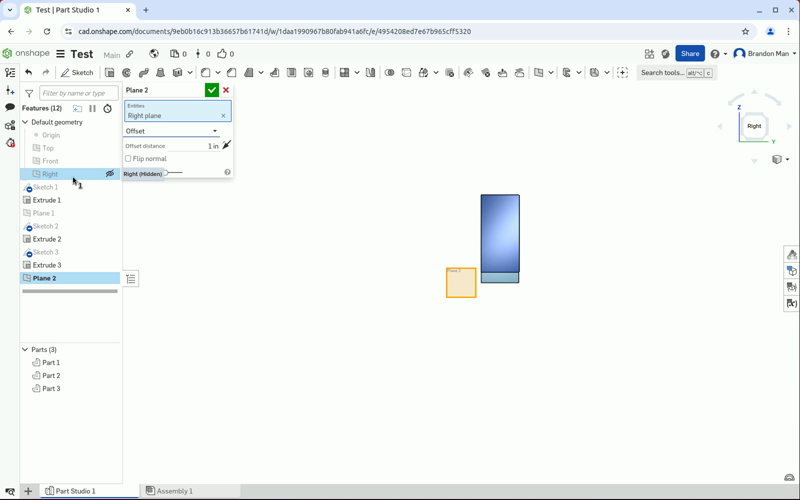
text(21.66)
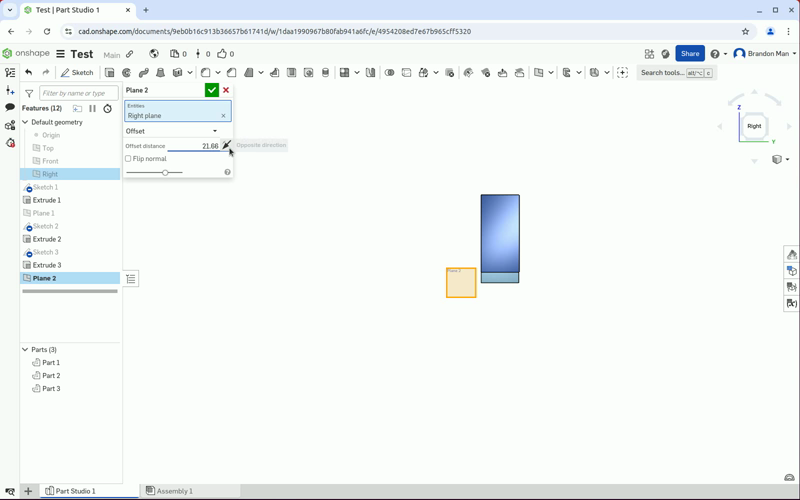
mouse_move(229, 147)
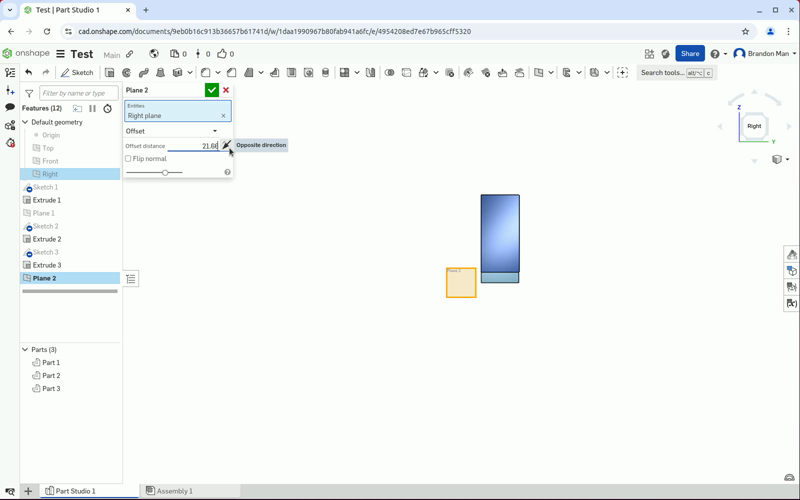
click(229, 147)
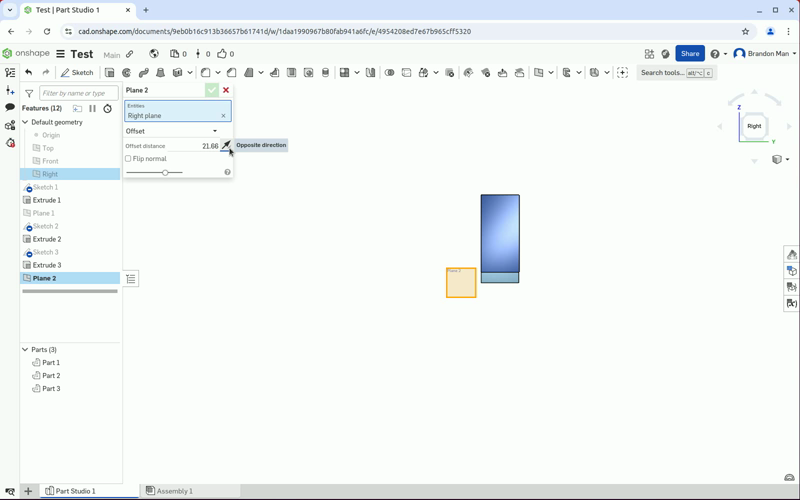
key(enter, 2)
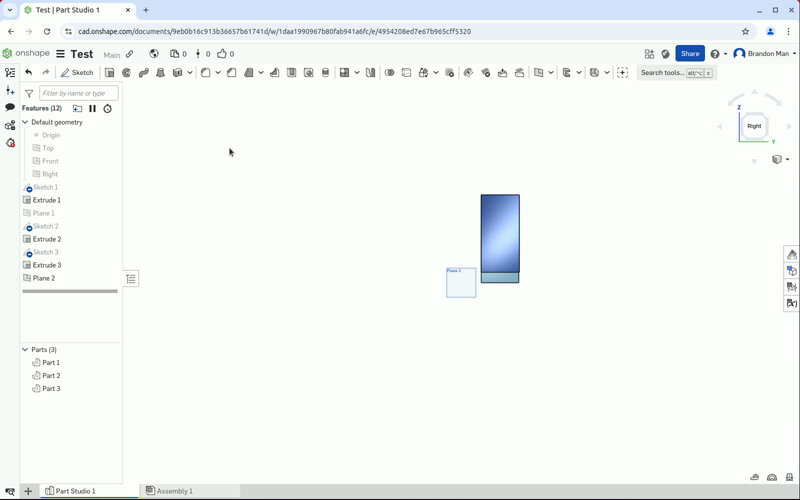
key(shift+s)
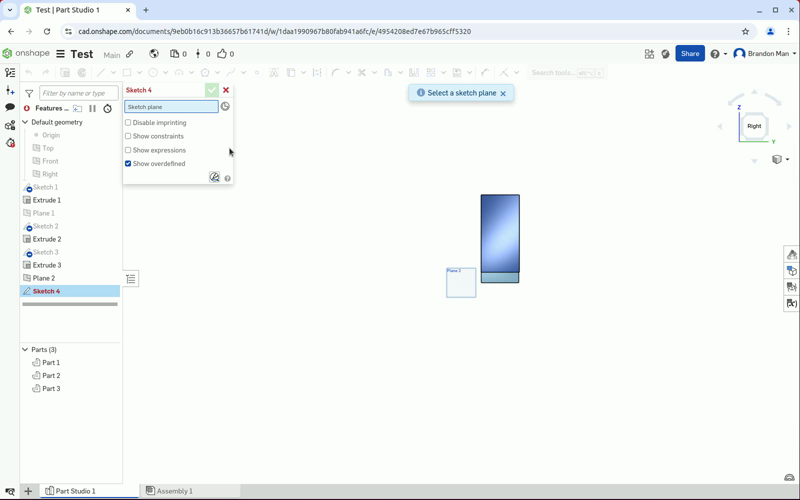
mouse_move(73, 280)
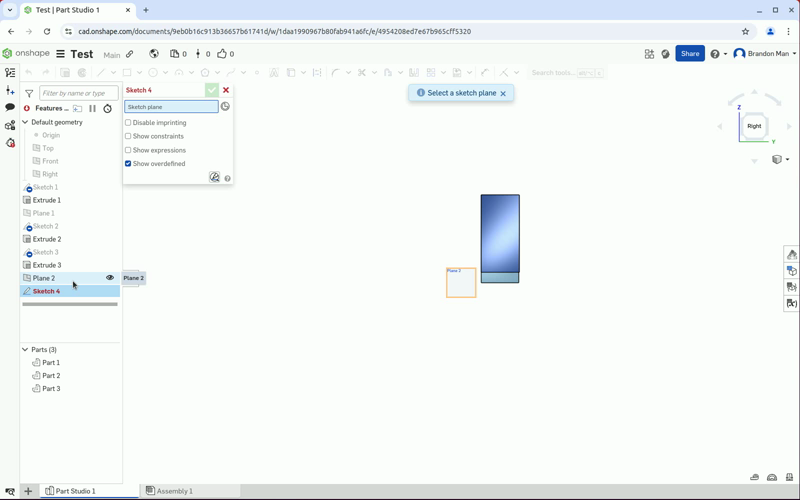
click(73, 280)
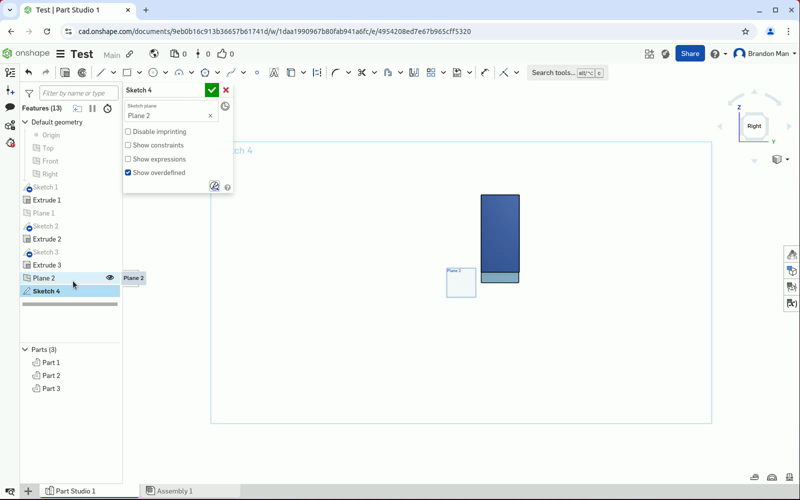
mouse_move(73, 352)
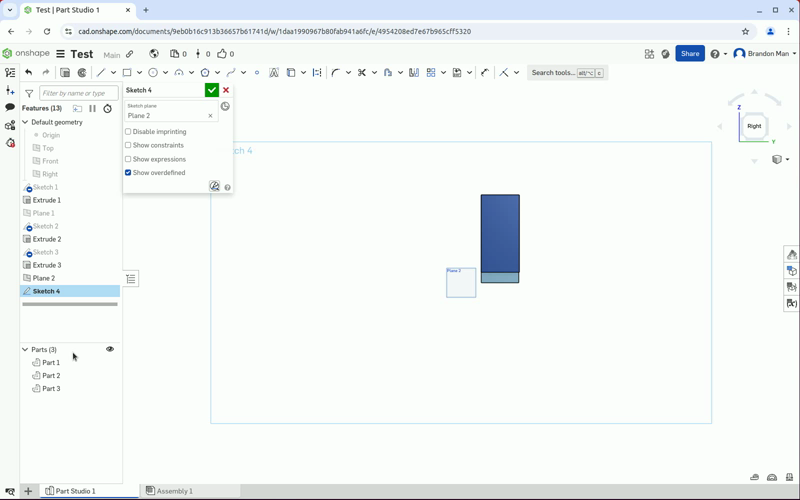
key(y)
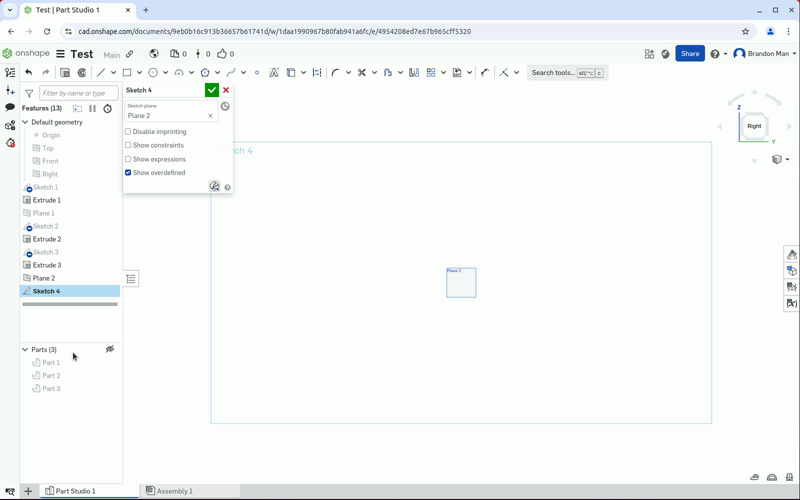
key(l)
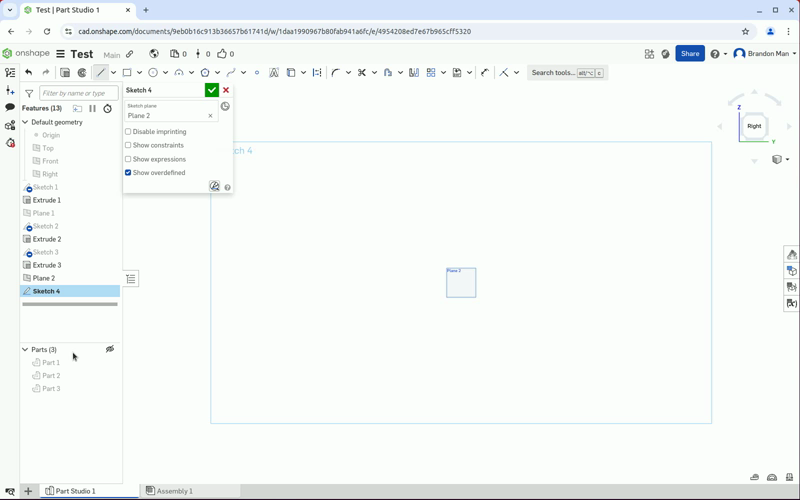
key_down(shift)
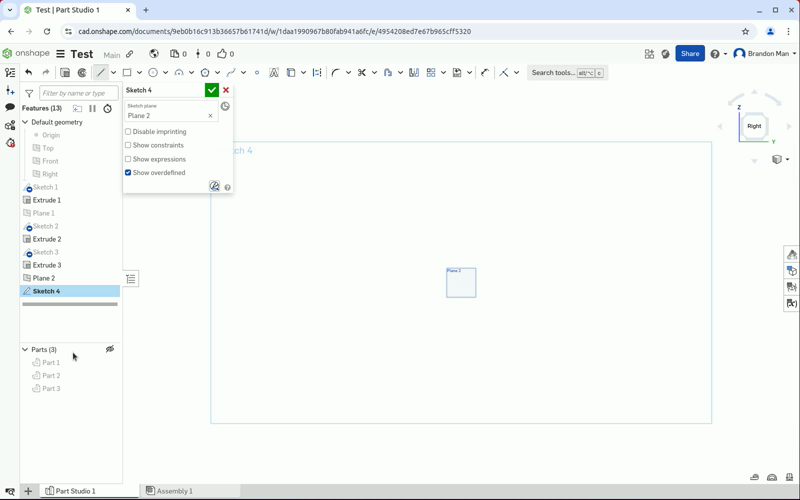
mouse_move(480, 203)
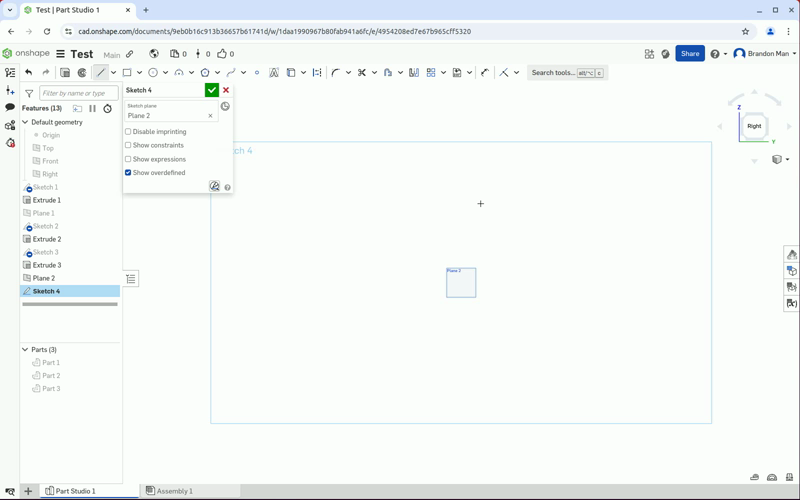
click(480, 203)
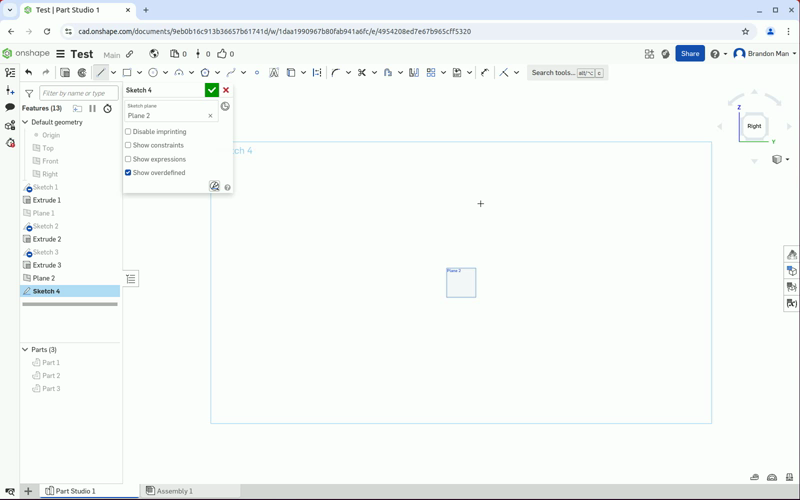
key_up(shift)
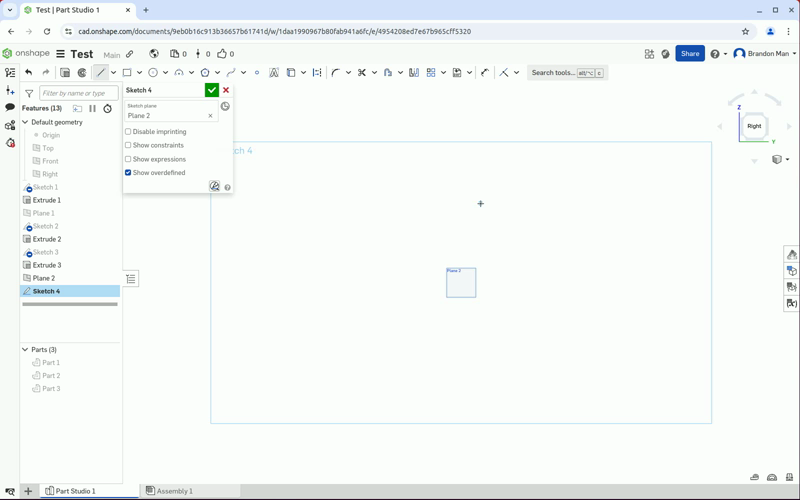
key_down(shift)
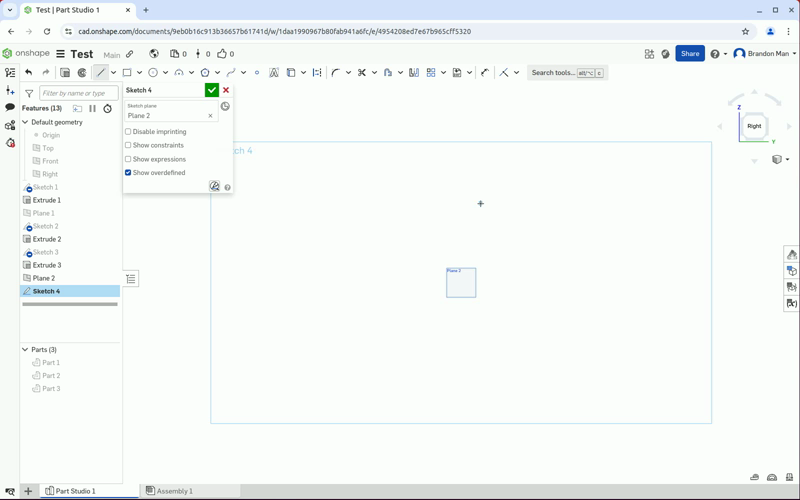
mouse_move(510, 203)
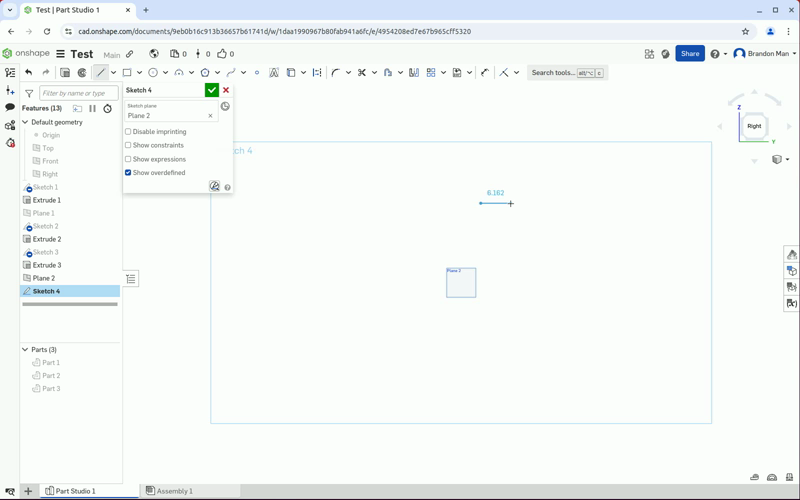
mouse_move(519, 203)
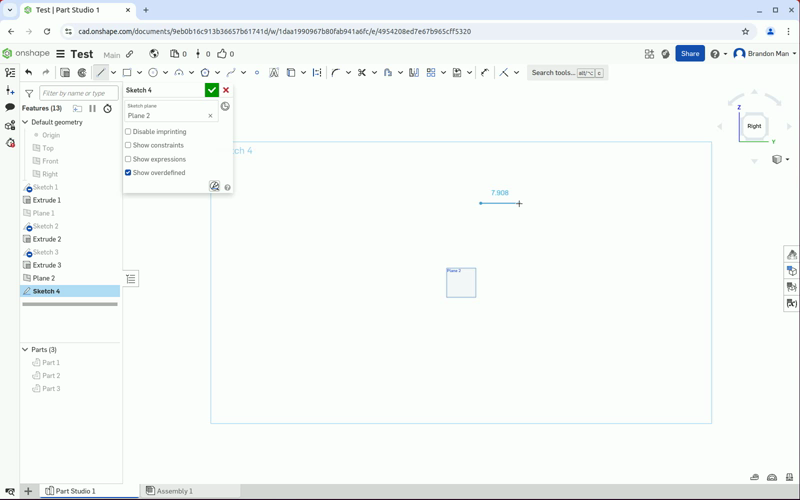
click(519, 203)
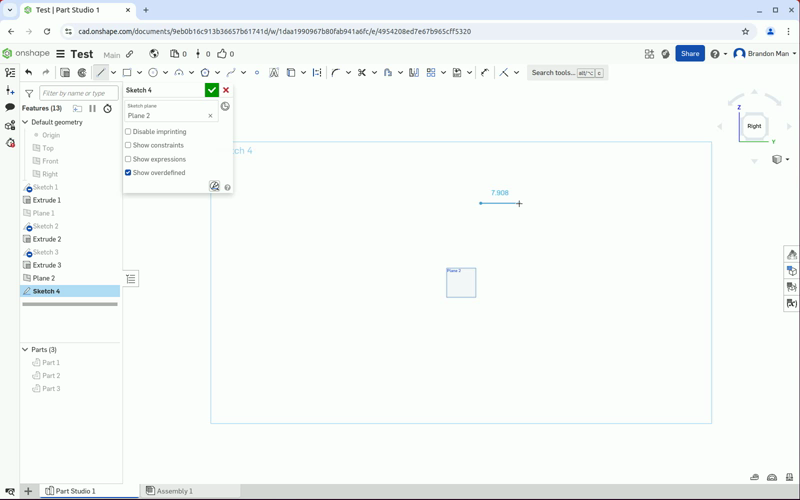
key_up(shift)
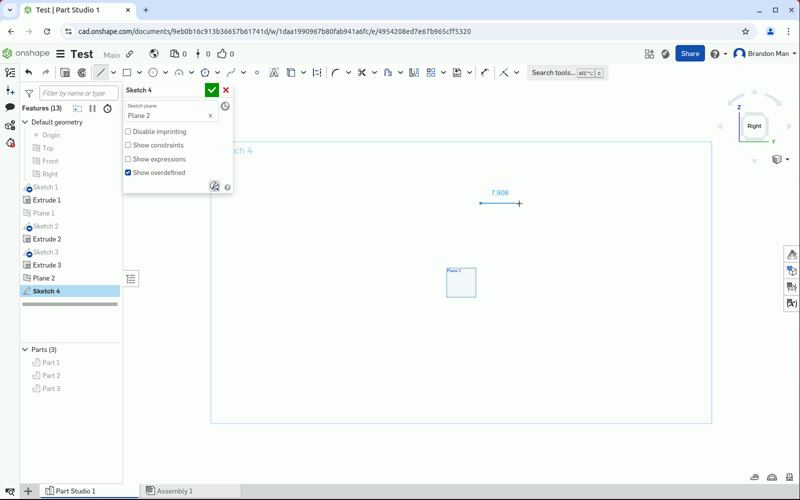
key_down(shift)
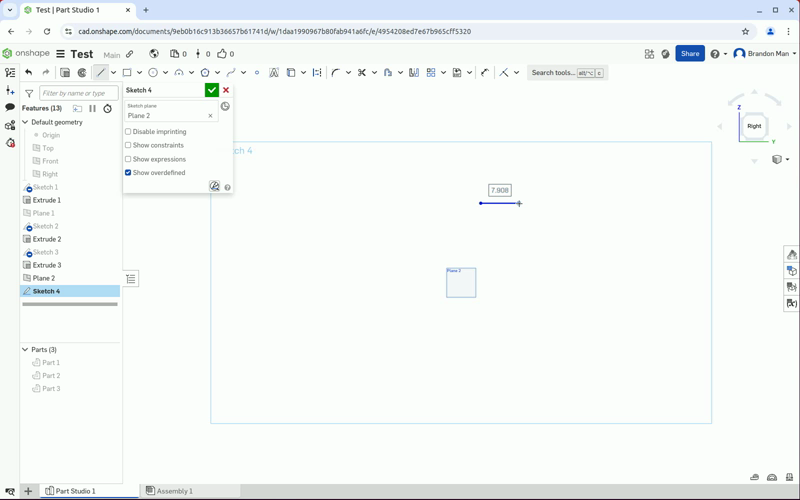
mouse_move(549, 203)
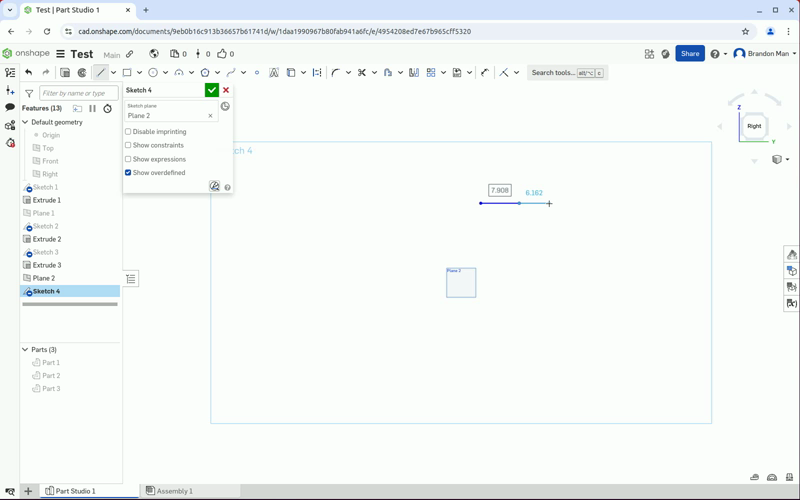
mouse_move(519, 195)
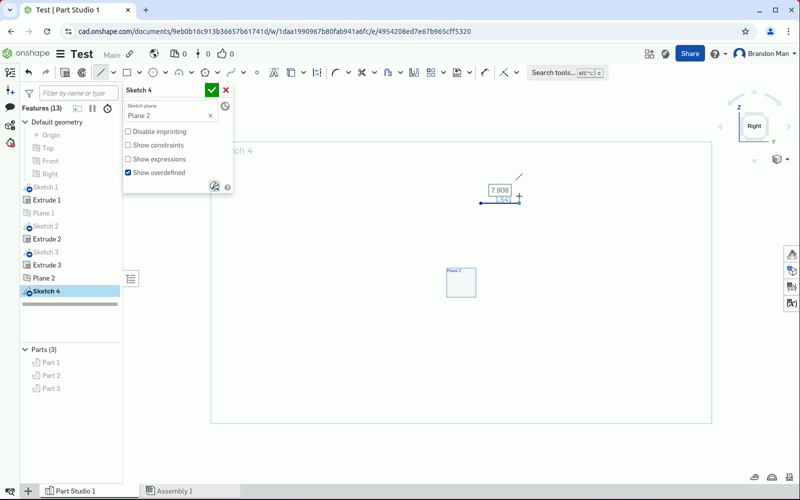
click(519, 195)
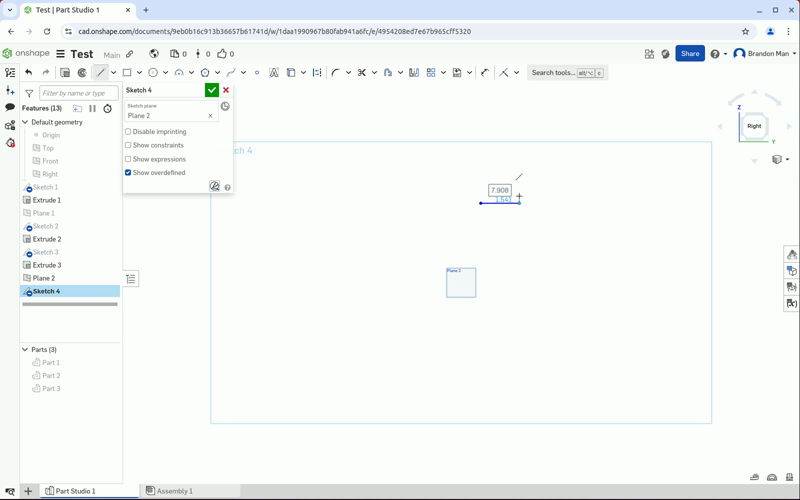
key_up(shift)
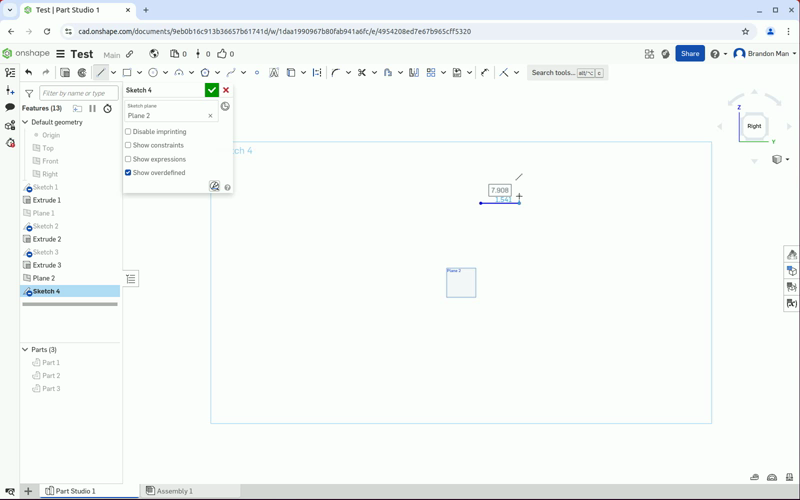
key_down(shift)
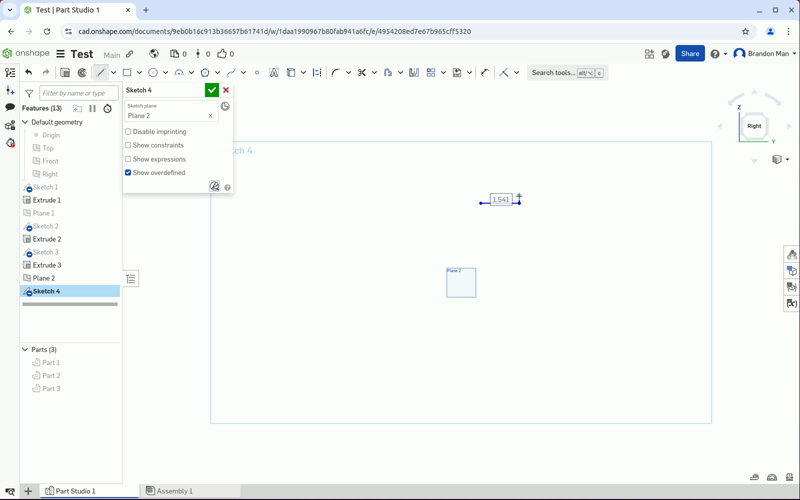
mouse_move(549, 195)
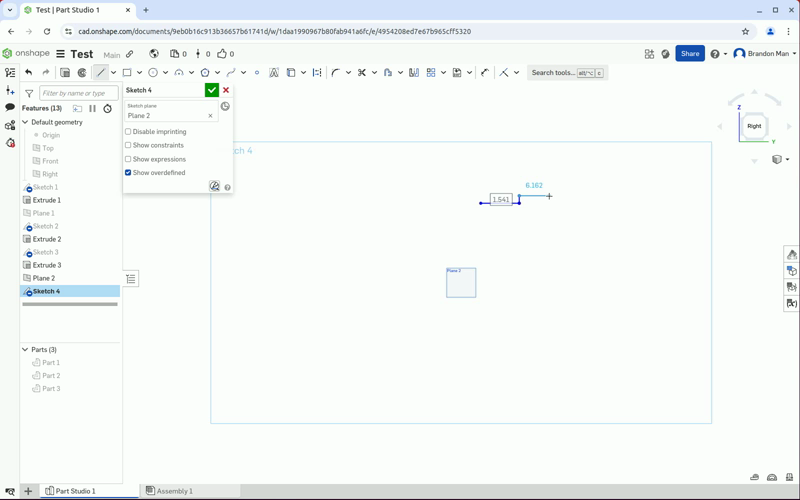
mouse_move(480, 195)
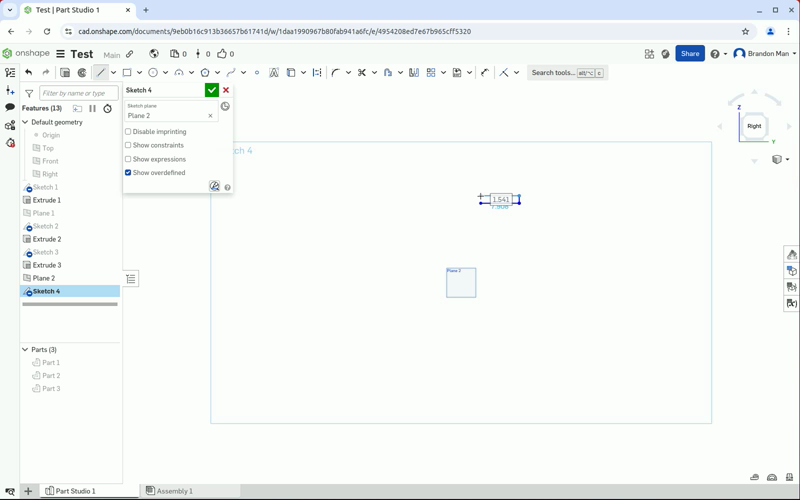
click(480, 195)
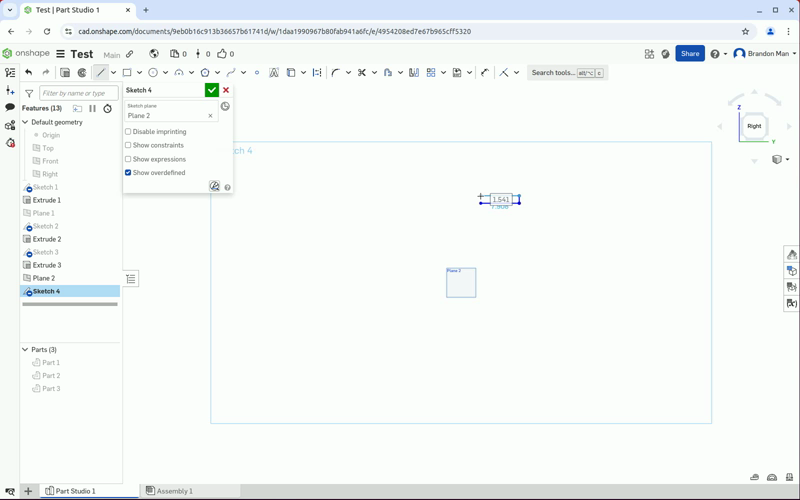
key_up(shift)
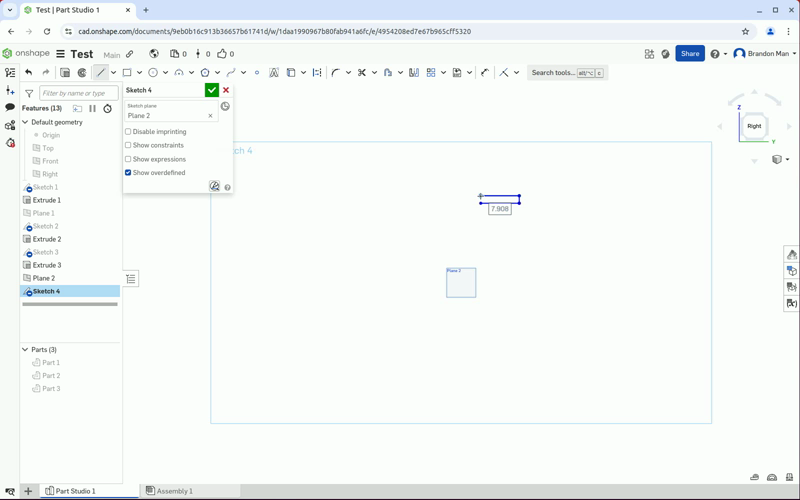
mouse_move(510, 195)
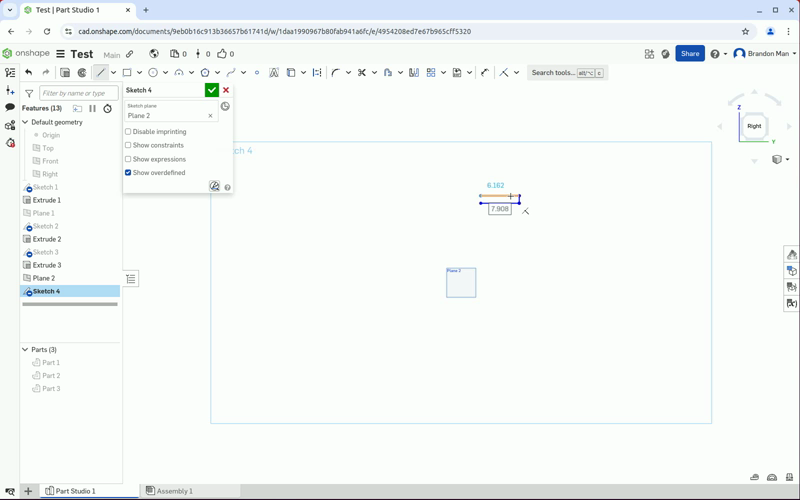
key_down(shift)
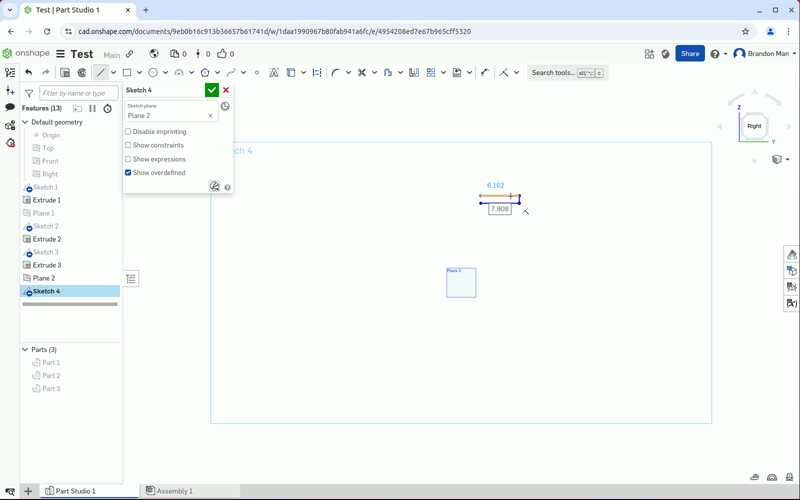
mouse_move(480, 203)
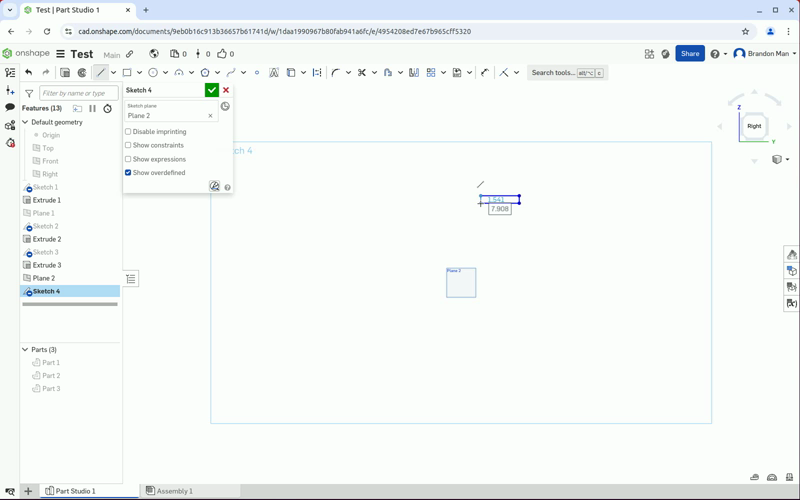
key_up(shift)
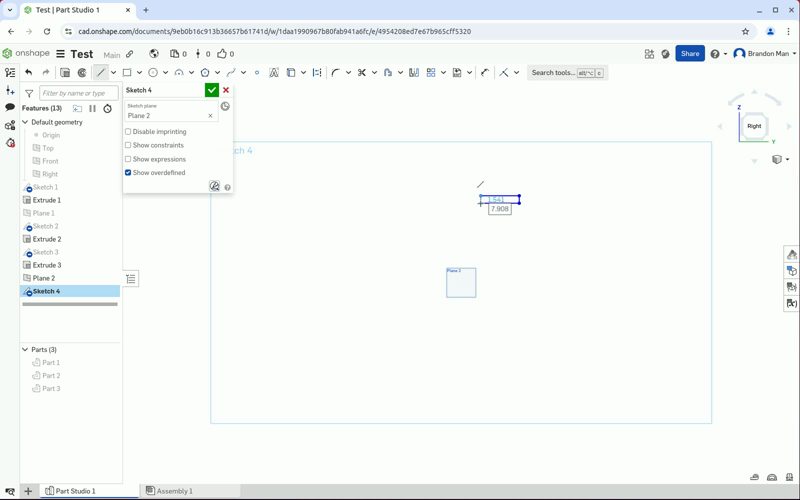
click(480, 203)
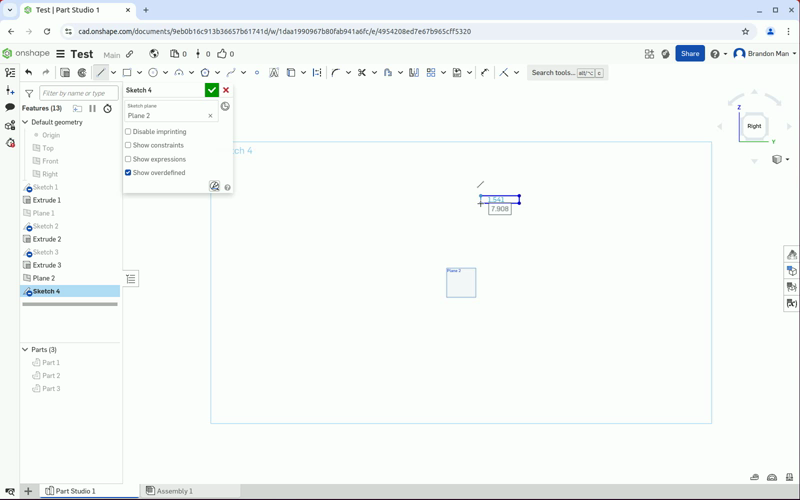
key(esc)
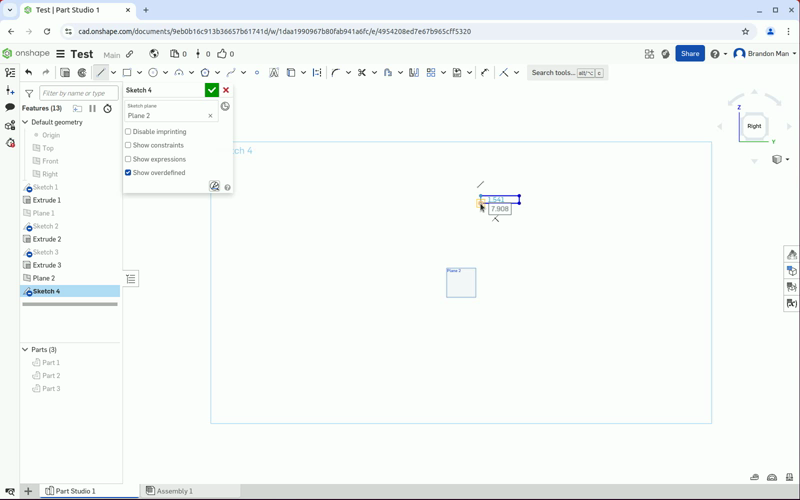
mouse_move(493, 200)
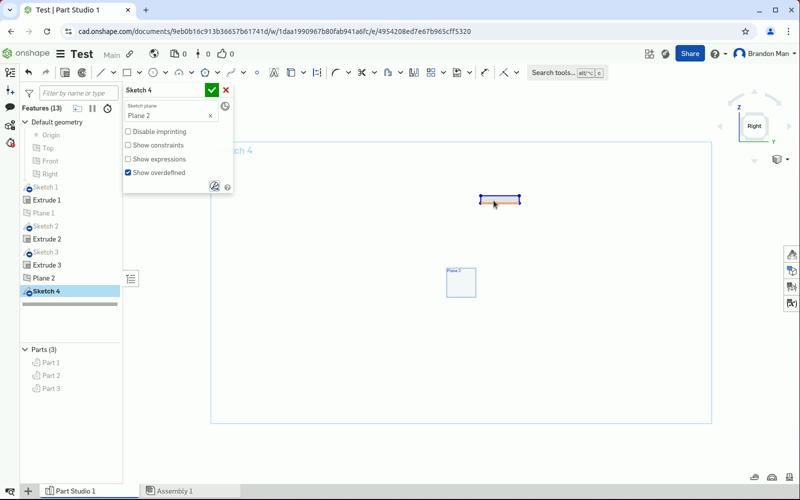
scroll(6)
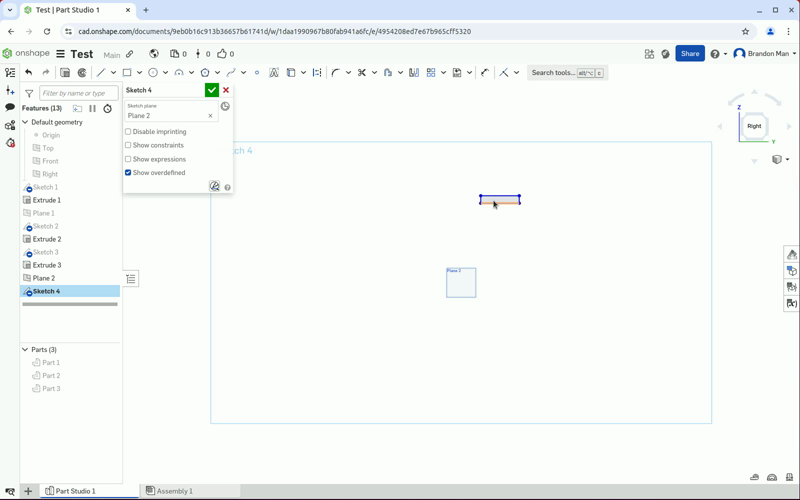
scroll(6)
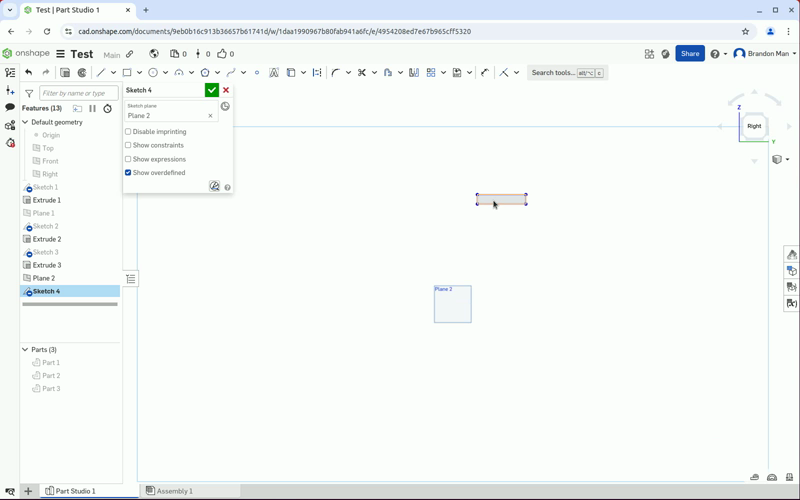
scroll(6)
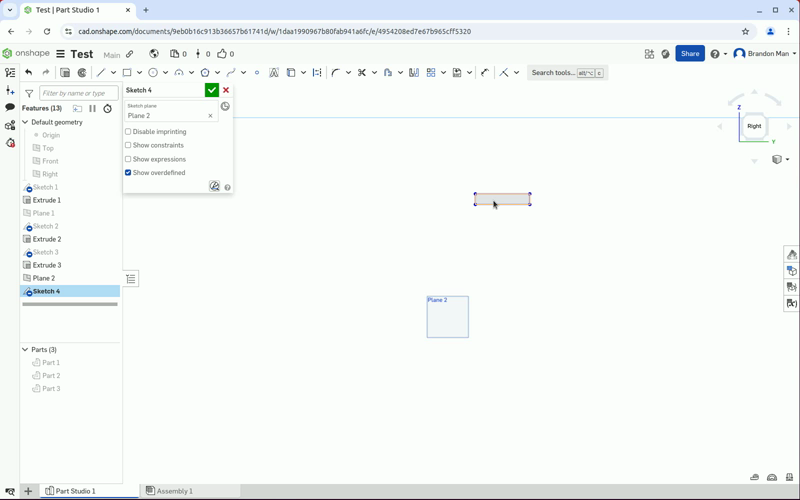
scroll(6)
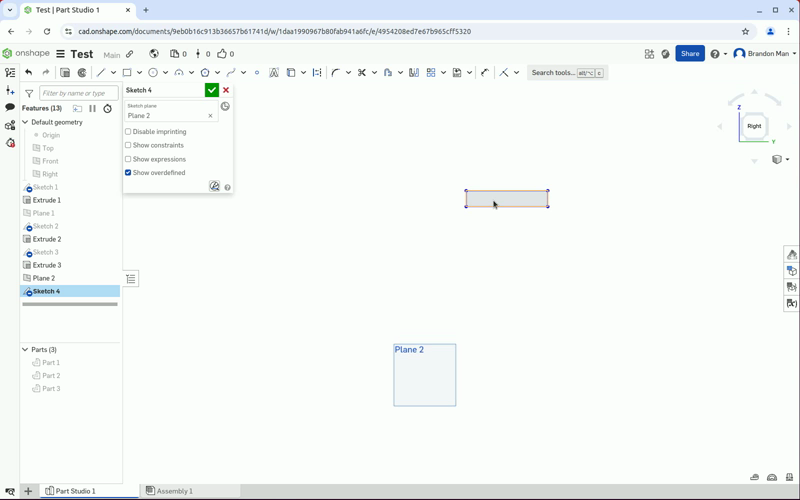
scroll(6)
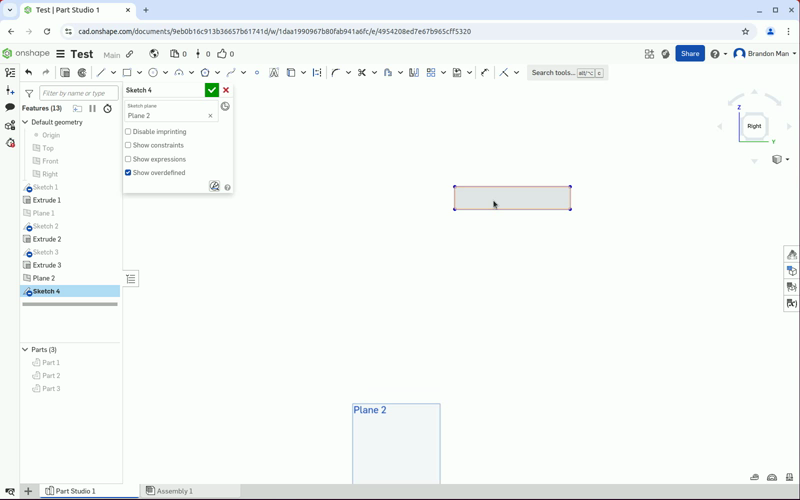
scroll(6)
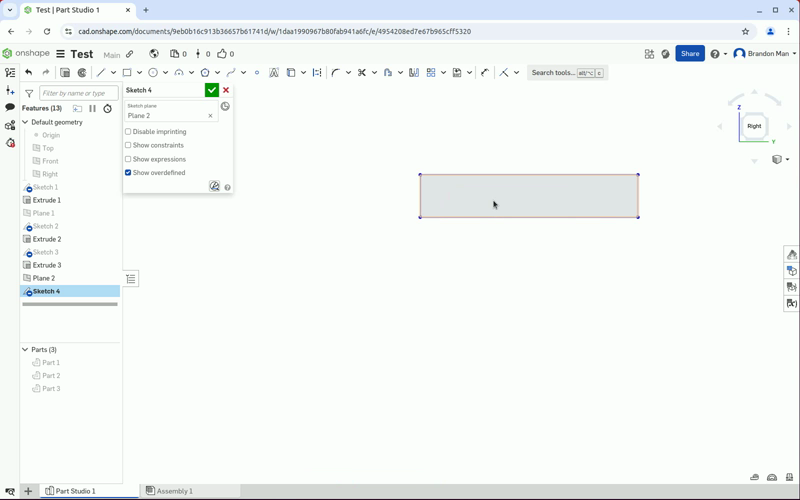
scroll(6)
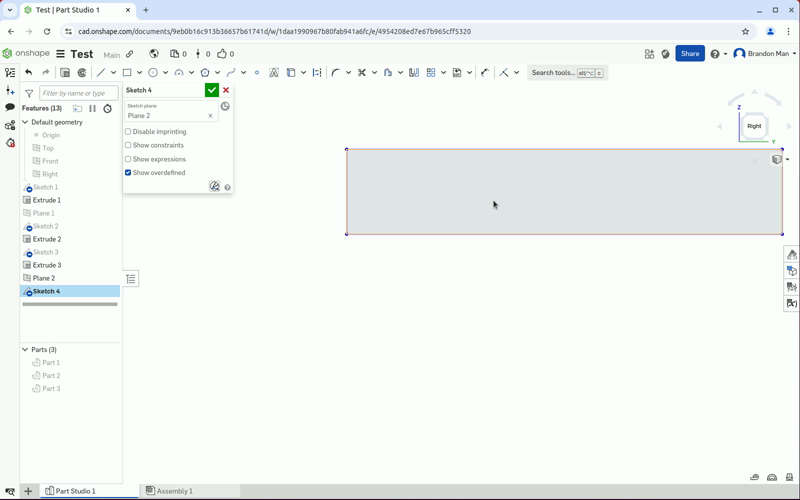
click(493, 200)
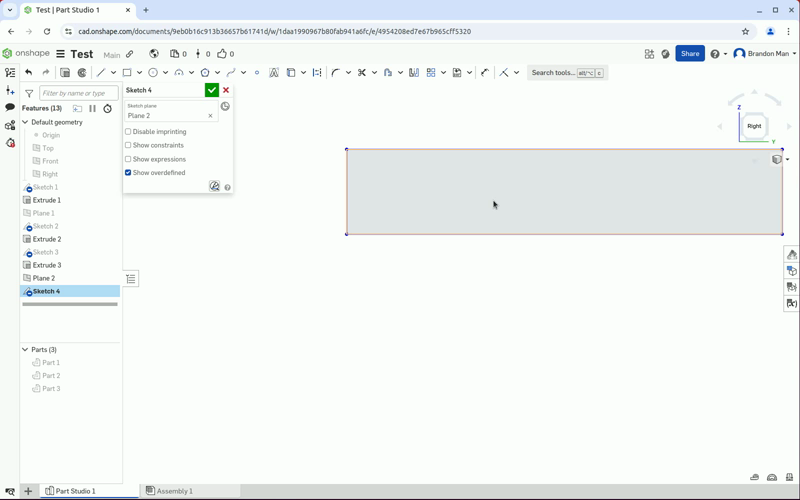
scroll(-6)
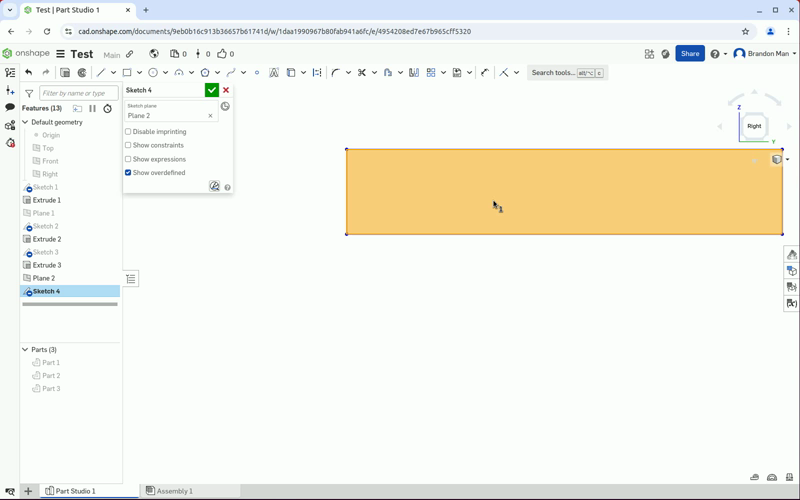
scroll(-6)
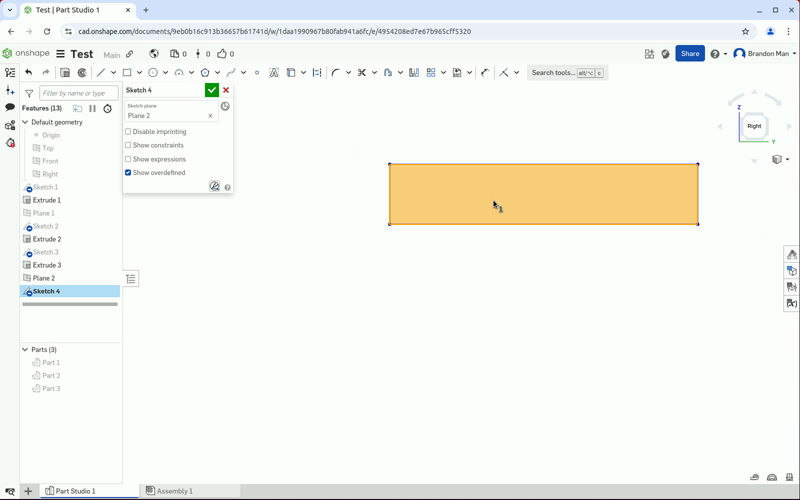
scroll(-6)
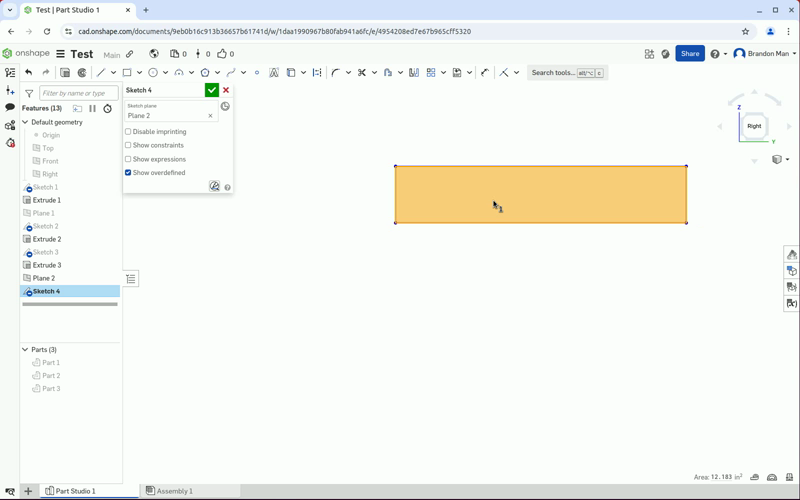
scroll(-6)
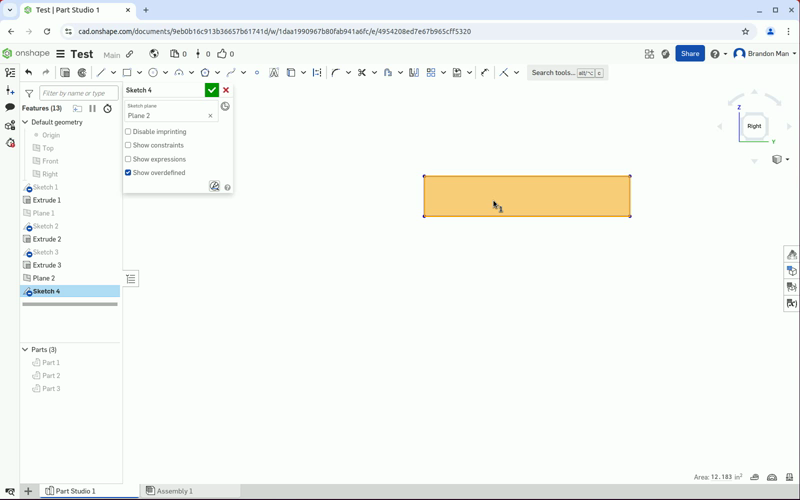
scroll(-6)
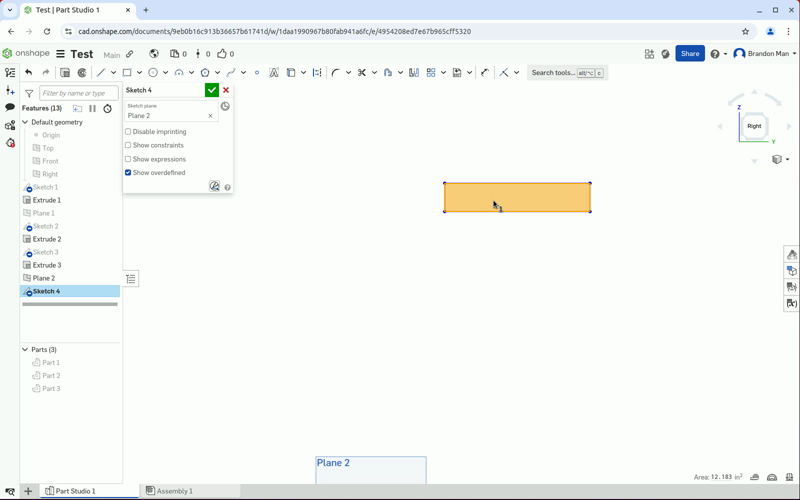
scroll(-6)
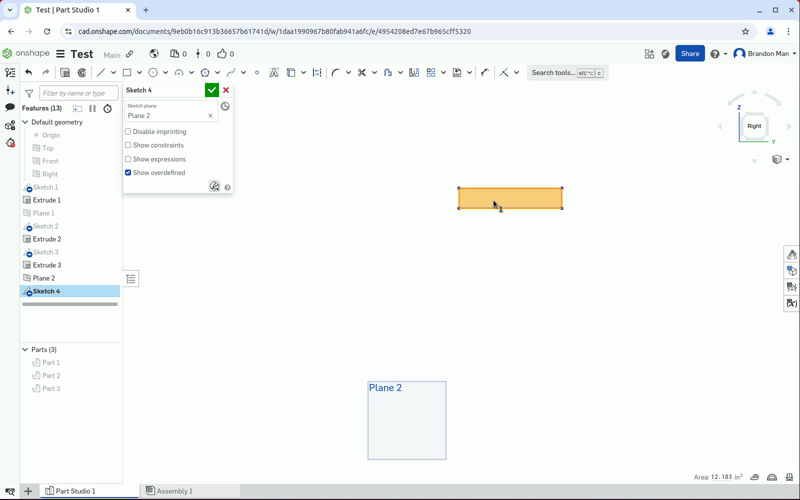
scroll(-6)
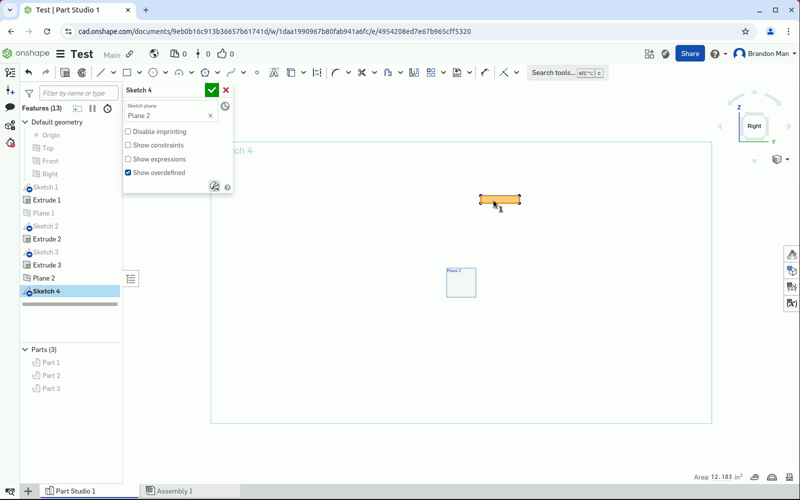
mouse_move(73, 352)
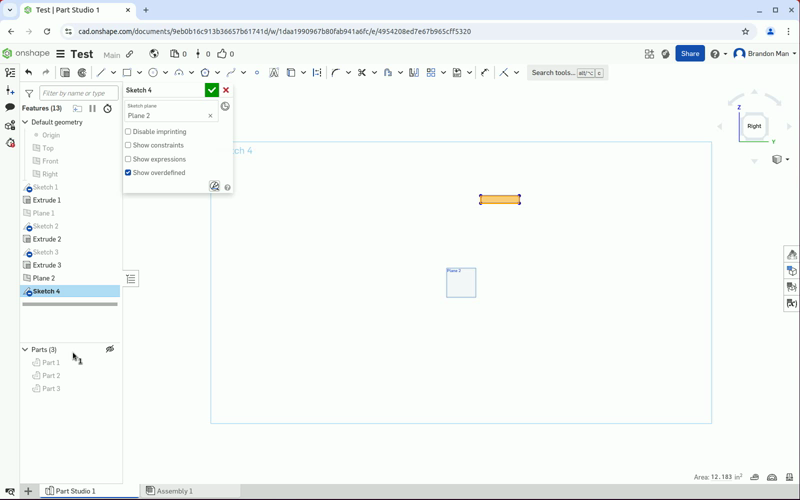
key(shift+y)
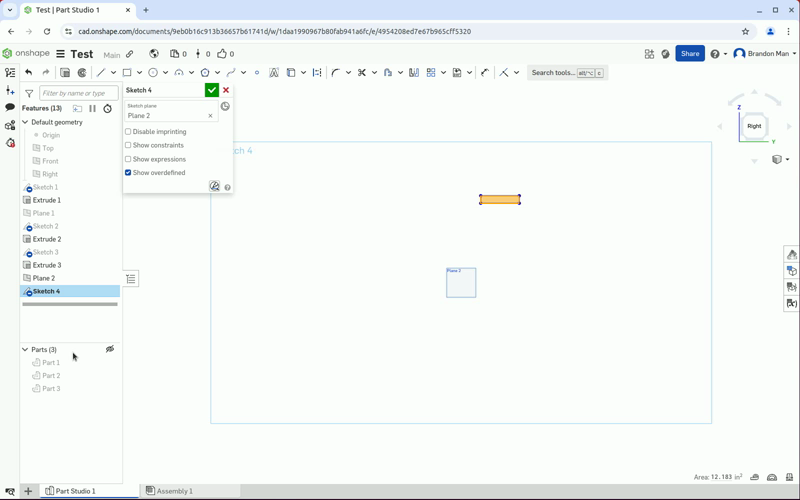
key(shift+e)
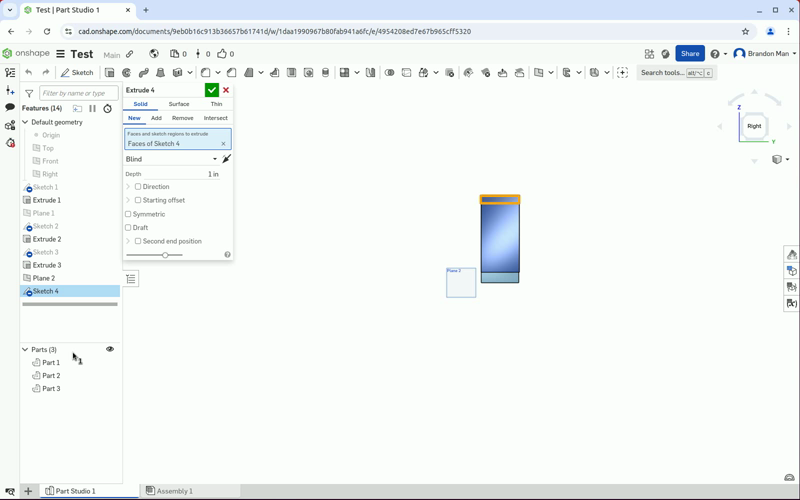
mouse_move(143, 106)
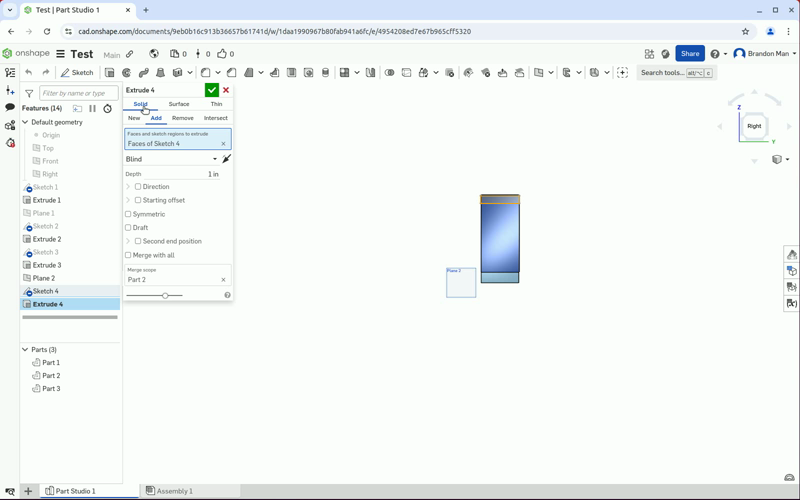
click(143, 106)
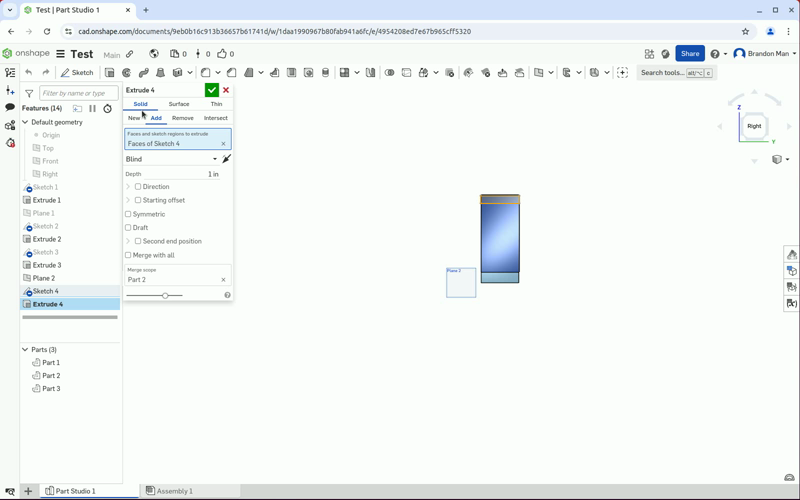
mouse_move(137, 120)
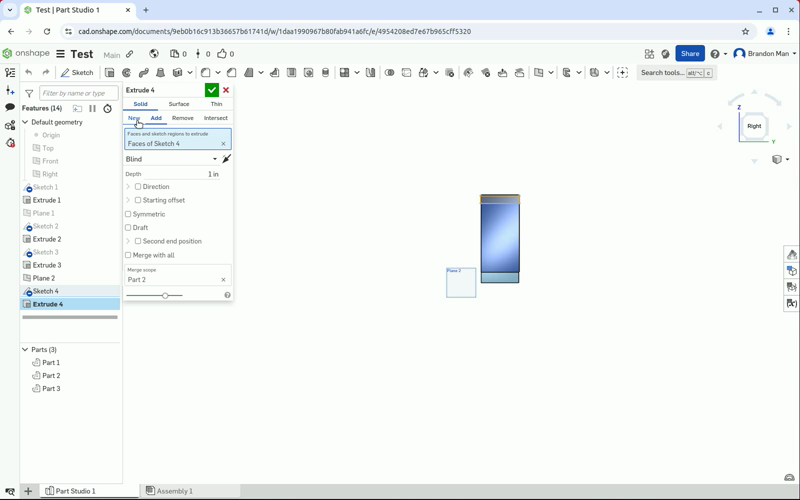
click(137, 120)
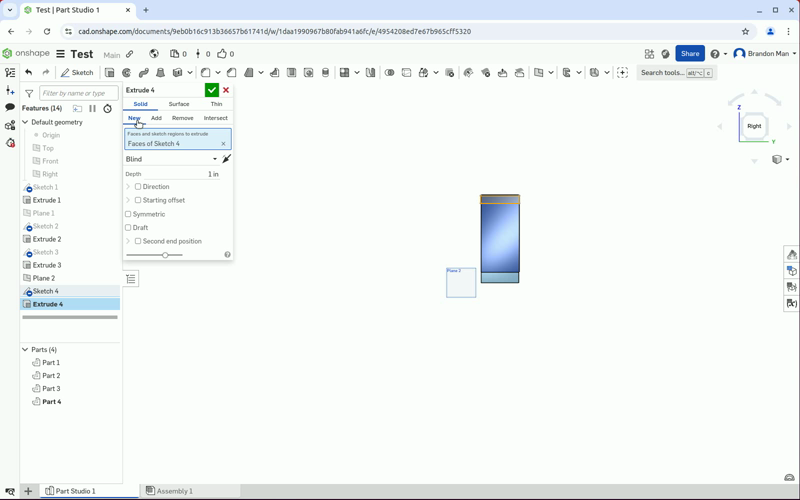
key(tab, 4)
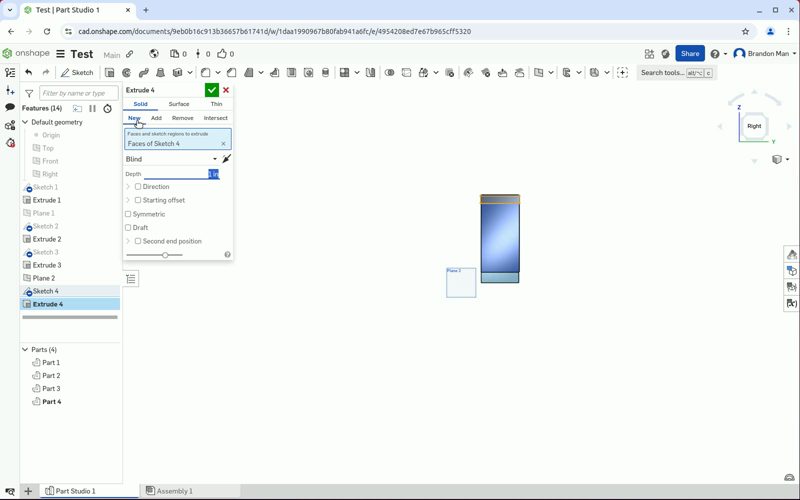
text(0.963)
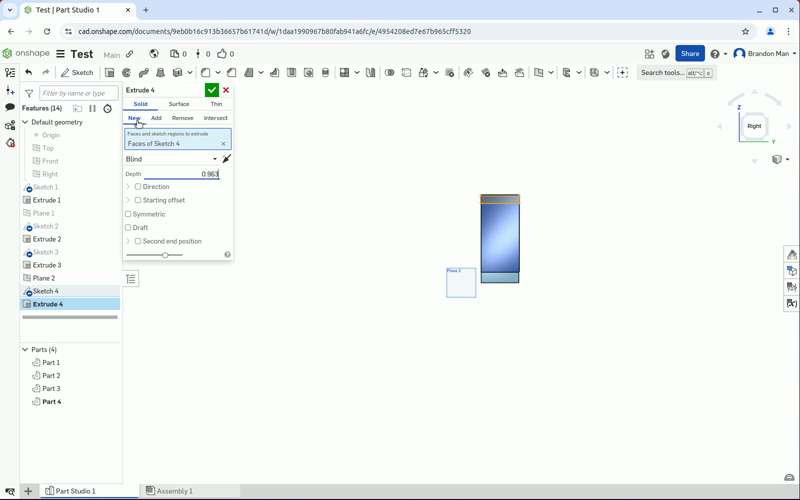
key(enter)
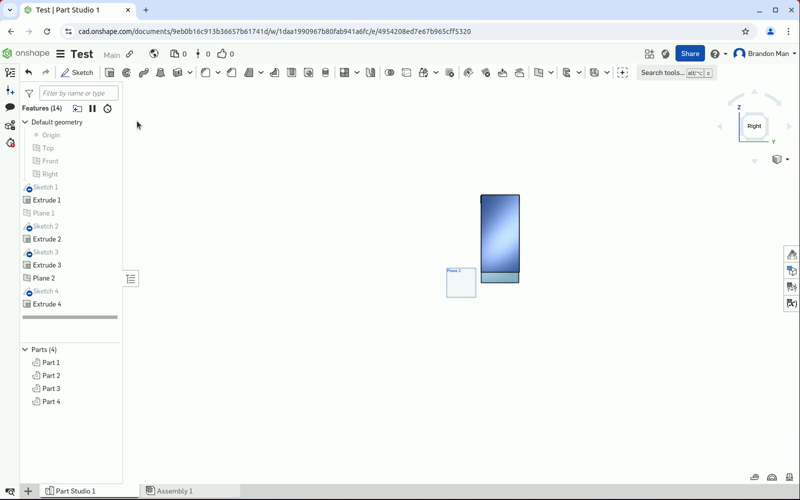
key(shift+h)
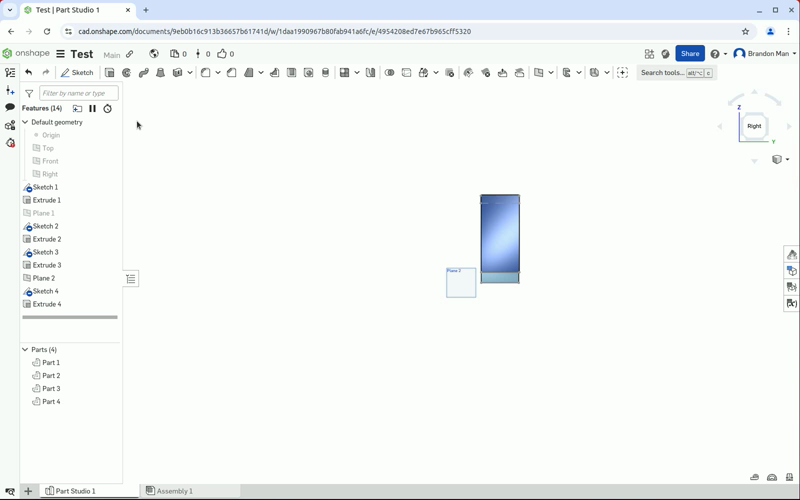
key(shift+h)
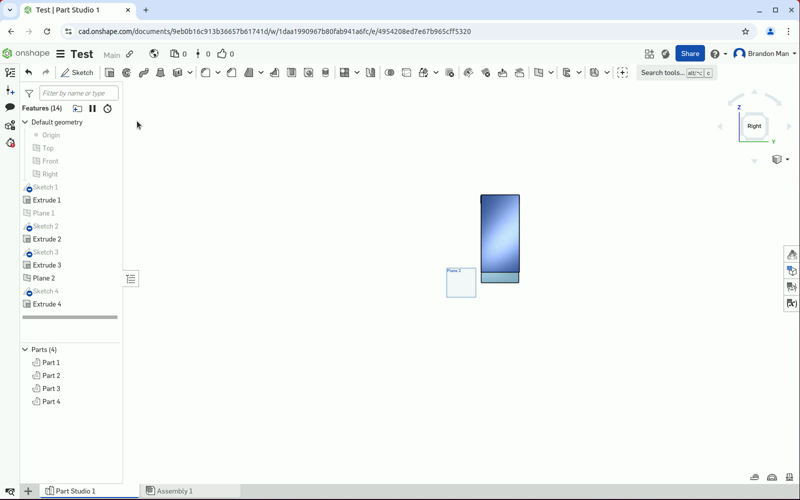
mouse_move(73, 189)
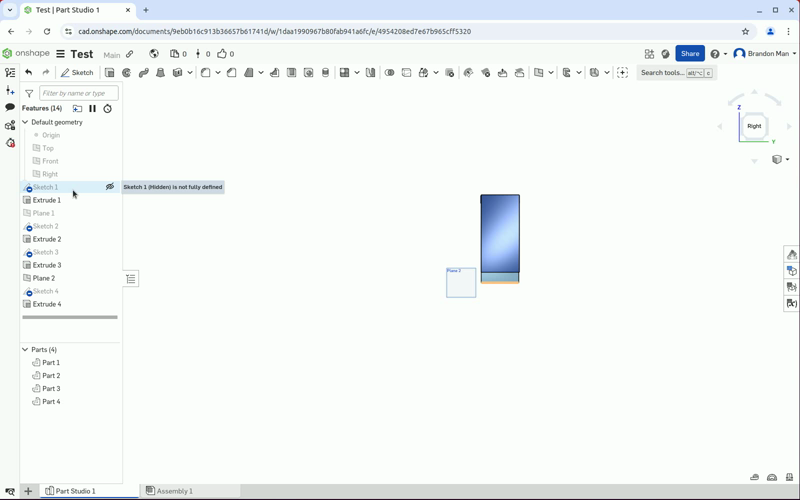
click(73, 189)
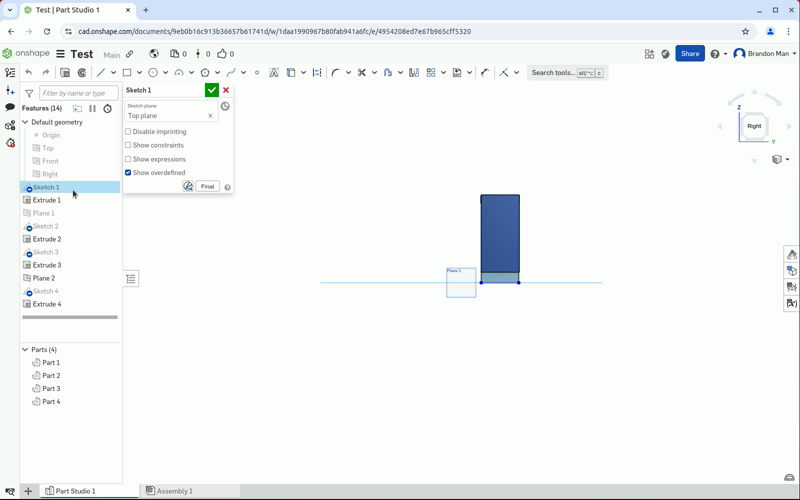
mouse_move(229, 92)
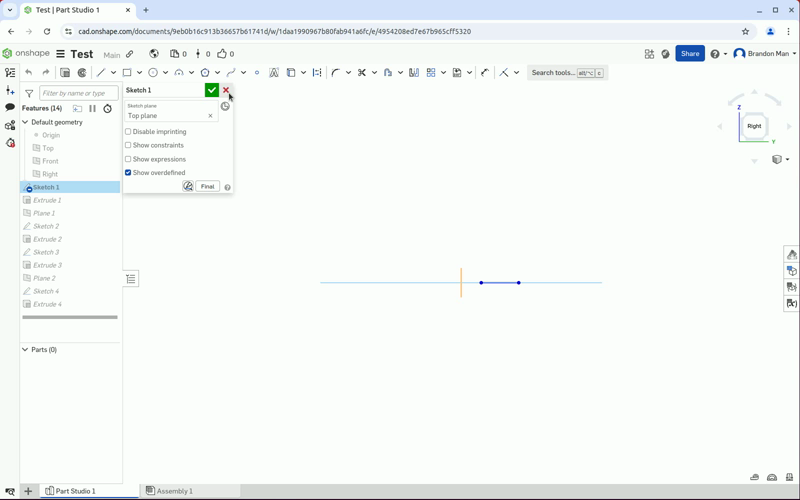
click(229, 92)
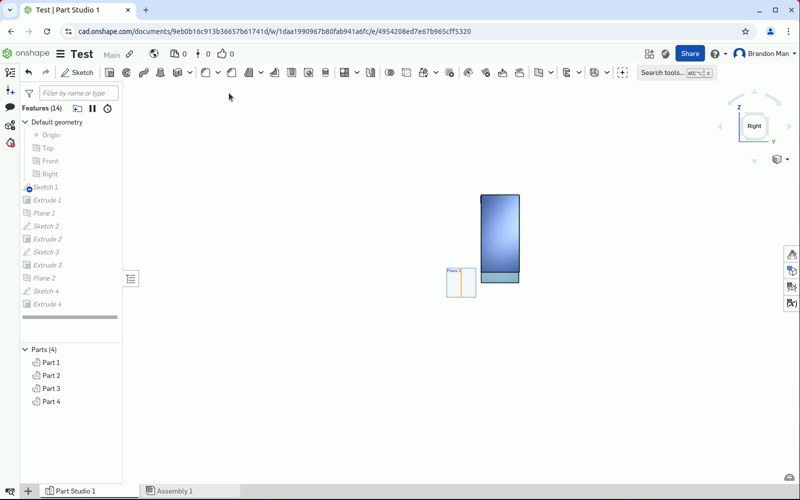
mouse_move(541, 75)
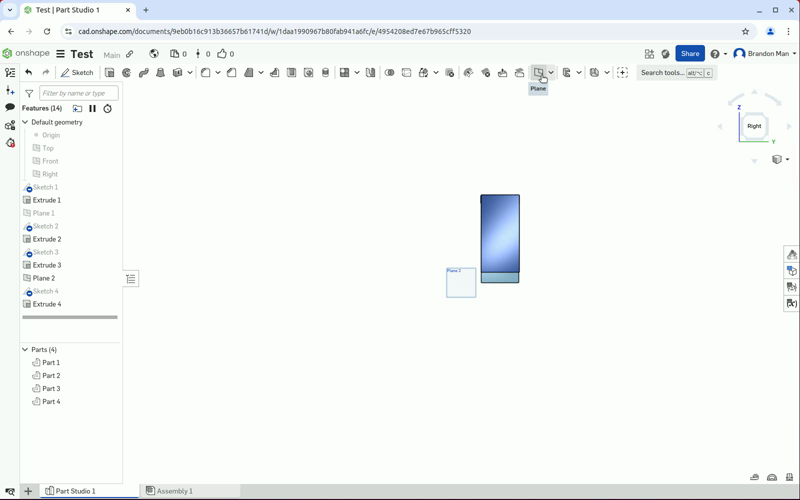
click(541, 75)
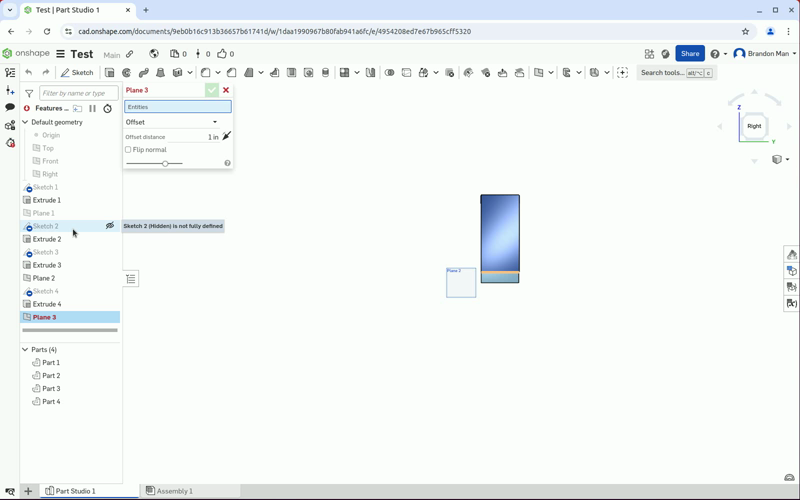
scroll(3)
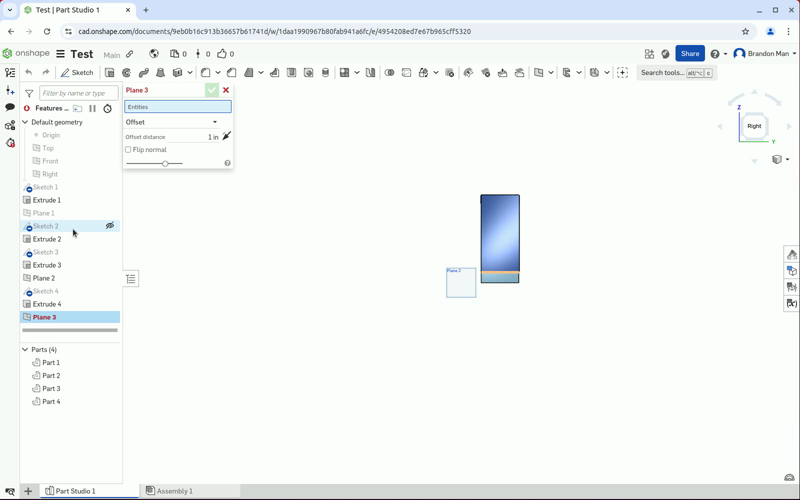
mouse_move(73, 176)
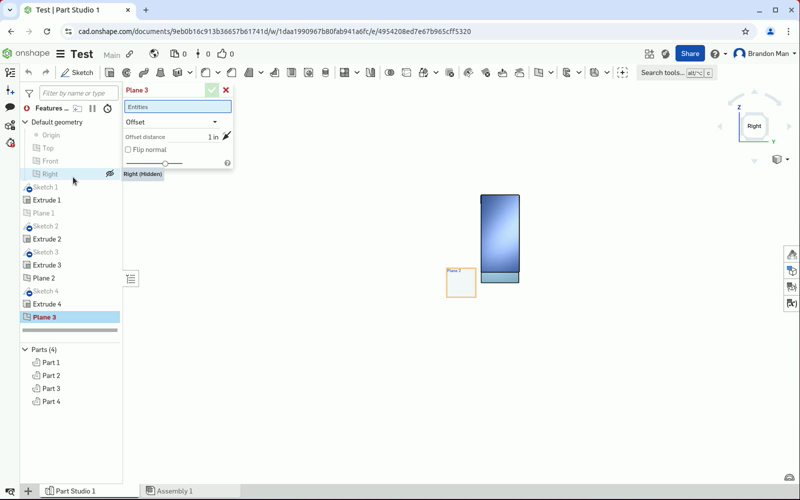
click(73, 176)
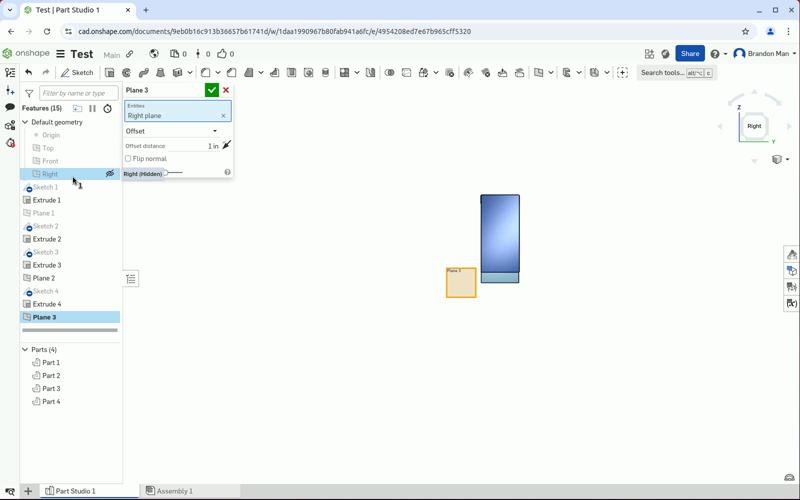
key(tab, 2)
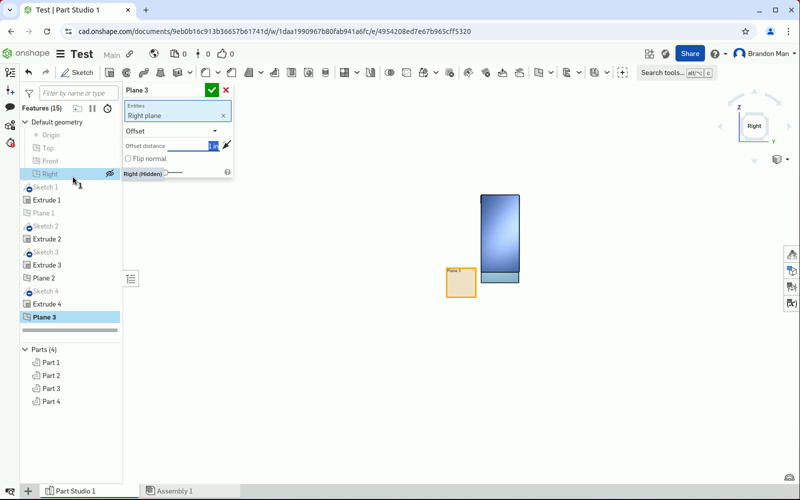
text(4.098)
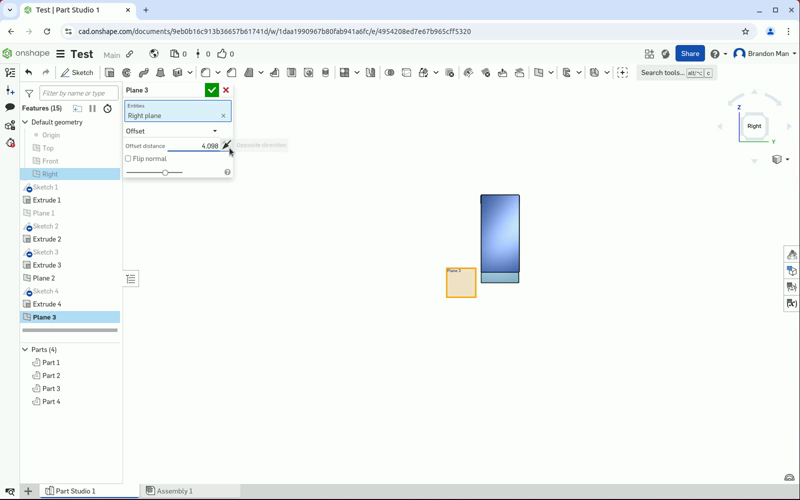
mouse_move(229, 147)
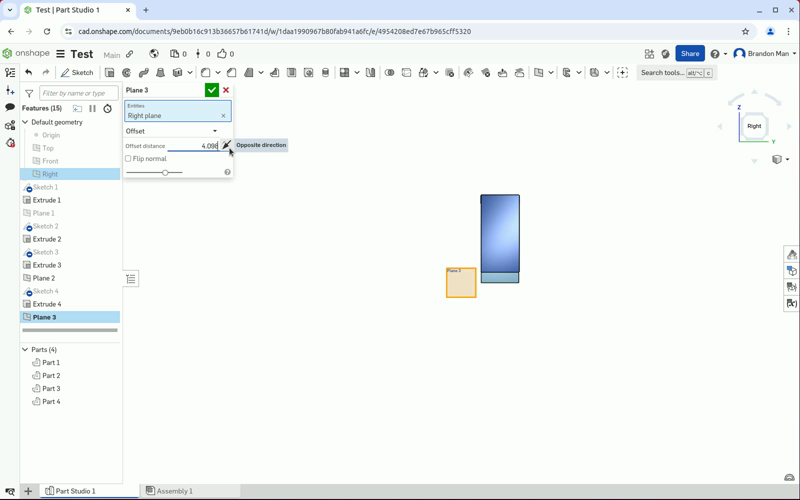
click(229, 147)
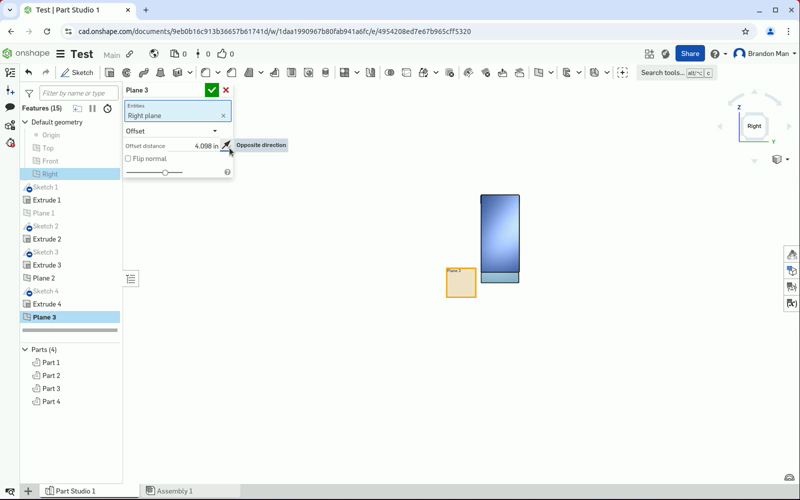
key(enter, 2)
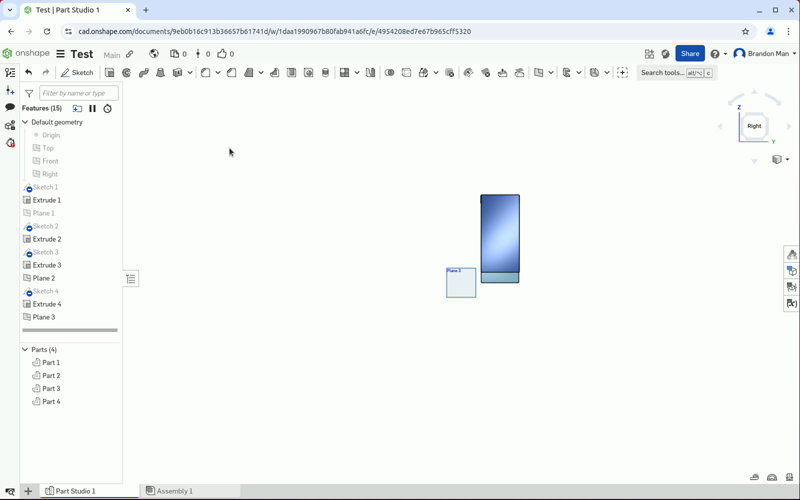
key(shift+s)
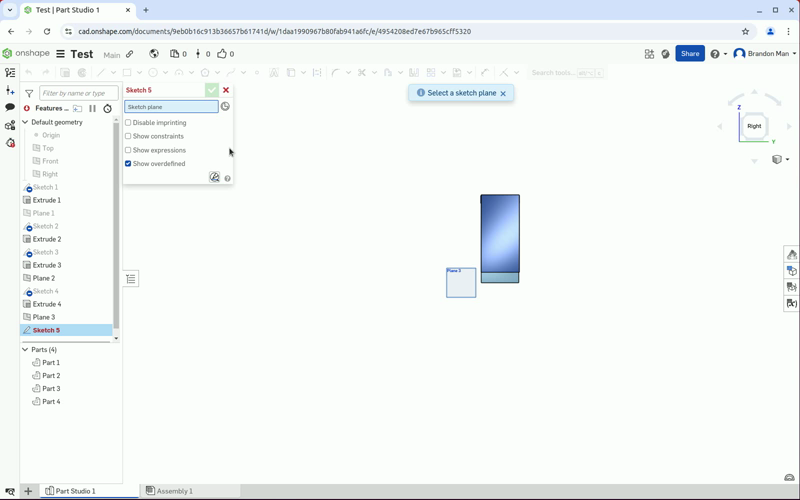
mouse_move(69, 319)
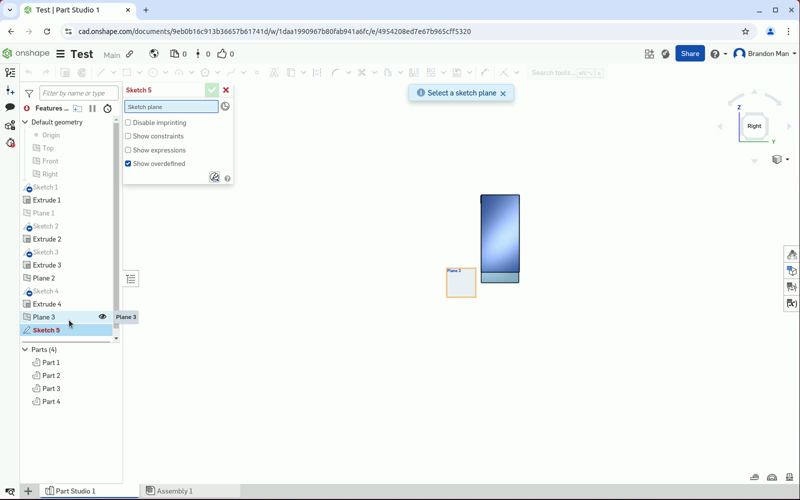
click(69, 319)
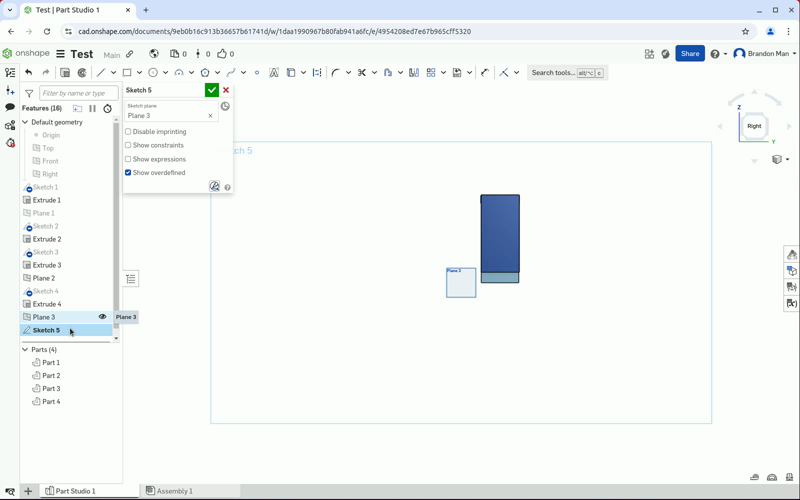
mouse_move(73, 352)
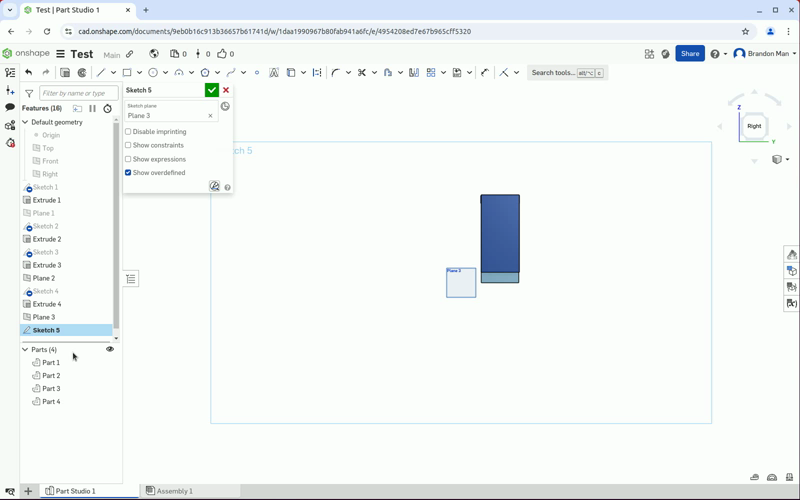
key(y)
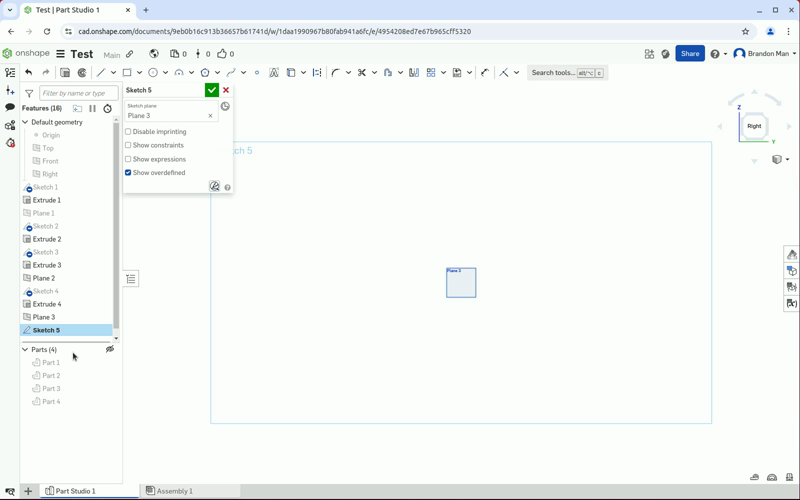
key(l)
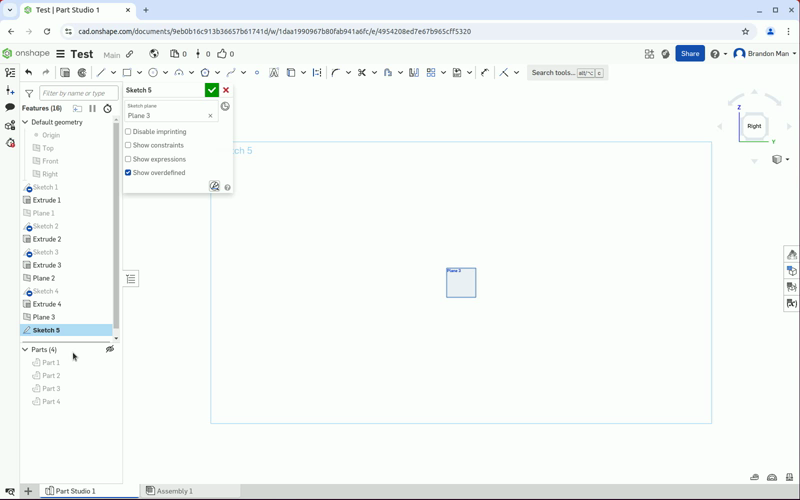
key_down(shift)
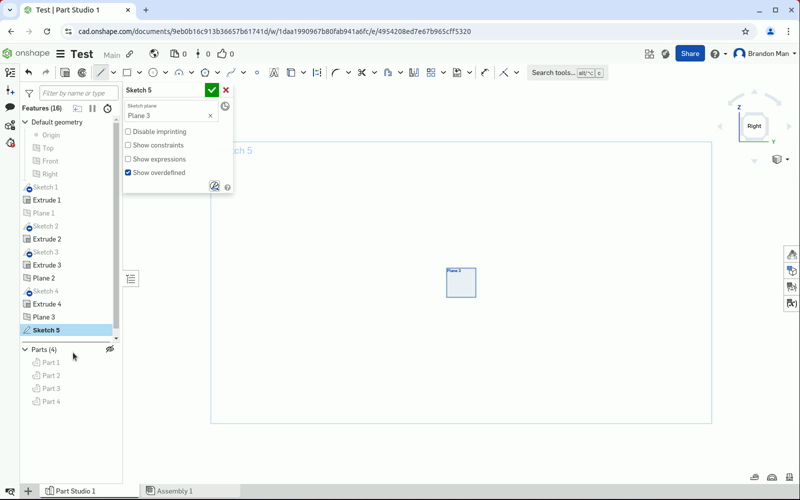
mouse_move(480, 201)
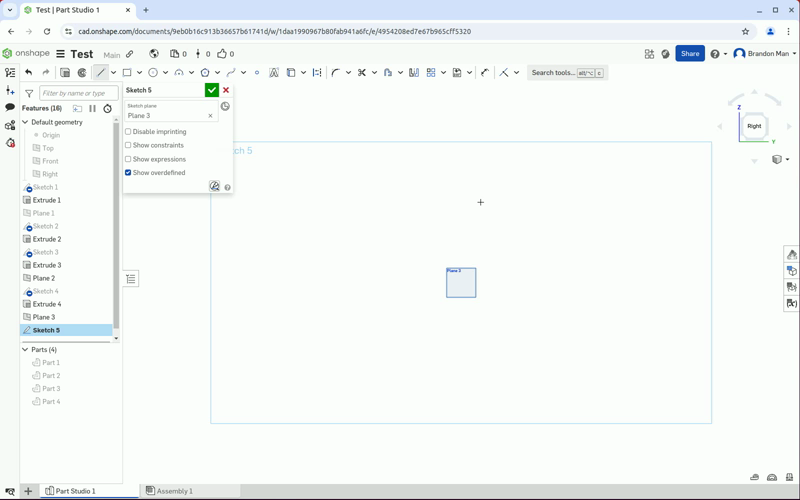
click(480, 201)
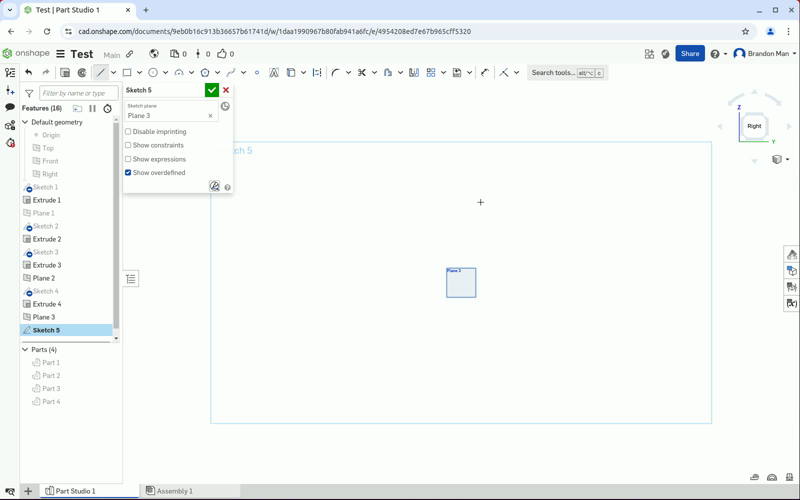
key_up(shift)
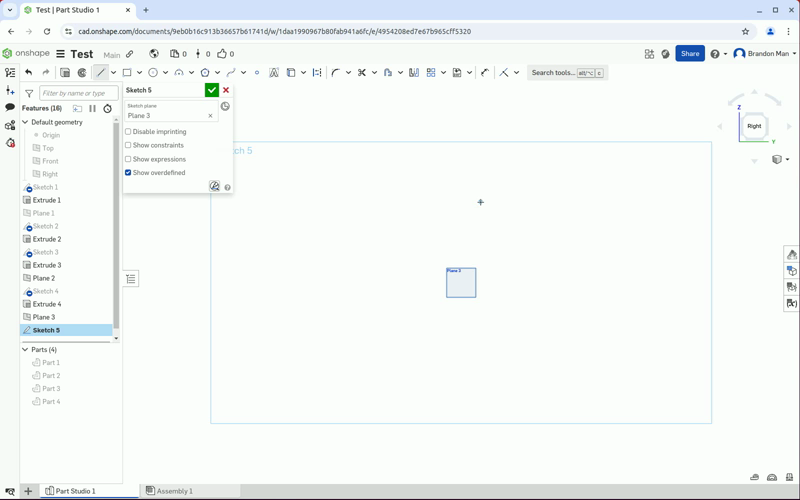
key_down(shift)
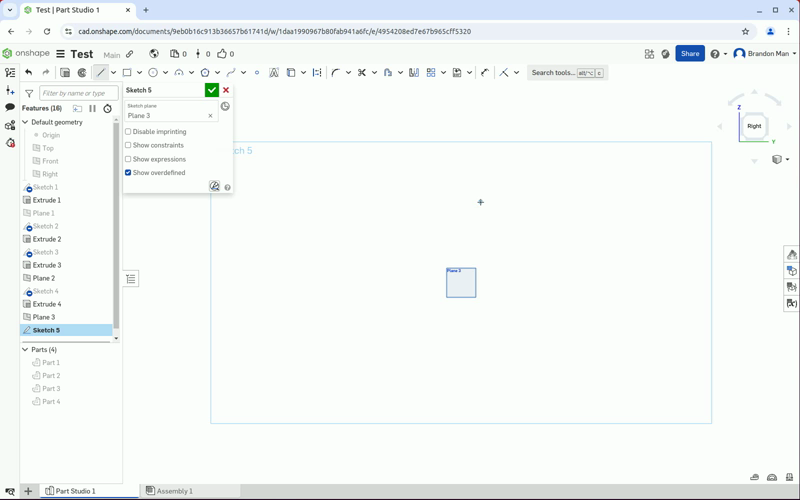
mouse_move(510, 201)
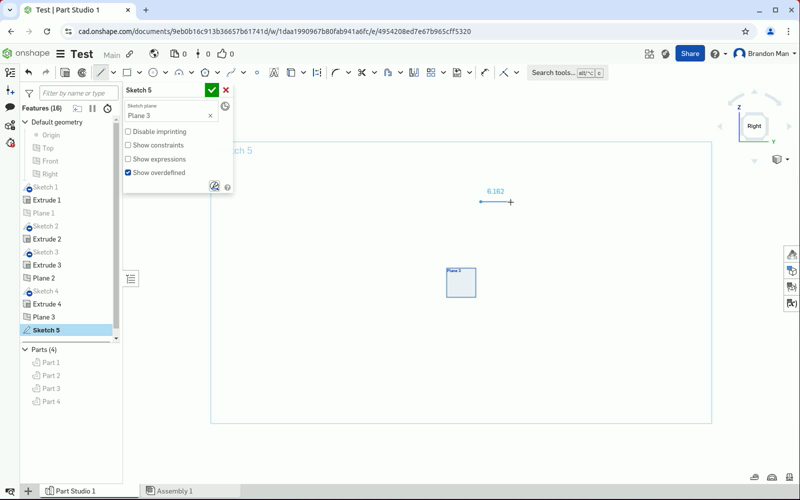
mouse_move(519, 201)
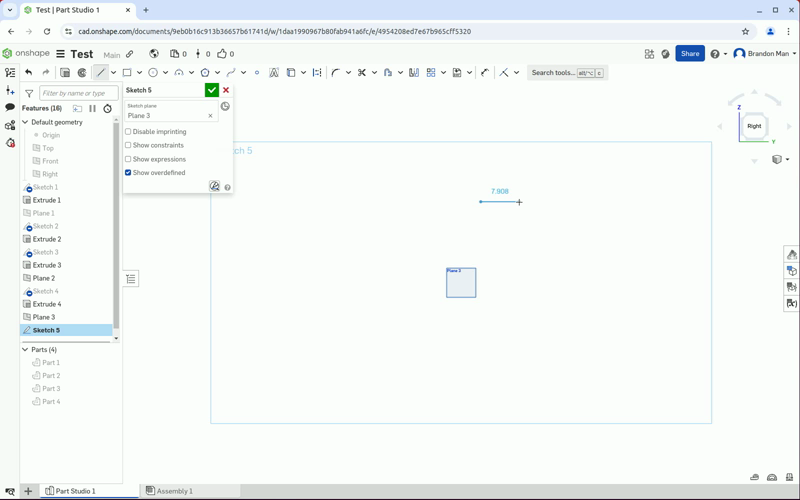
click(519, 201)
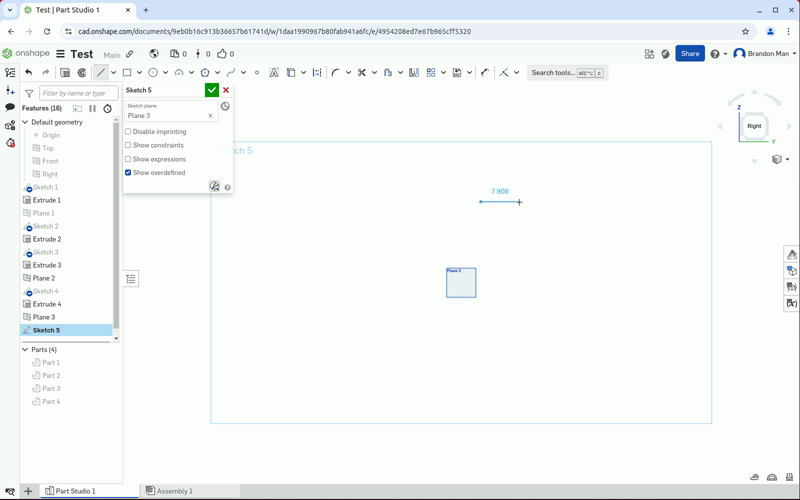
key_up(shift)
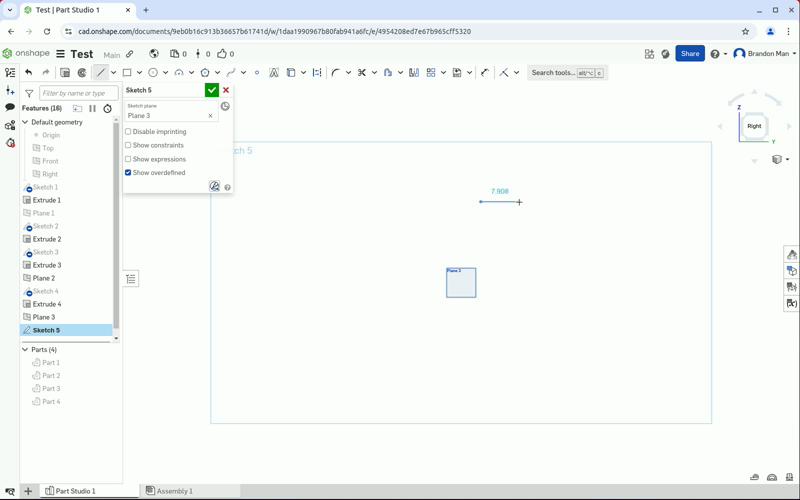
key_down(shift)
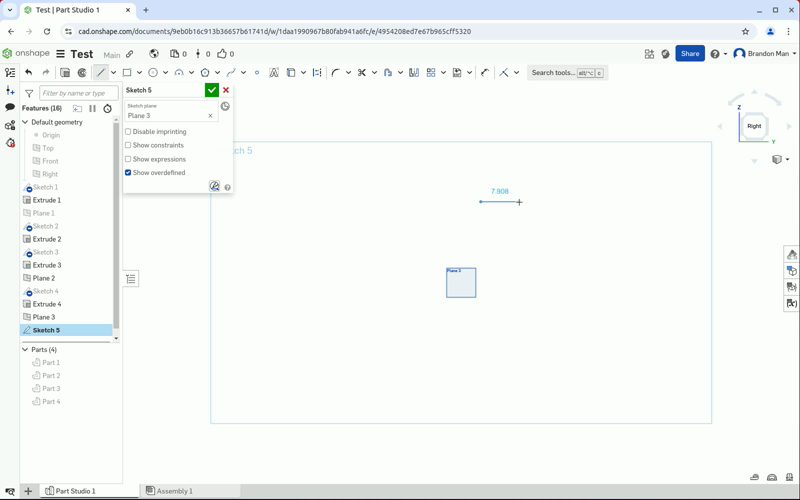
mouse_move(549, 201)
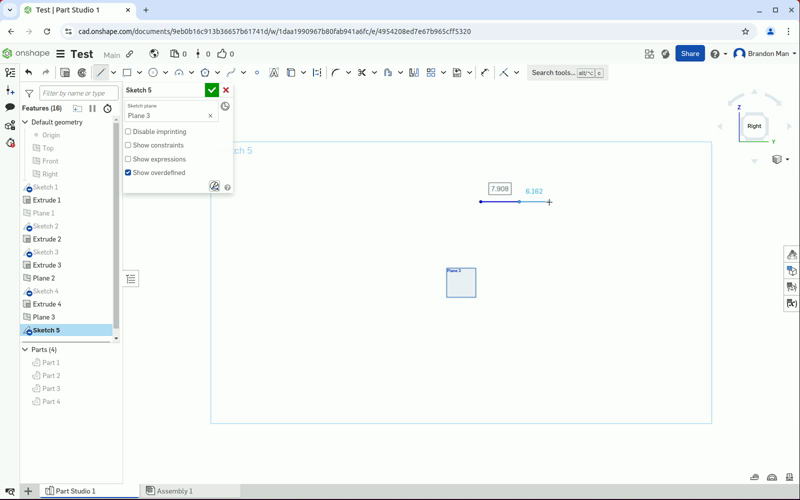
mouse_move(519, 194)
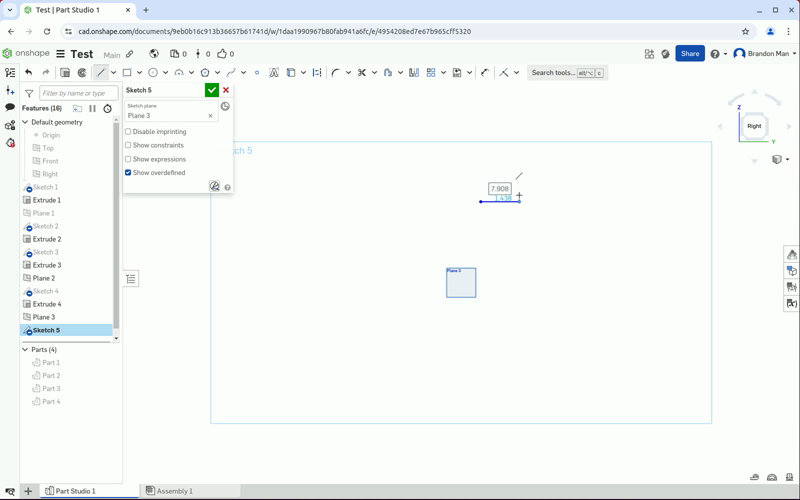
scroll(6)
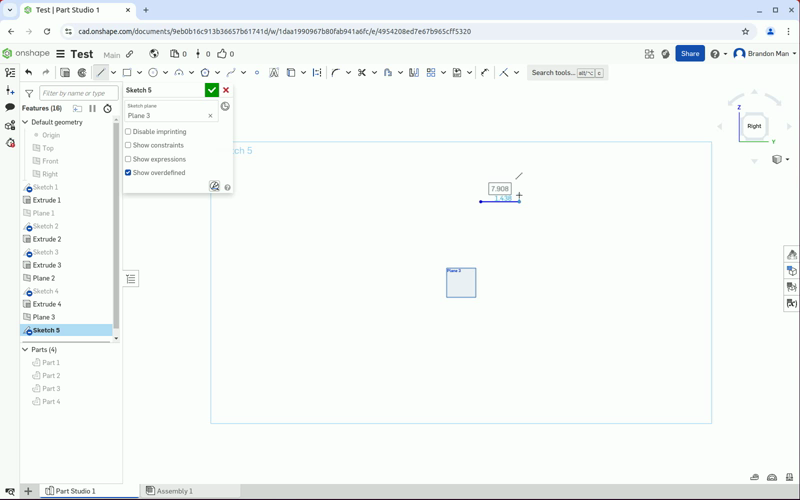
scroll(6)
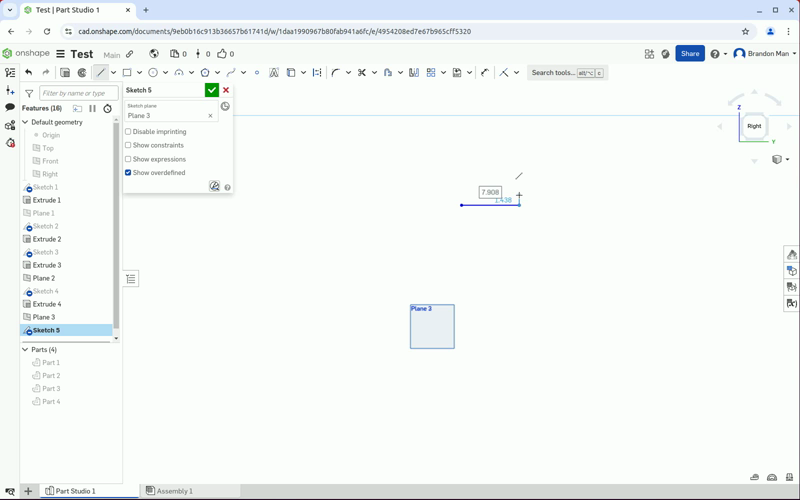
scroll(6)
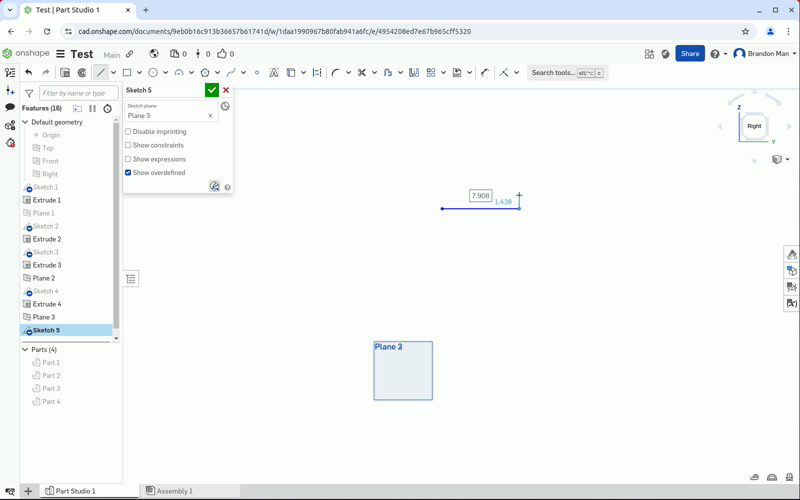
scroll(6)
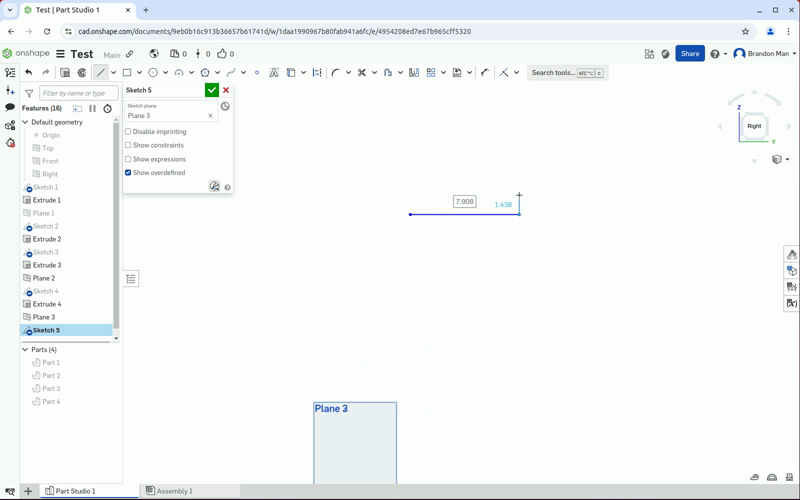
scroll(6)
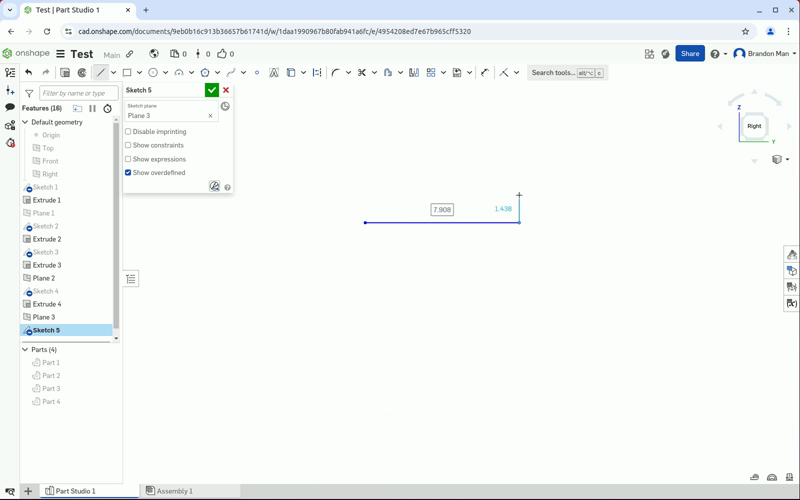
scroll(6)
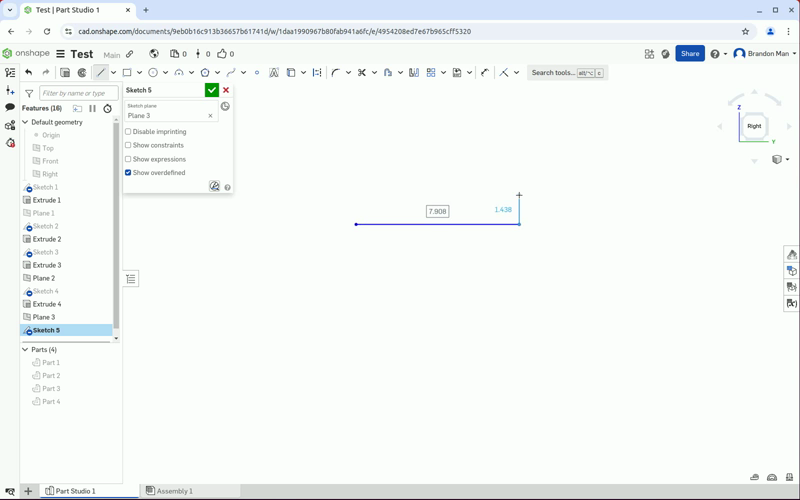
scroll(6)
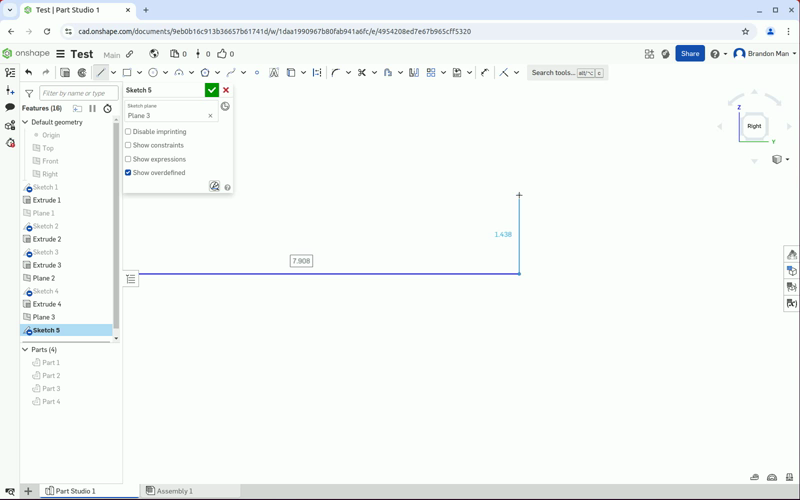
click(519, 194)
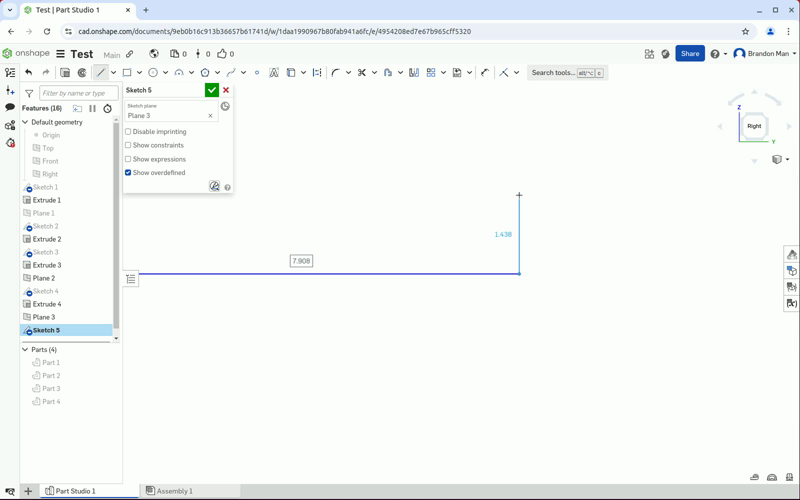
scroll(-6)
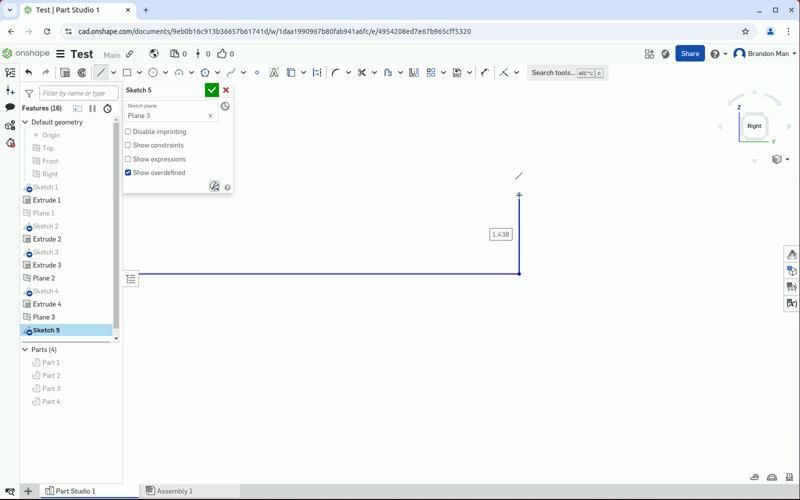
scroll(-6)
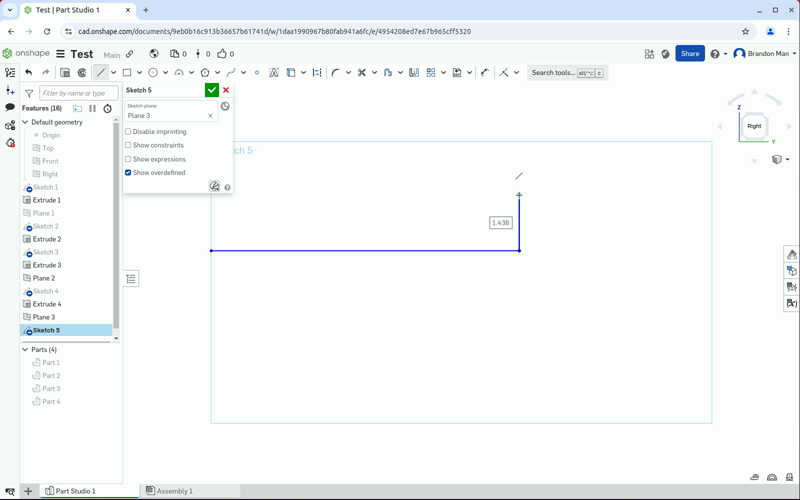
scroll(-6)
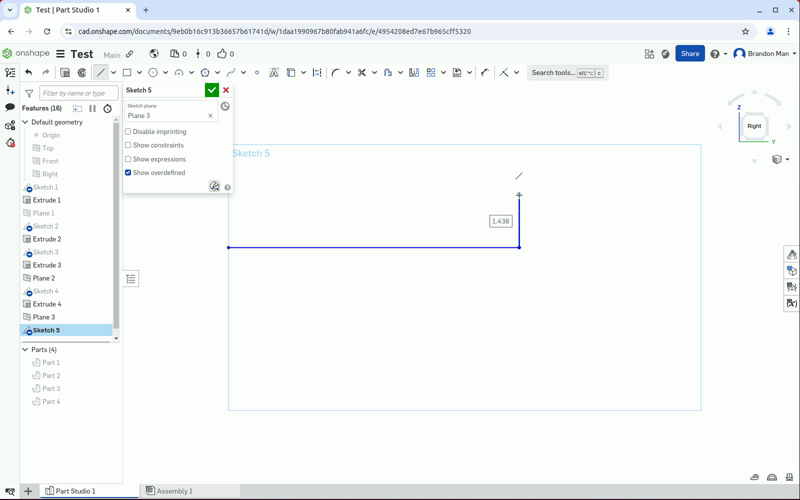
scroll(-6)
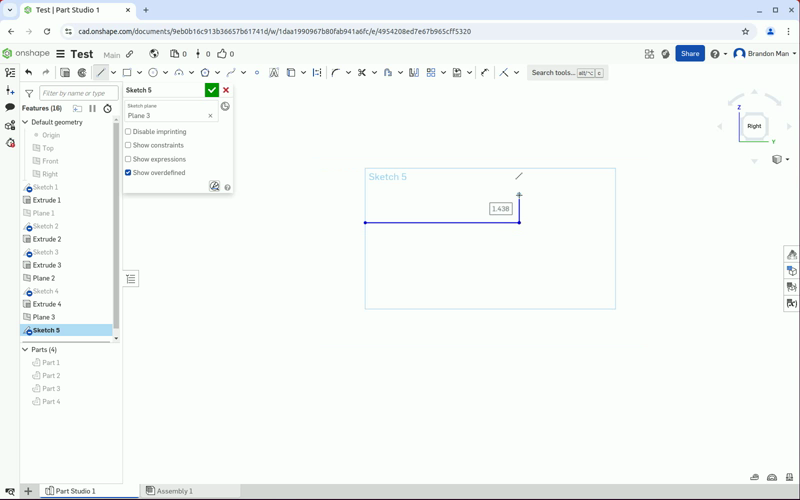
scroll(-6)
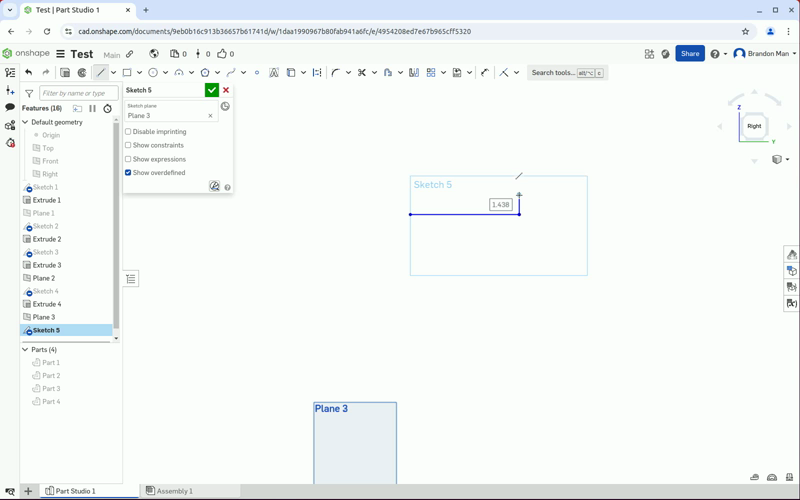
scroll(-6)
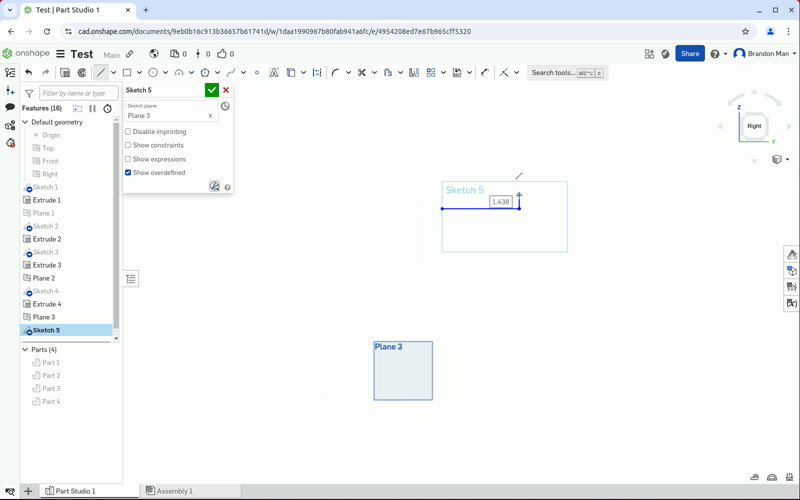
scroll(-6)
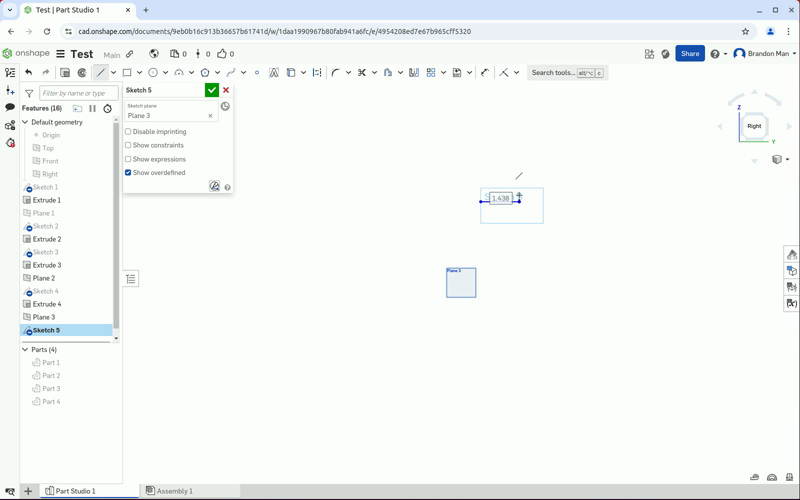
key_up(shift)
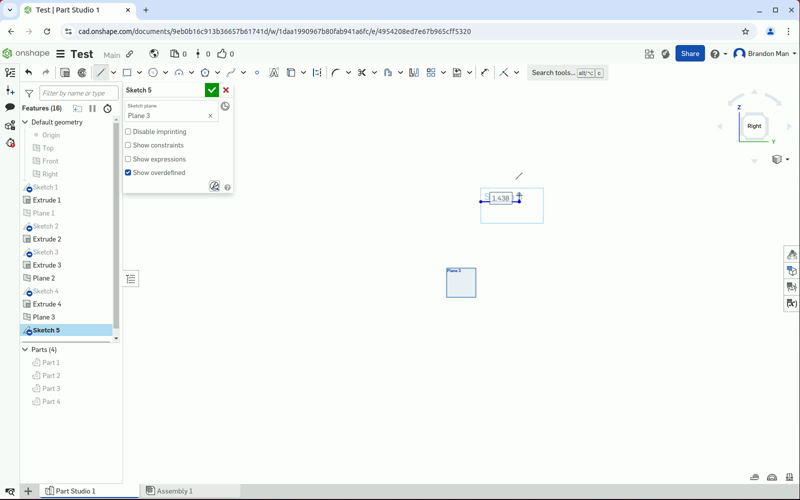
key_down(shift)
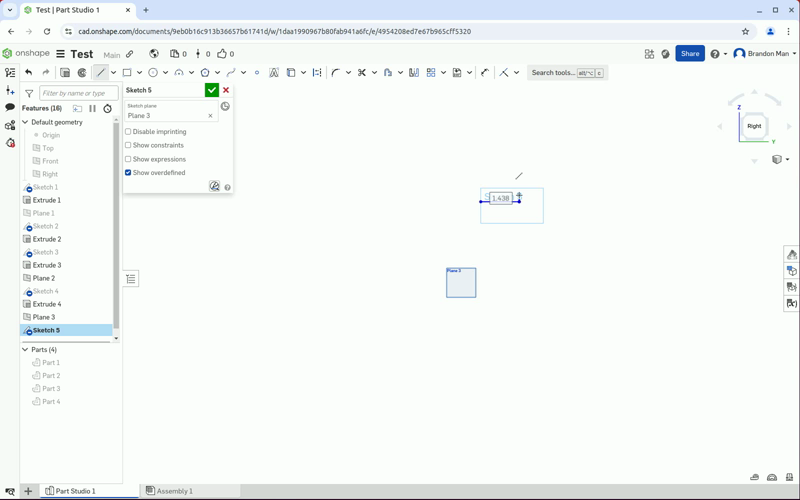
mouse_move(549, 194)
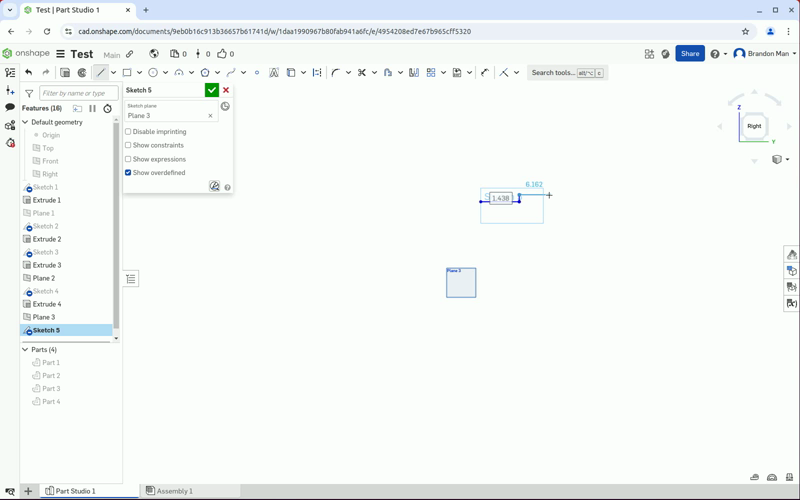
mouse_move(480, 194)
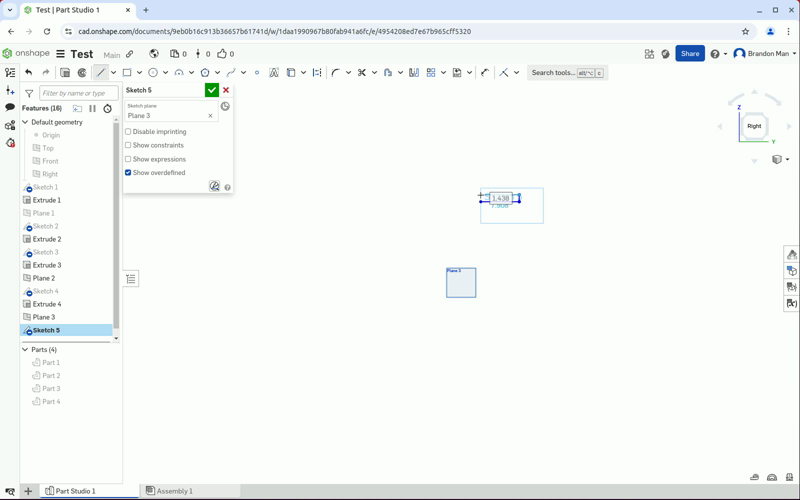
click(480, 194)
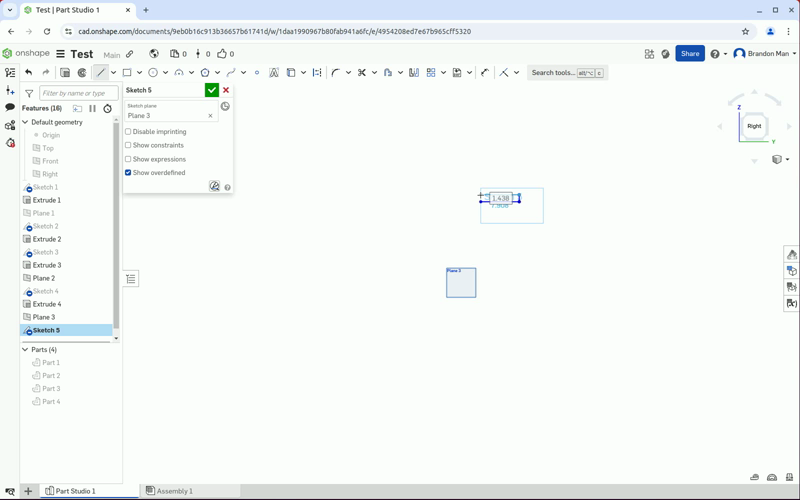
key_up(shift)
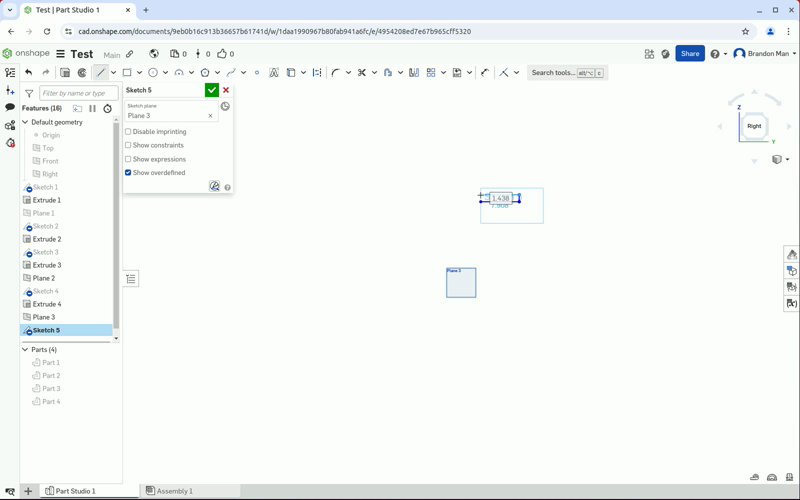
mouse_move(510, 194)
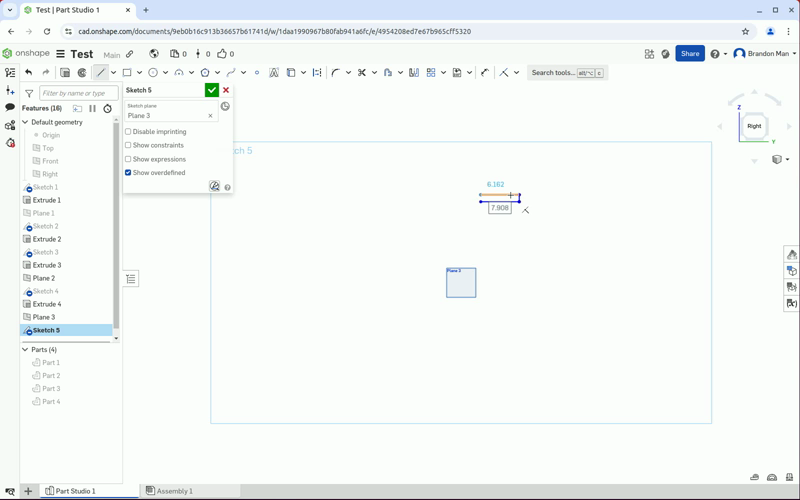
key_down(shift)
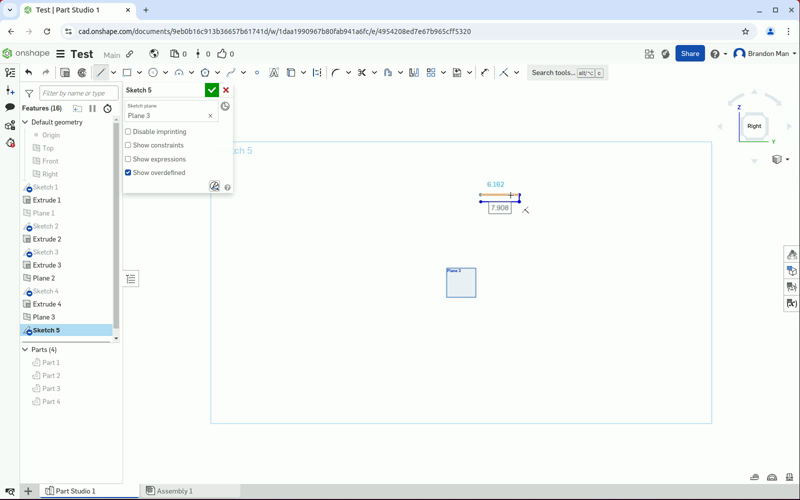
mouse_move(480, 201)
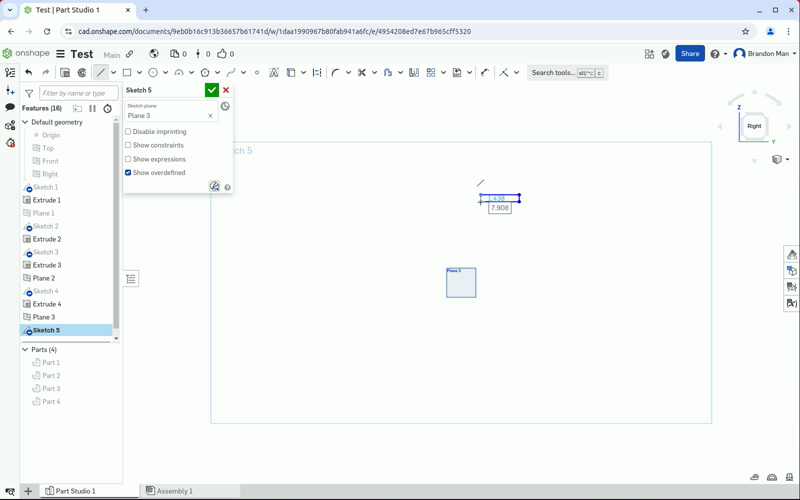
scroll(6)
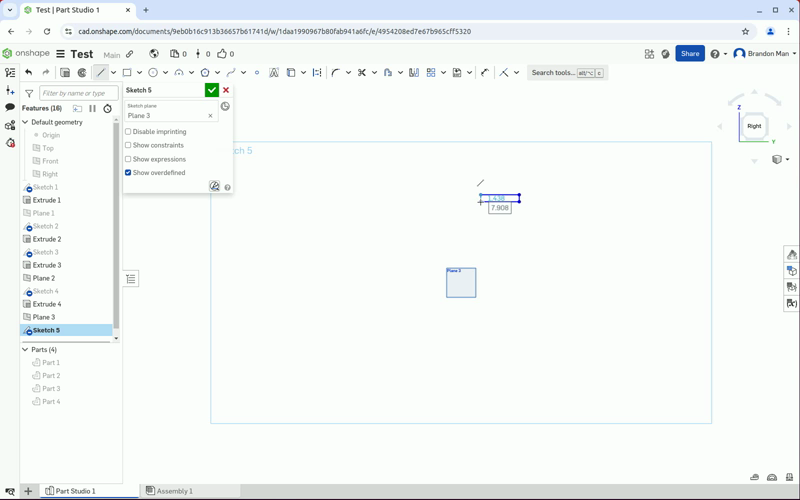
scroll(6)
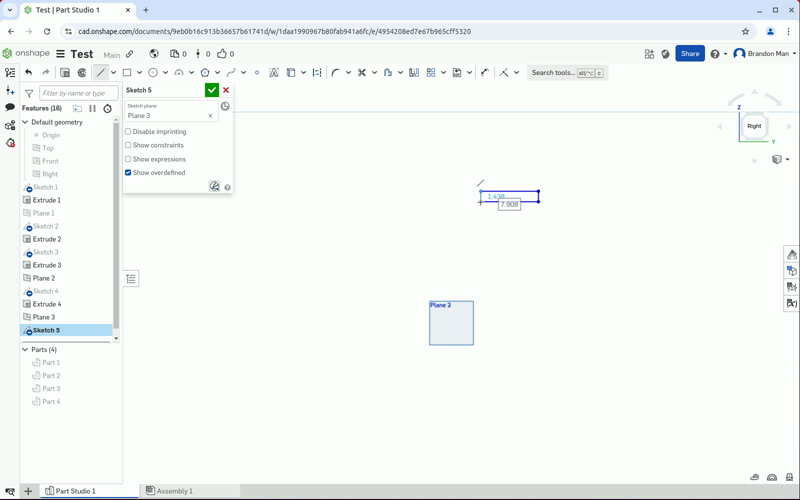
scroll(6)
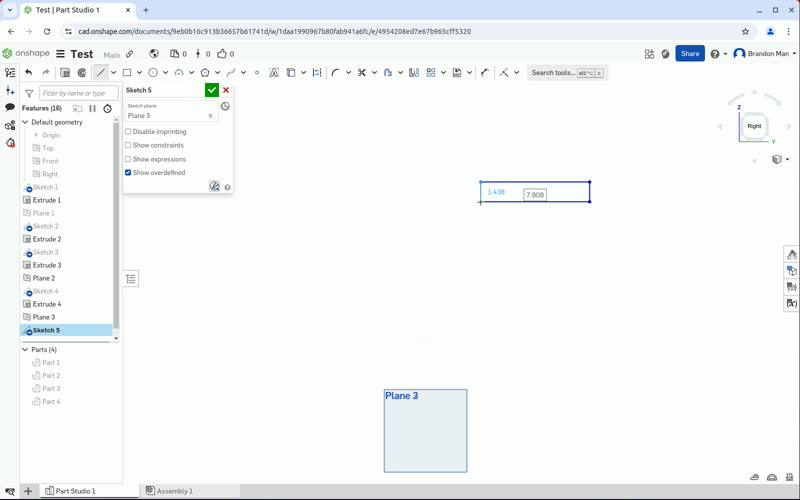
scroll(6)
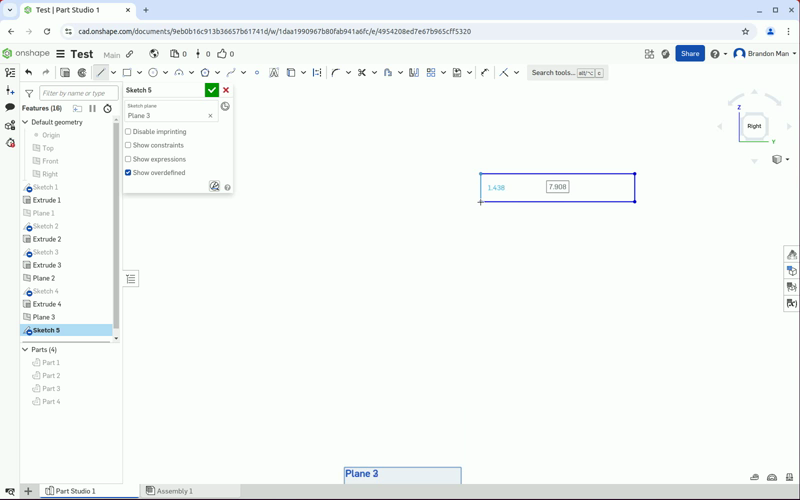
scroll(6)
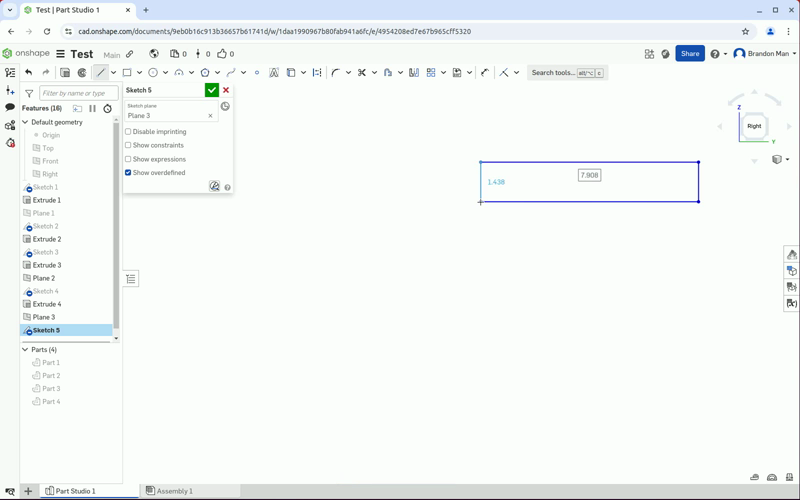
scroll(6)
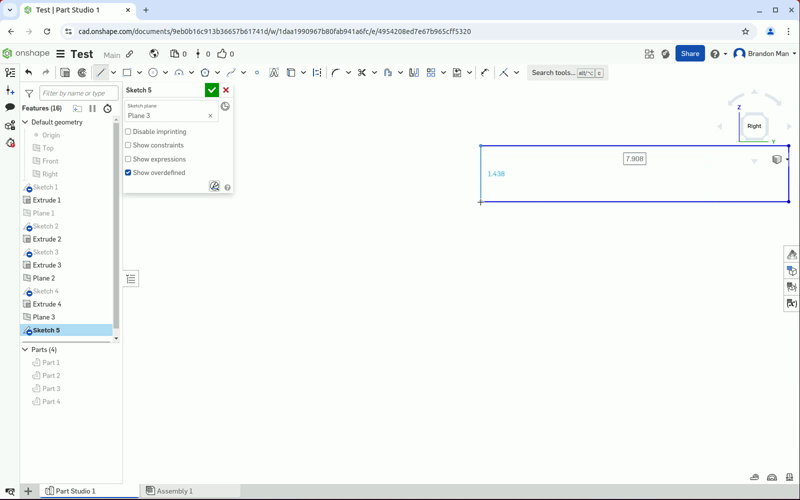
scroll(6)
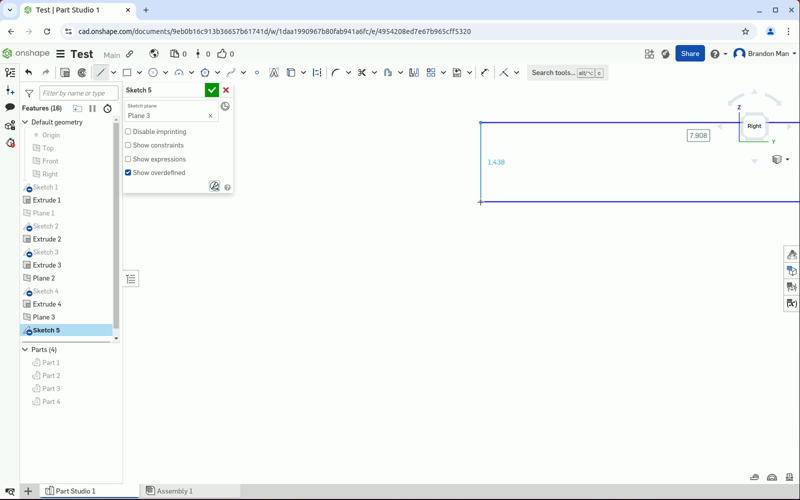
key_up(shift)
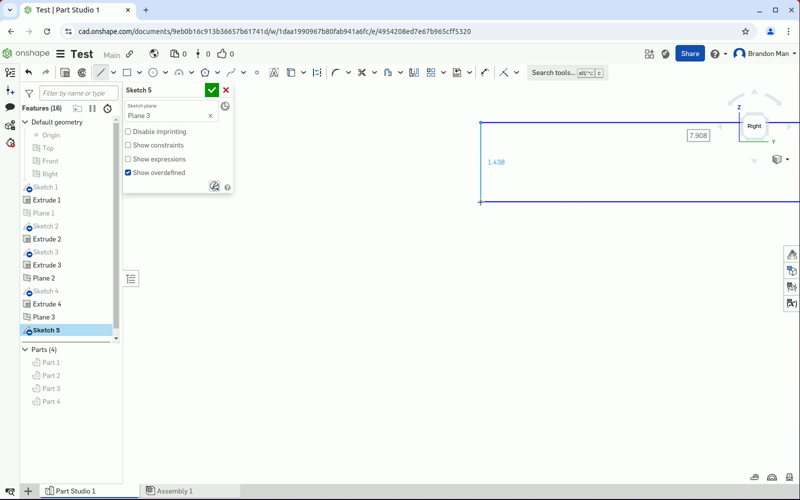
click(480, 201)
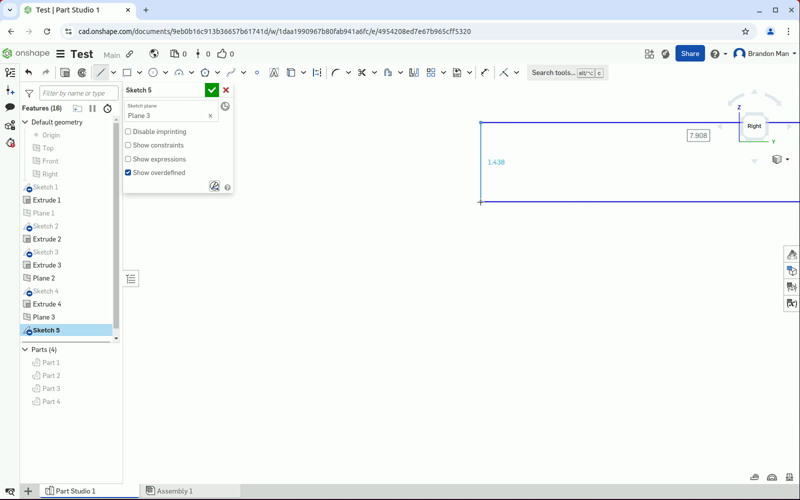
scroll(-6)
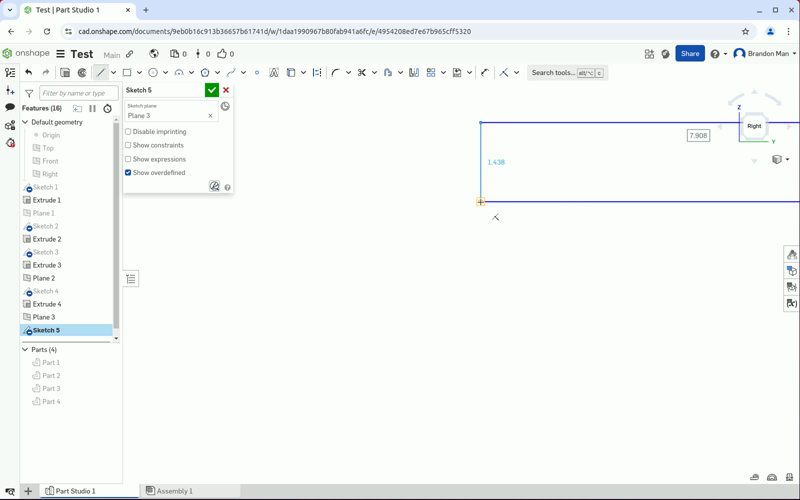
scroll(-6)
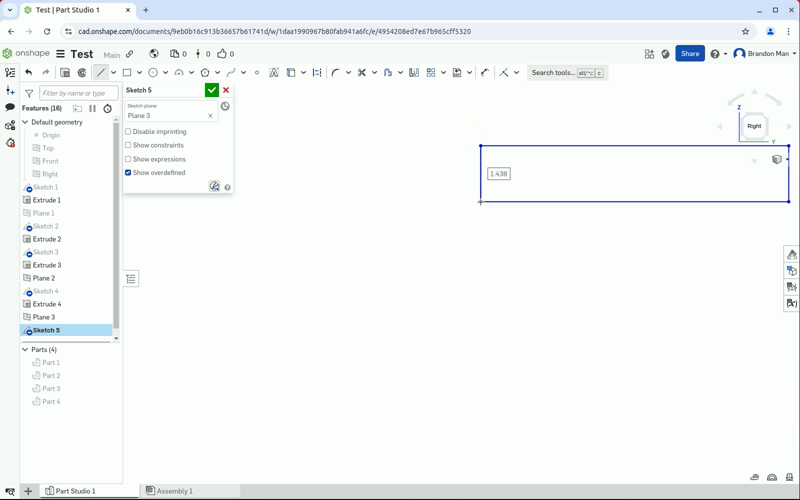
scroll(-6)
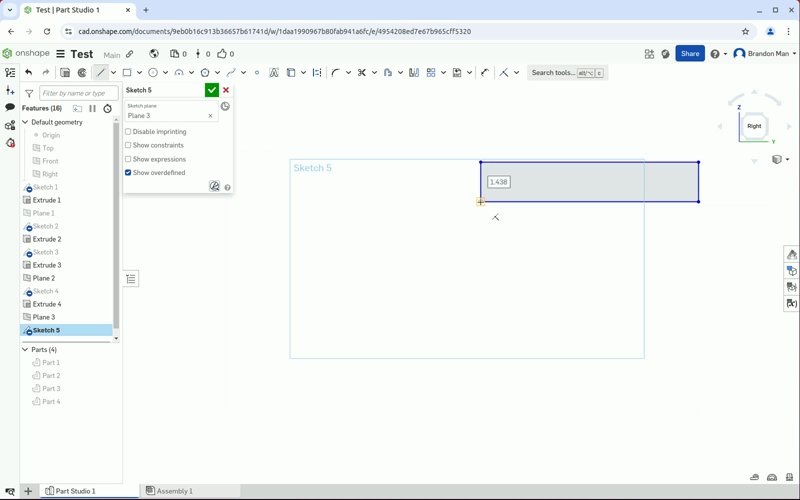
scroll(-6)
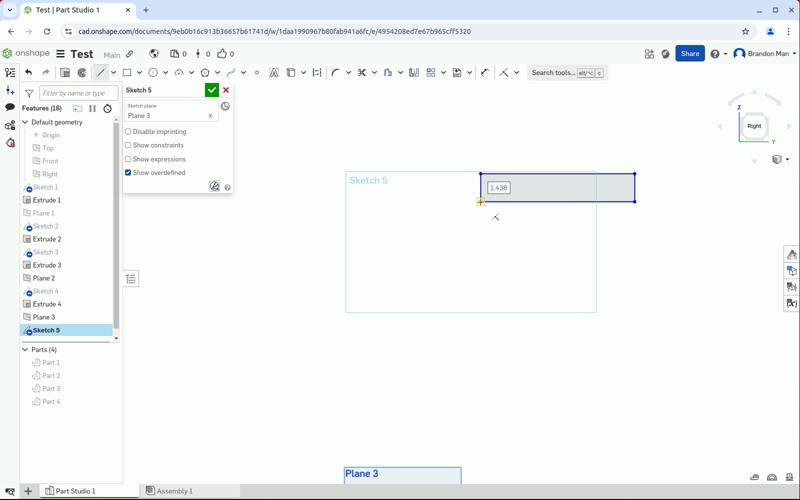
scroll(-6)
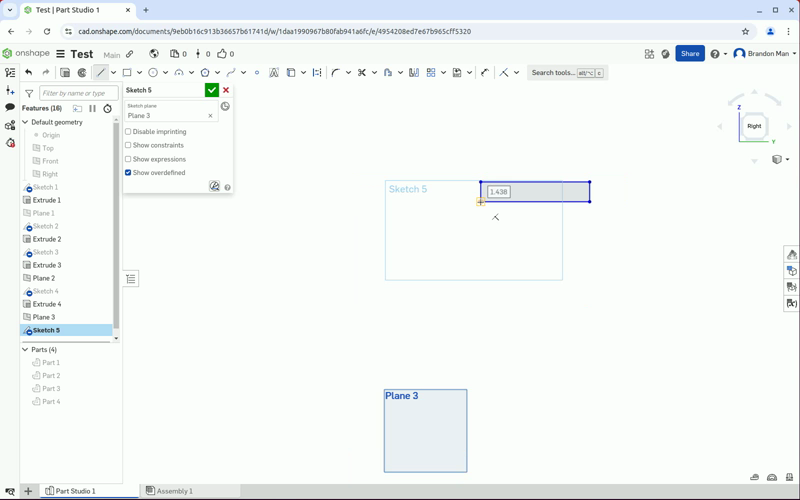
scroll(-6)
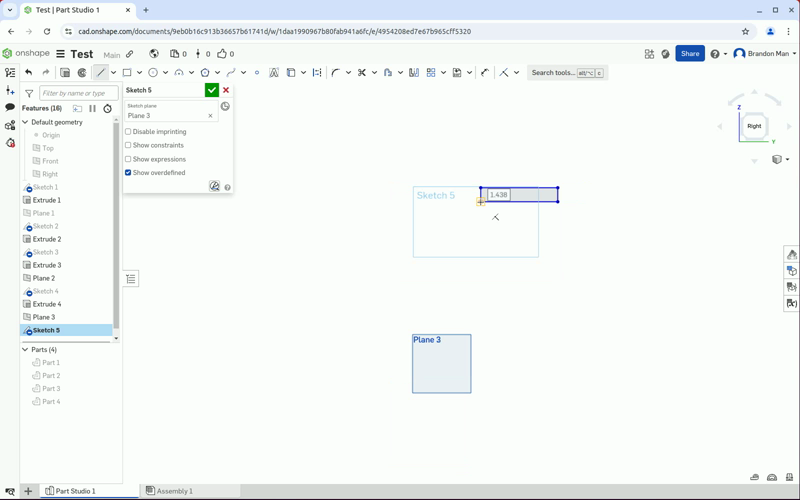
scroll(-6)
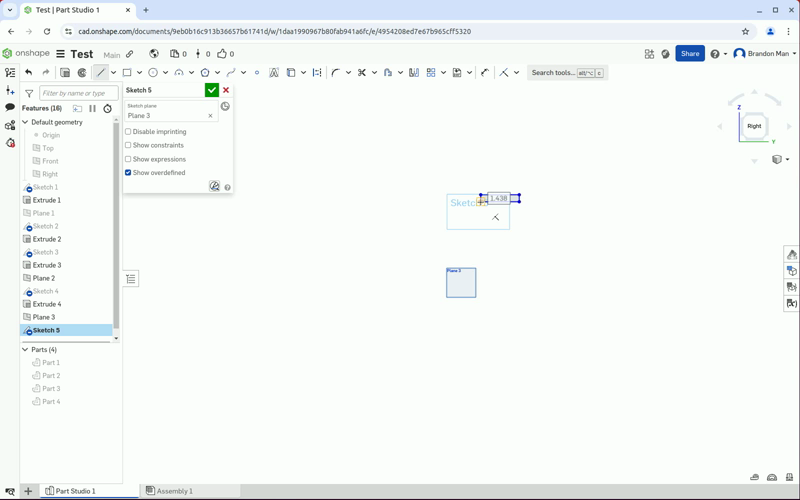
key(esc)
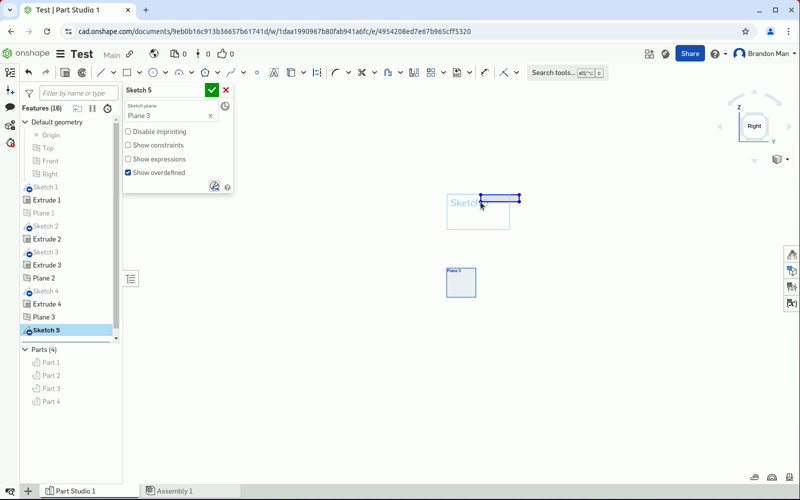
mouse_move(506, 195)
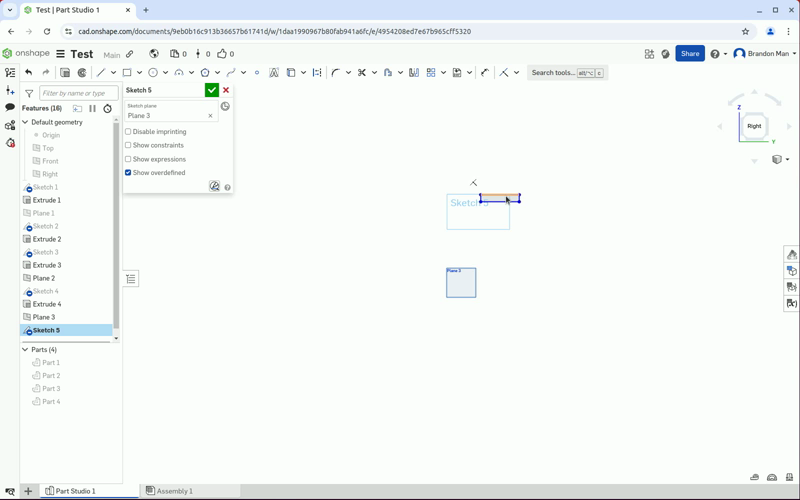
scroll(6)
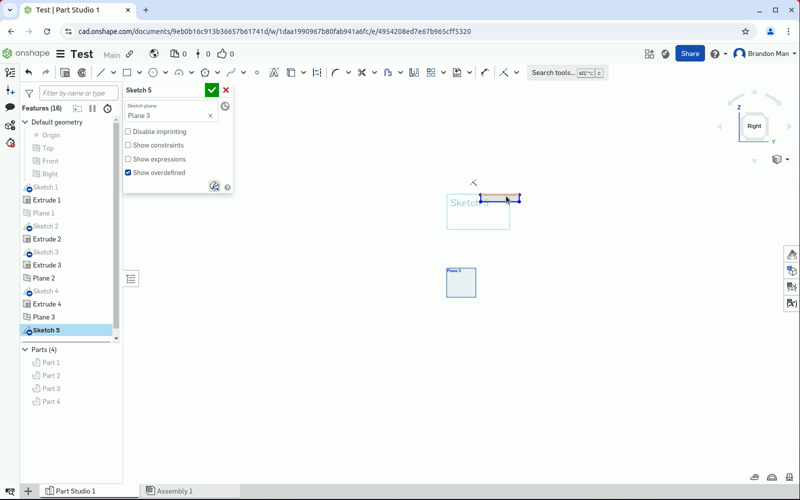
scroll(6)
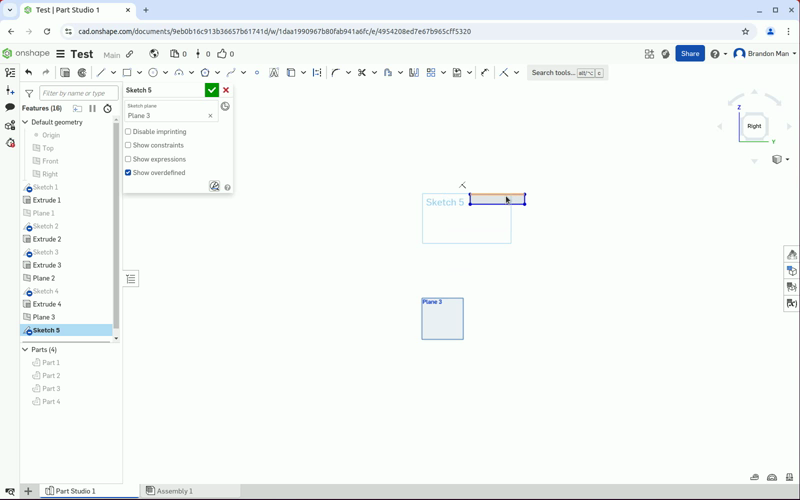
scroll(6)
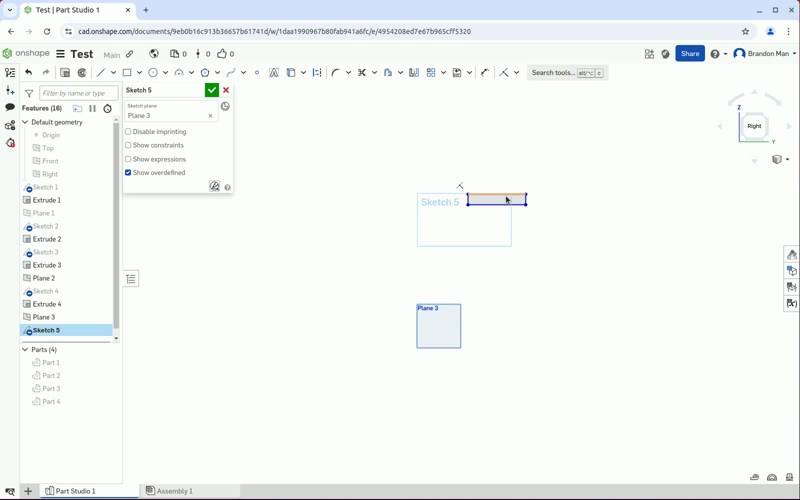
scroll(6)
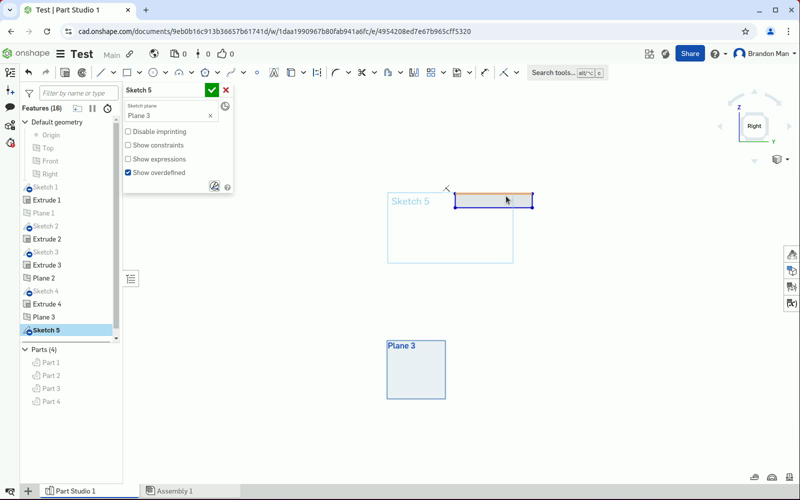
scroll(6)
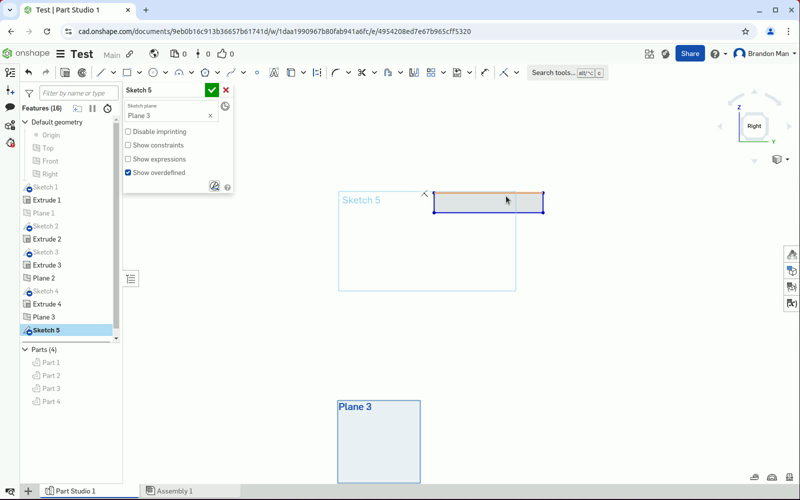
scroll(6)
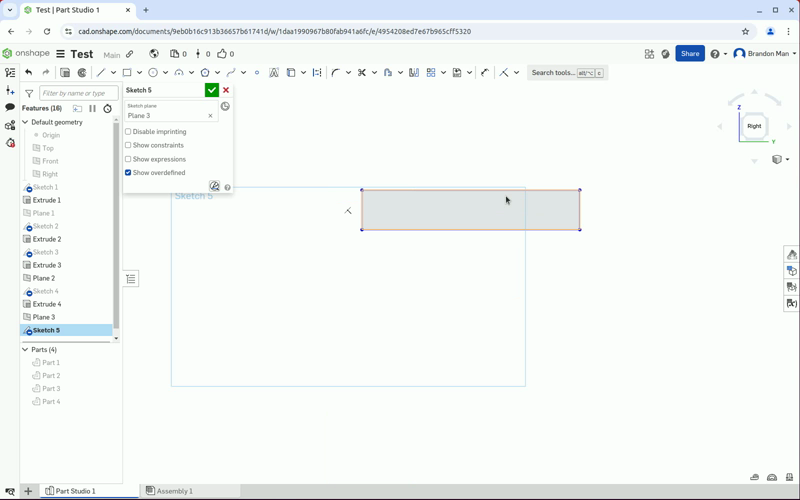
scroll(6)
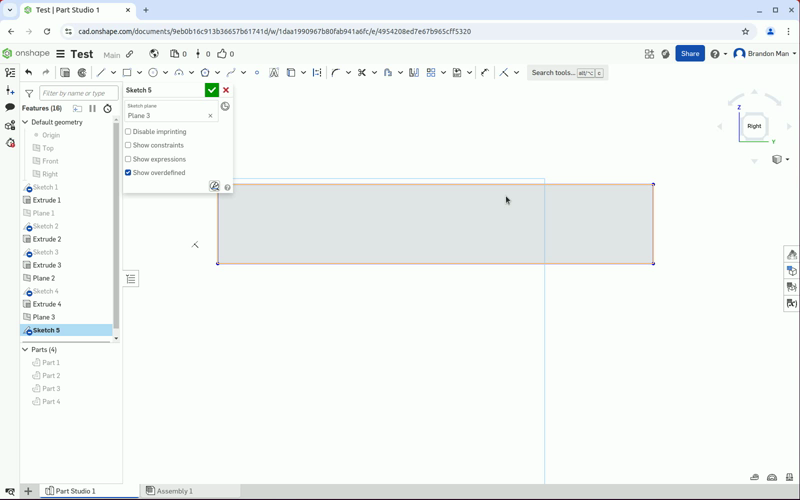
click(506, 195)
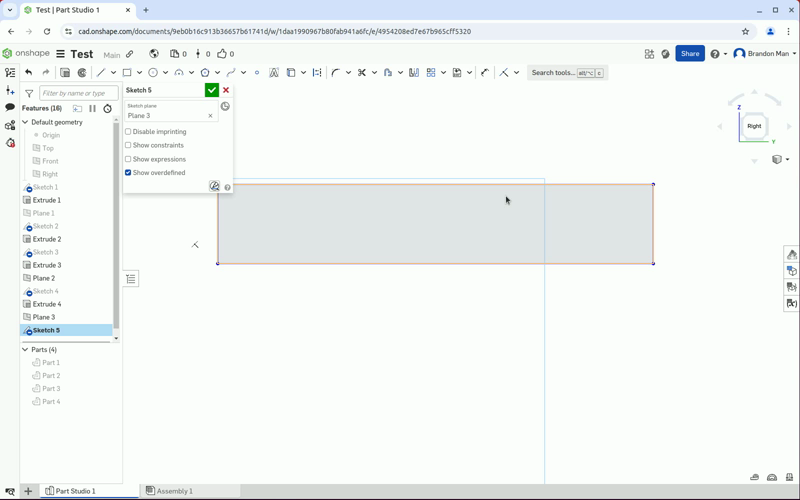
scroll(-6)
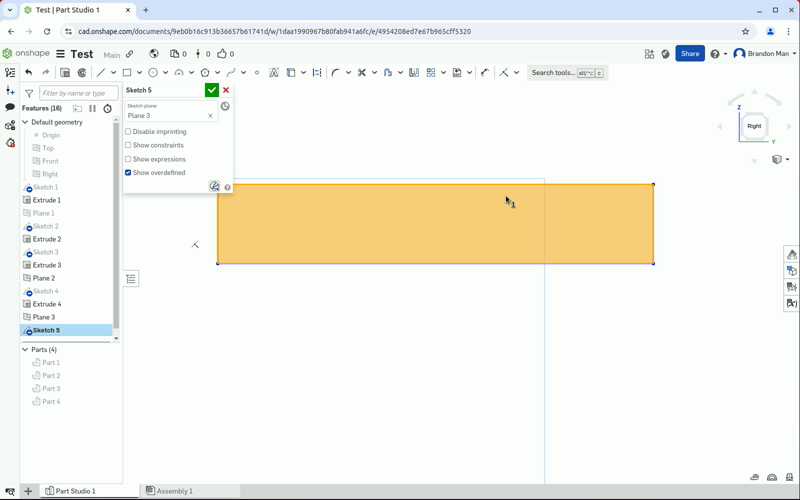
scroll(-6)
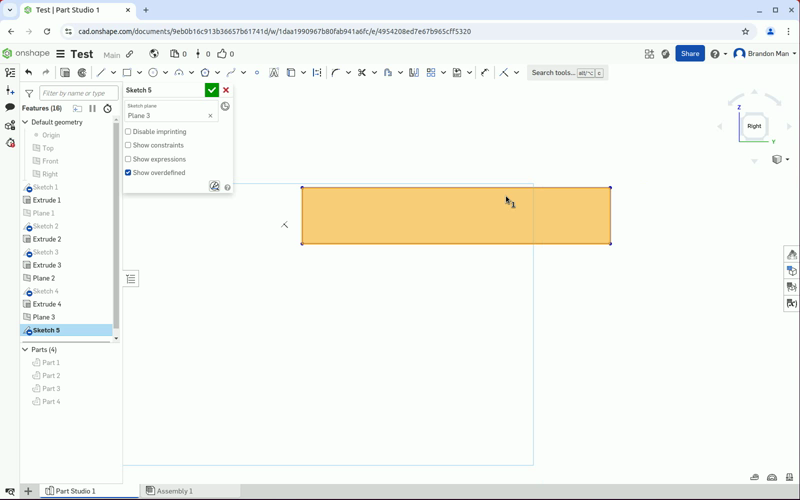
scroll(-6)
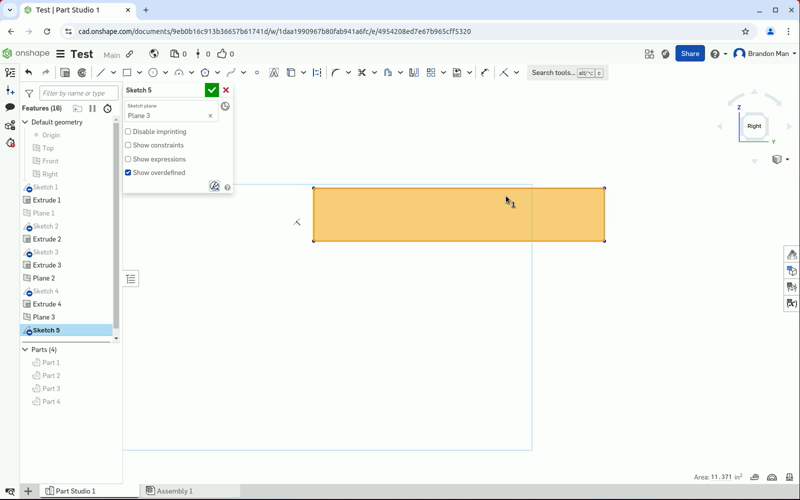
scroll(-6)
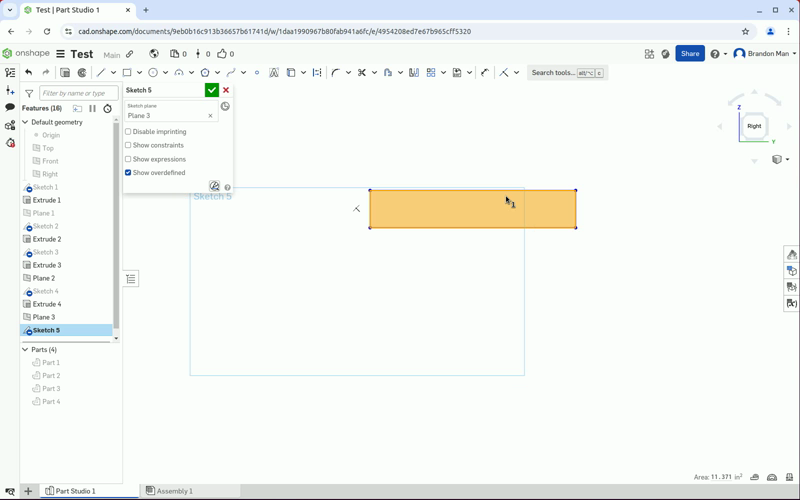
scroll(-6)
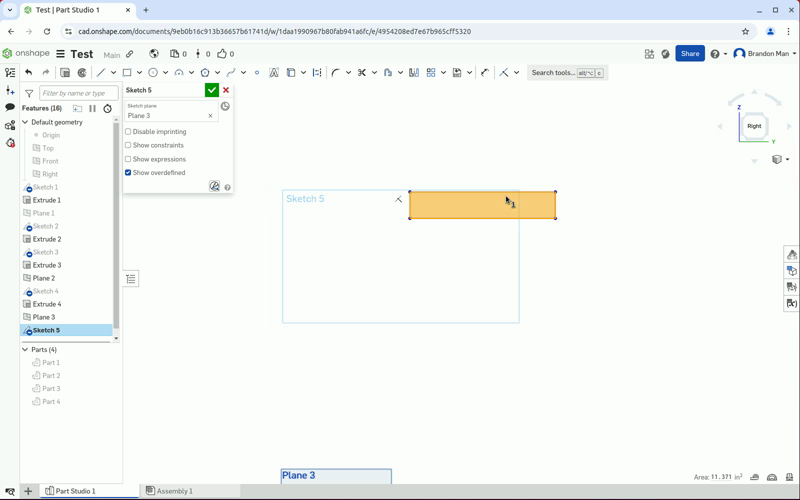
scroll(-6)
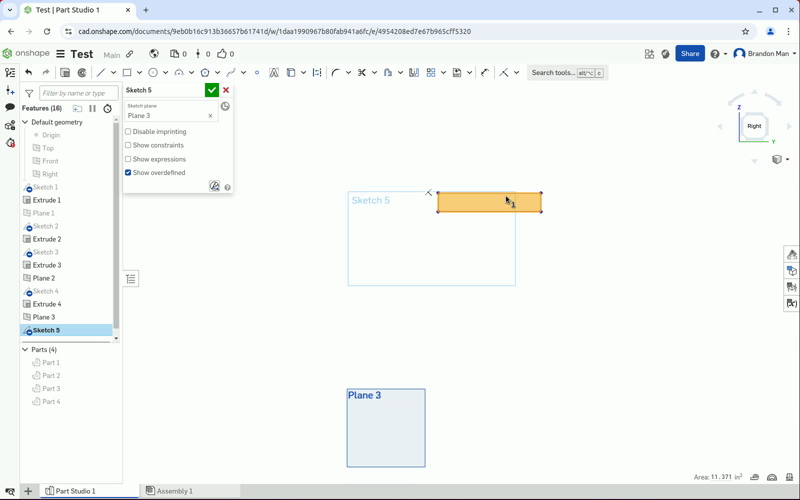
scroll(-6)
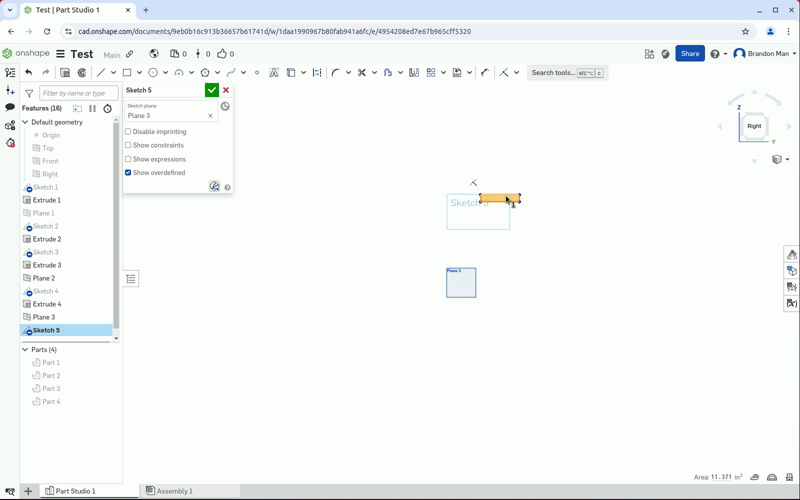
mouse_move(73, 352)
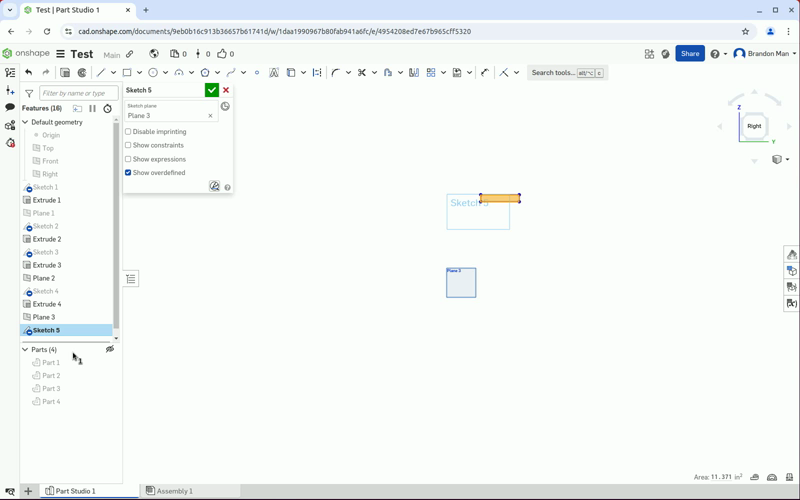
key(shift+y)
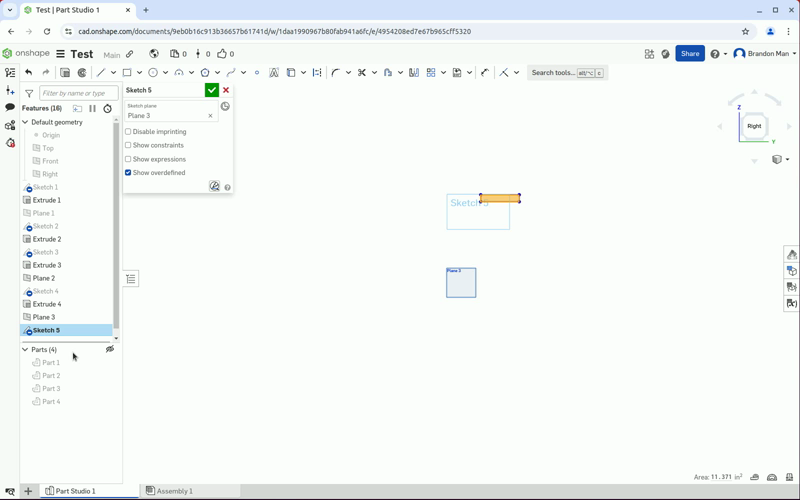
key(shift+e)
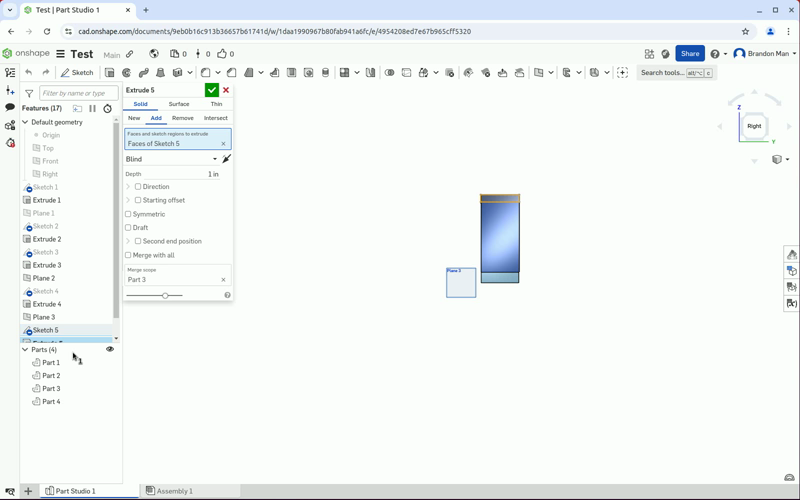
mouse_move(143, 106)
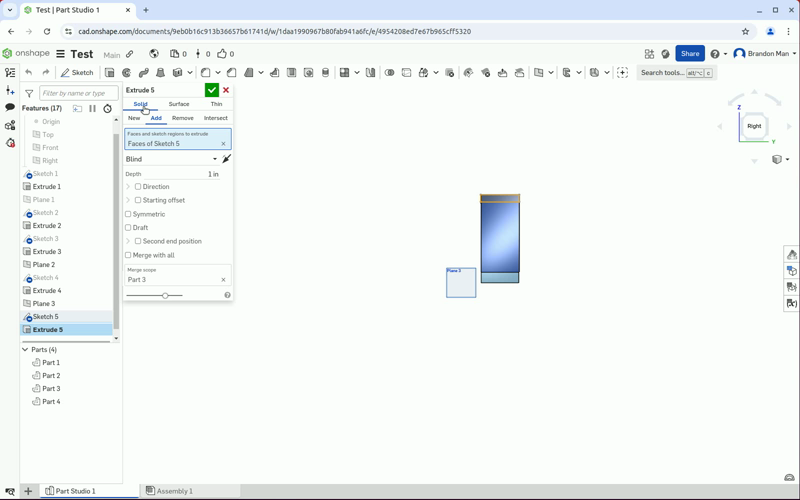
click(143, 106)
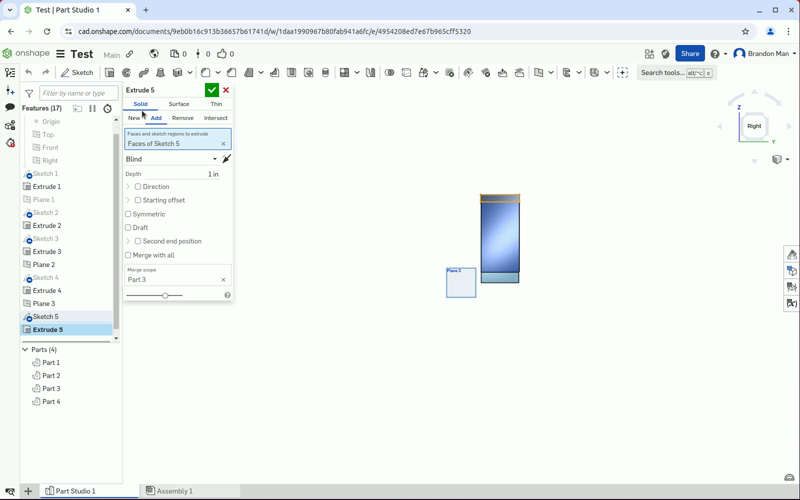
mouse_move(137, 120)
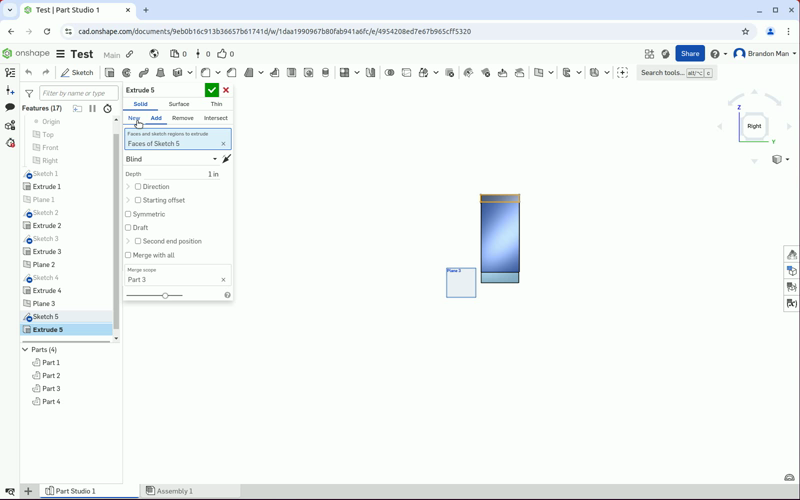
click(137, 120)
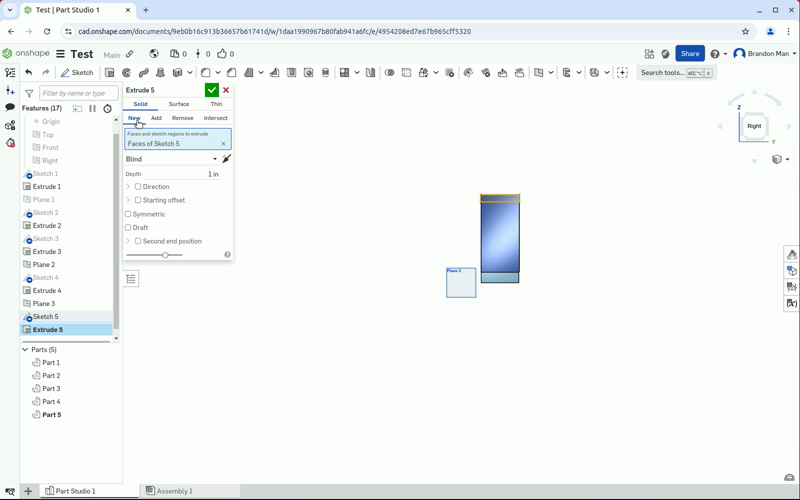
key(tab, 4)
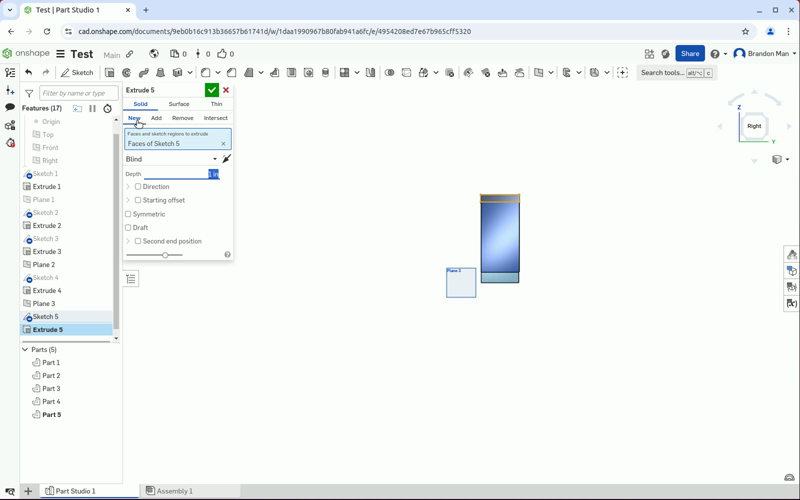
text(0.963)
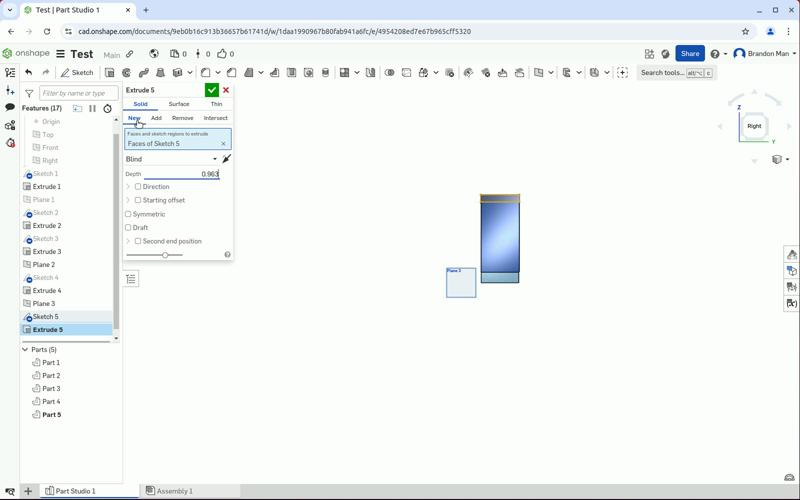
key(enter)
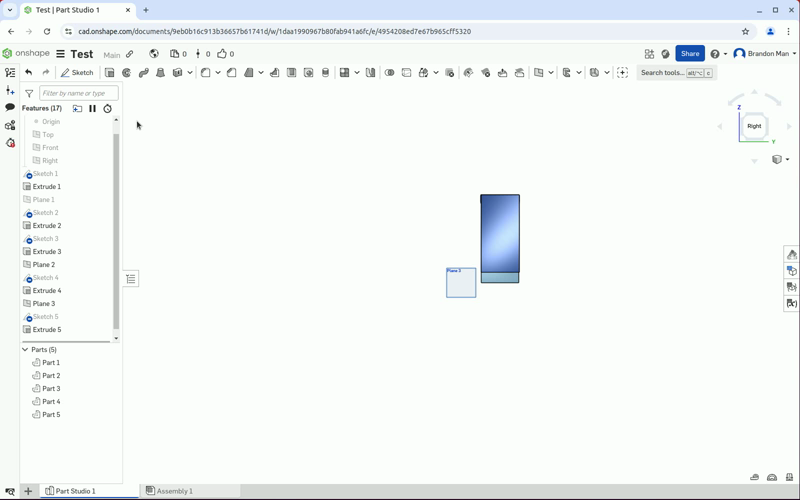
key(shift+h)
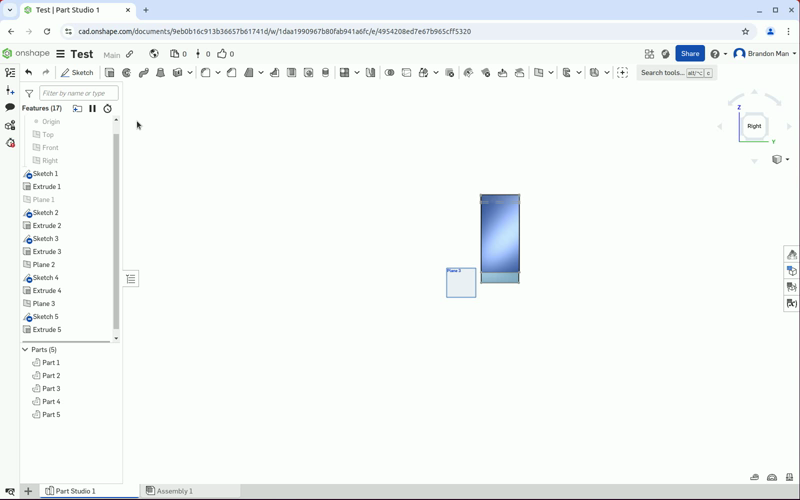
key(shift+h)
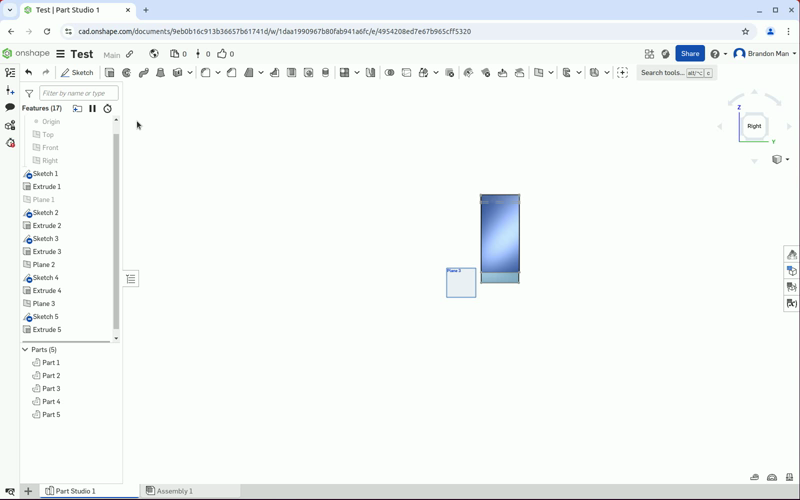
key(shift+7)
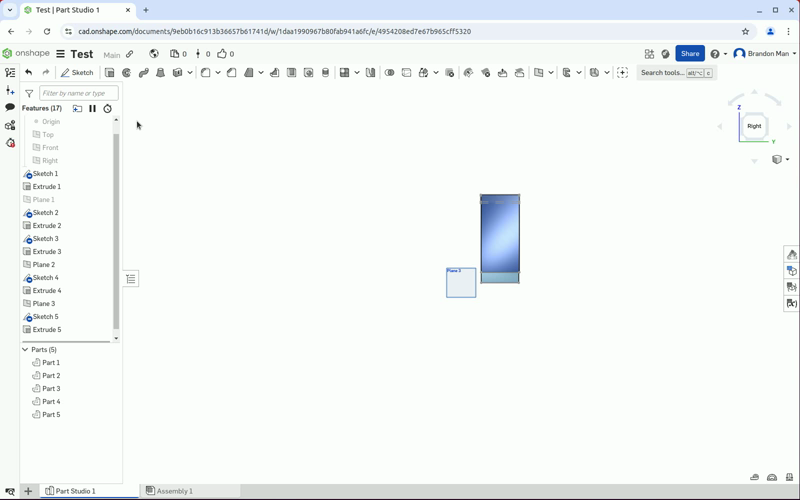
key(right, 2)
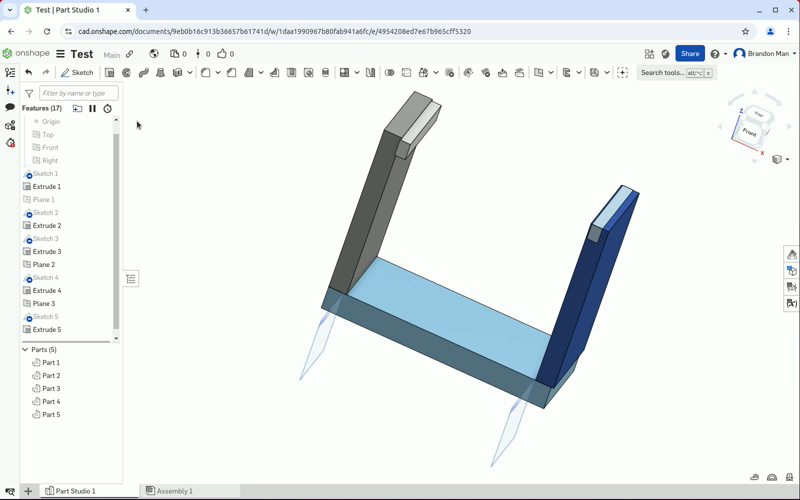
key(down, 2)
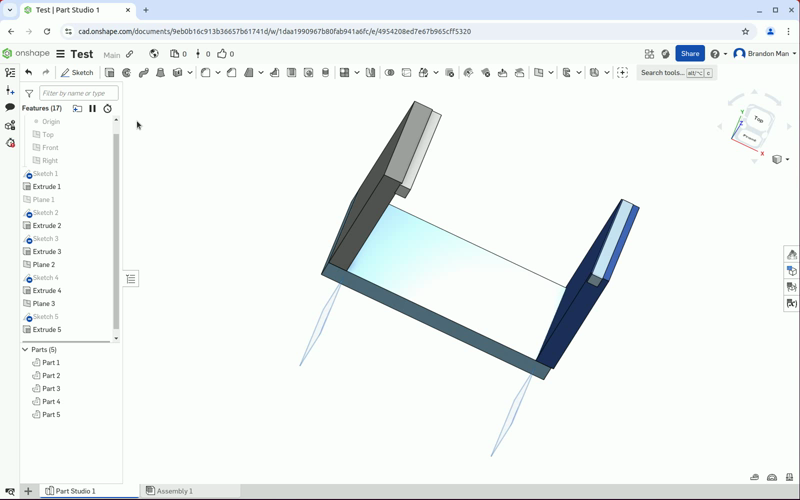
key(up, 2)
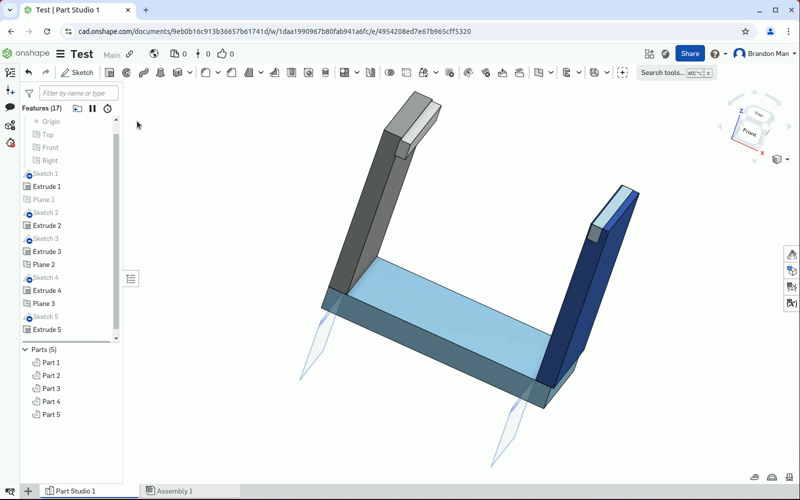
key(left, 2)
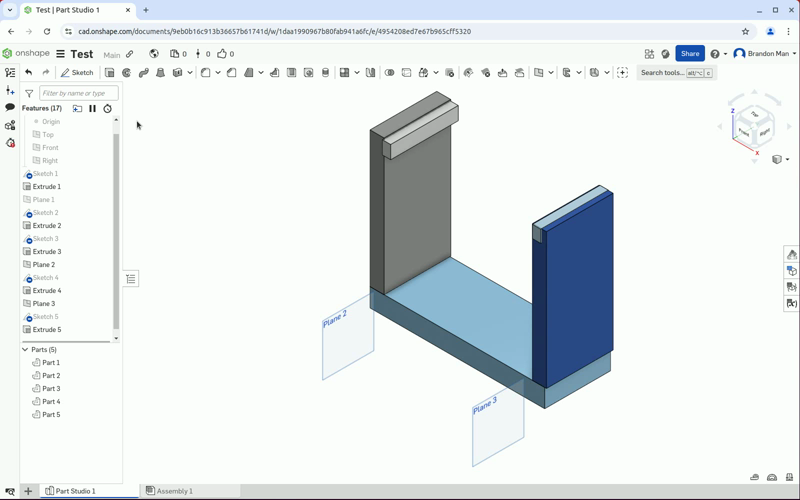
mouse_move(69, 176)
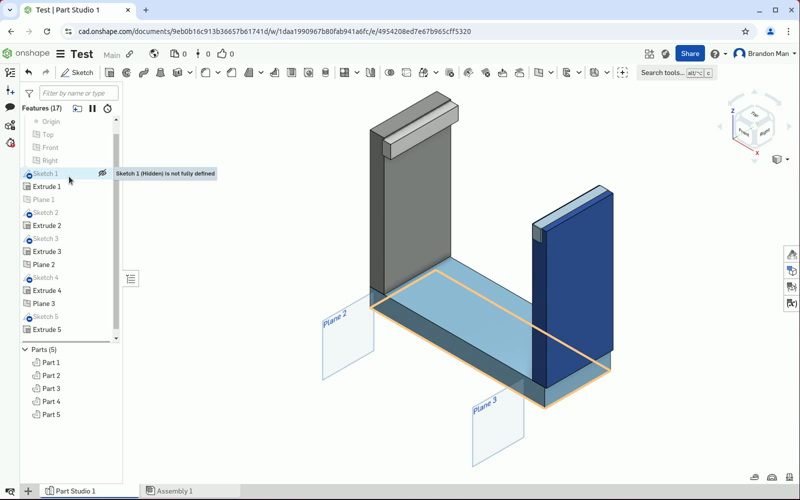
click(69, 176)